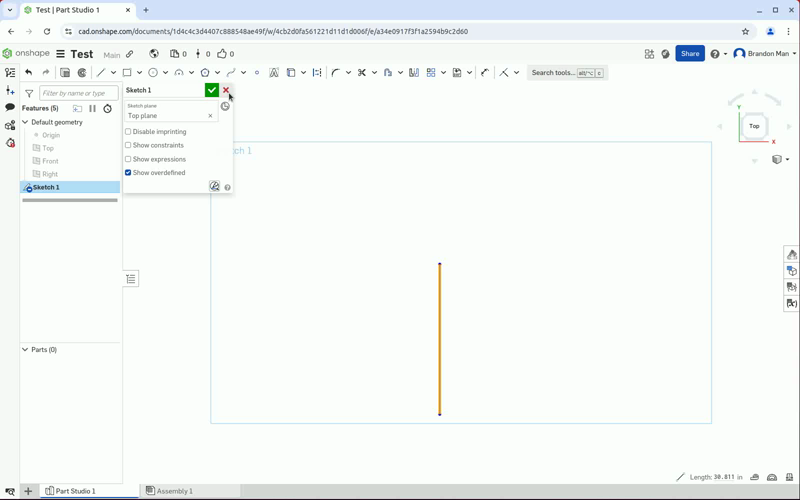
key(shift+h)
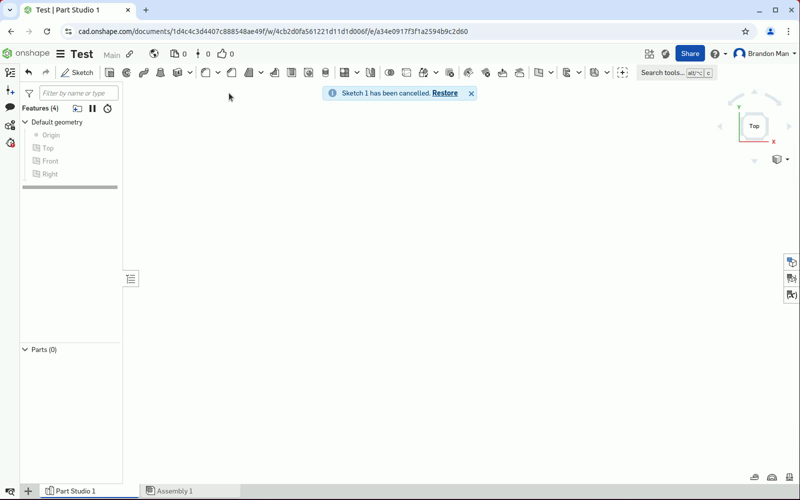
mouse_move(73, 352)
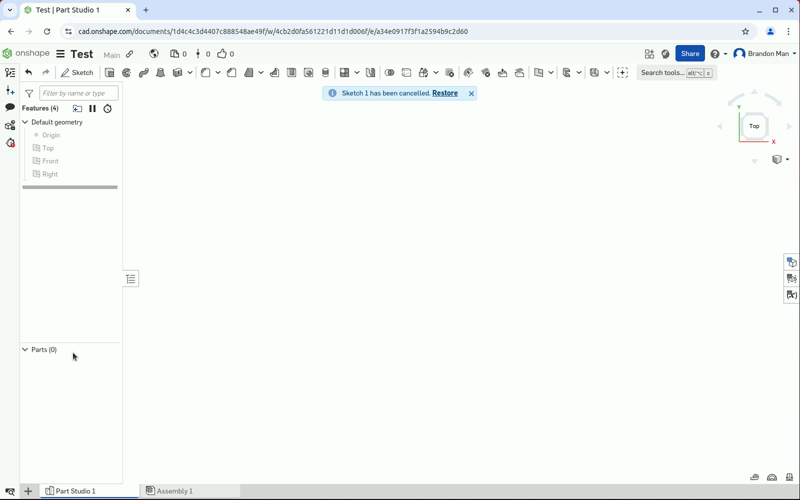
key(y)
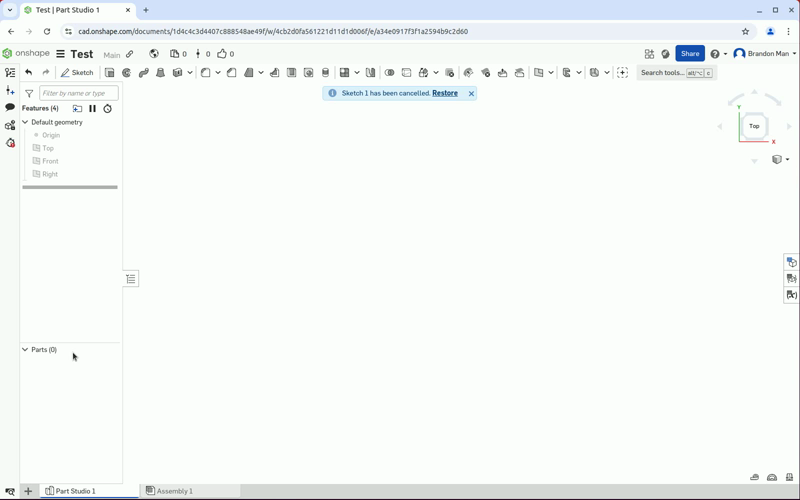
key(shift+p)
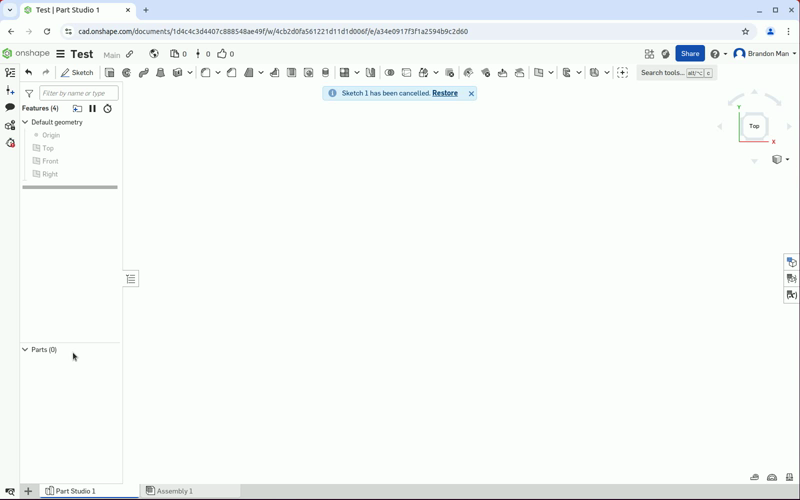
key(space)
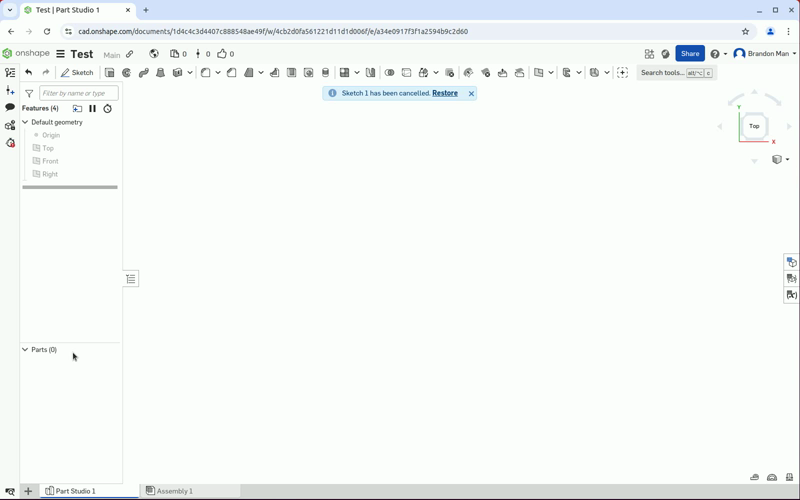
key_down(shift)
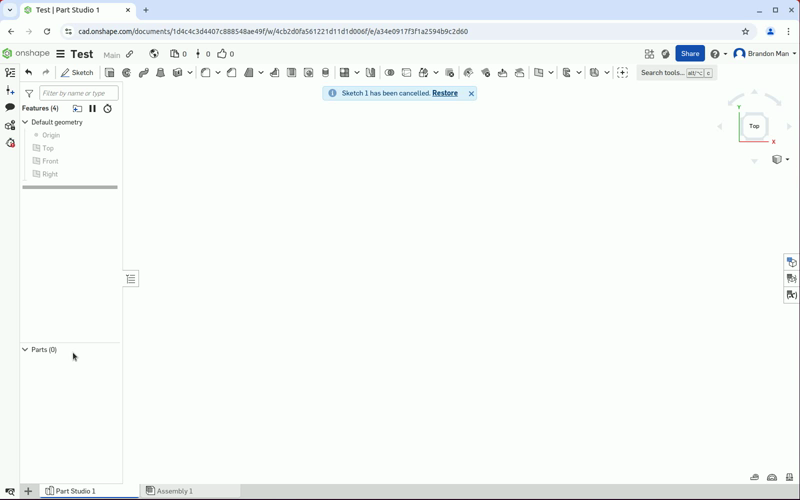
key(up)
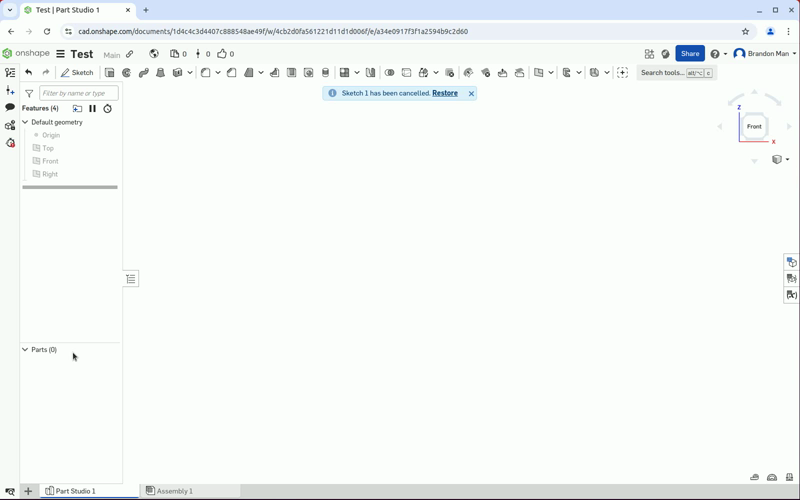
key_up(shift)
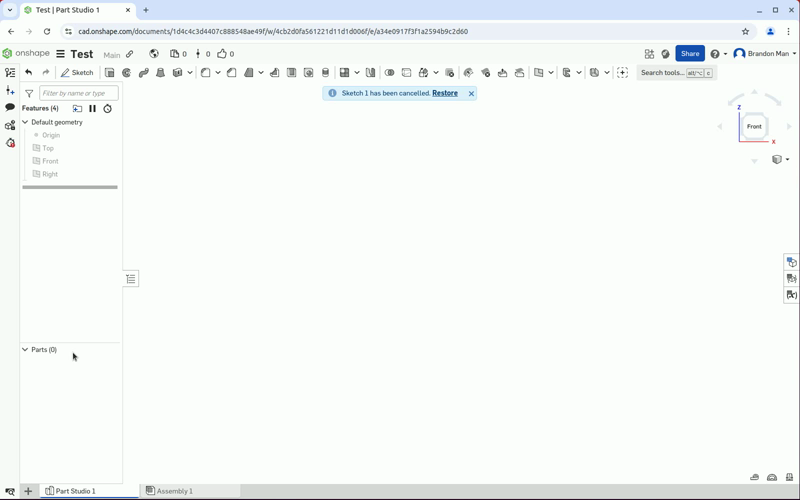
mouse_move(73, 352)
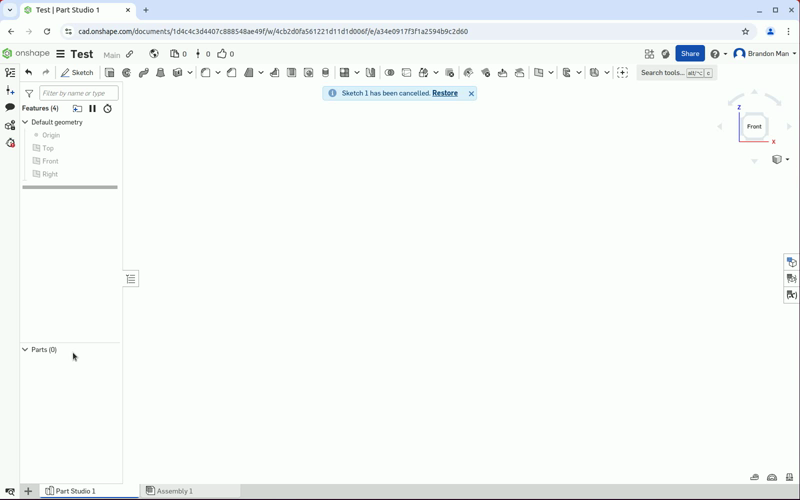
key(shift+y)
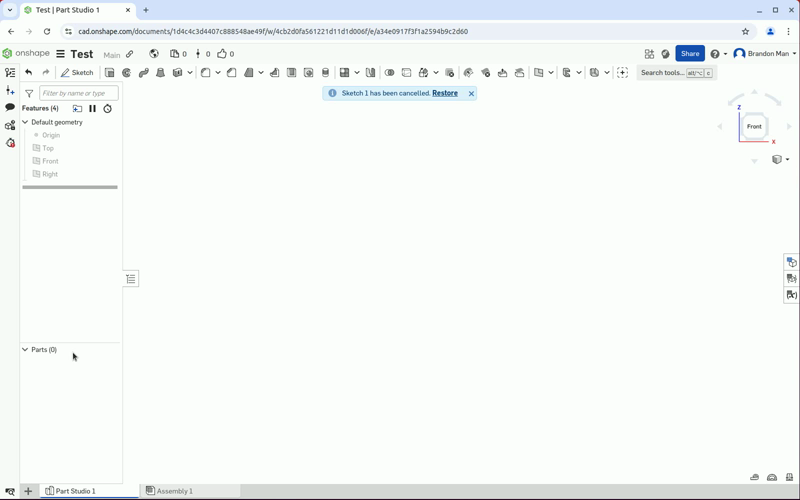
key(shift+s)
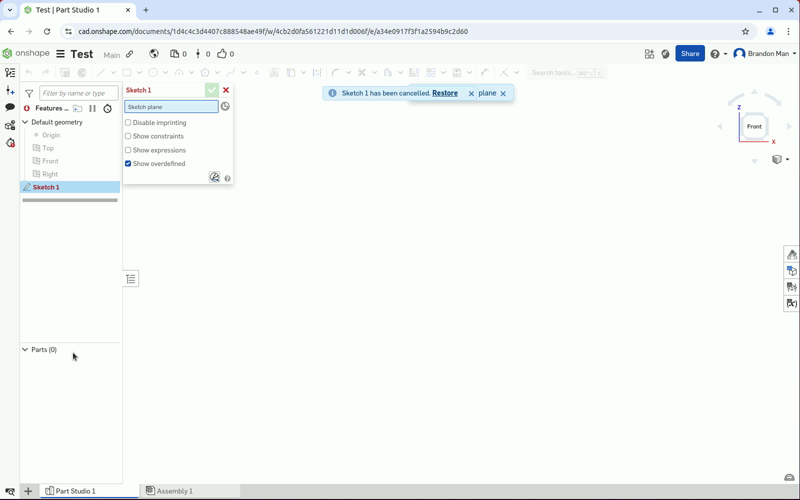
mouse_move(73, 163)
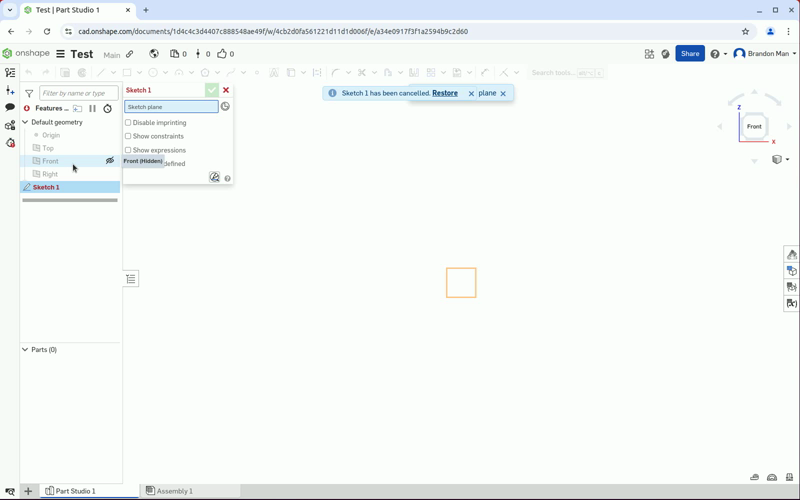
click(73, 163)
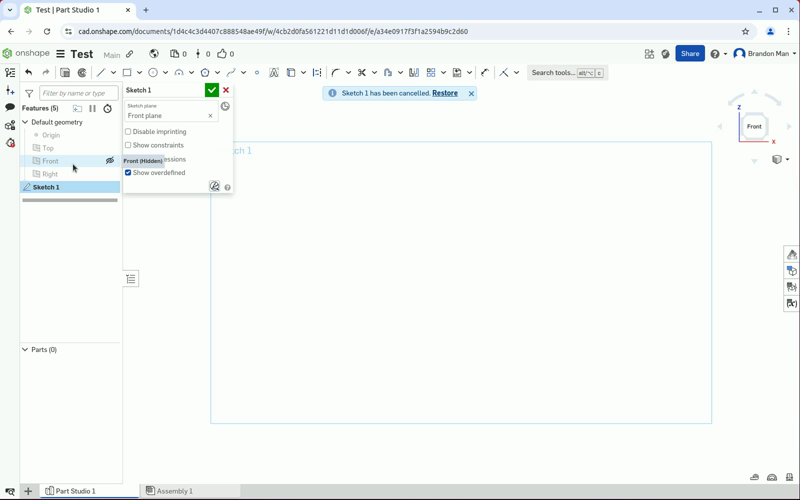
mouse_move(73, 352)
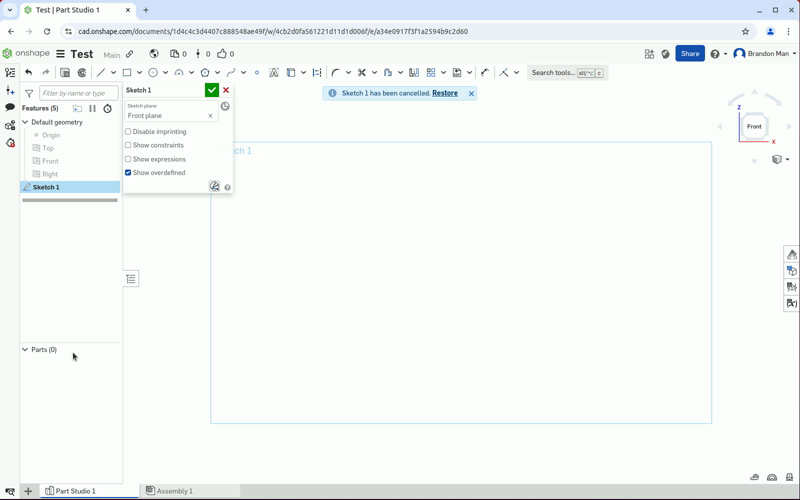
key(y)
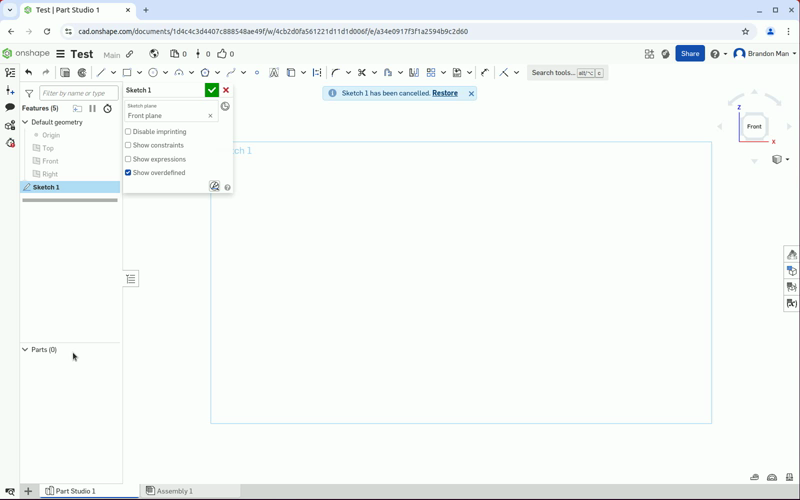
key(l)
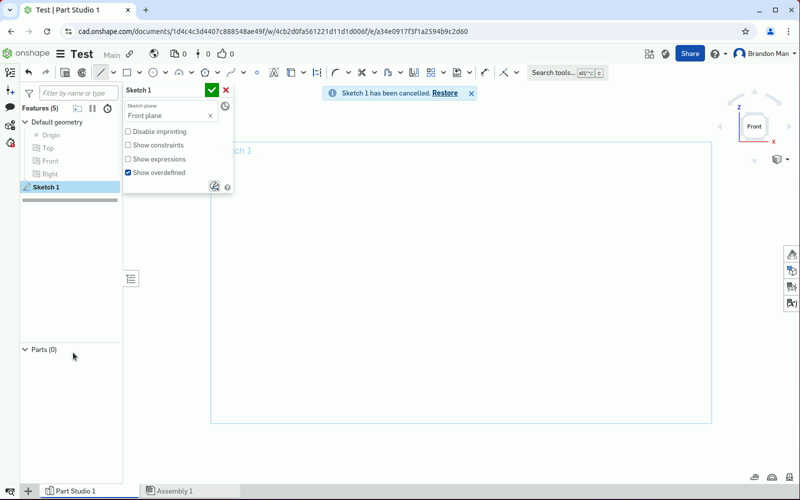
key_down(shift)
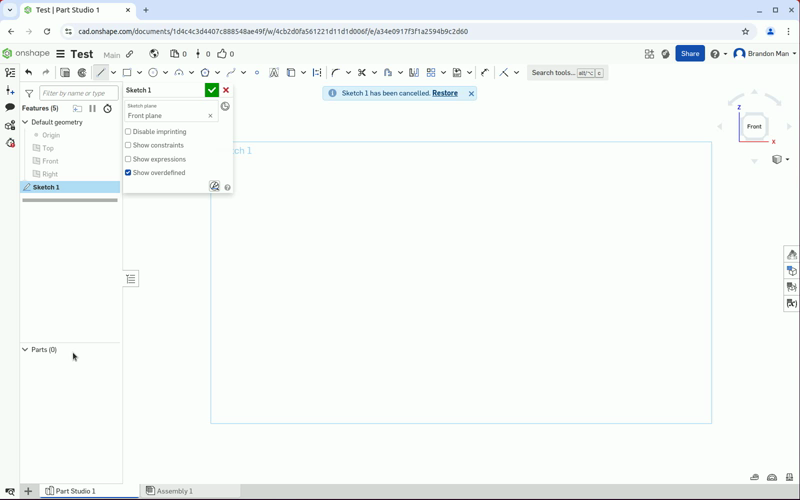
mouse_move(397, 275)
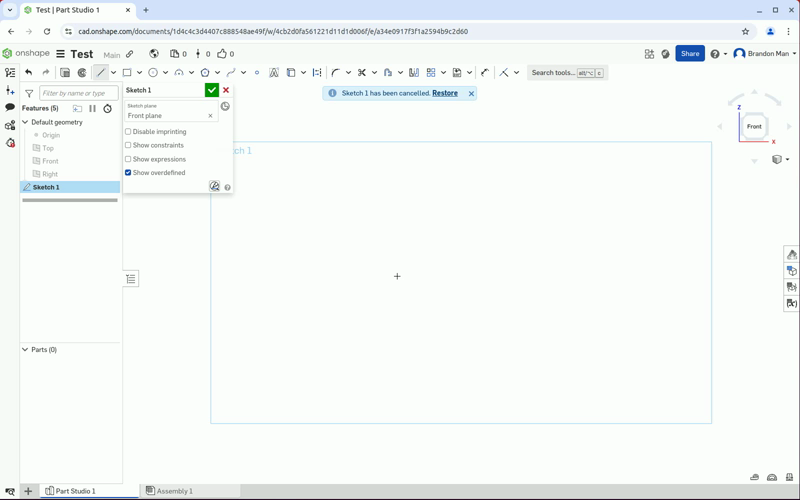
click(397, 275)
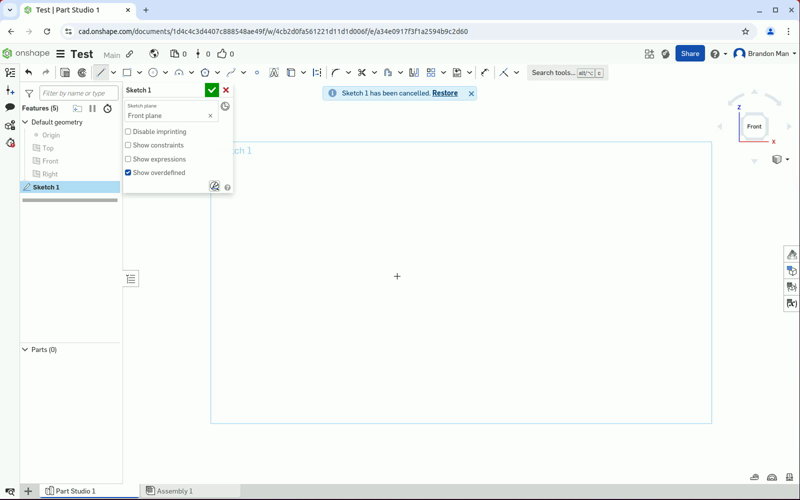
key_up(shift)
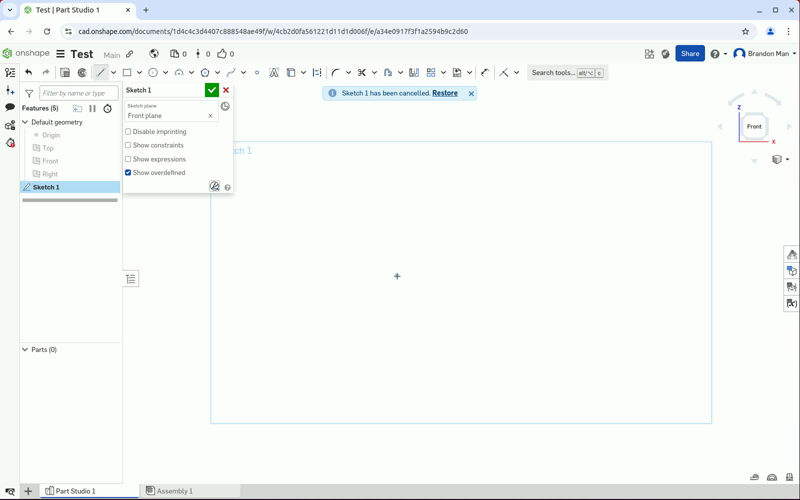
key_down(shift)
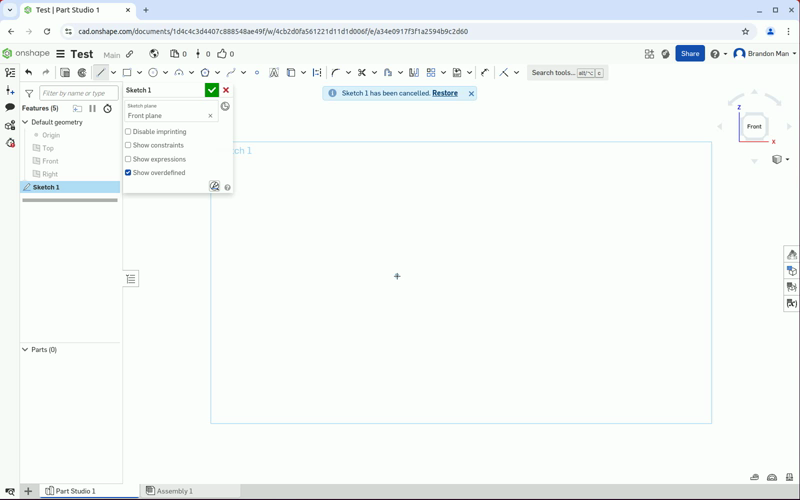
mouse_move(488, 276)
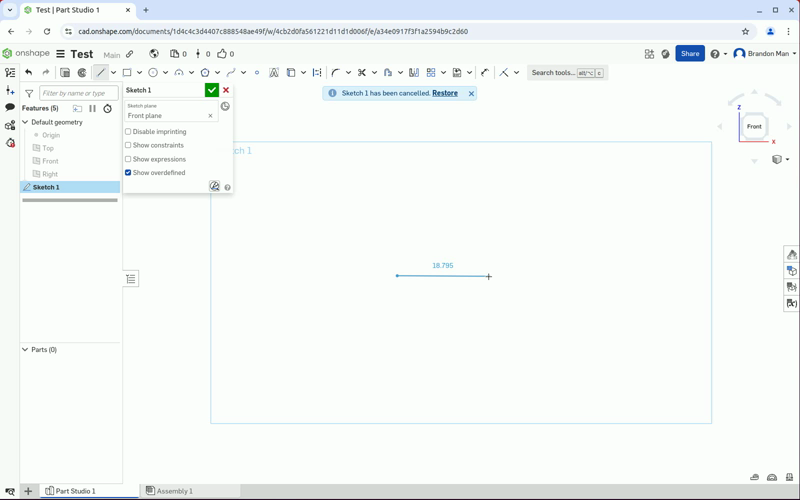
click(488, 276)
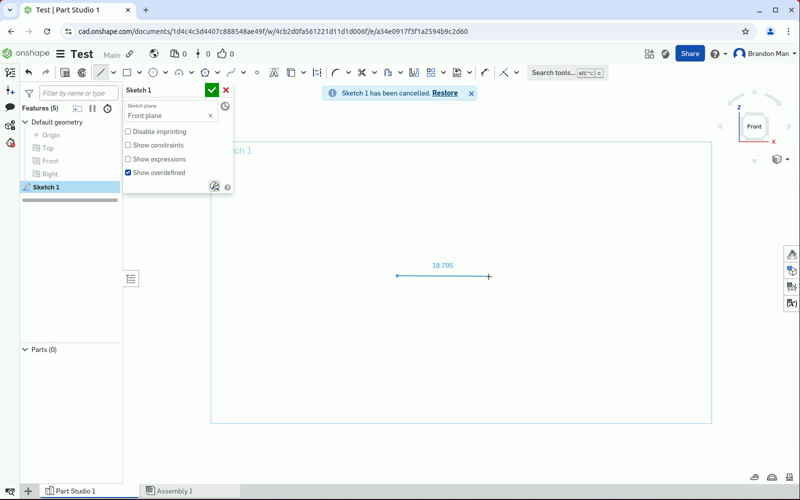
key_up(shift)
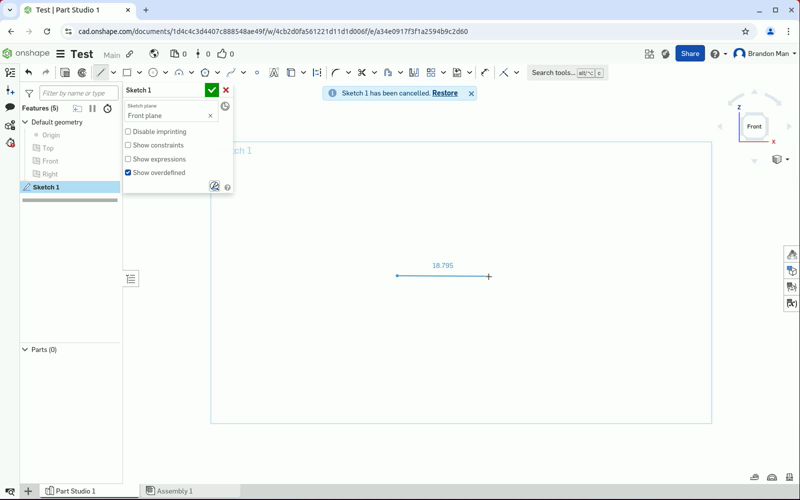
key_down(shift)
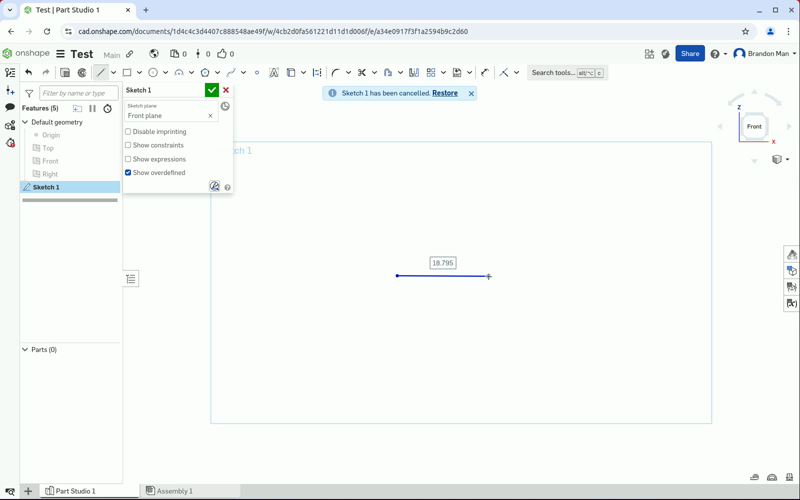
mouse_move(440, 170)
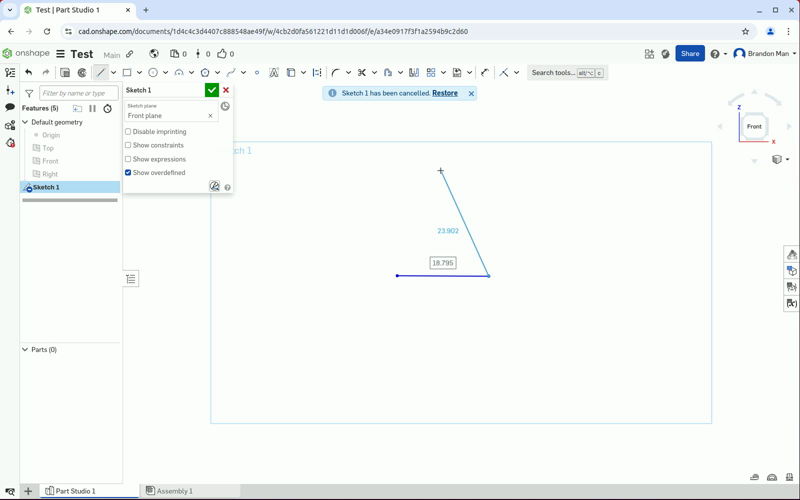
click(440, 170)
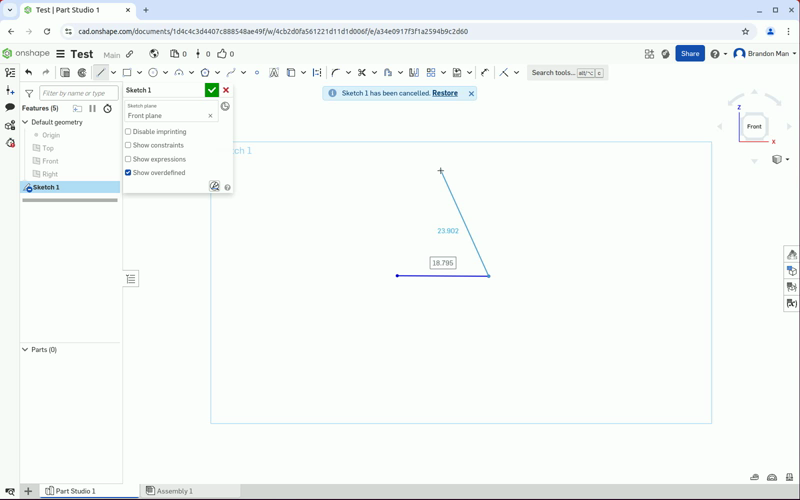
key_up(shift)
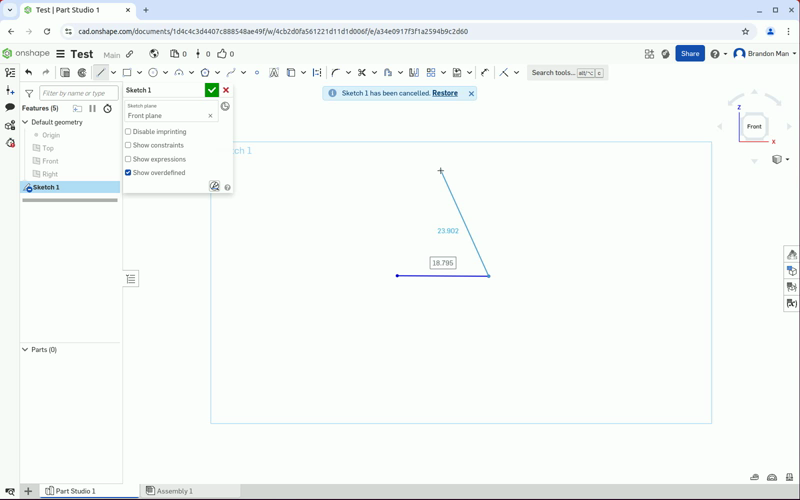
key_down(shift)
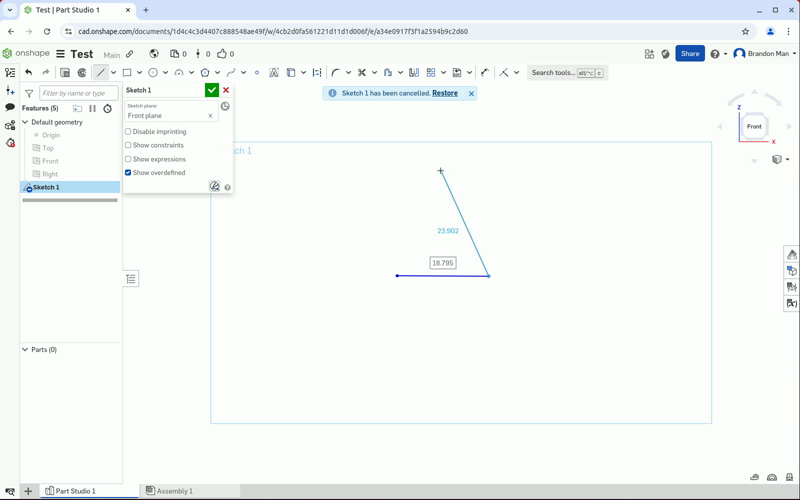
mouse_move(440, 237)
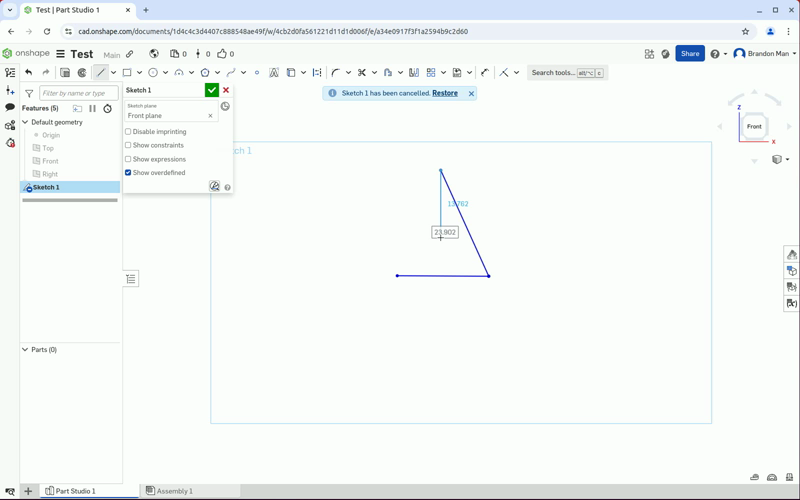
click(440, 237)
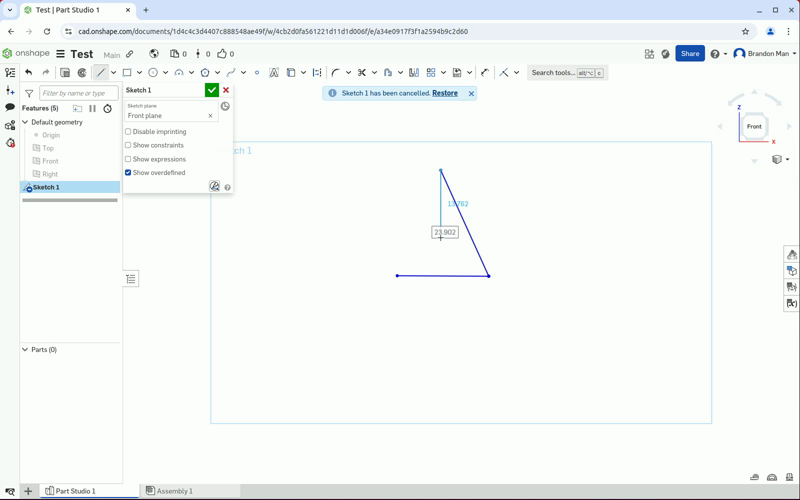
key_up(shift)
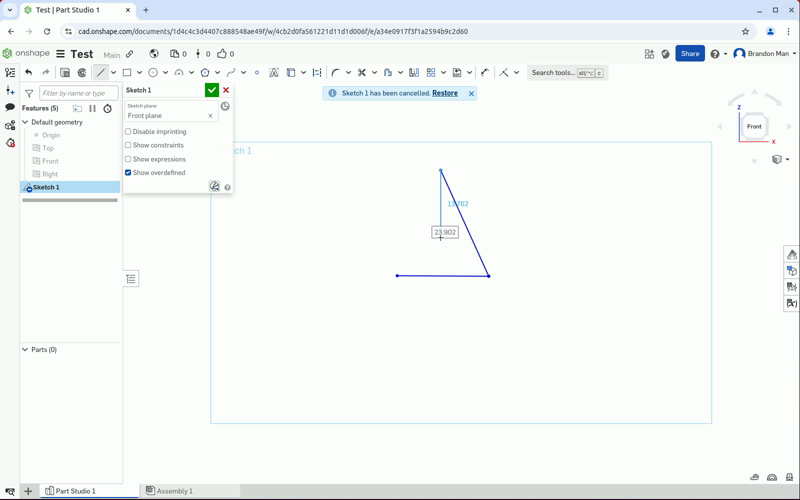
key_down(shift)
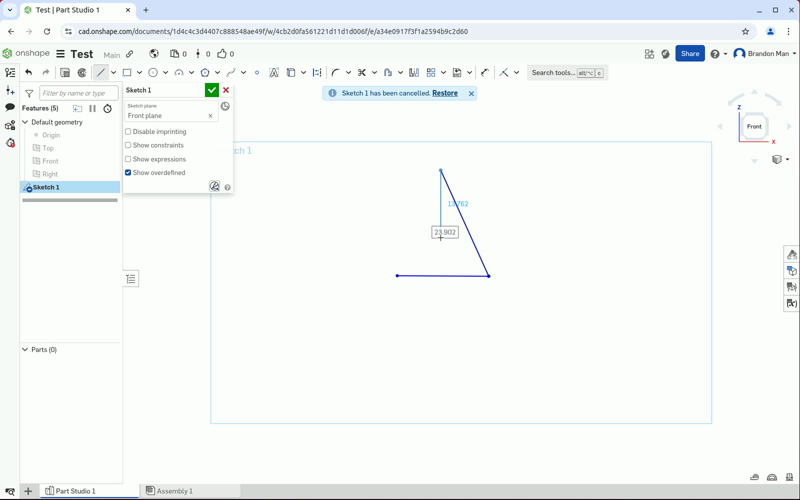
mouse_move(470, 237)
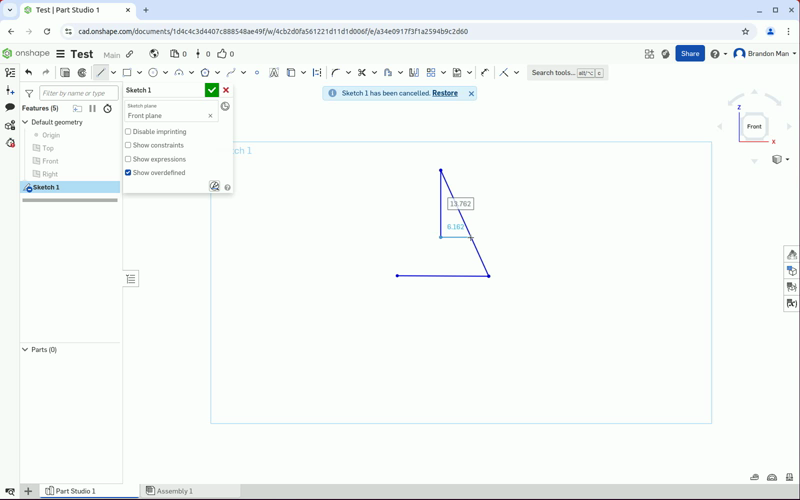
mouse_move(397, 237)
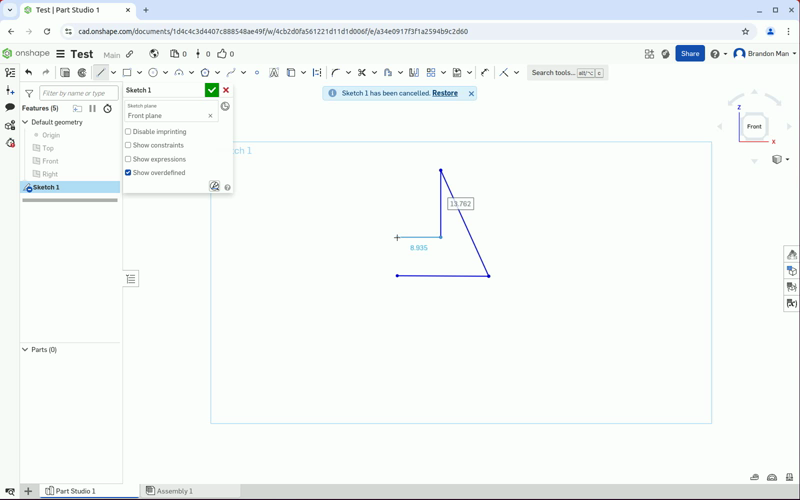
click(397, 237)
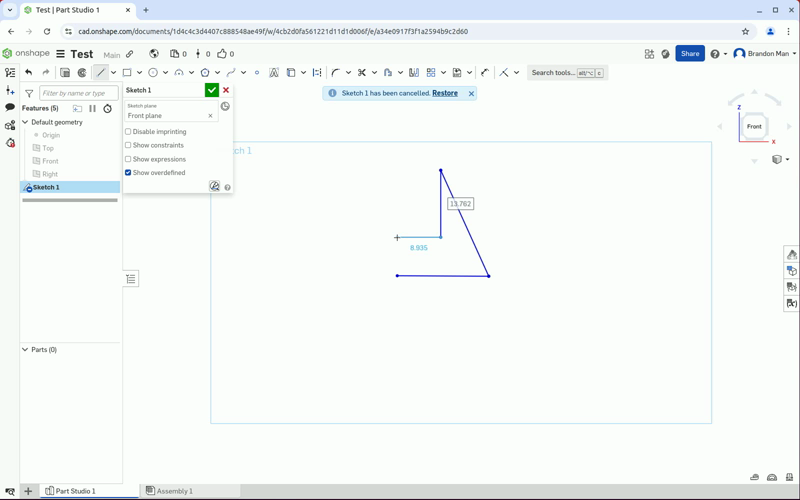
key_up(shift)
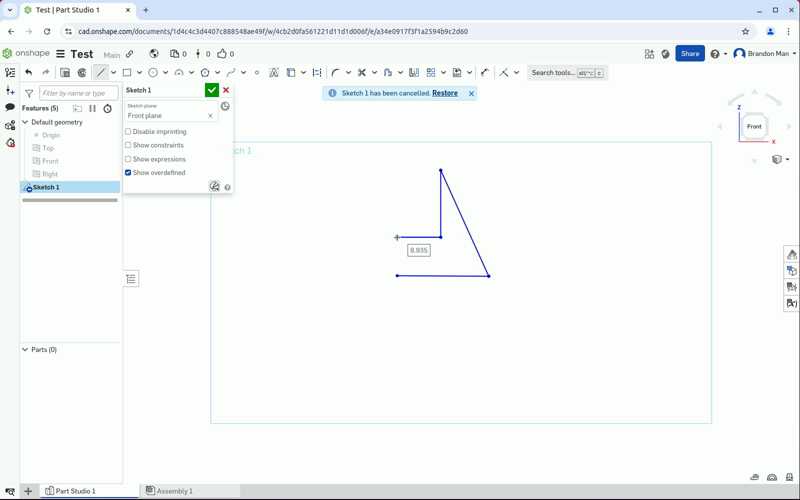
mouse_move(427, 237)
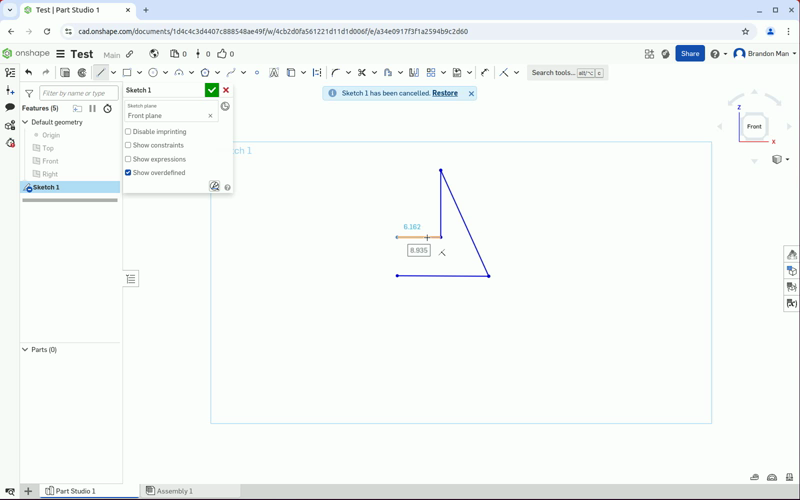
key_down(shift)
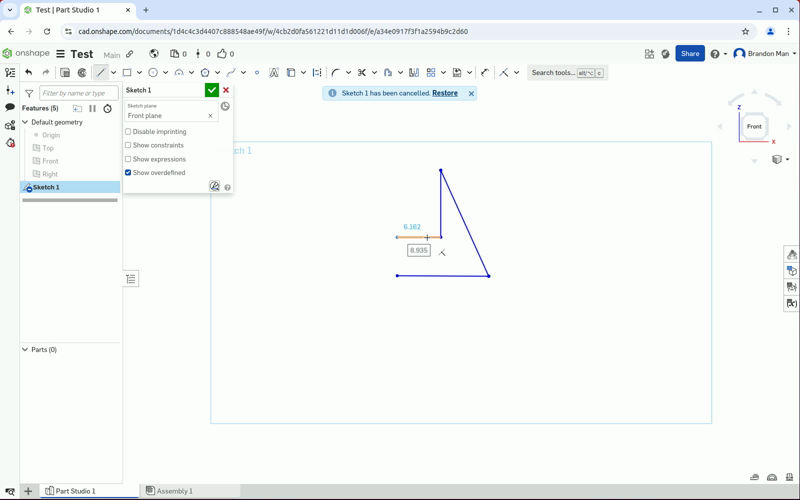
mouse_move(397, 275)
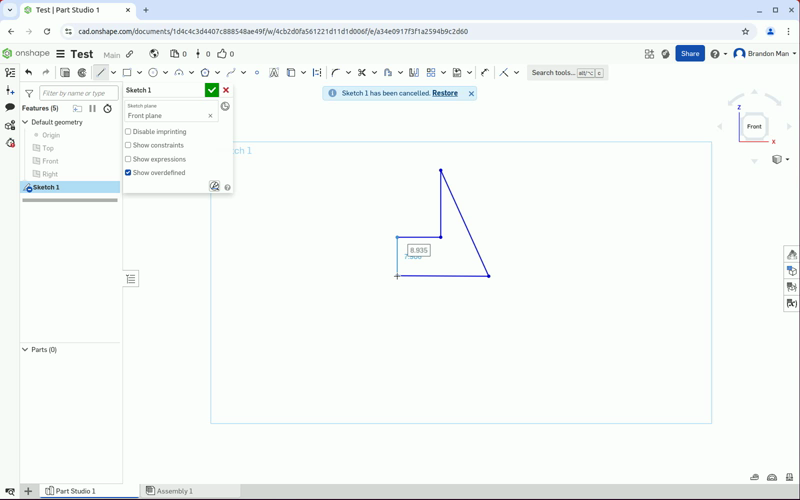
key_up(shift)
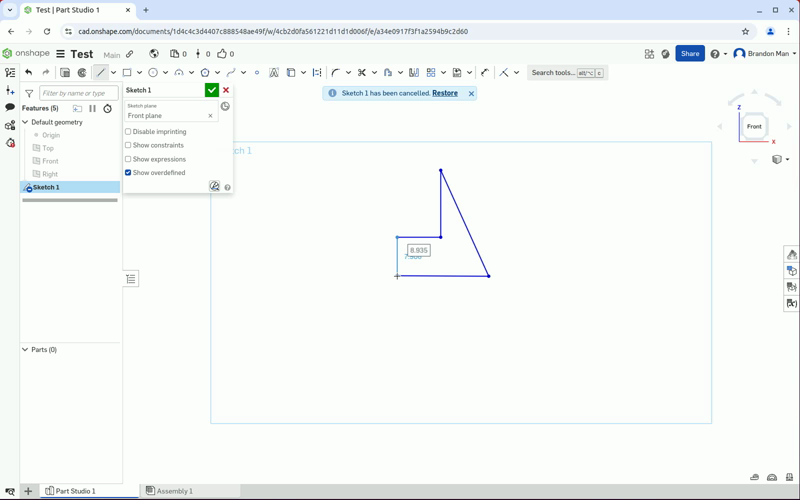
click(397, 275)
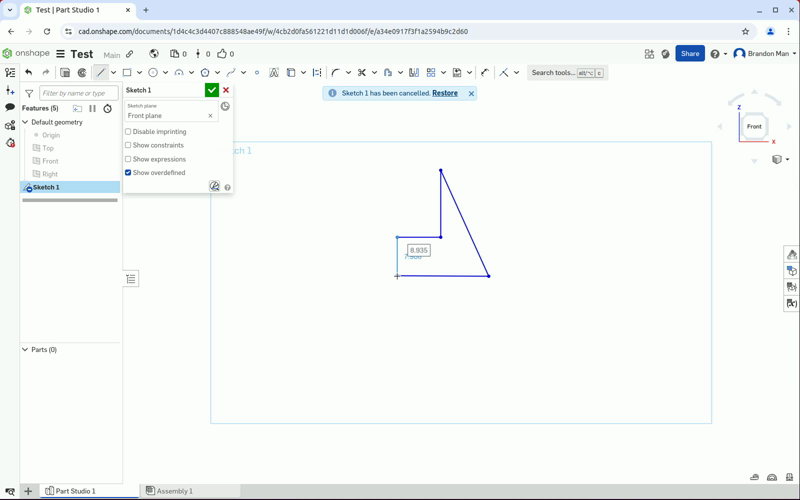
key(esc)
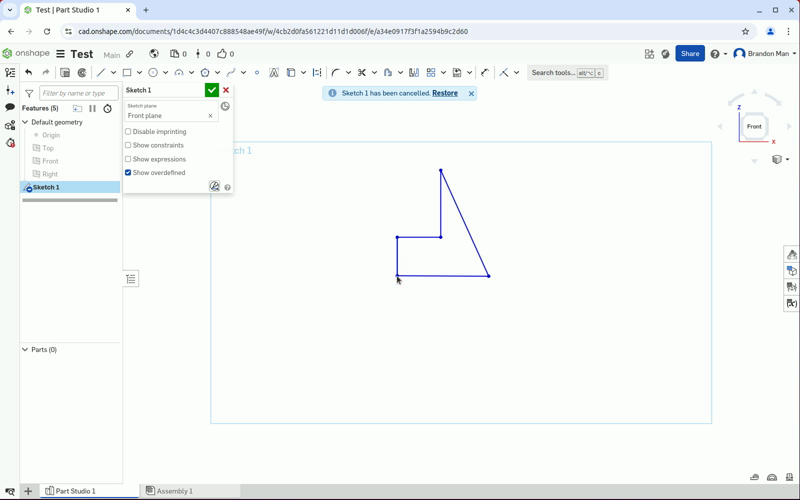
key(c)
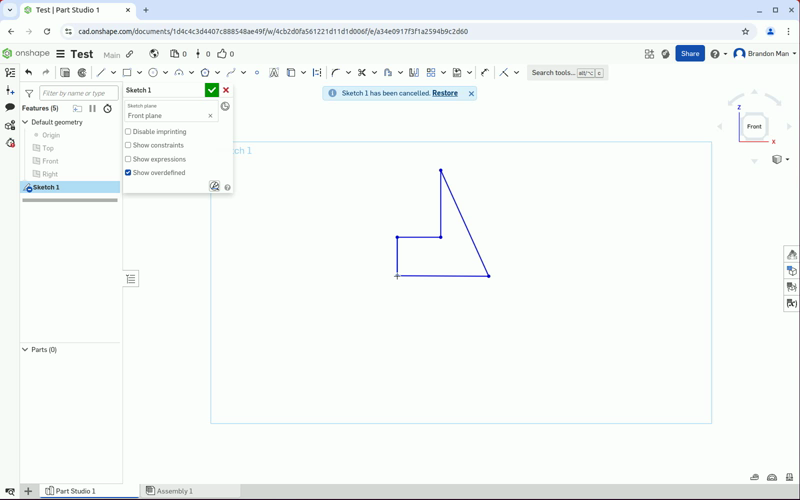
key_down(shift)
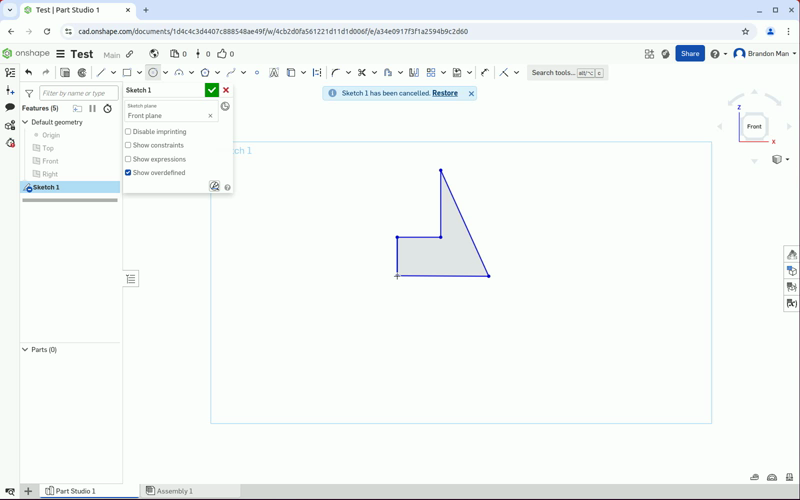
mouse_move(409, 260)
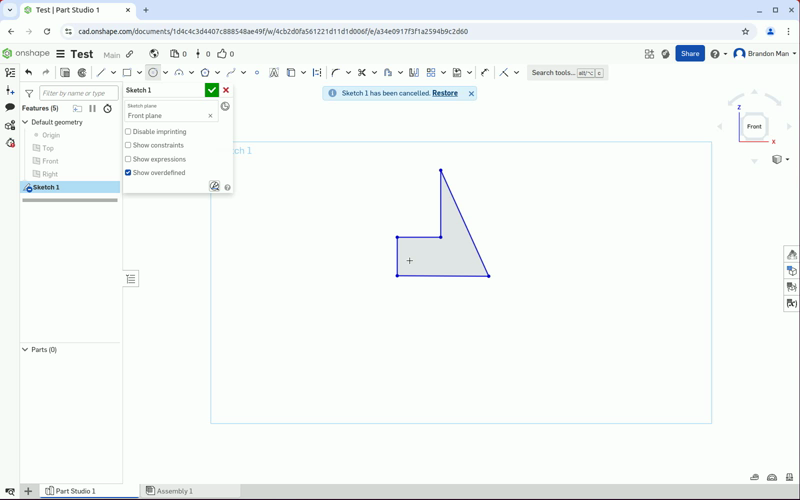
click(409, 260)
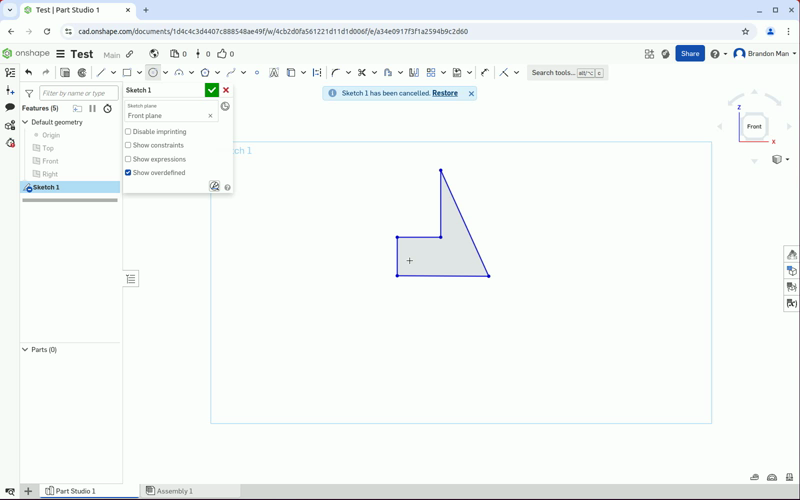
key_up(shift)
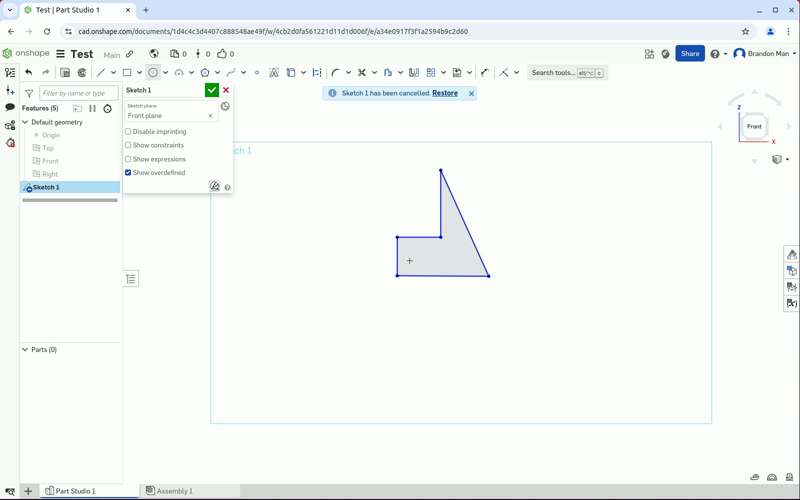
mouse_move(415, 260)
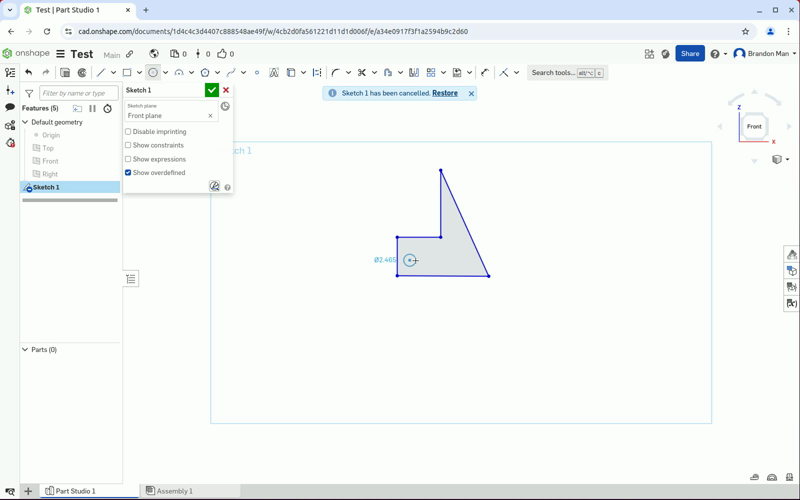
click(415, 260)
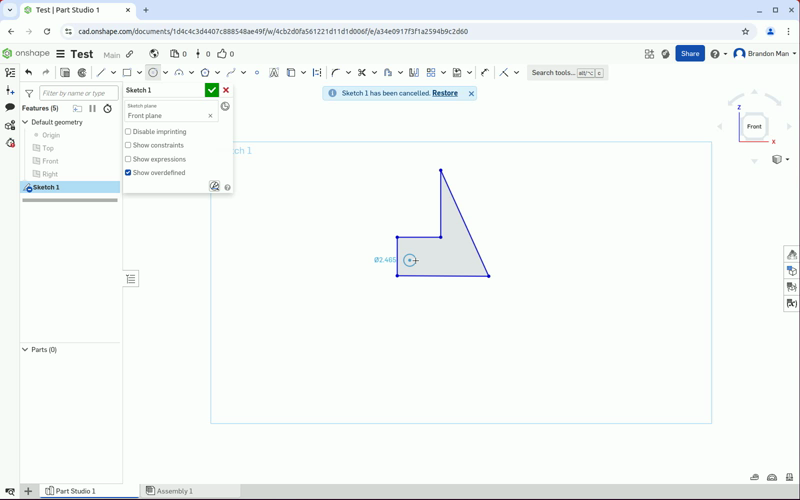
key(esc)
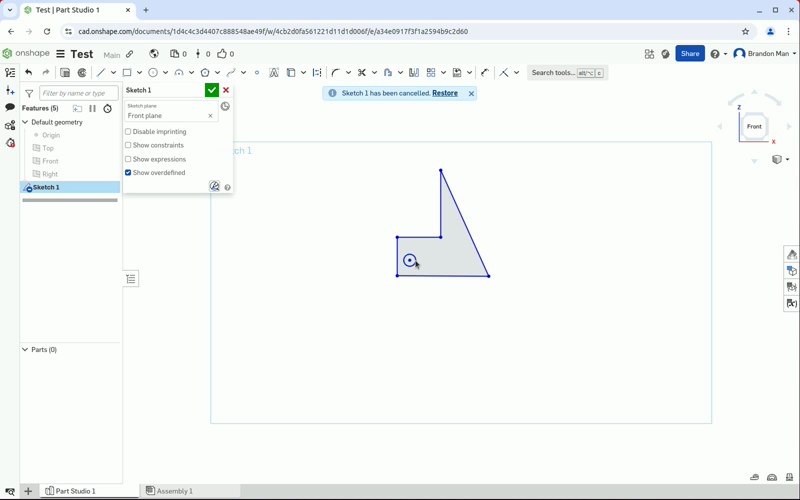
mouse_move(444, 204)
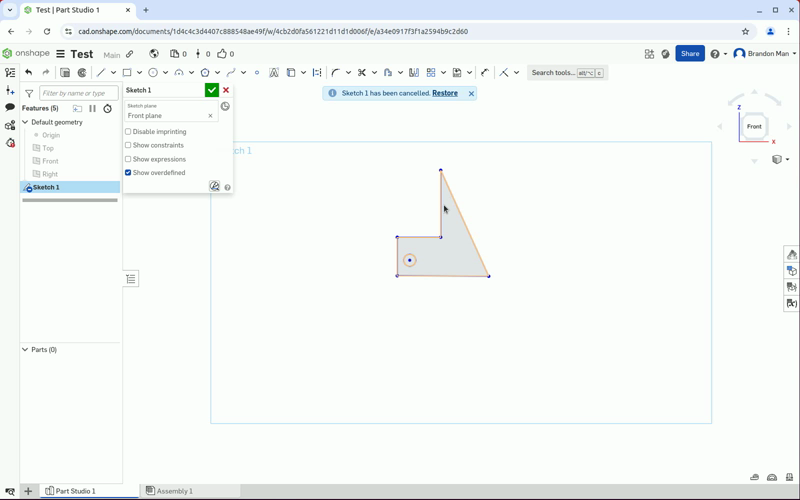
click(444, 204)
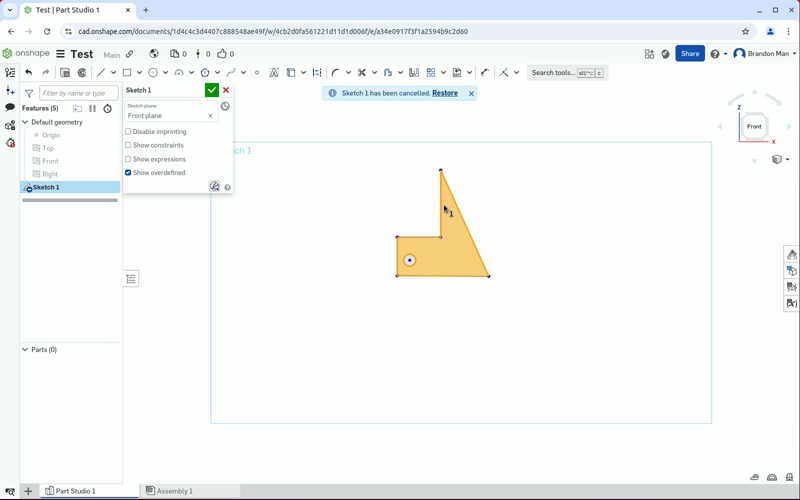
mouse_move(73, 352)
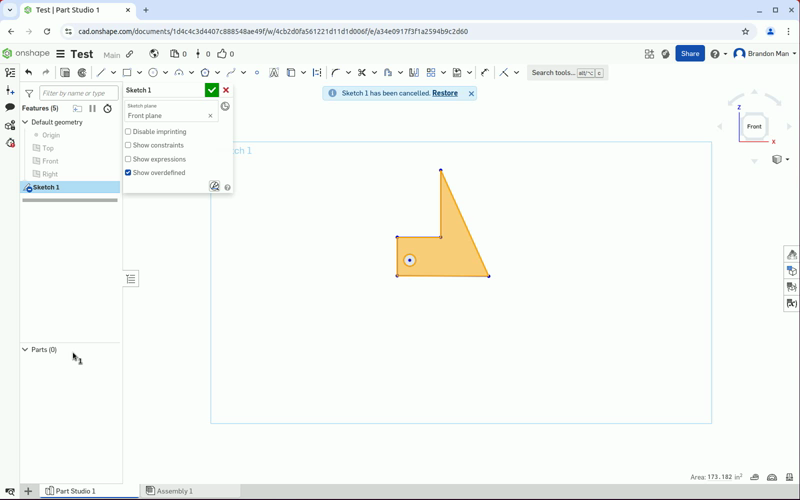
key(shift+y)
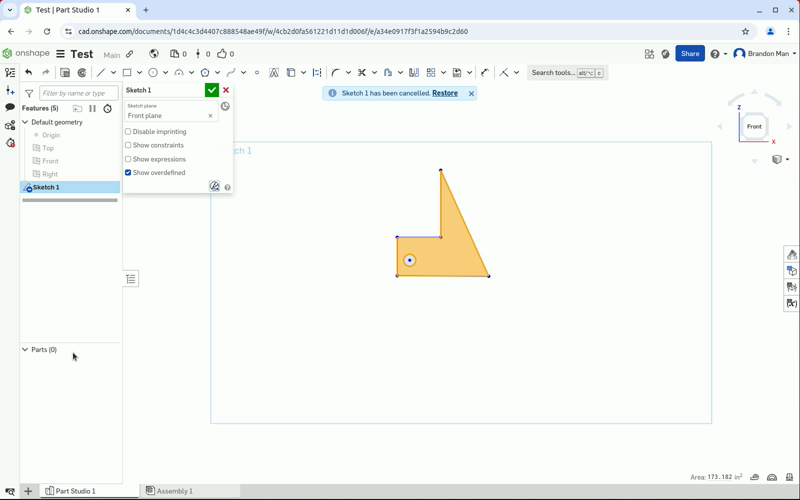
key(shift+e)
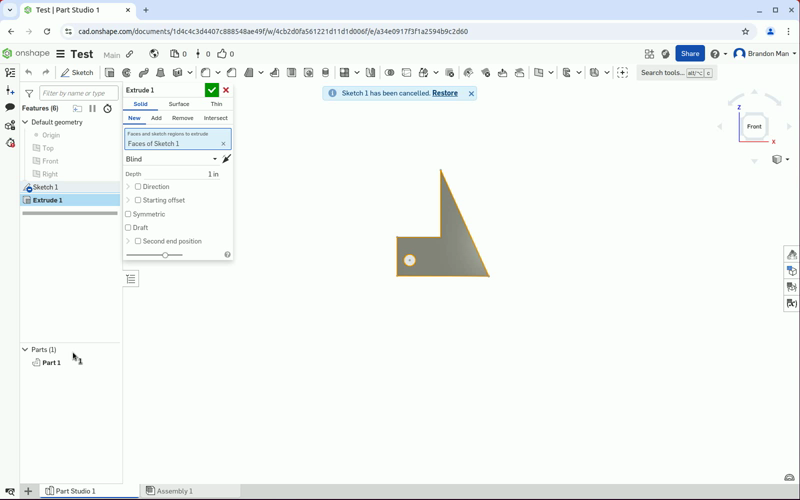
mouse_move(143, 106)
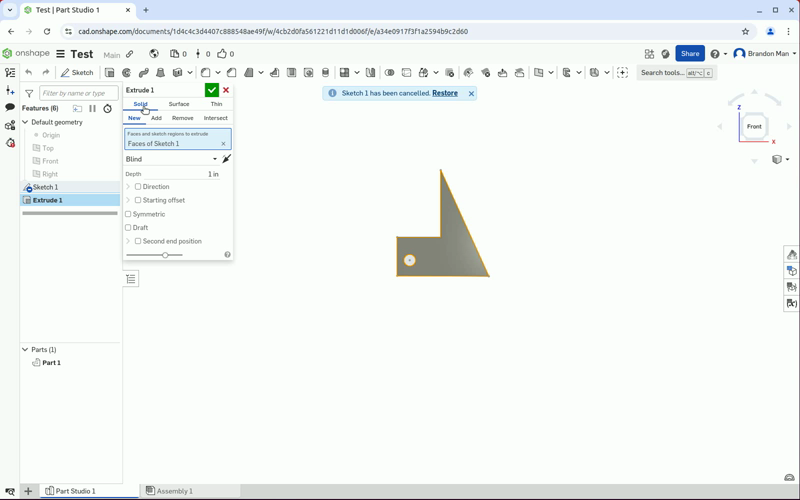
click(143, 106)
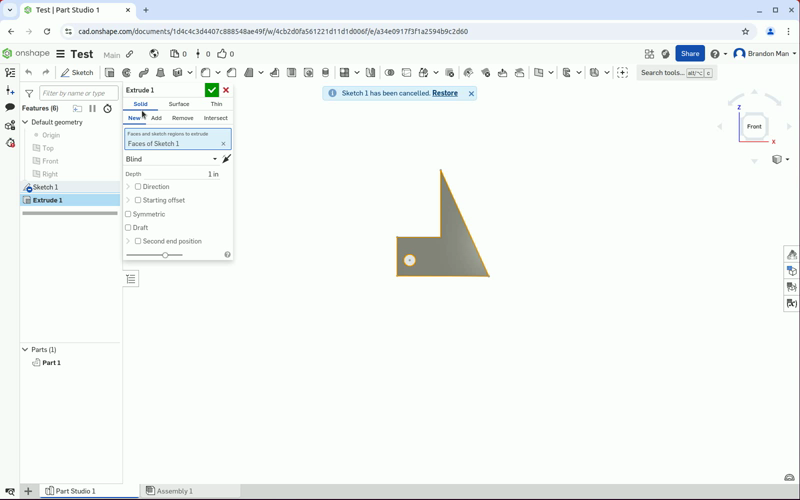
mouse_move(137, 120)
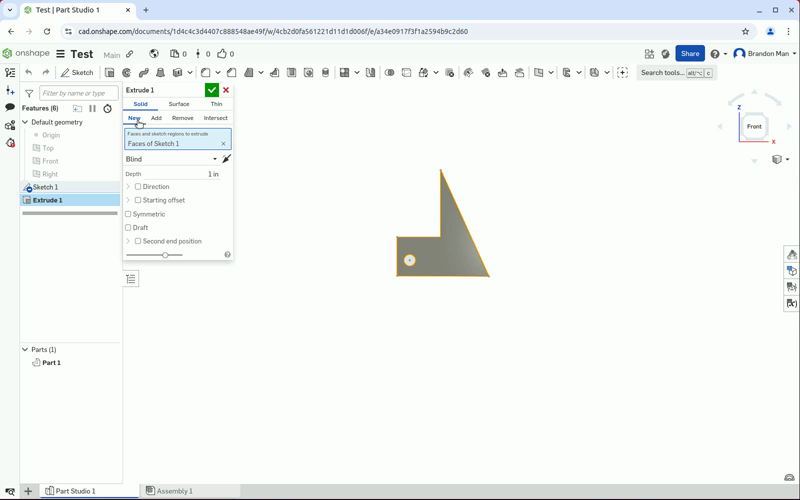
click(137, 120)
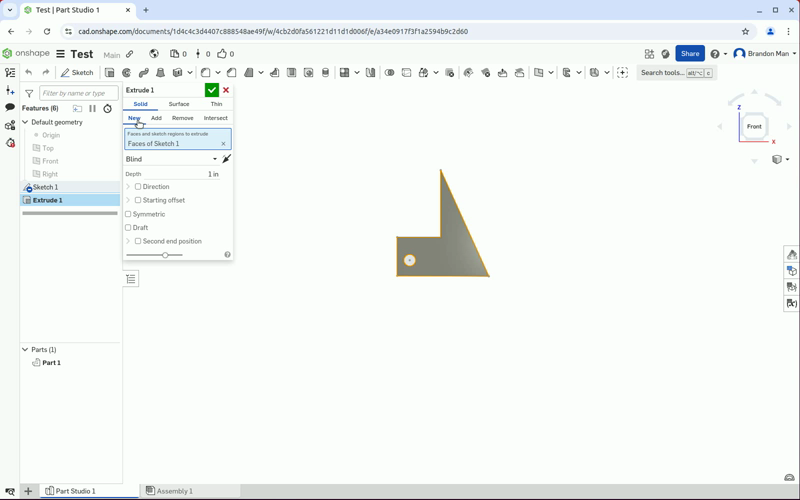
key(tab, 4)
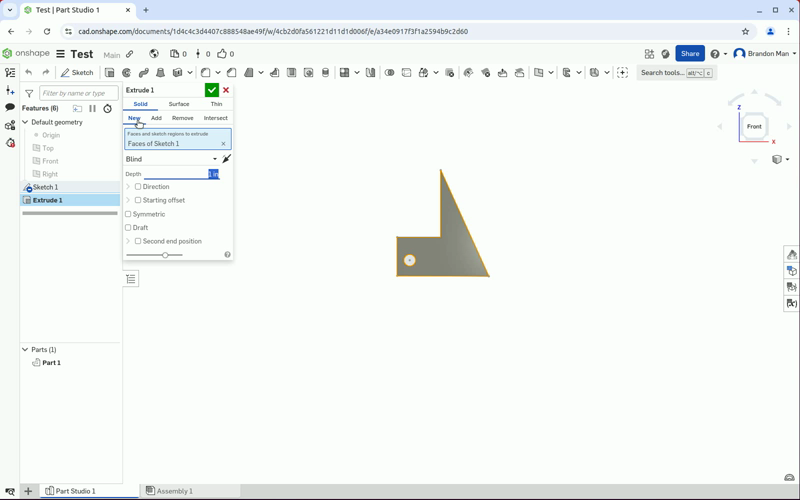
text(0.963)
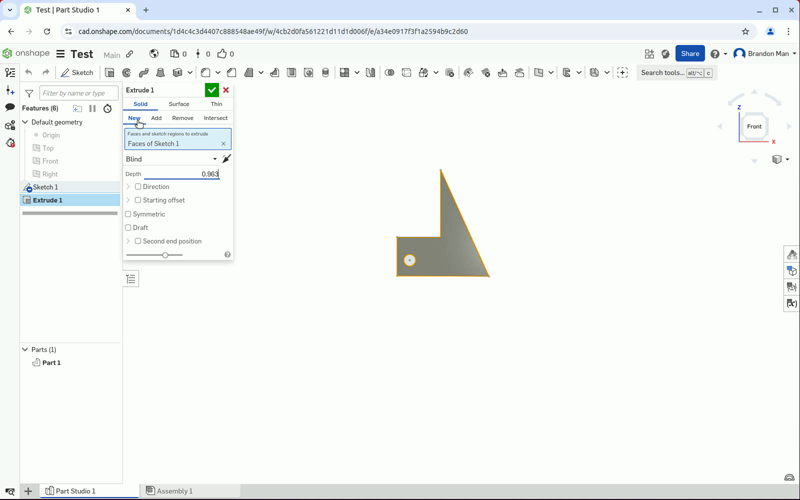
key(enter)
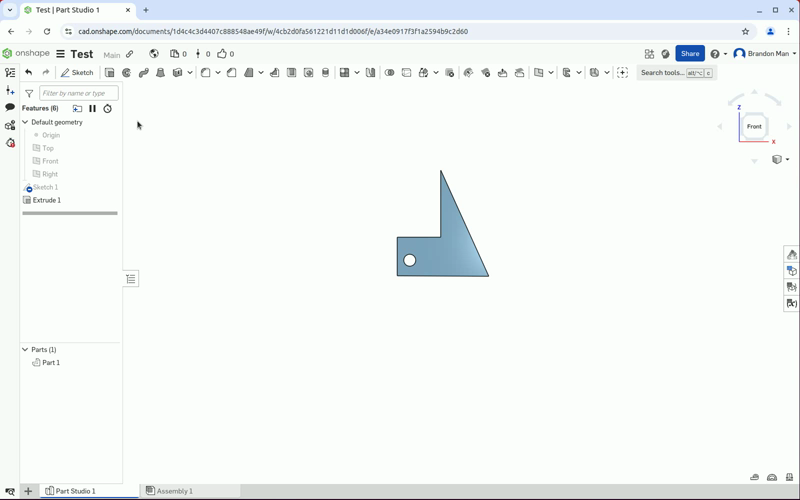
key(shift+h)
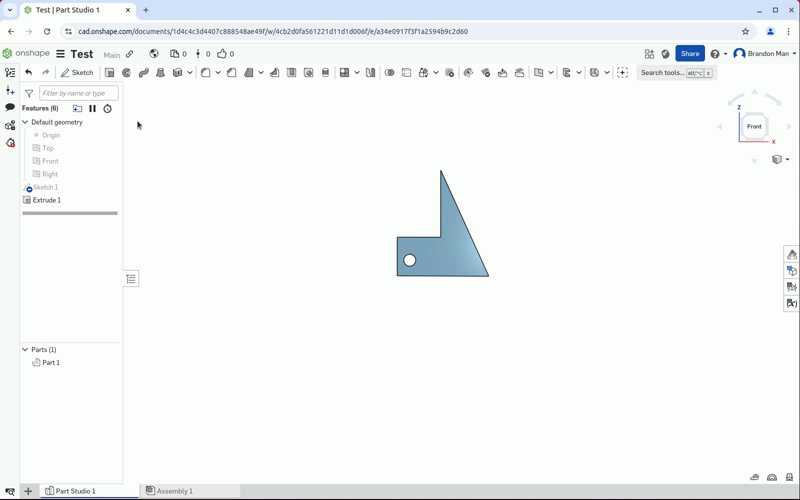
key(shift+h)
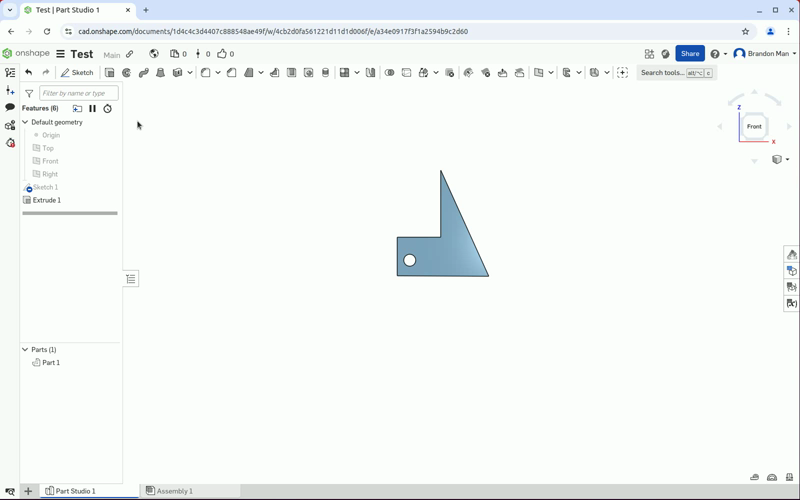
mouse_move(73, 189)
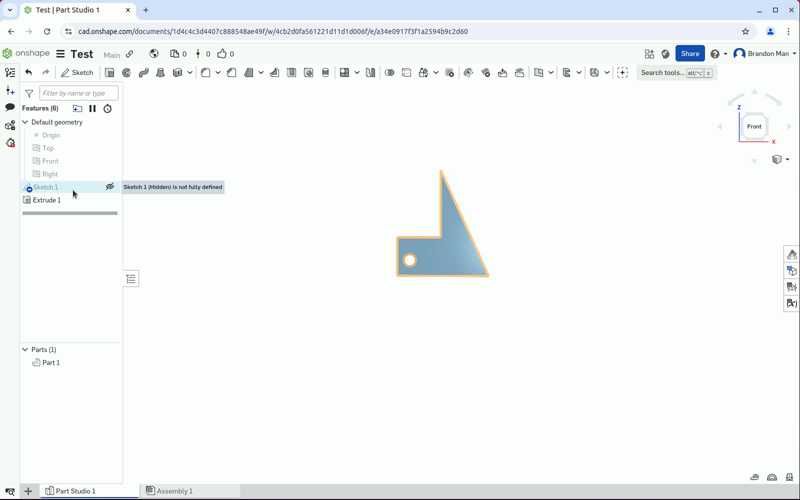
click(73, 189)
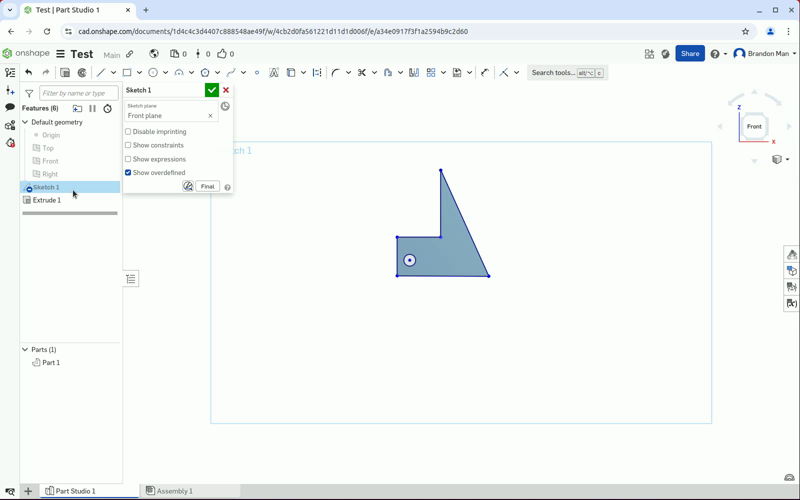
mouse_move(229, 92)
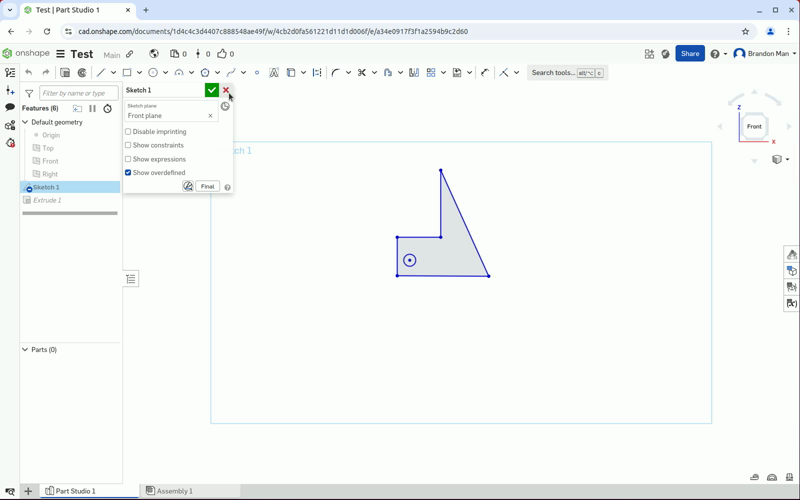
click(229, 92)
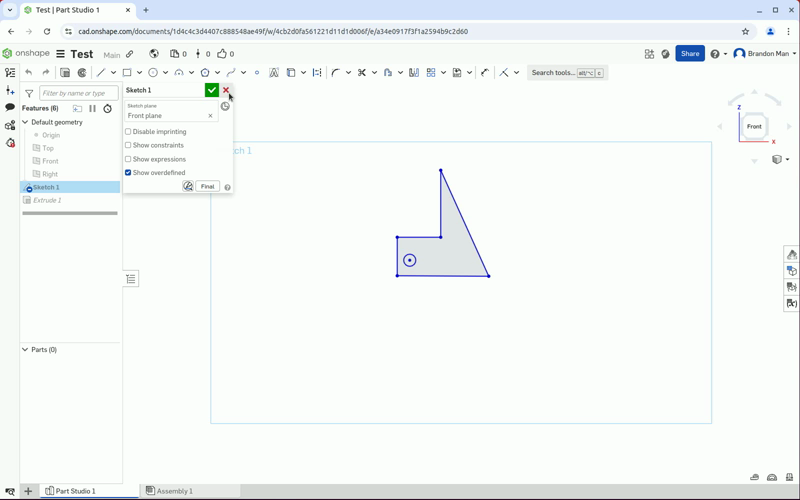
key(shift+s)
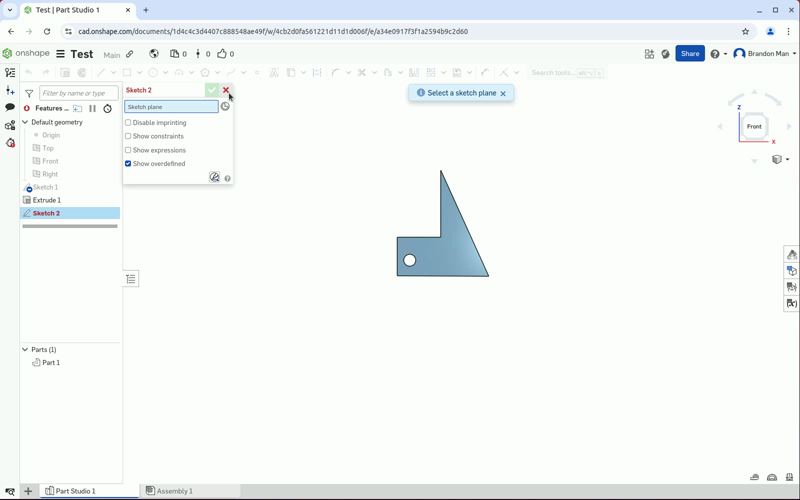
mouse_move(73, 163)
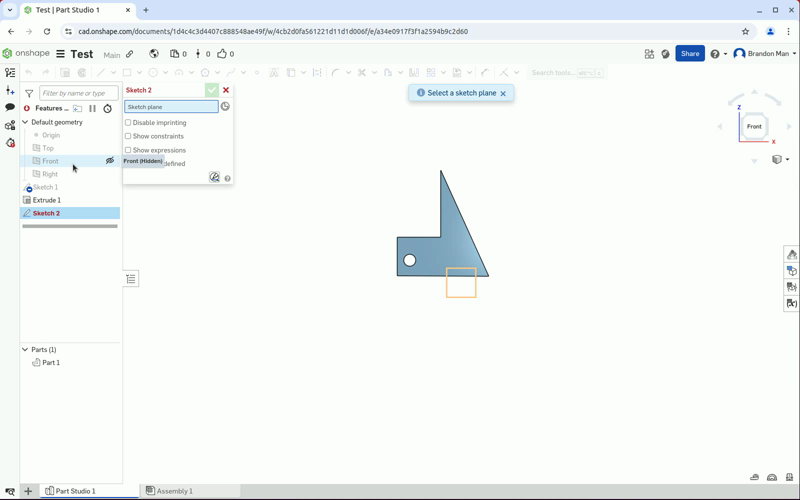
click(73, 163)
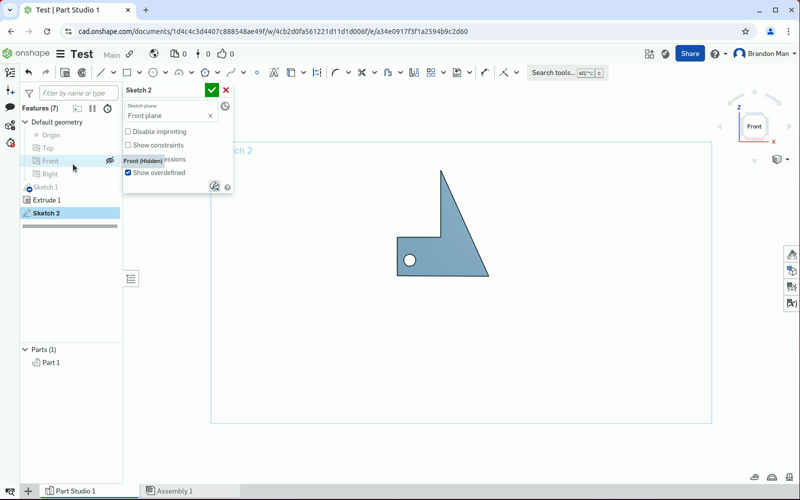
mouse_move(73, 352)
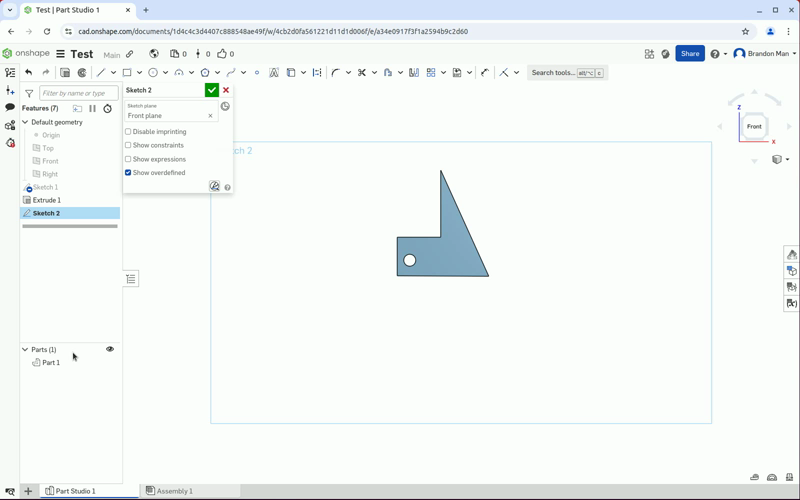
key(y)
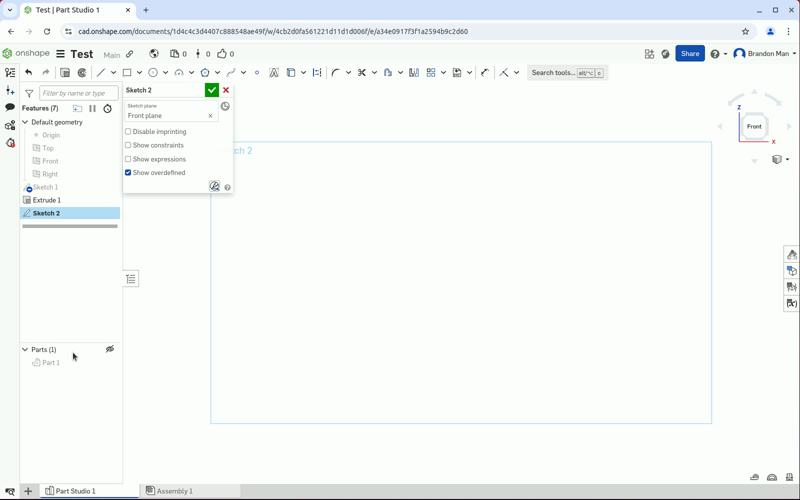
key(l)
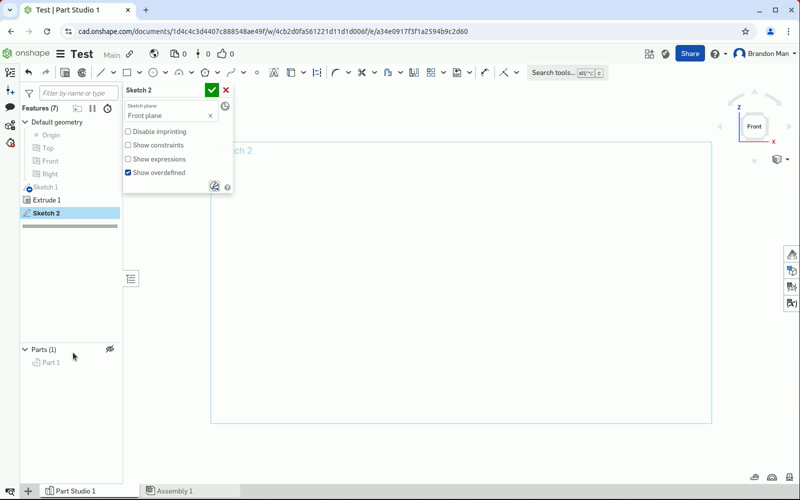
key_down(shift)
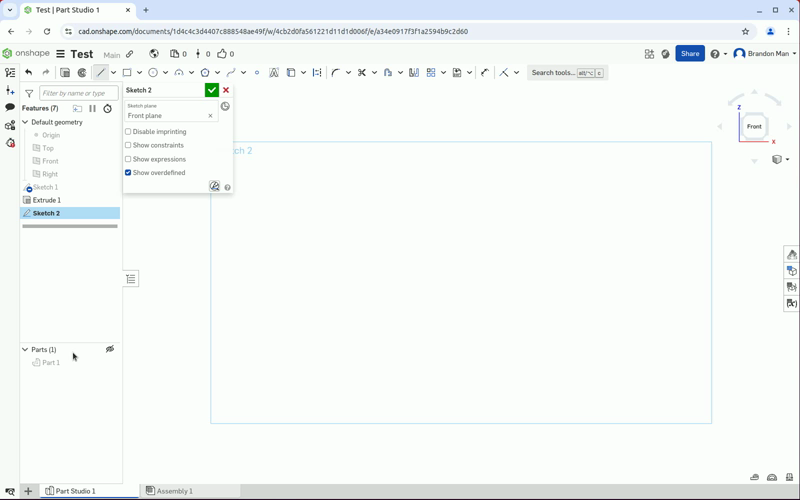
mouse_move(397, 237)
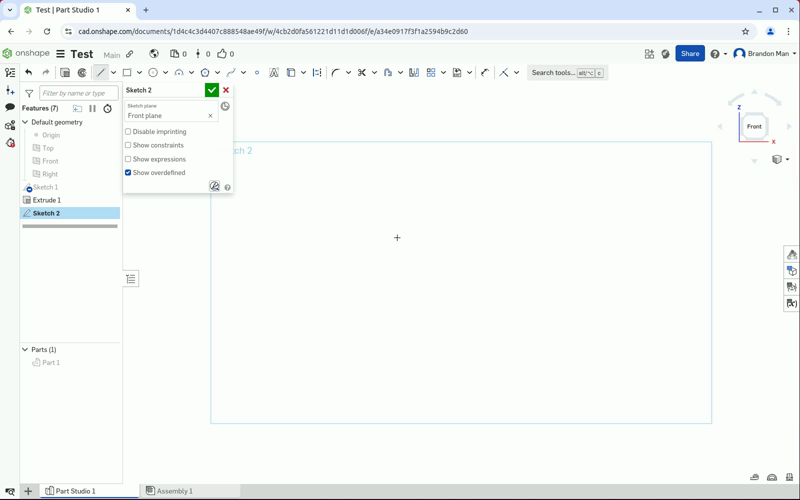
click(397, 237)
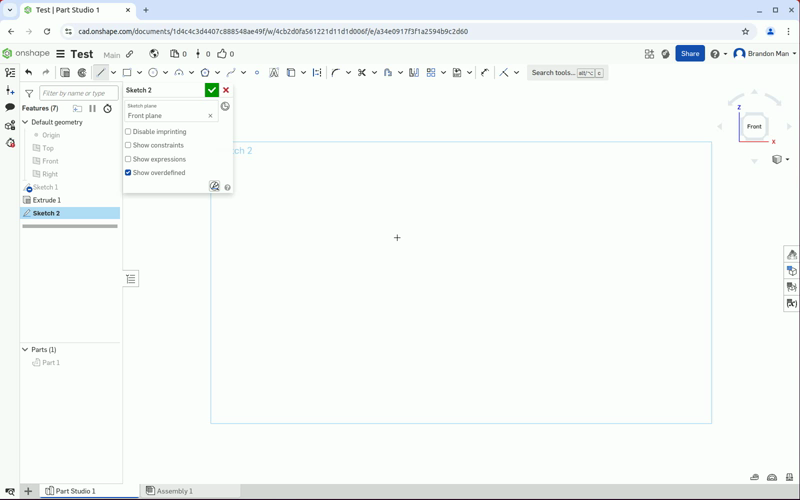
key_up(shift)
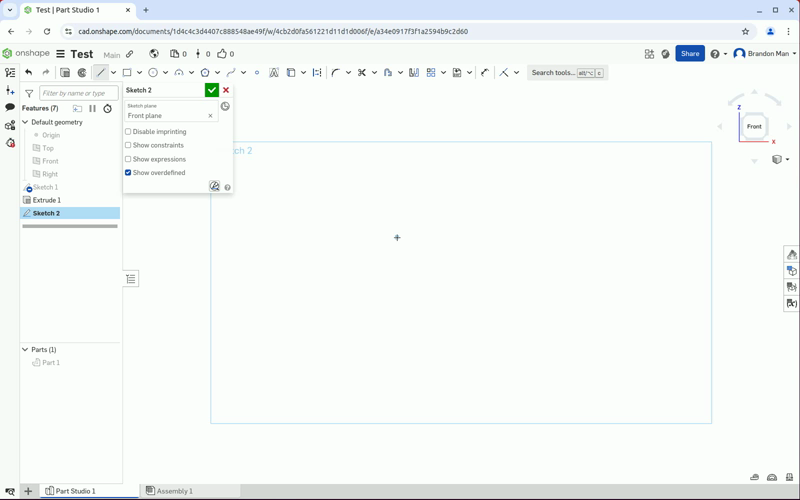
key_down(shift)
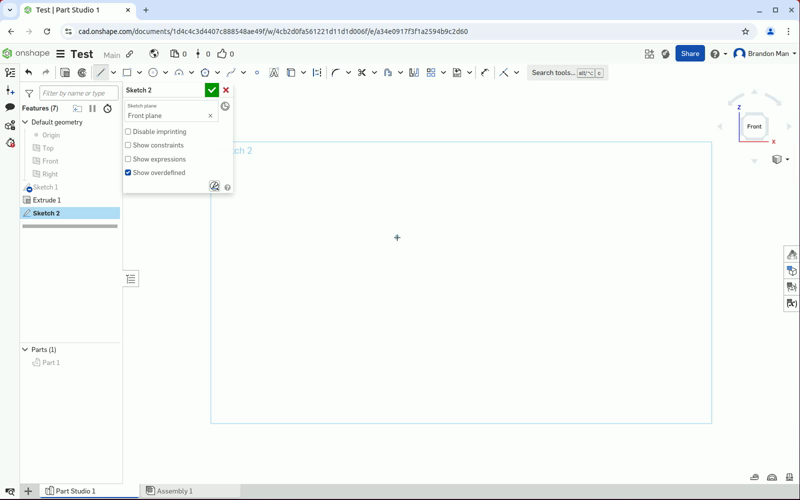
mouse_move(427, 237)
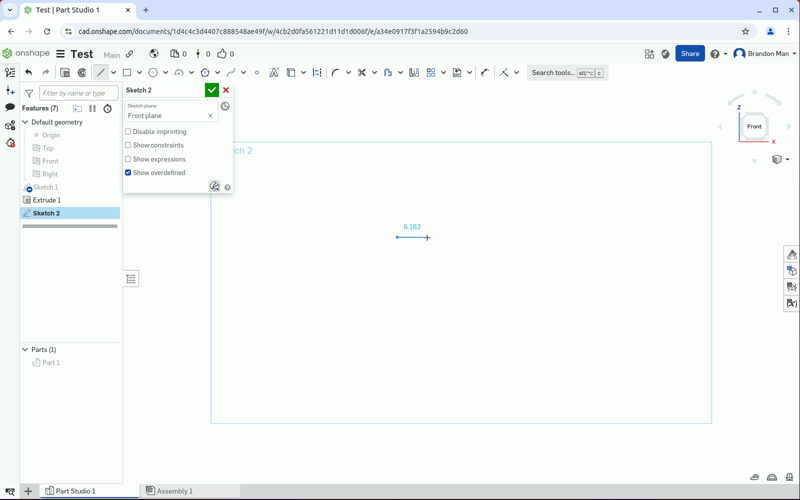
mouse_move(441, 237)
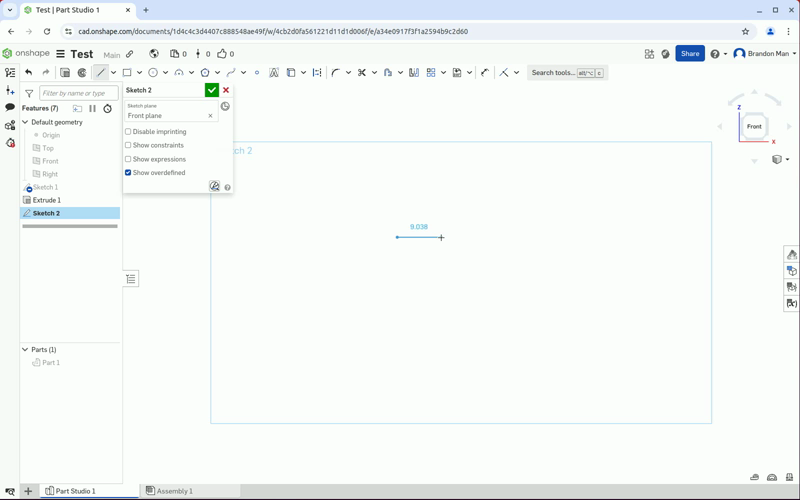
click(441, 237)
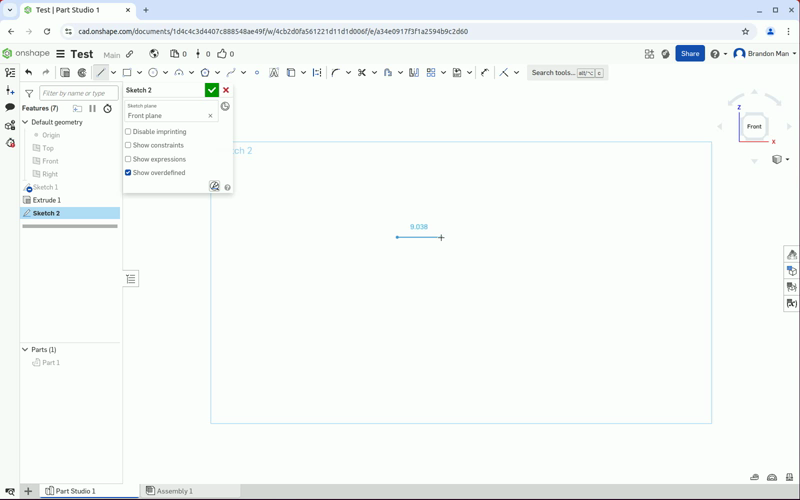
key_up(shift)
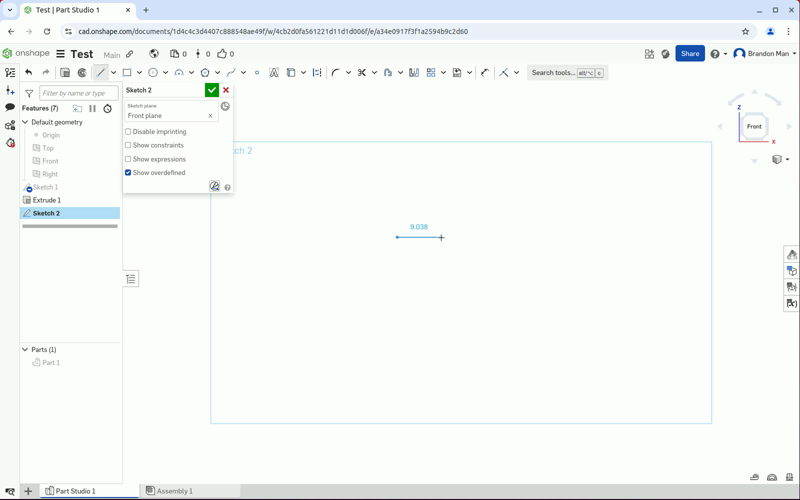
key_down(shift)
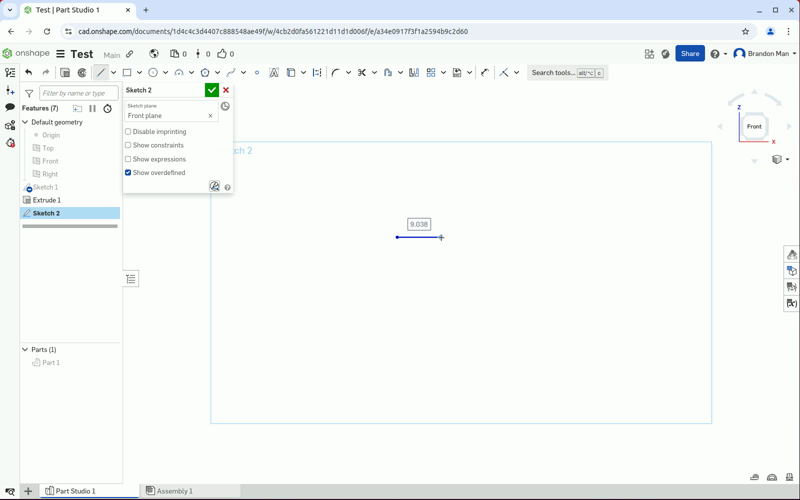
mouse_move(441, 169)
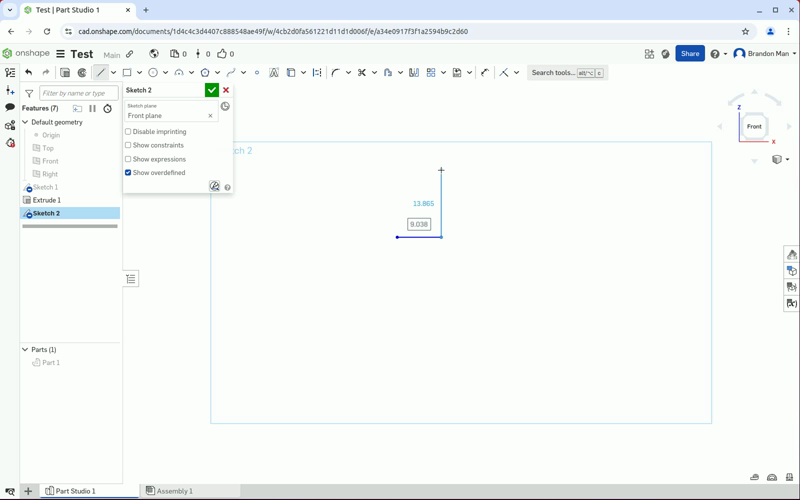
click(441, 169)
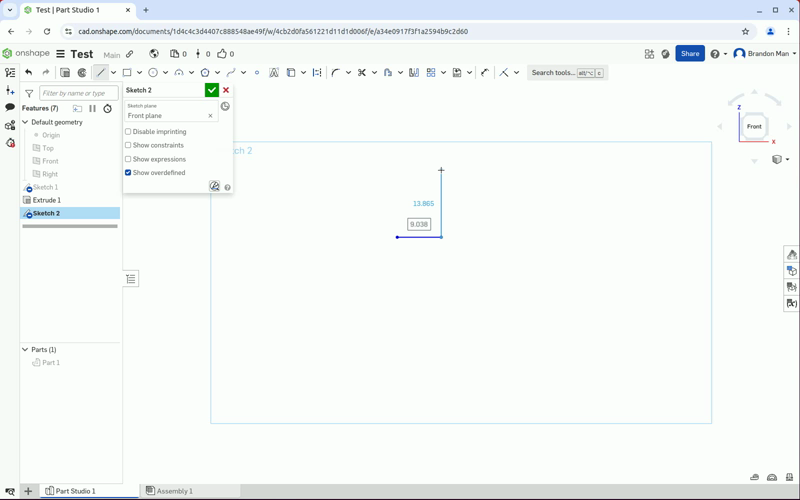
key_up(shift)
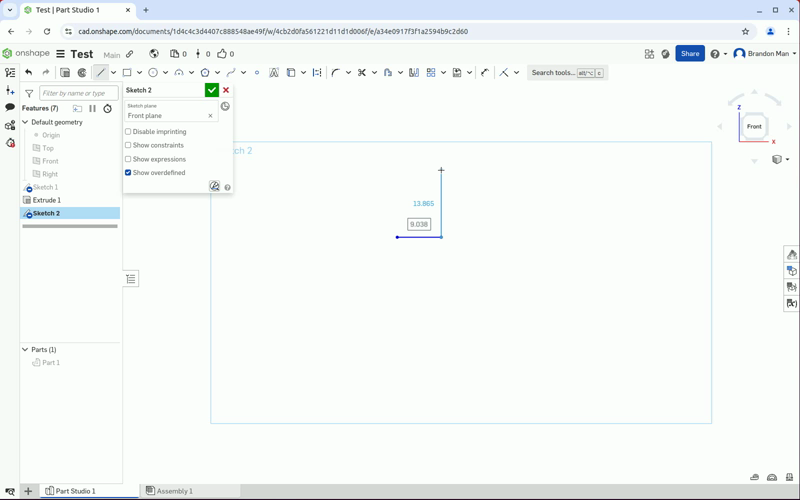
key_down(shift)
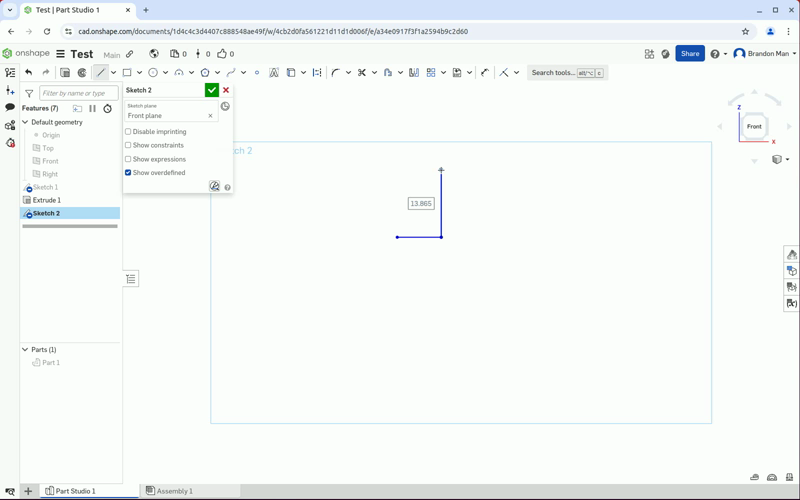
mouse_move(471, 169)
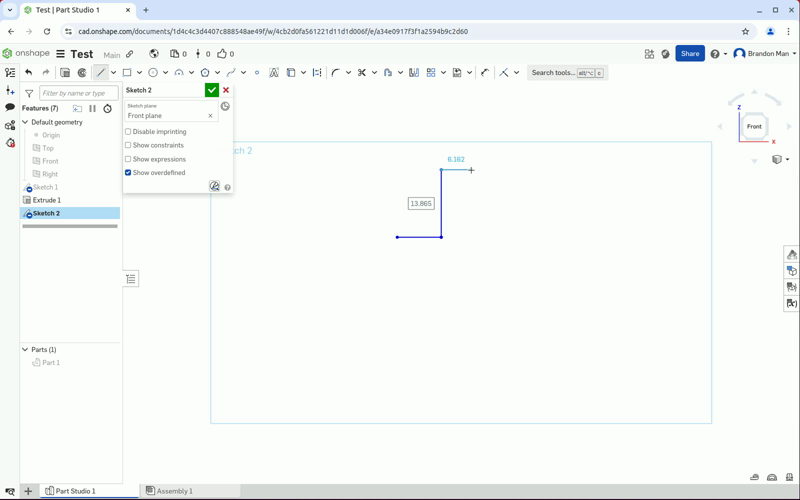
mouse_move(397, 169)
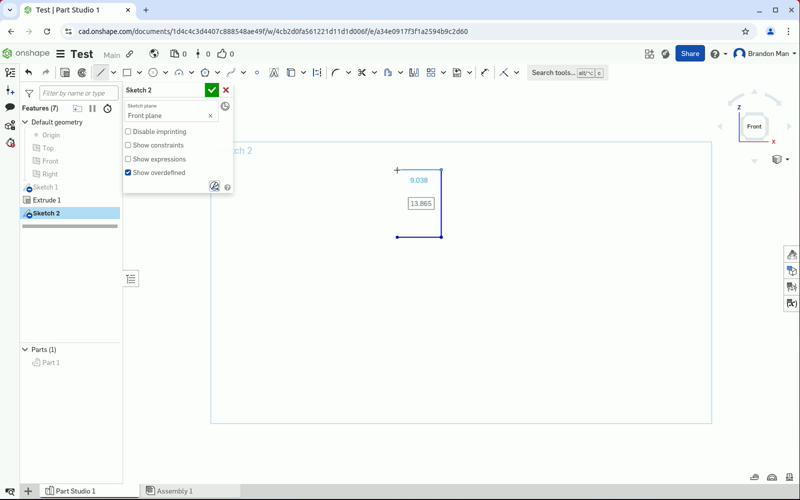
click(397, 169)
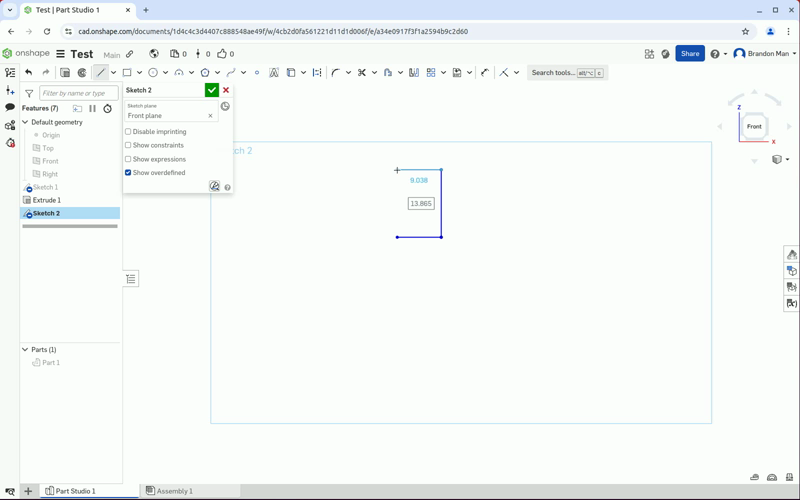
key_up(shift)
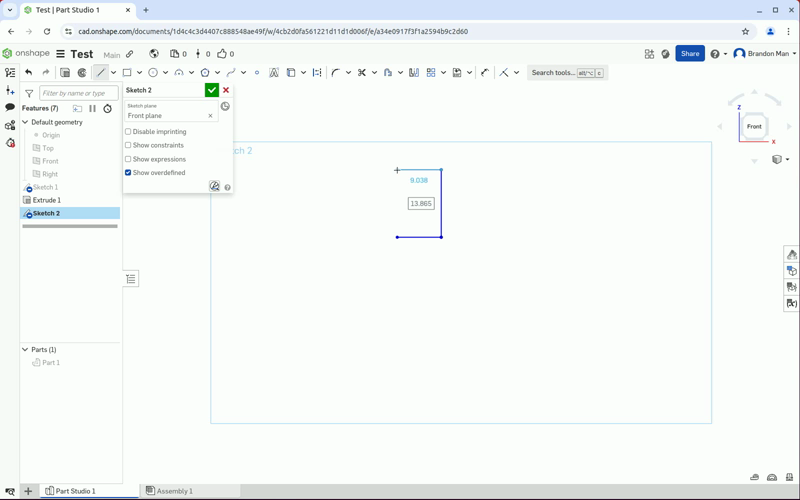
key_down(shift)
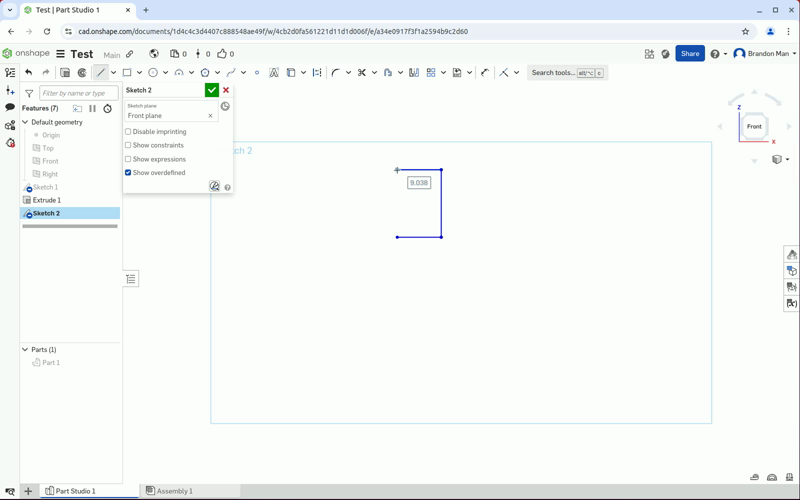
mouse_move(397, 237)
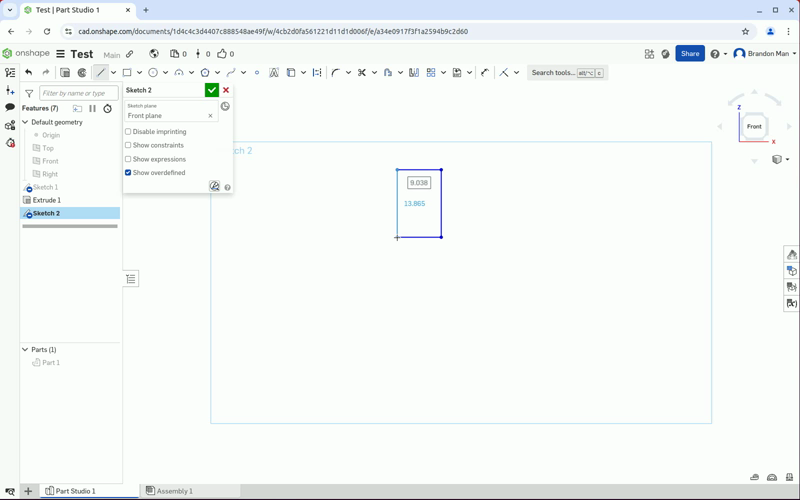
key_up(shift)
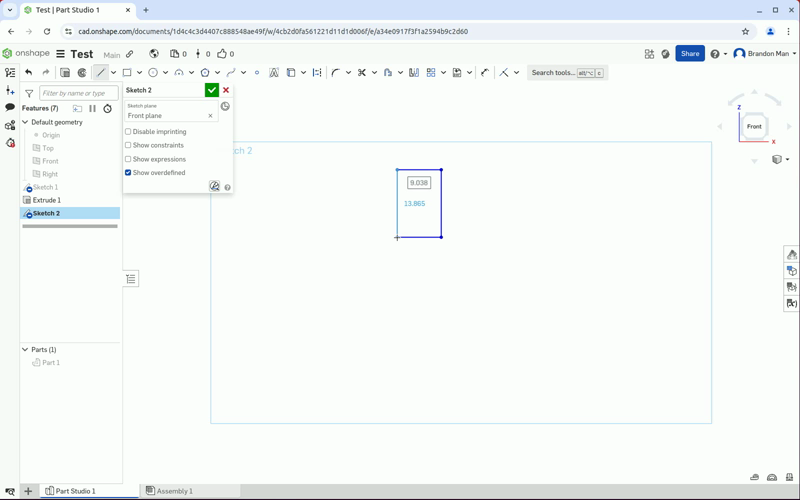
click(397, 237)
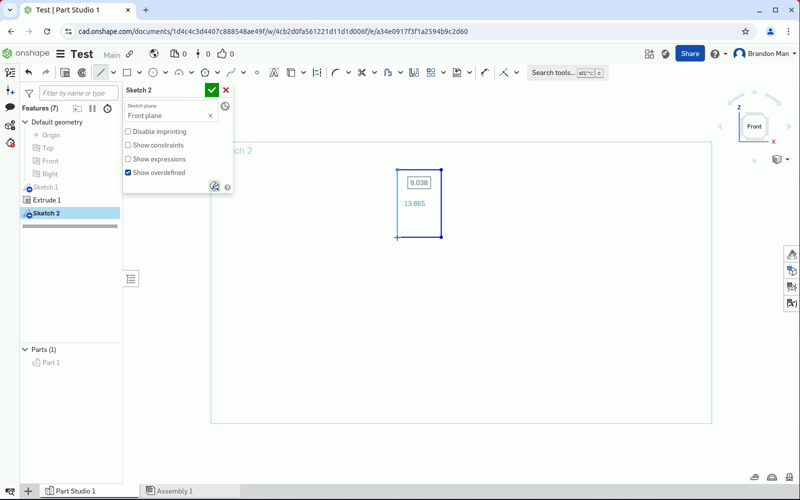
key(esc)
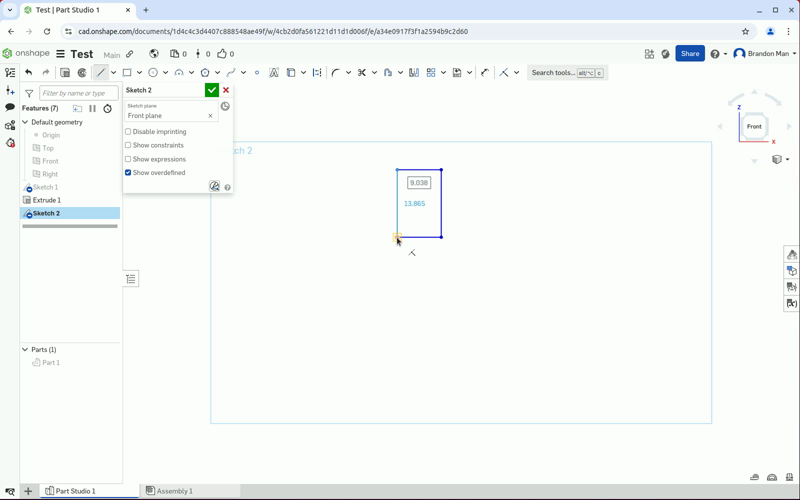
mouse_move(434, 210)
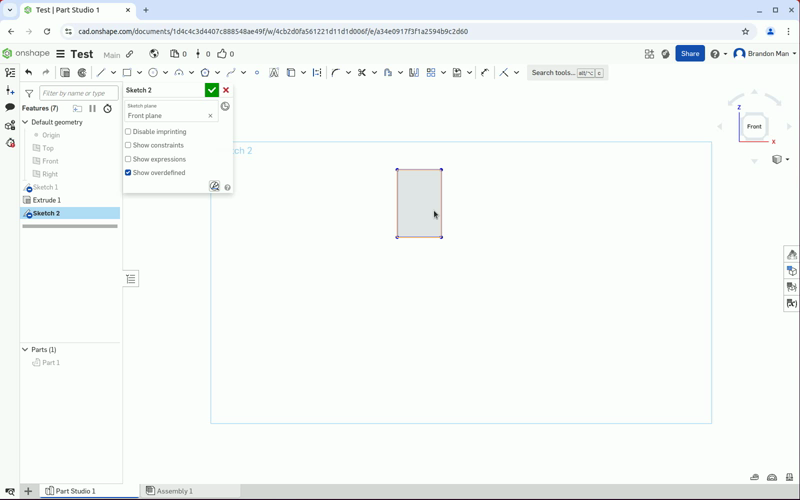
click(434, 210)
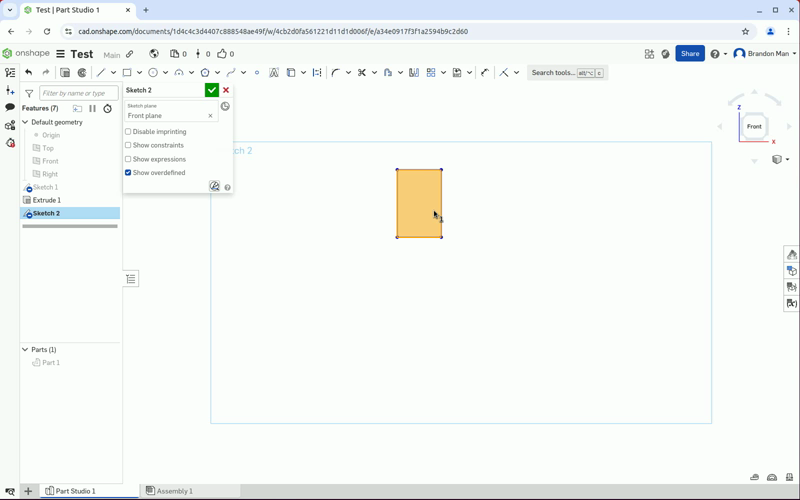
mouse_move(73, 352)
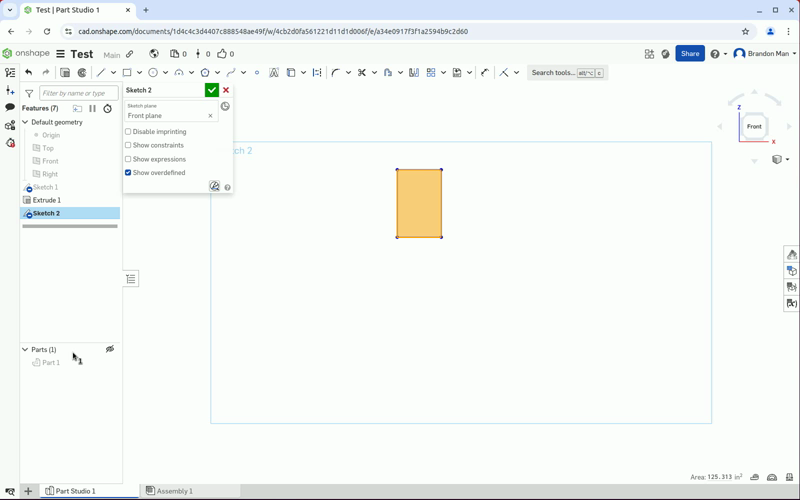
key(shift+y)
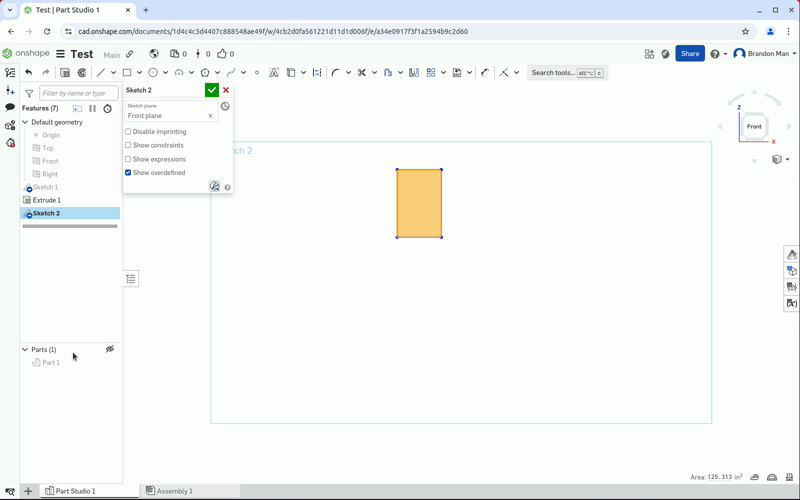
key(shift+e)
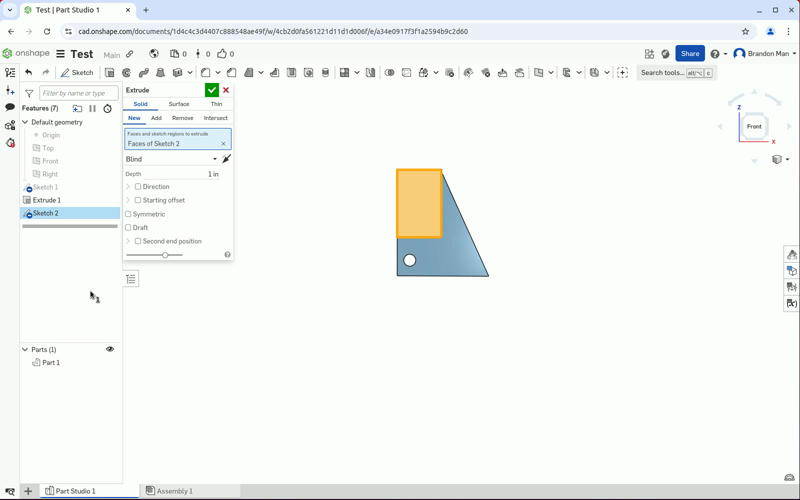
mouse_move(143, 106)
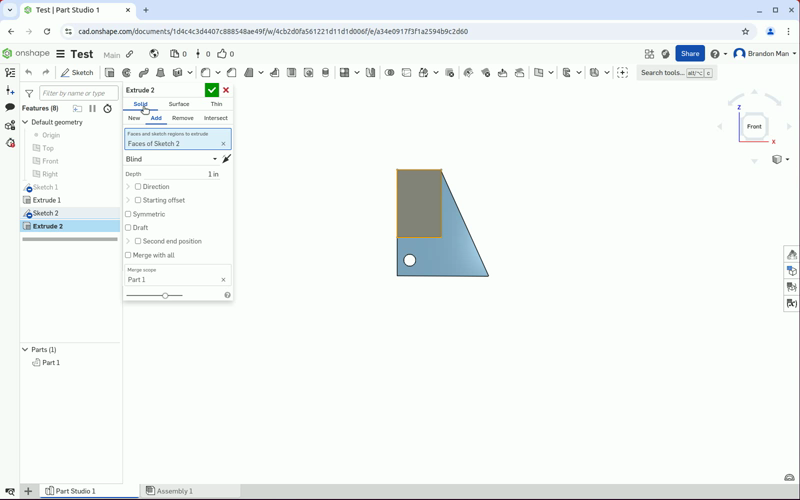
click(143, 106)
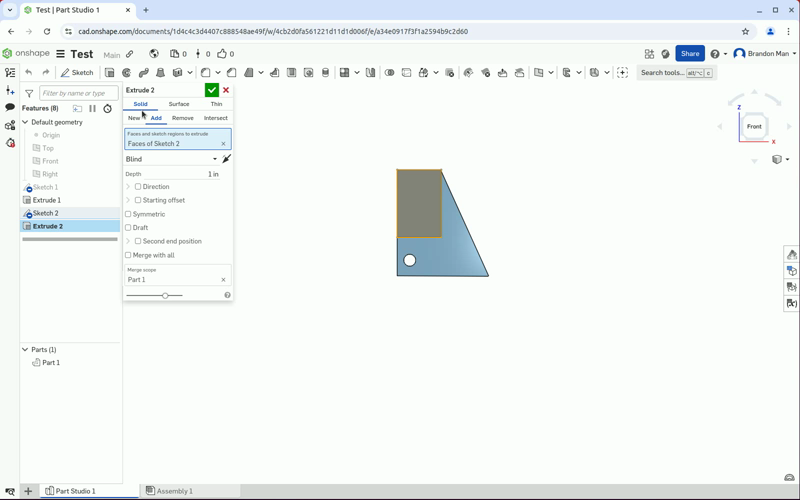
mouse_move(137, 120)
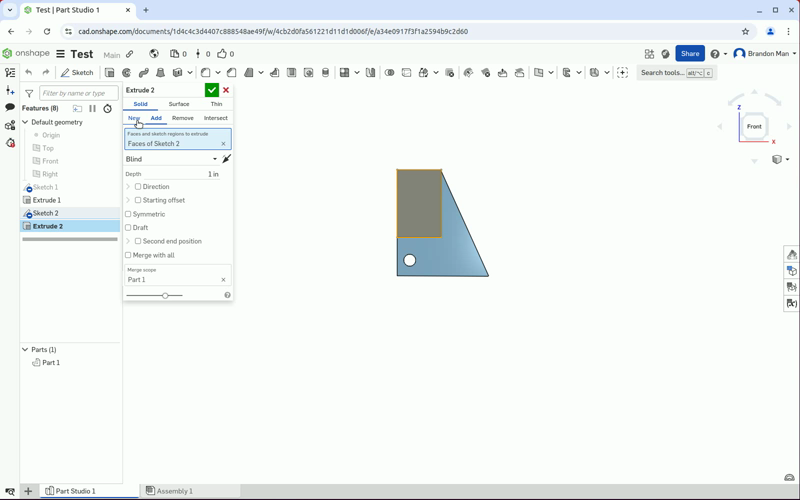
click(137, 120)
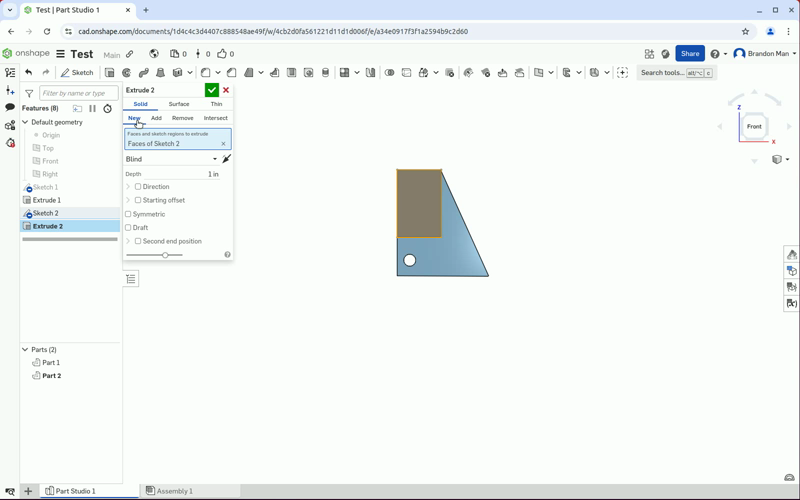
key(tab, 4)
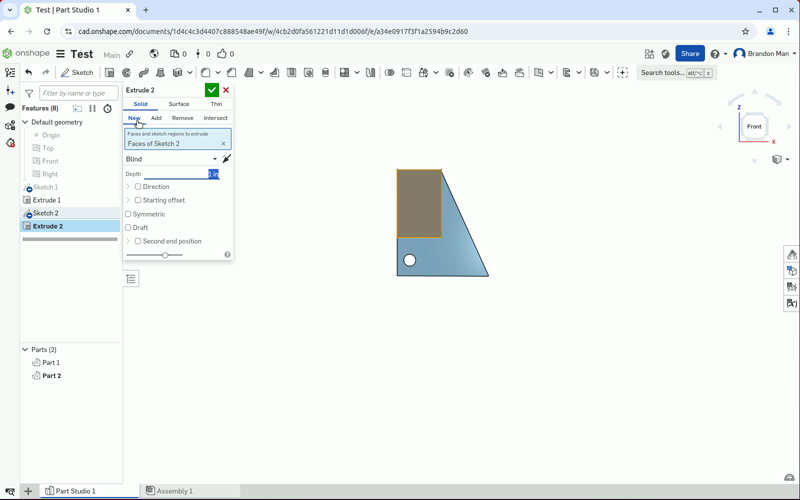
text(0.963)
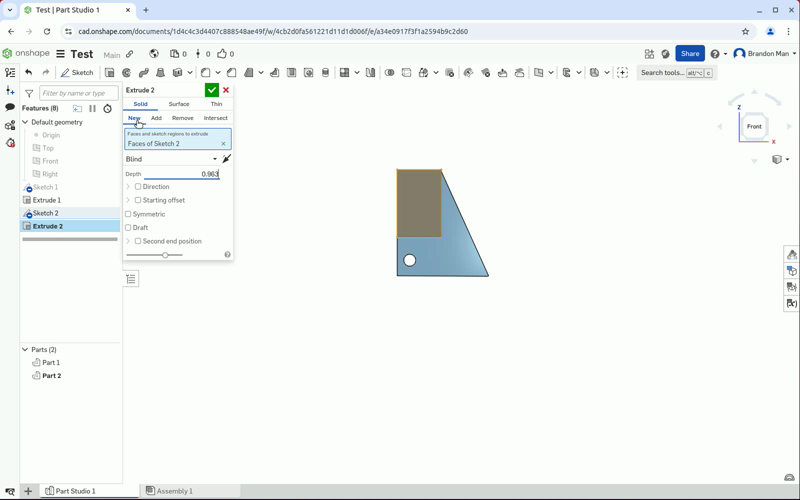
key(enter)
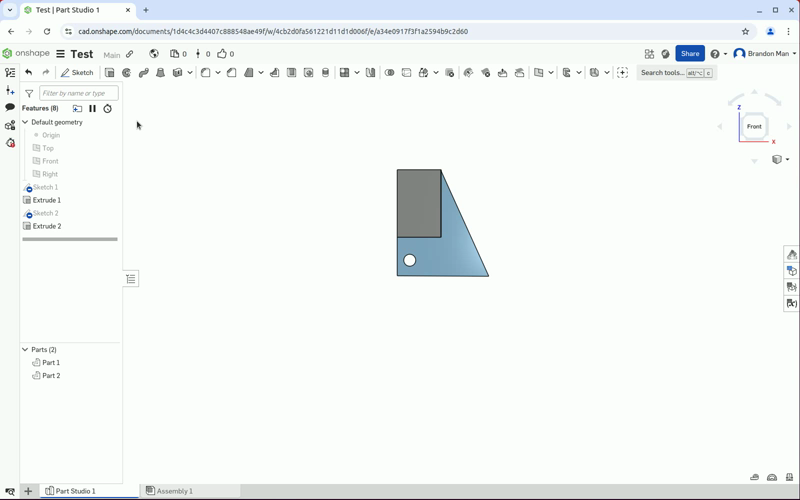
key(shift+h)
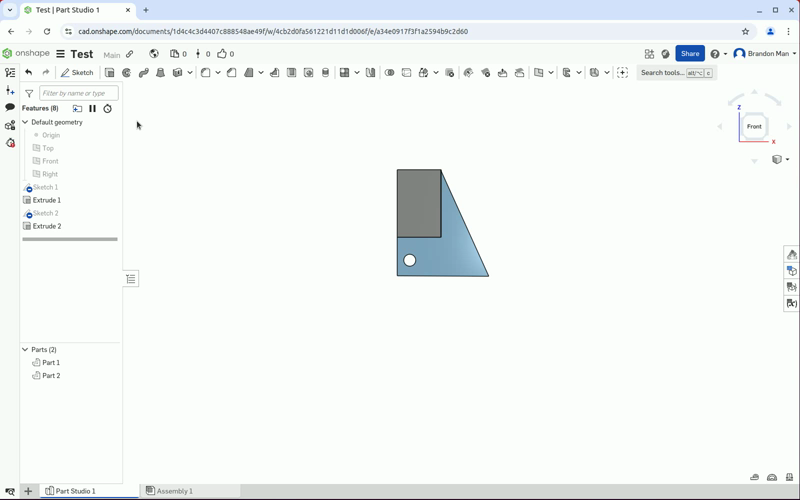
key(shift+h)
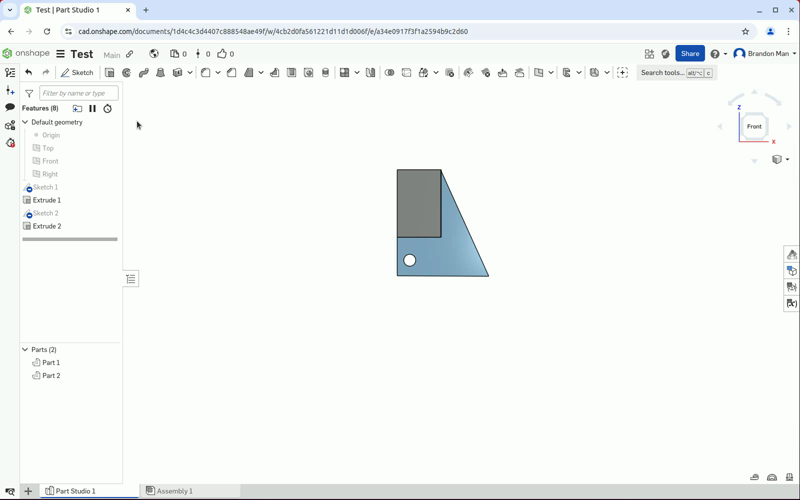
mouse_move(73, 189)
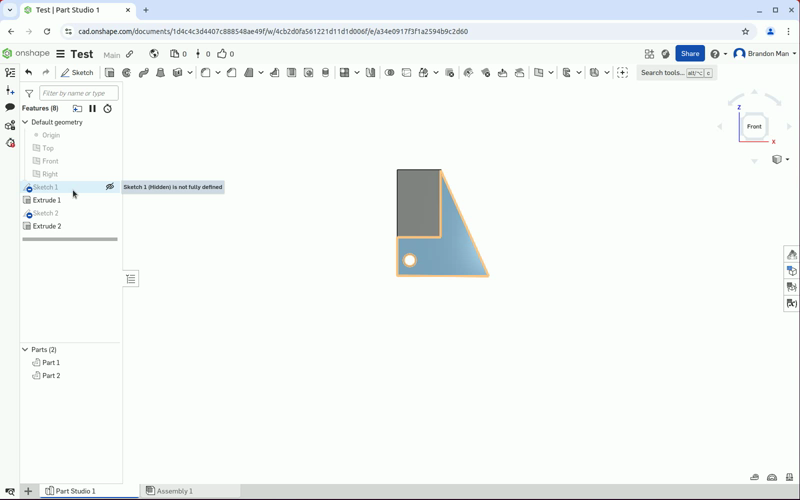
click(73, 189)
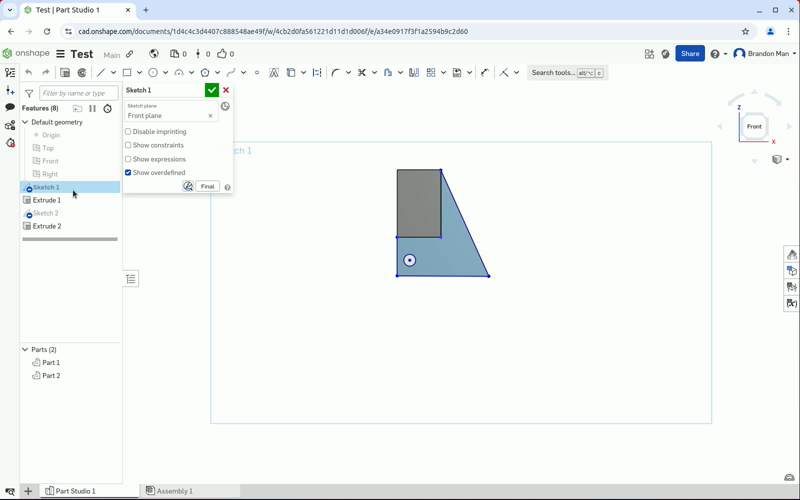
mouse_move(229, 92)
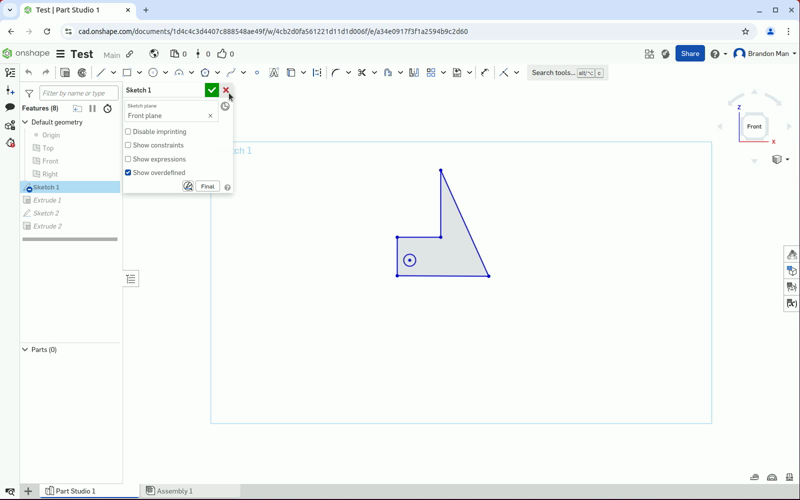
click(229, 92)
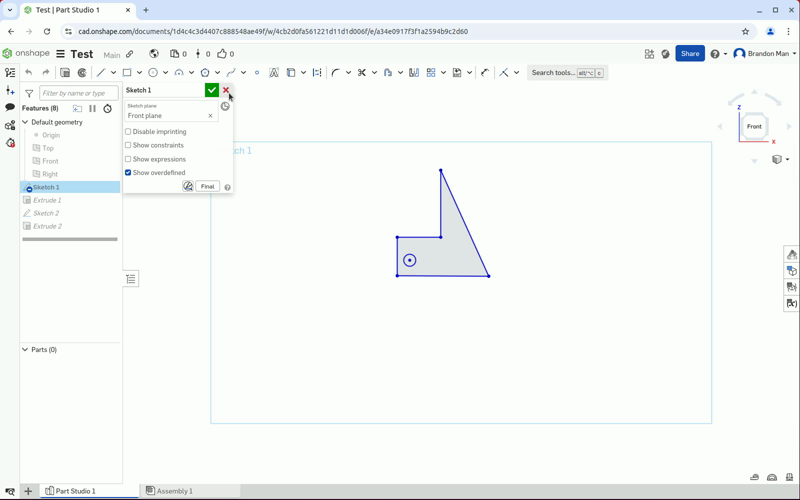
key(shift+s)
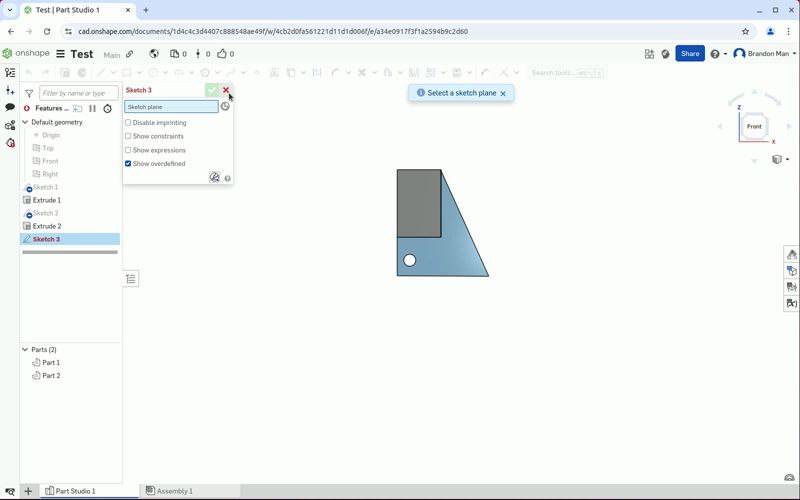
mouse_move(73, 163)
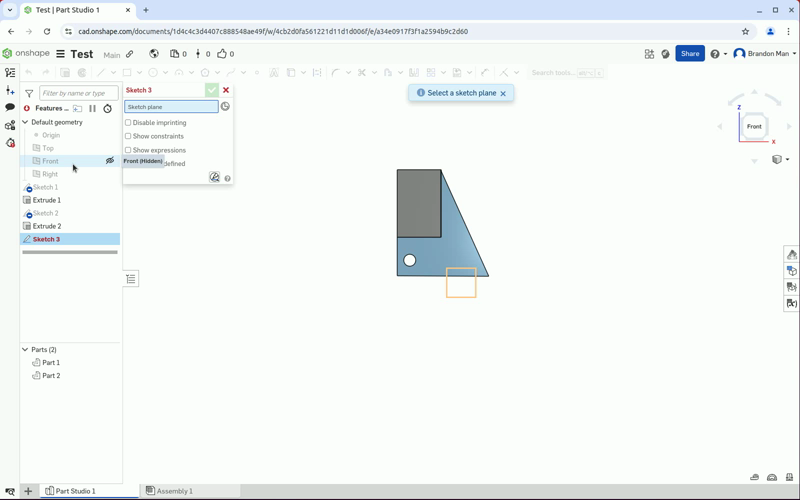
click(73, 163)
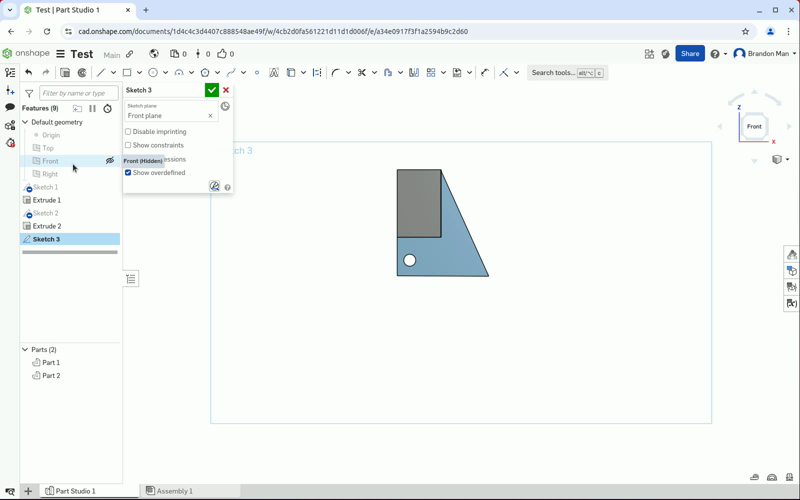
mouse_move(73, 352)
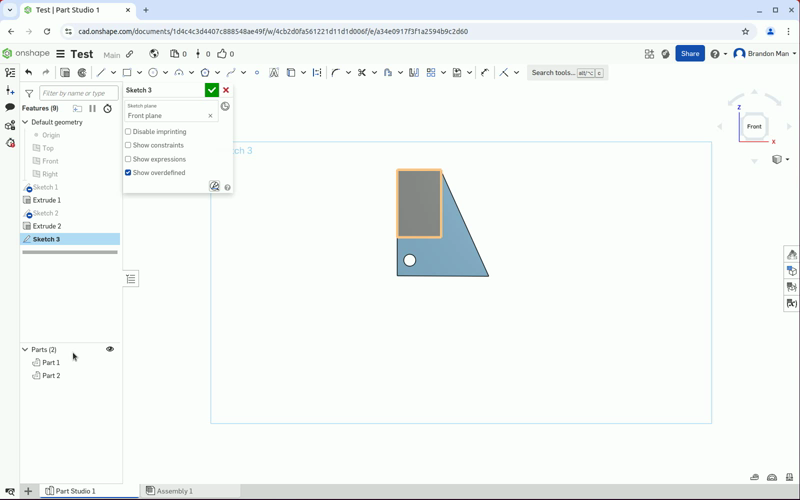
key(y)
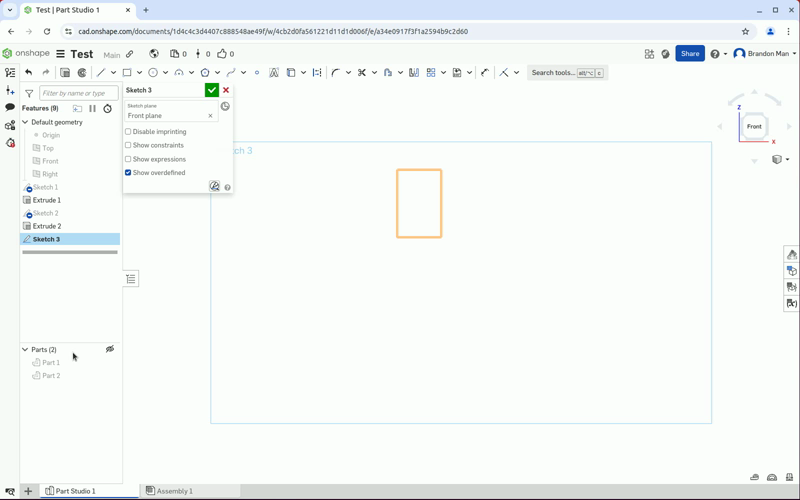
key(l)
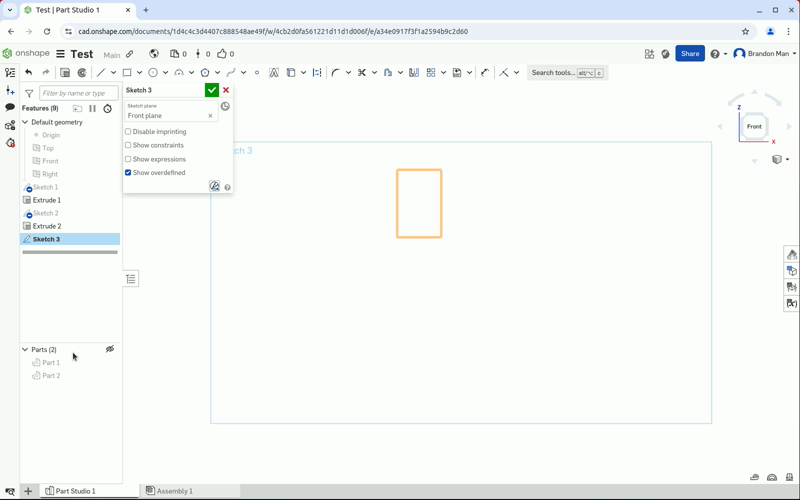
key_down(shift)
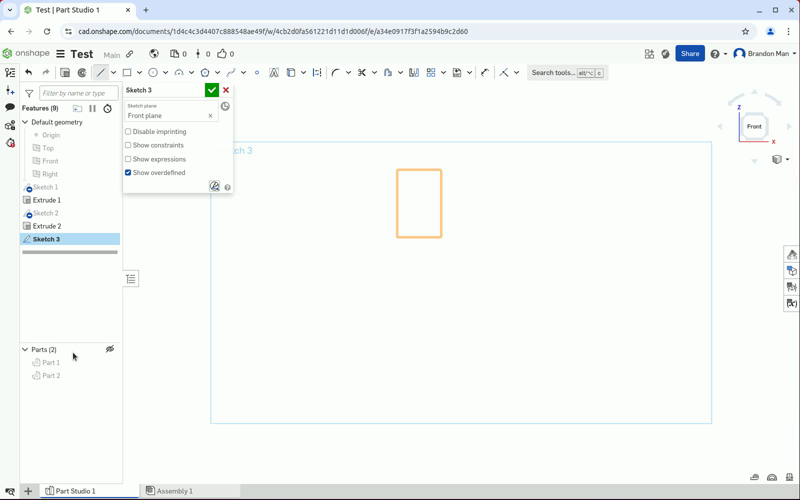
mouse_move(397, 356)
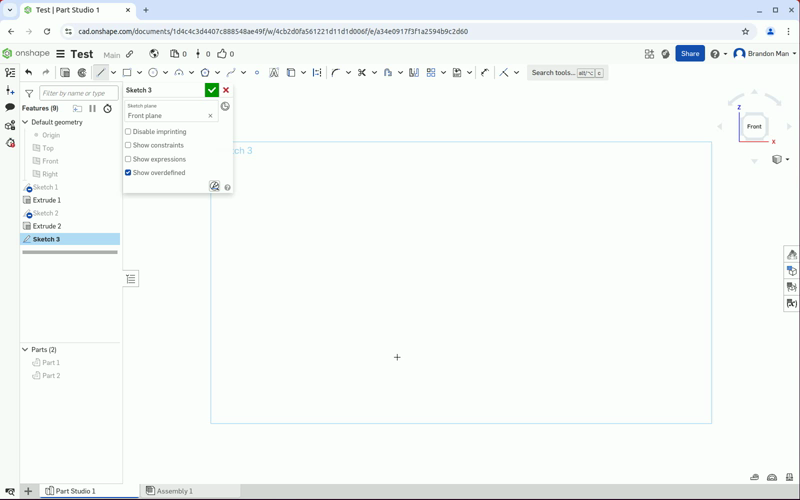
click(397, 356)
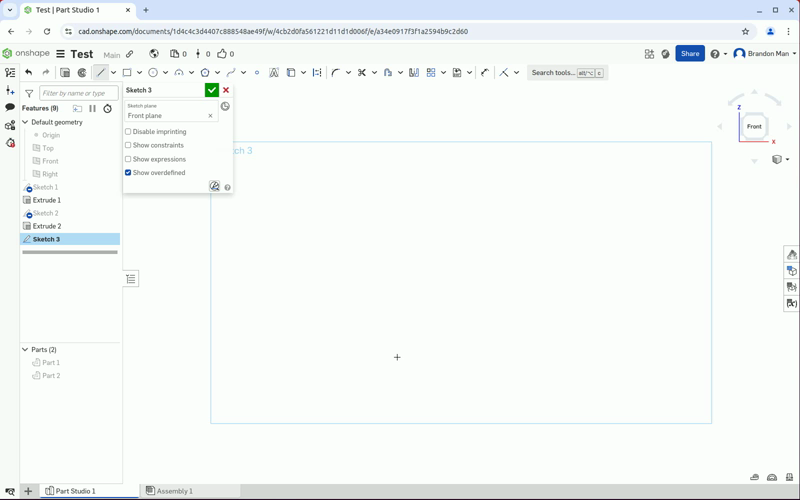
key_up(shift)
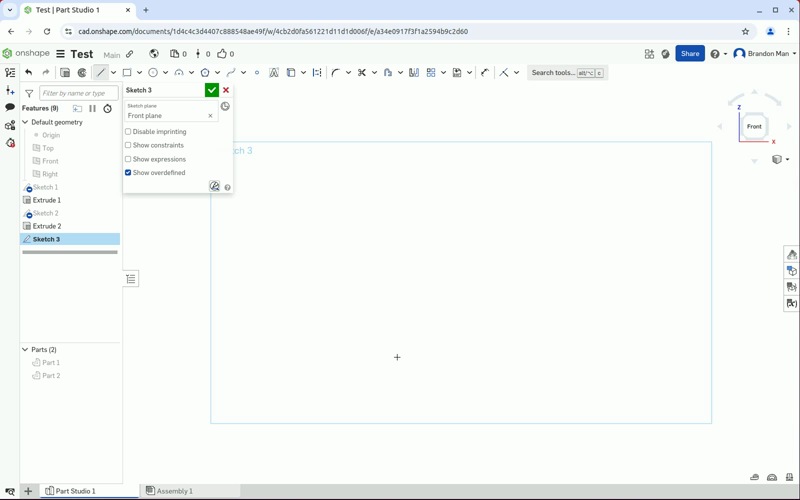
key_down(shift)
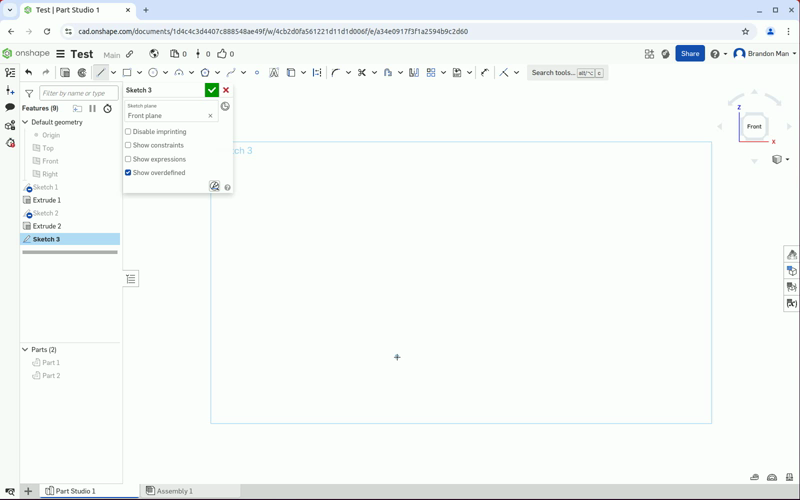
mouse_move(489, 356)
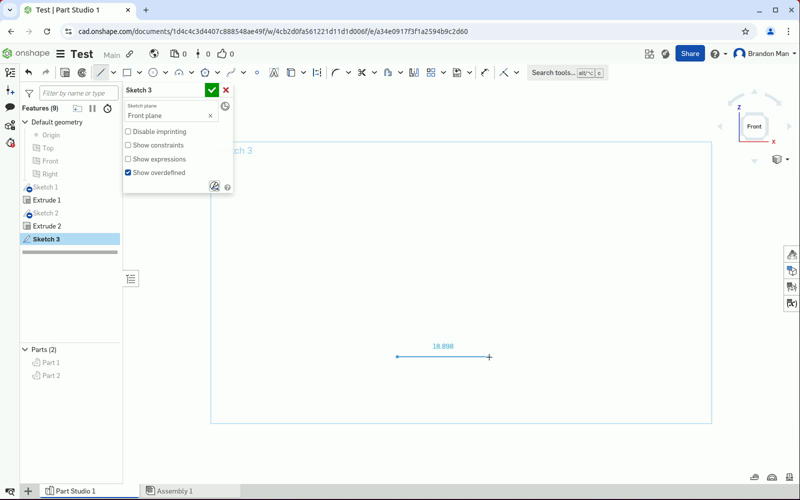
click(489, 356)
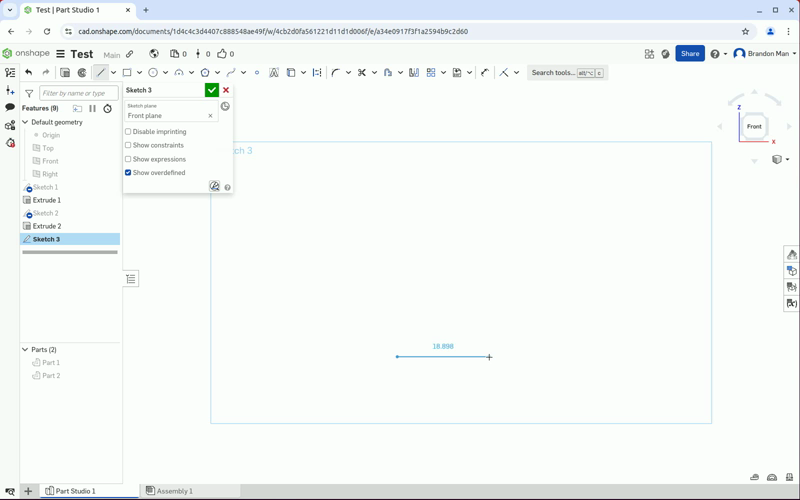
key_up(shift)
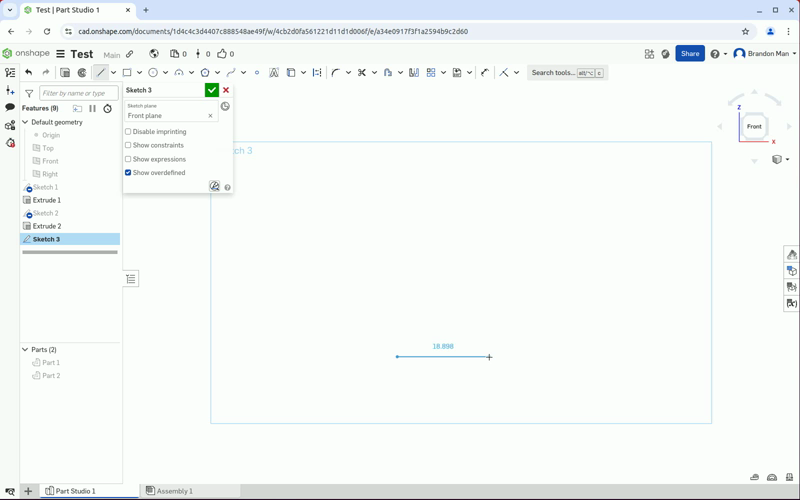
key_down(shift)
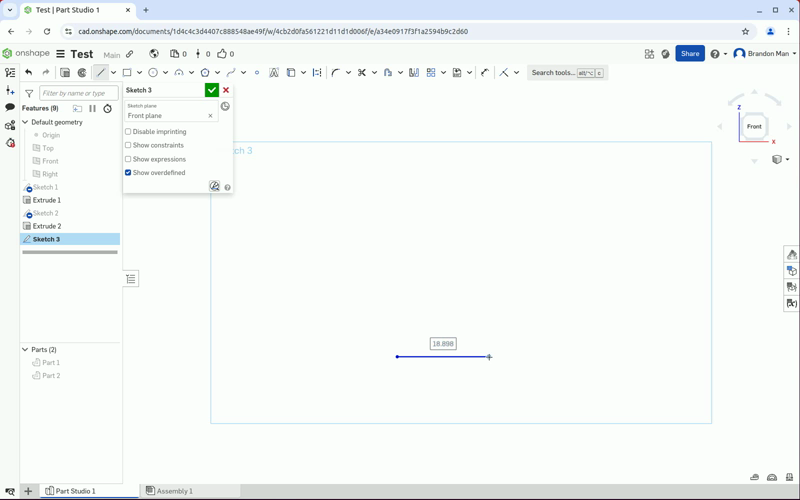
mouse_move(489, 276)
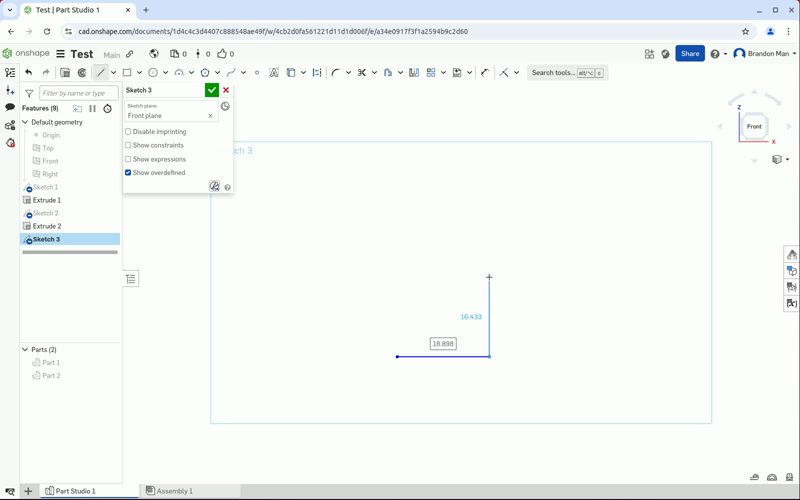
click(489, 276)
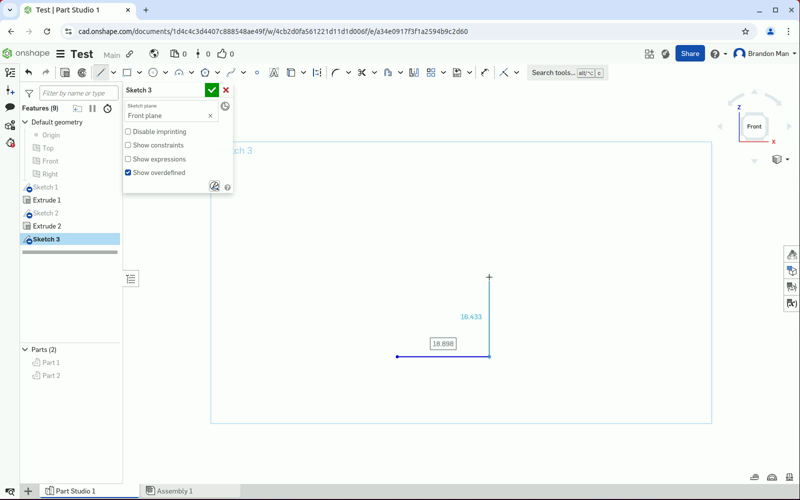
key_up(shift)
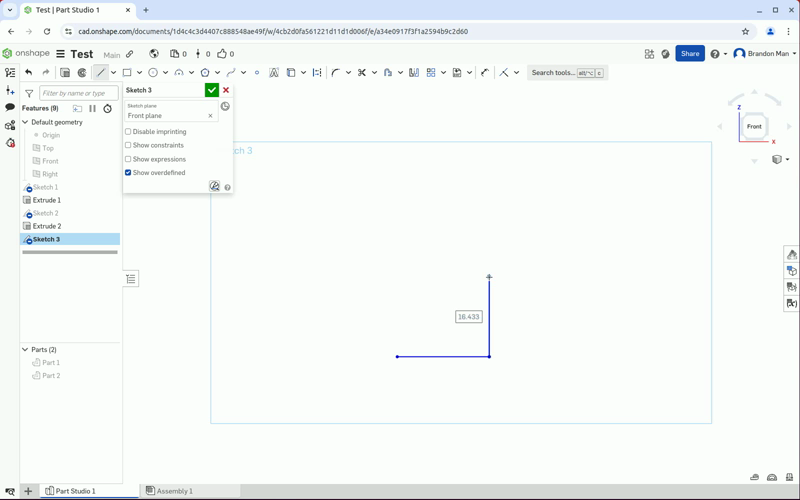
key_down(shift)
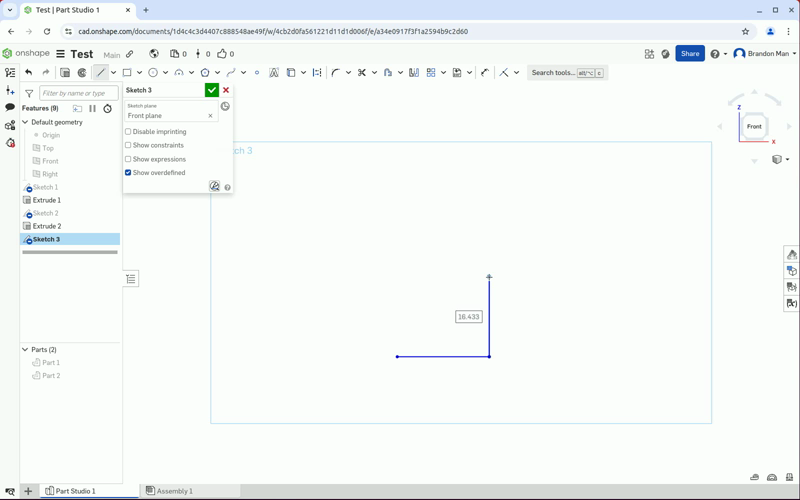
mouse_move(397, 276)
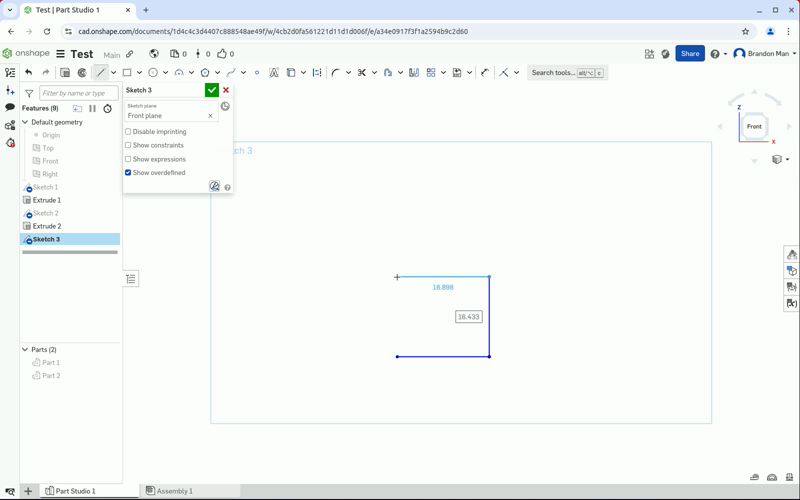
click(397, 276)
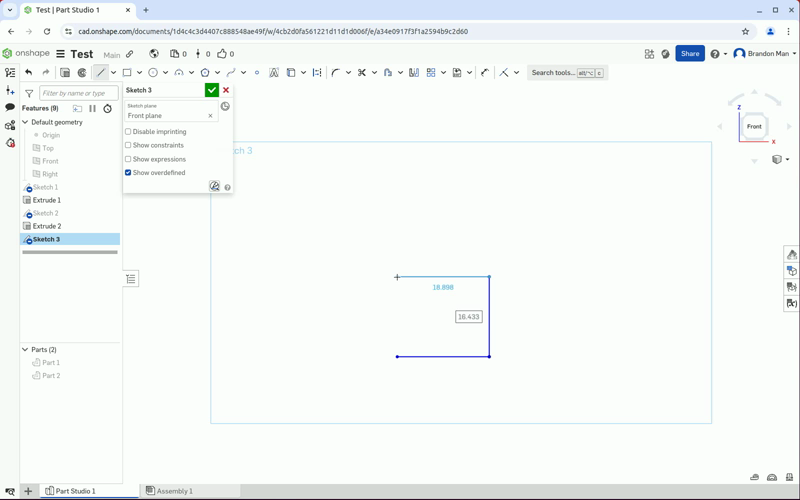
key_up(shift)
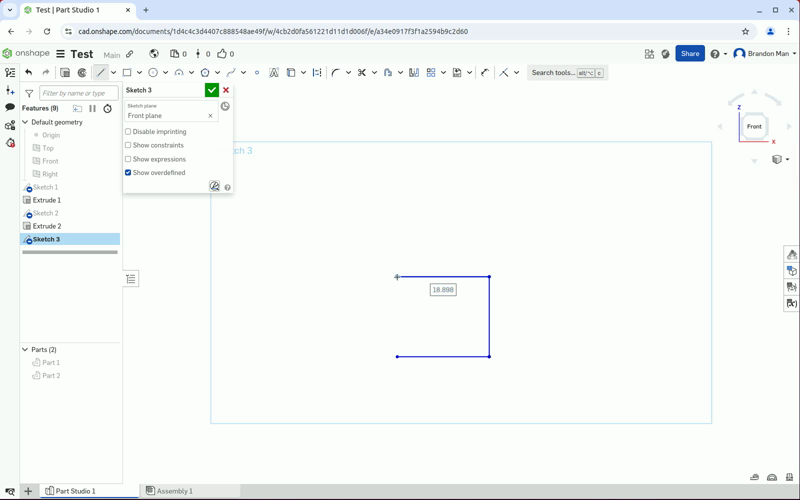
key_down(shift)
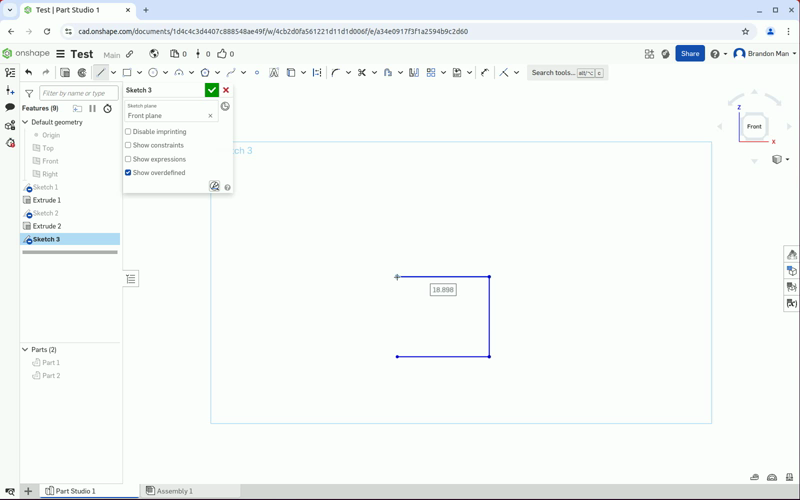
mouse_move(397, 356)
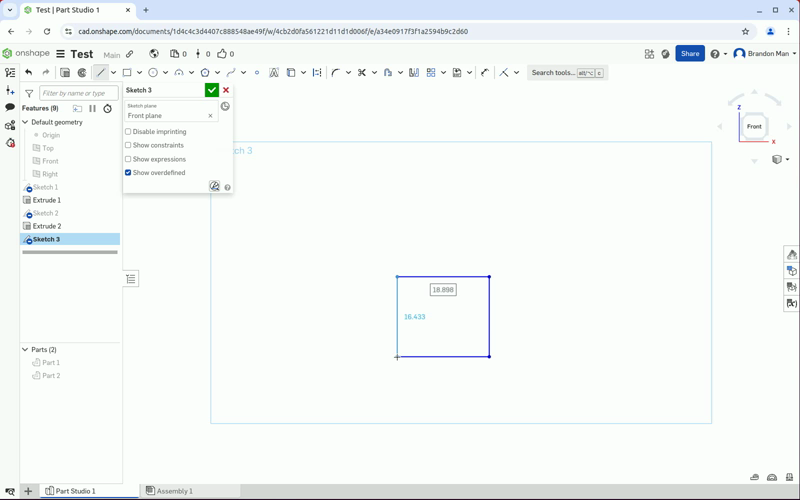
key_up(shift)
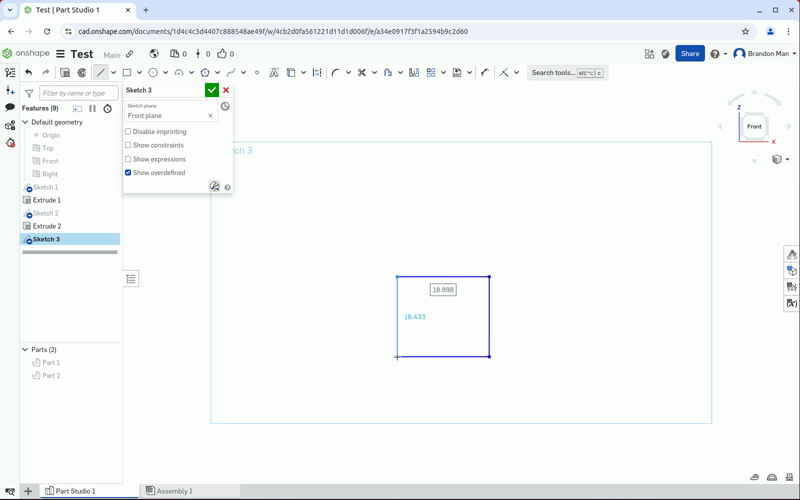
click(397, 356)
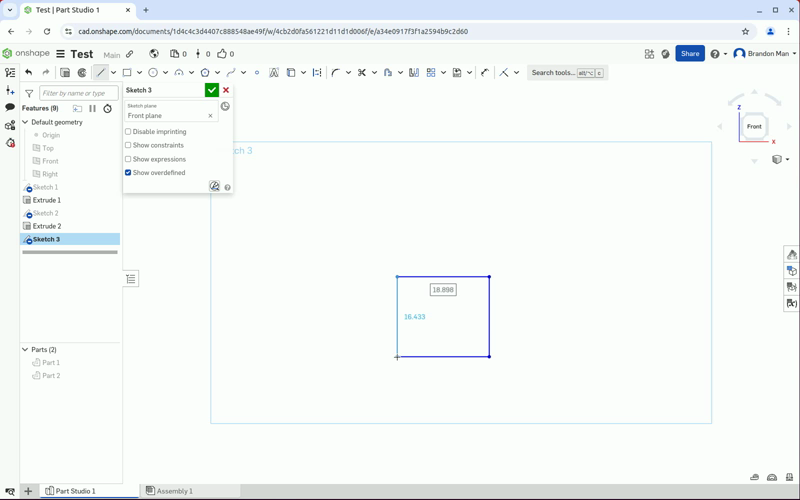
key(esc)
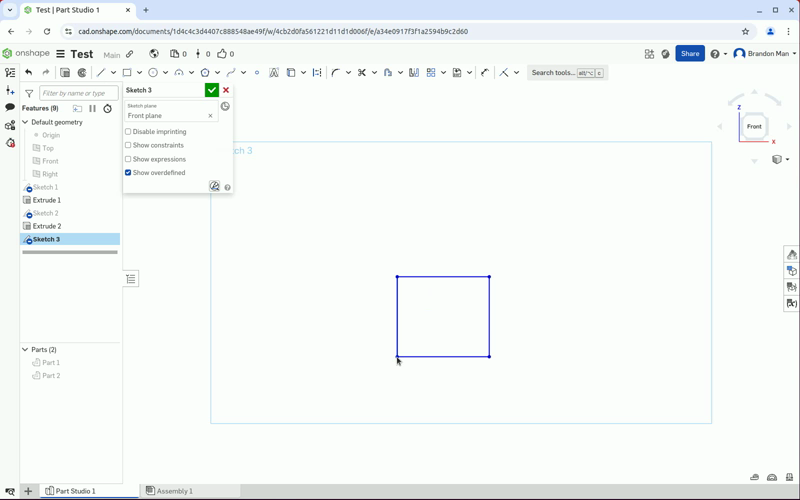
mouse_move(415, 341)
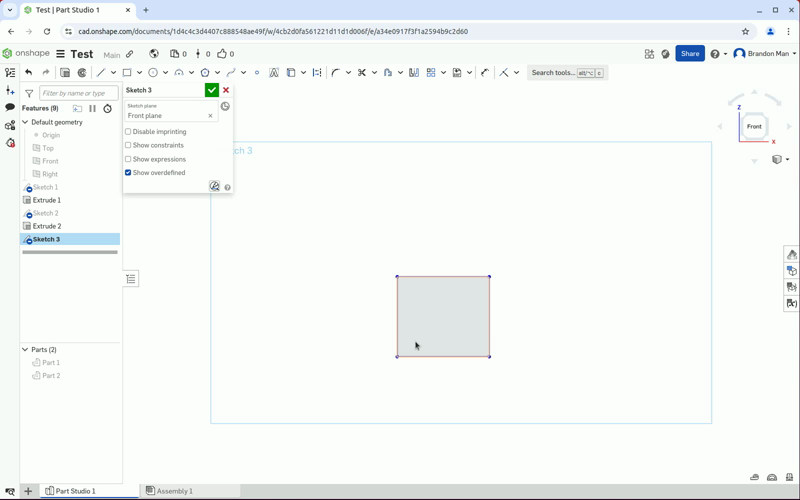
click(415, 341)
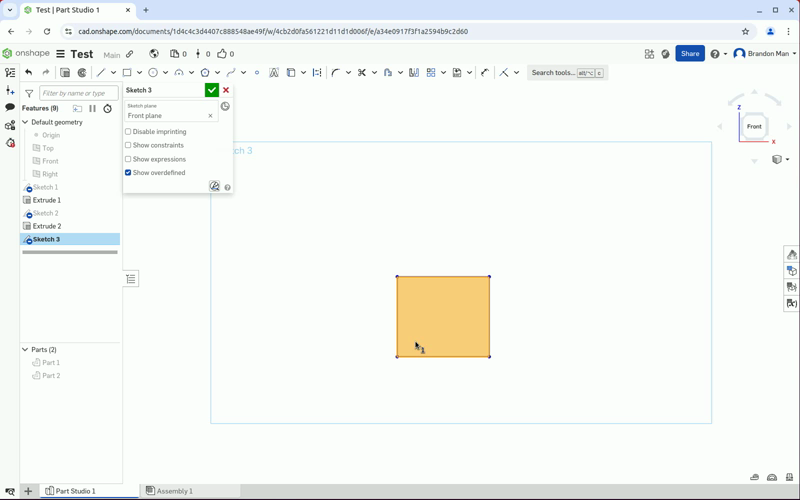
mouse_move(73, 352)
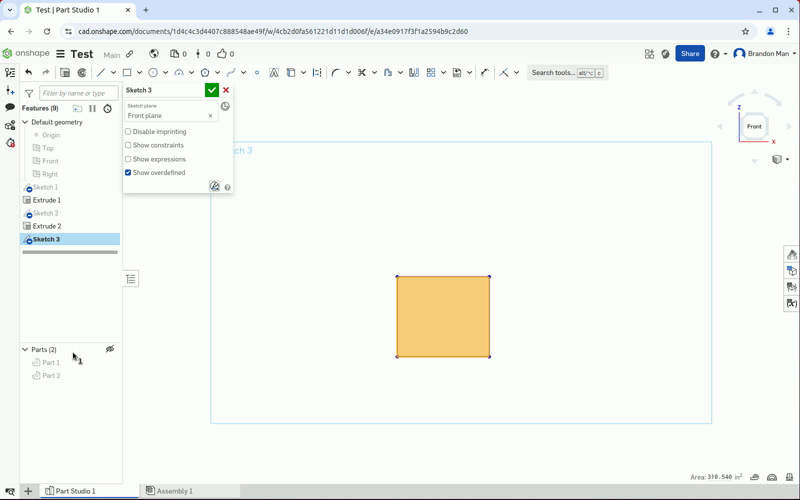
key(shift+y)
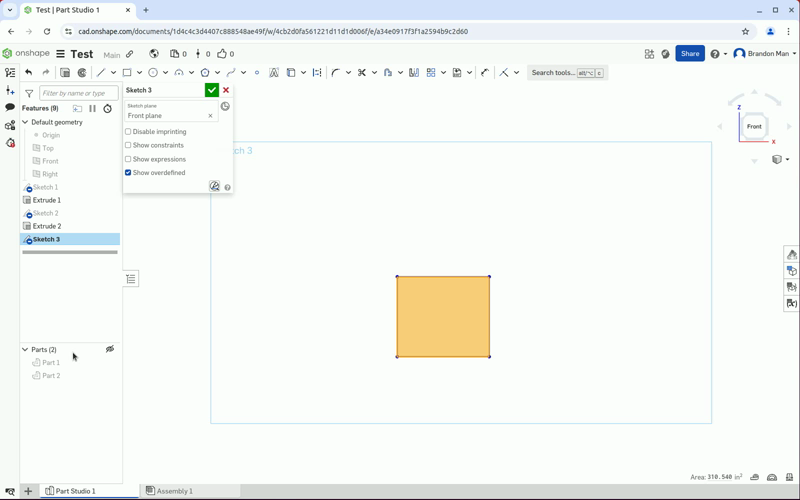
key(shift+e)
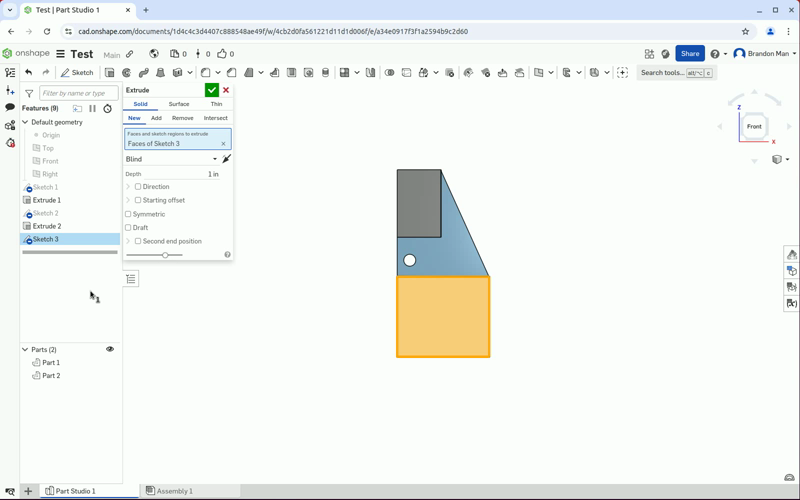
mouse_move(143, 106)
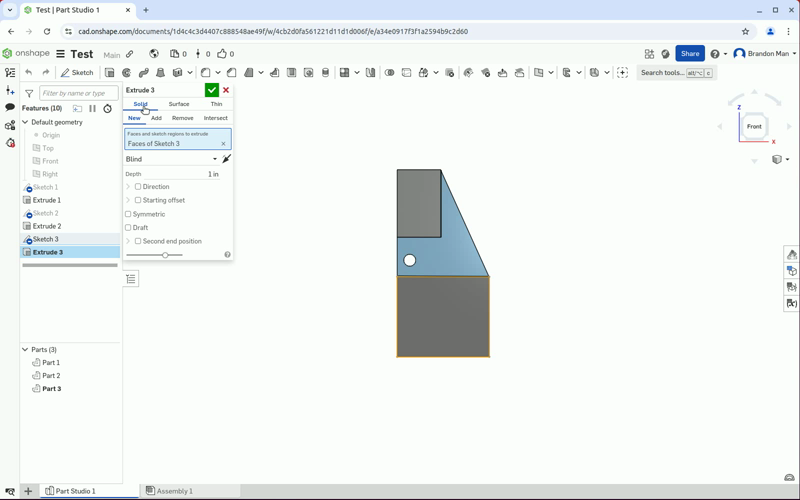
click(143, 106)
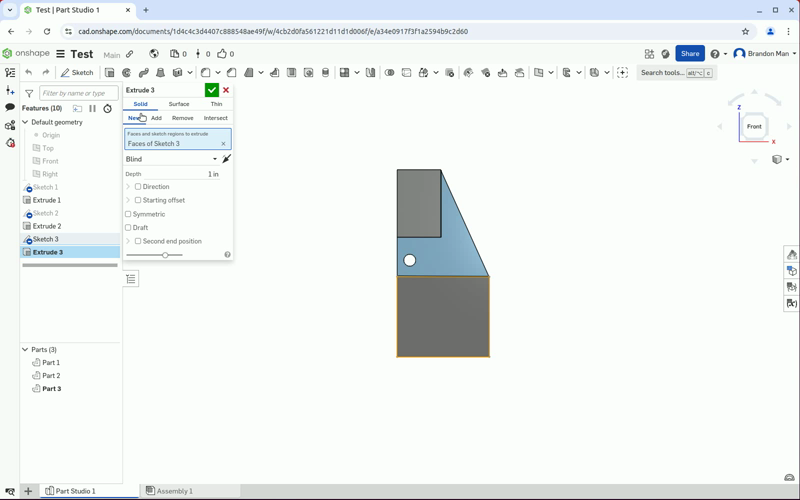
mouse_move(137, 120)
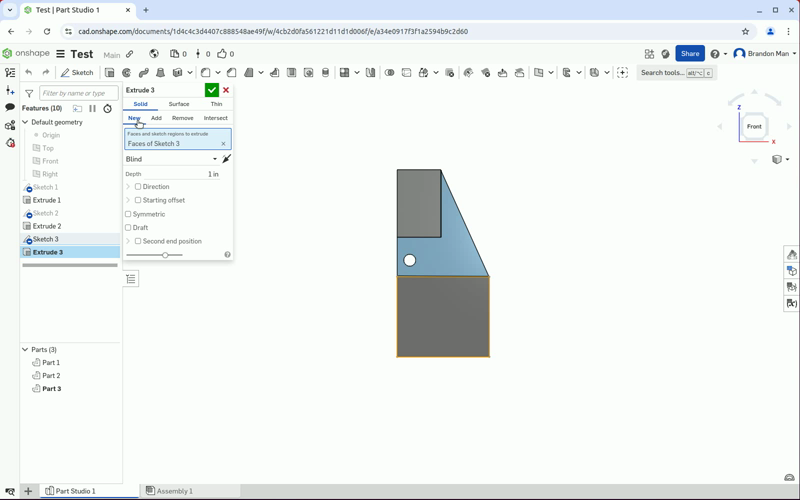
click(137, 120)
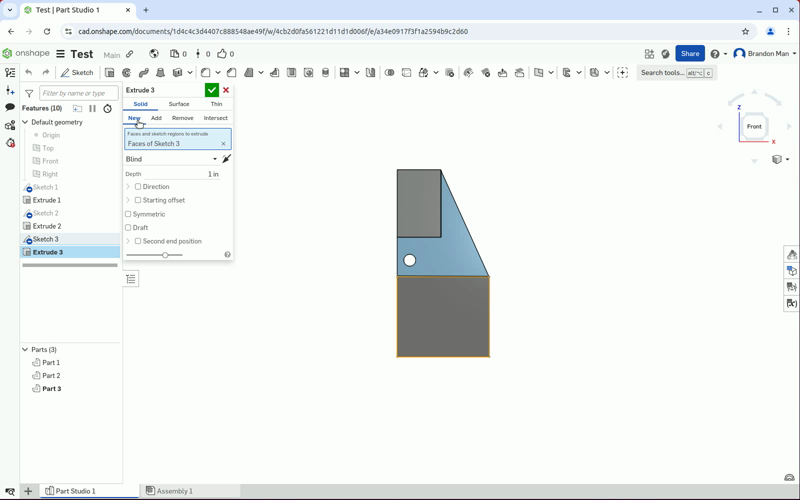
key(tab, 4)
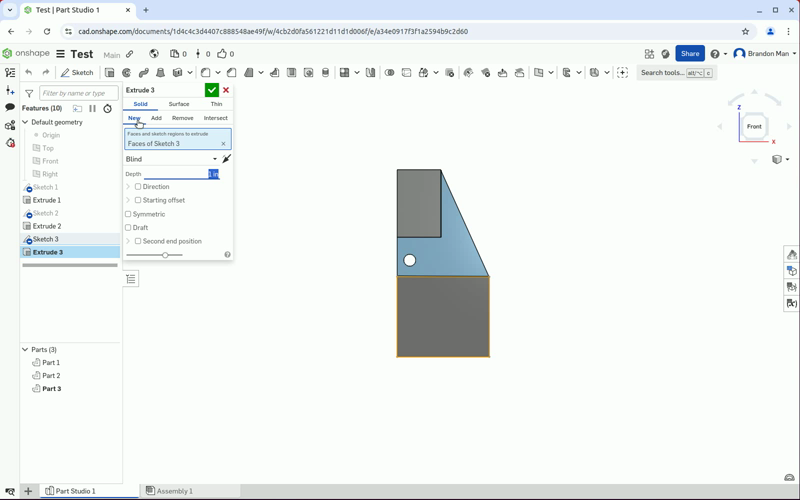
text(0.963)
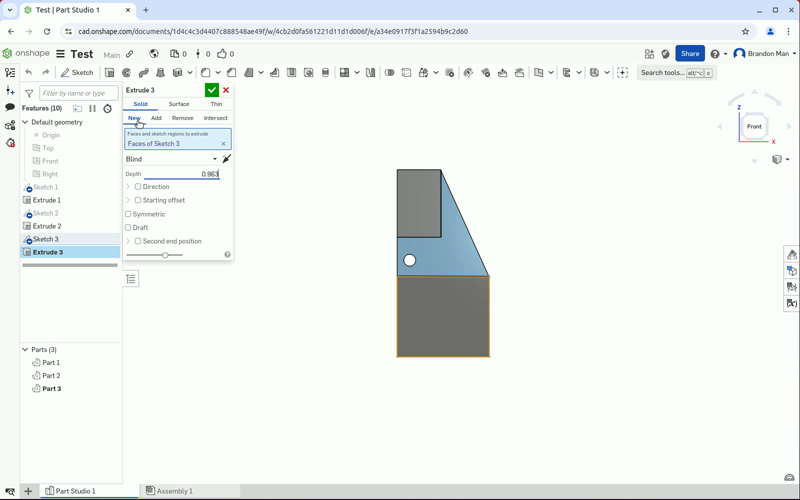
key(enter)
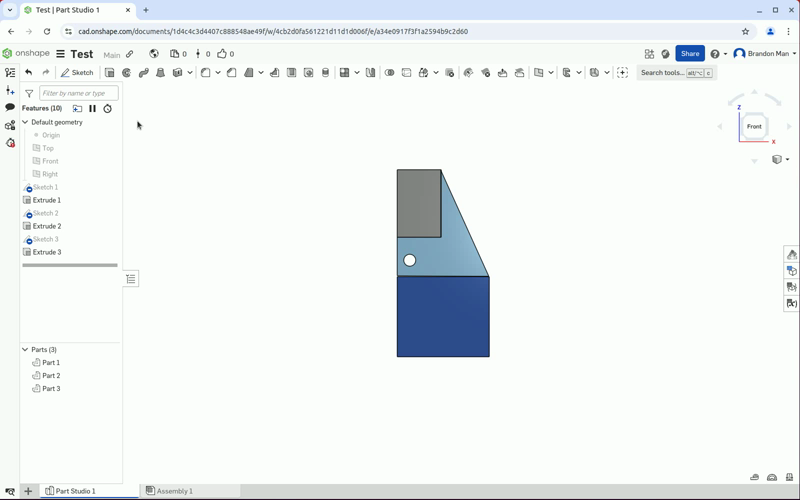
key(shift+h)
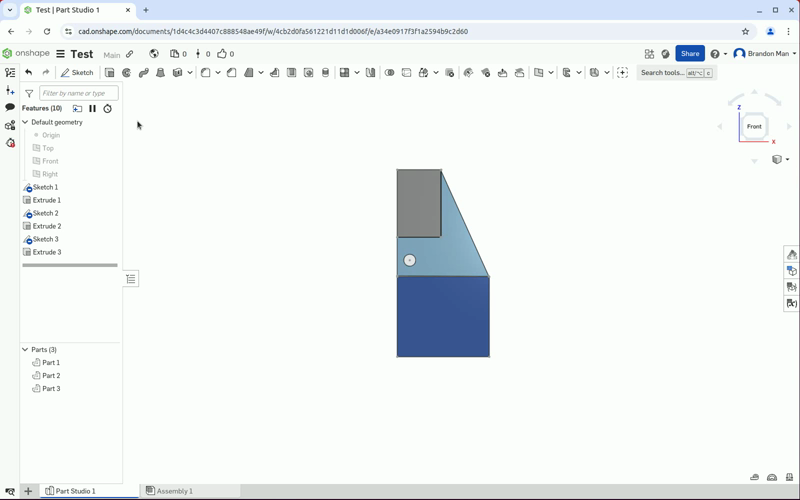
key(shift+h)
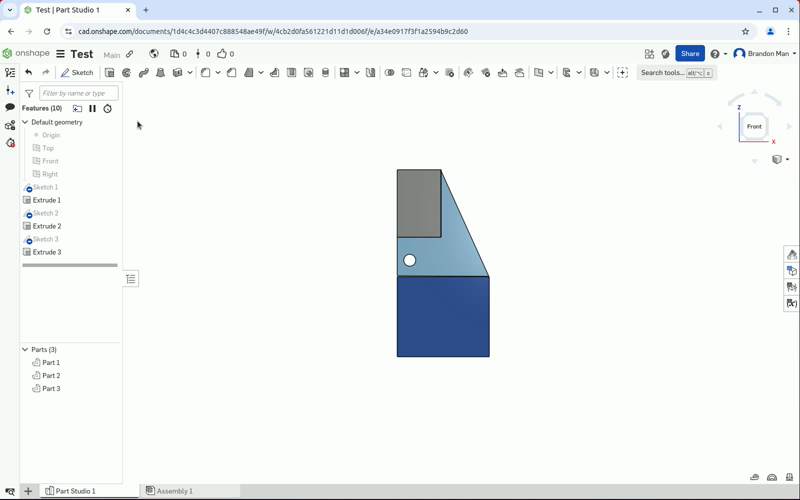
mouse_move(73, 189)
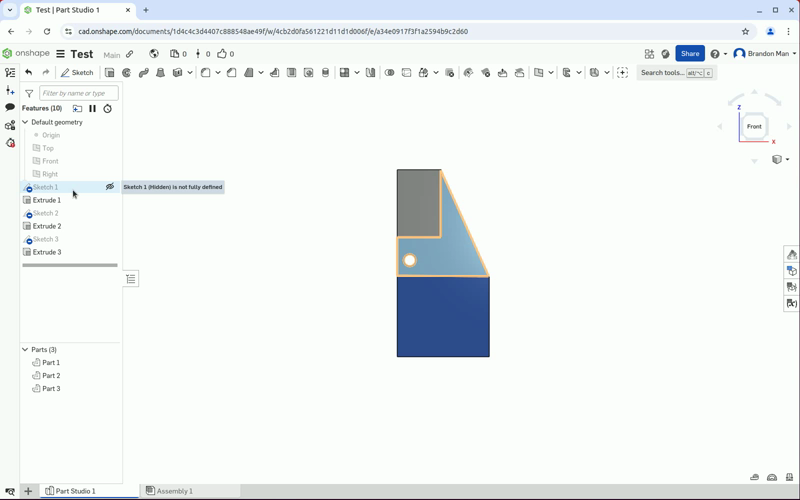
click(73, 189)
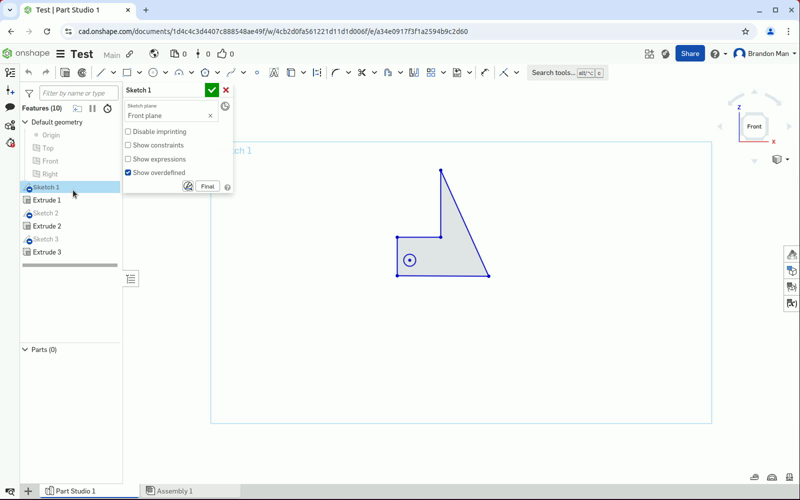
mouse_move(229, 92)
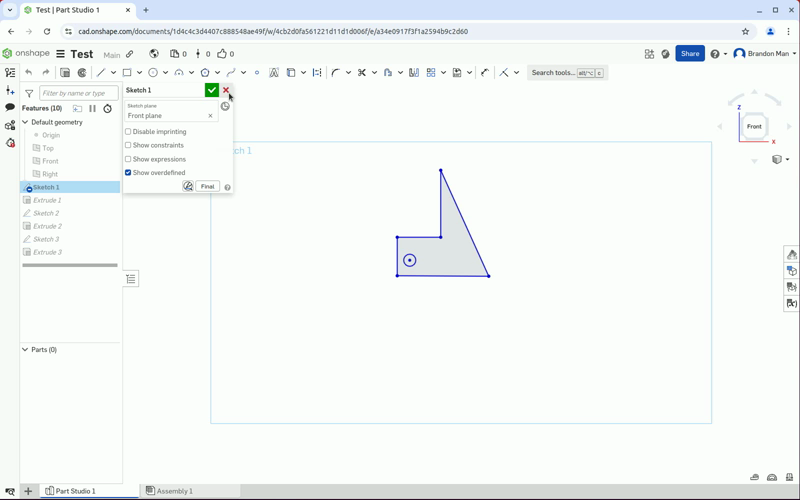
click(229, 92)
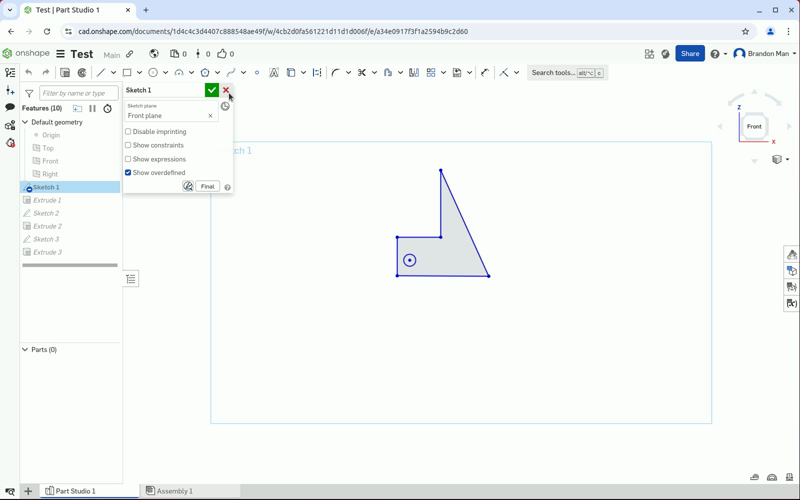
key(shift+s)
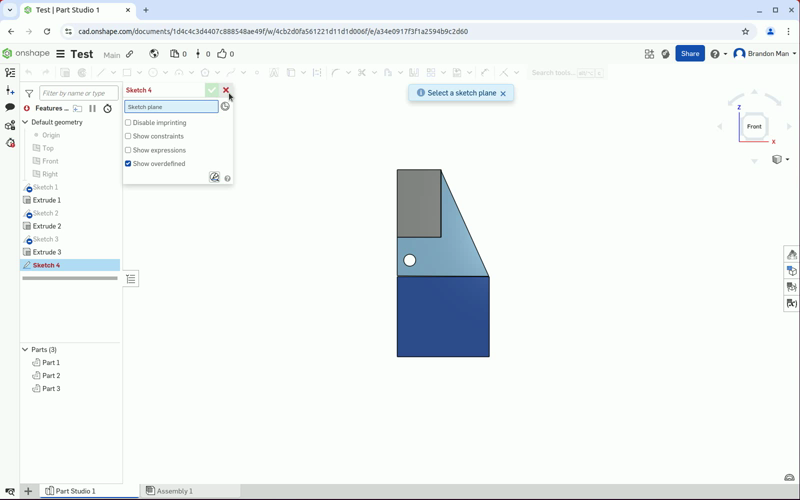
mouse_move(73, 163)
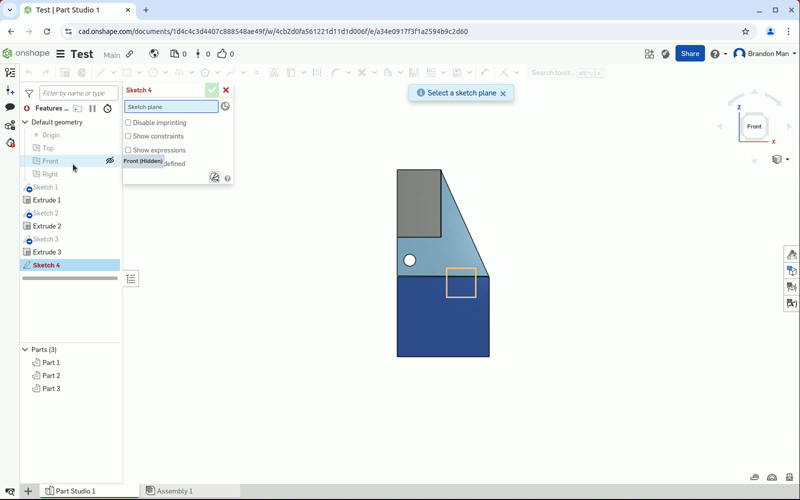
click(73, 163)
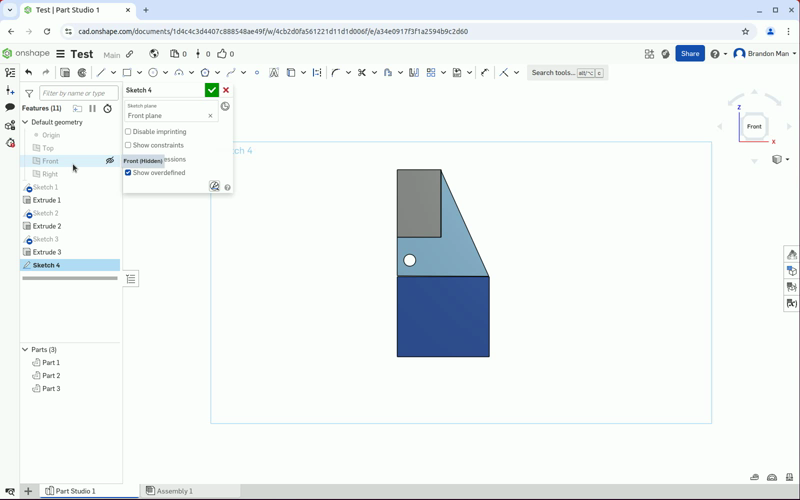
mouse_move(73, 352)
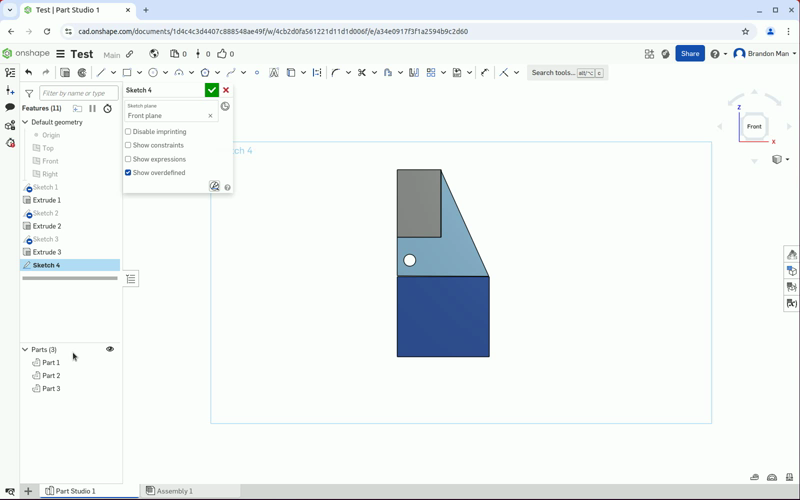
key(y)
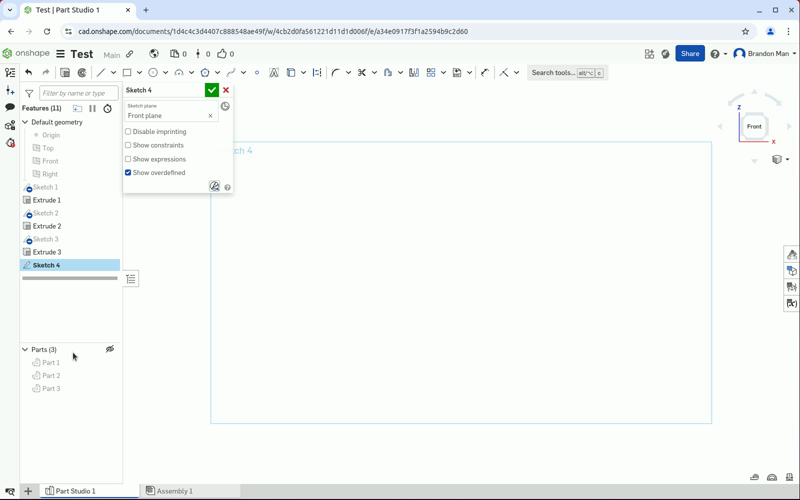
key(l)
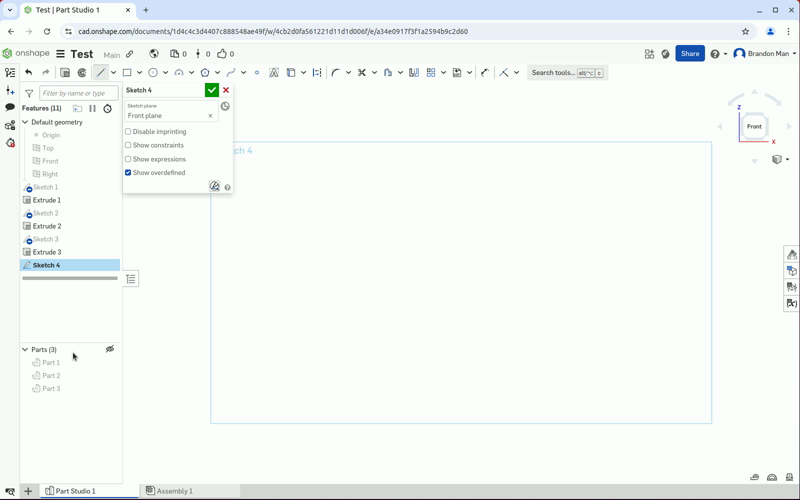
key_down(shift)
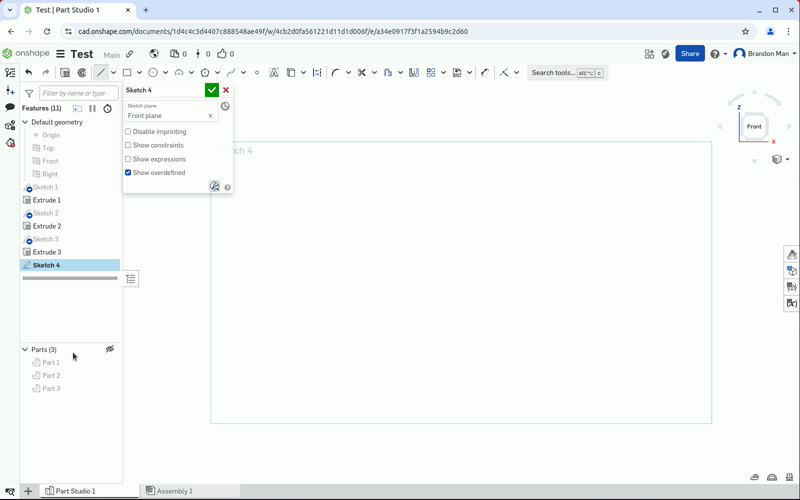
mouse_move(397, 359)
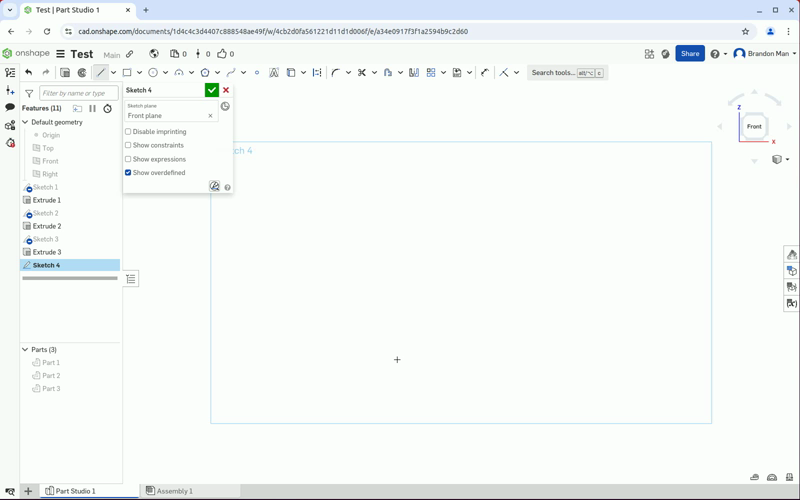
click(397, 359)
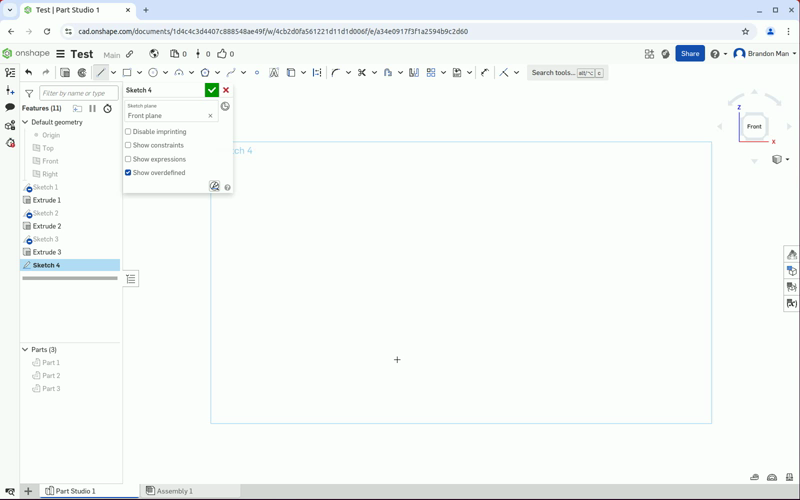
key_up(shift)
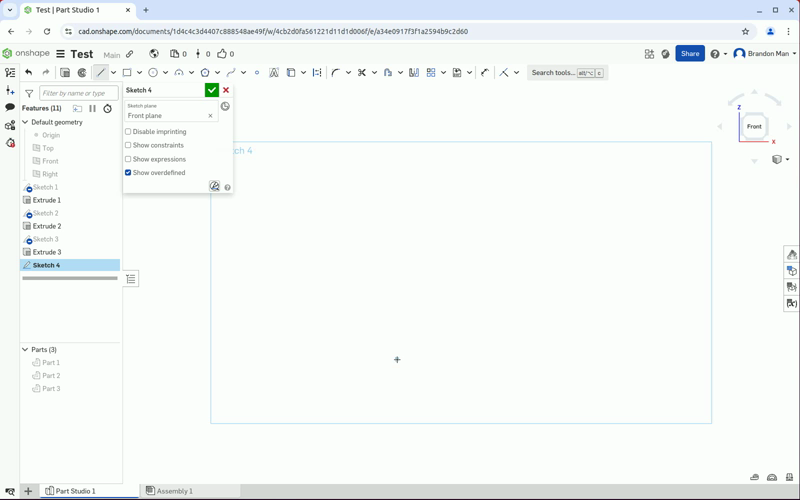
key_down(shift)
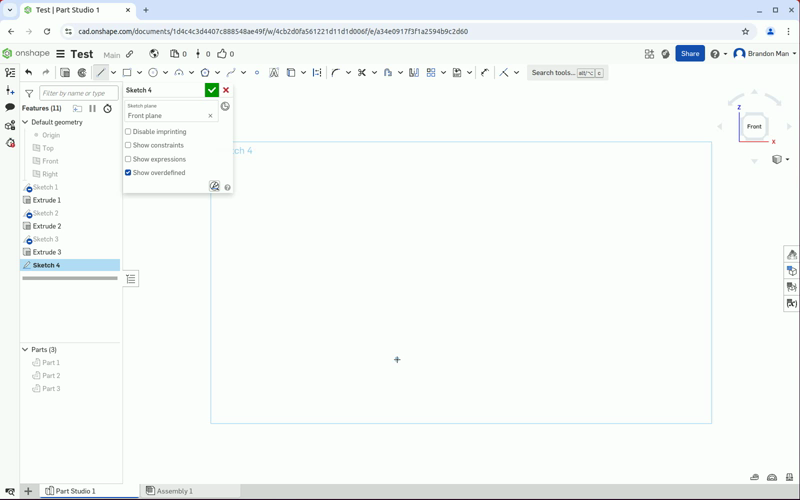
mouse_move(489, 359)
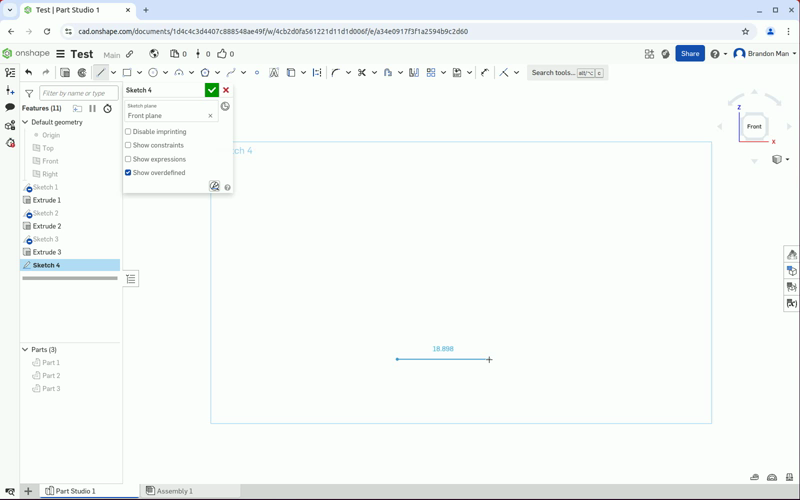
click(489, 359)
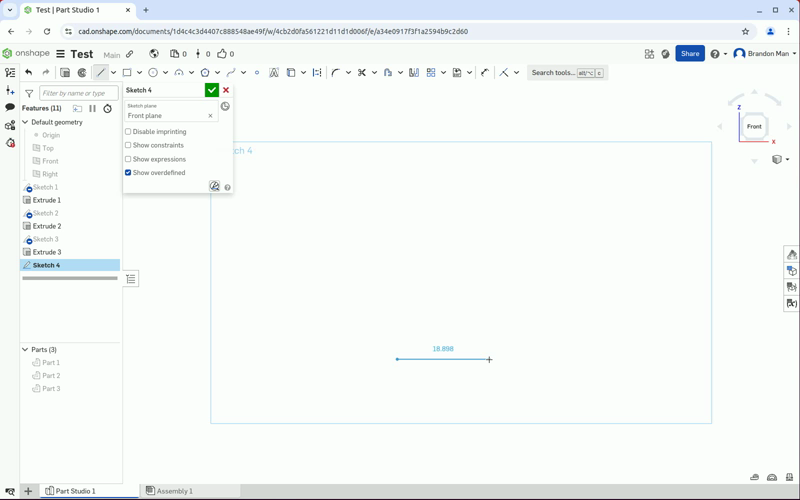
key_up(shift)
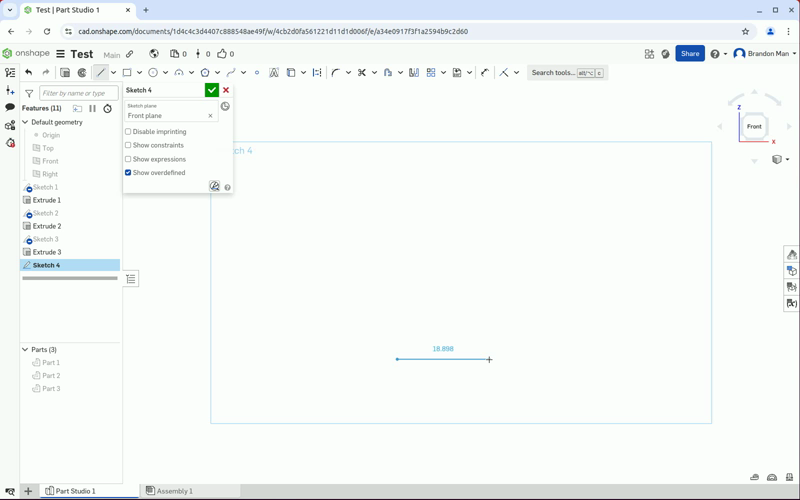
key_down(shift)
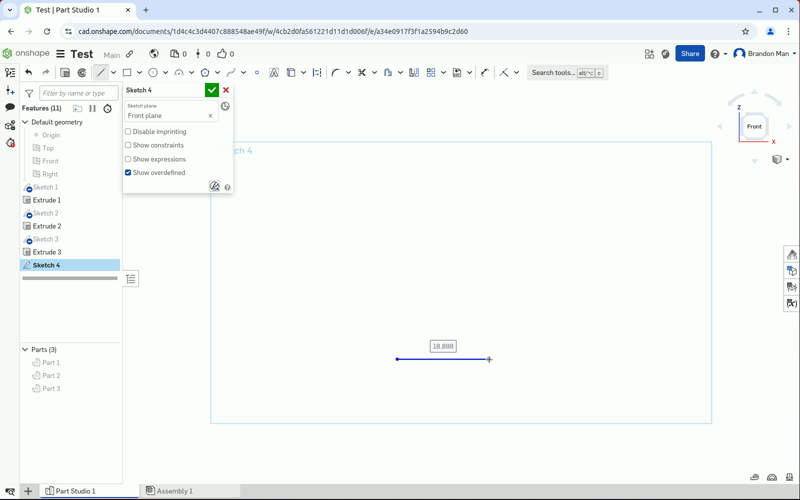
mouse_move(519, 359)
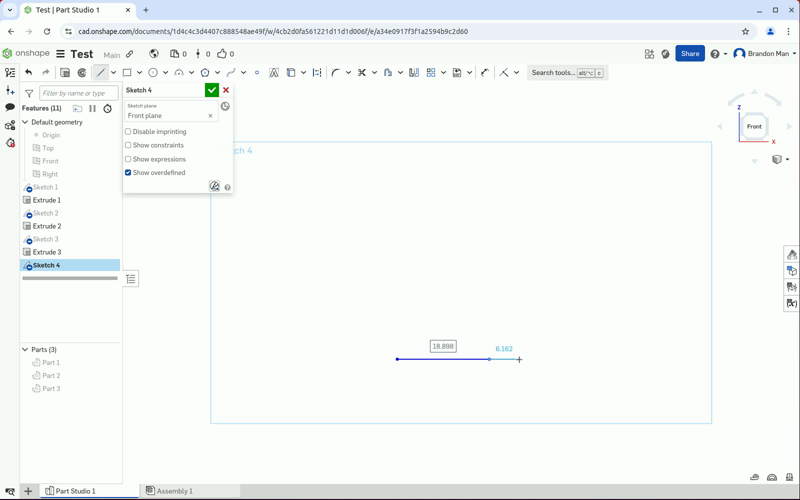
mouse_move(489, 356)
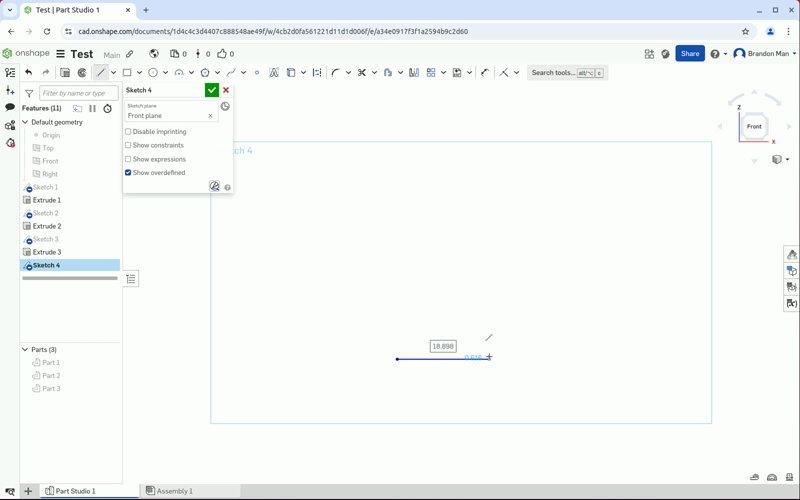
scroll(6)
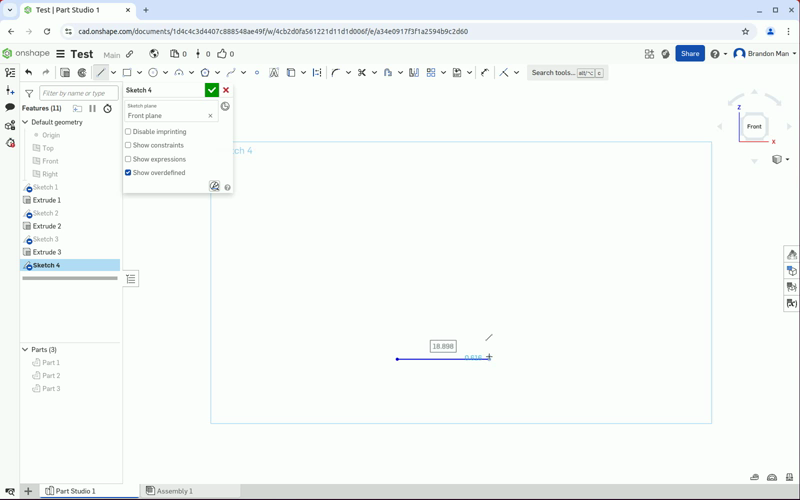
scroll(6)
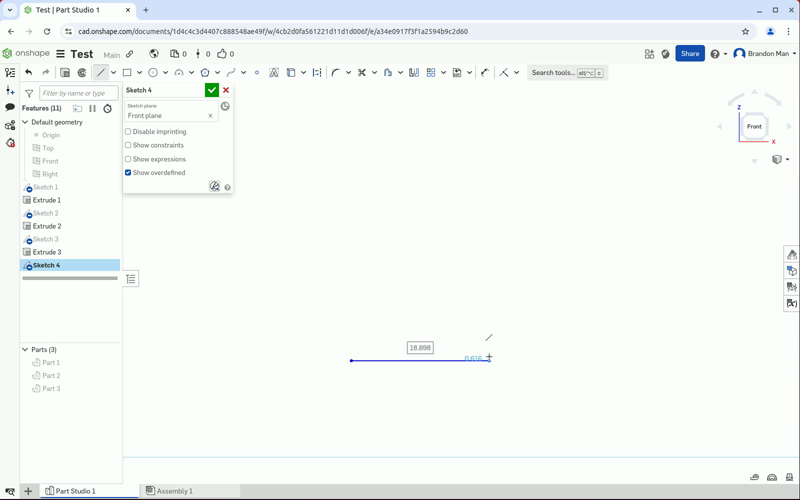
scroll(6)
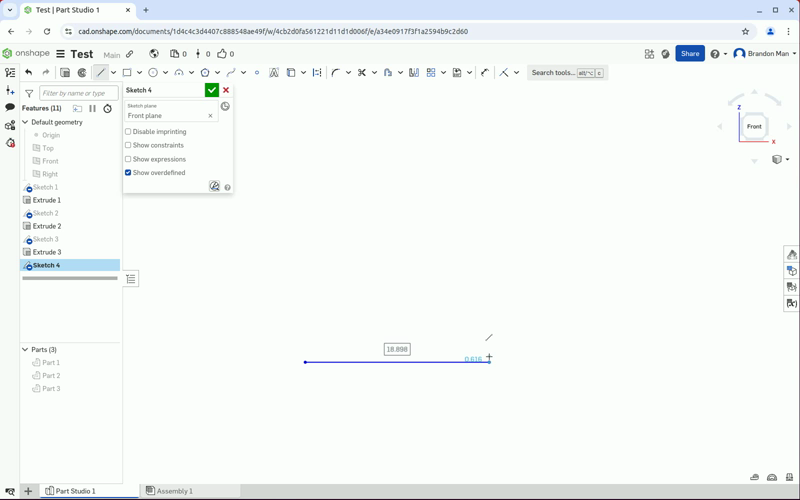
scroll(6)
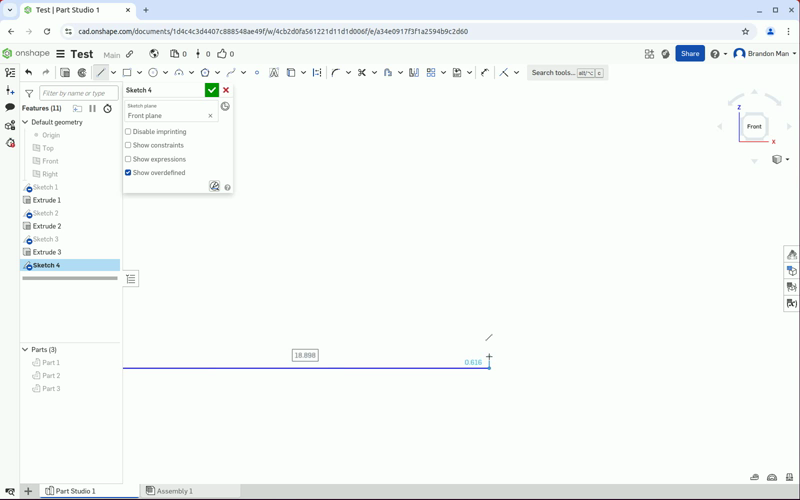
scroll(6)
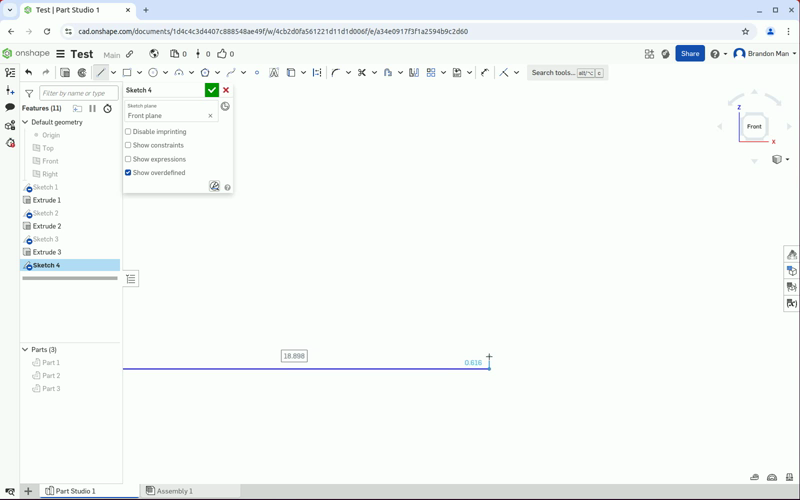
scroll(6)
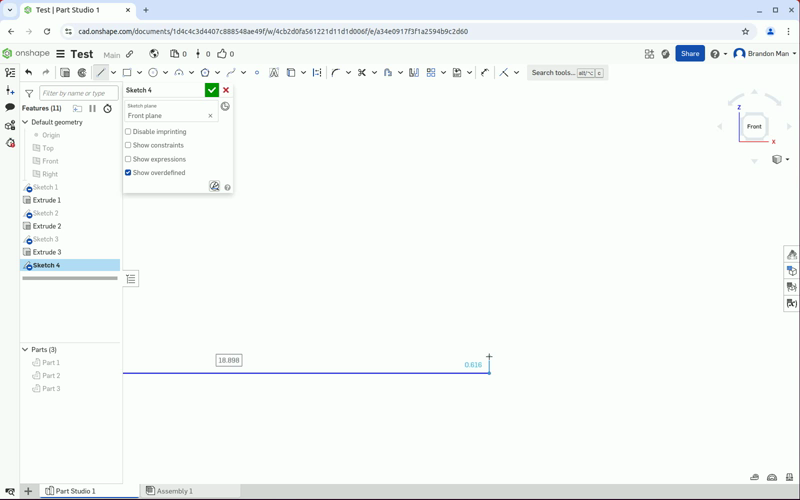
scroll(6)
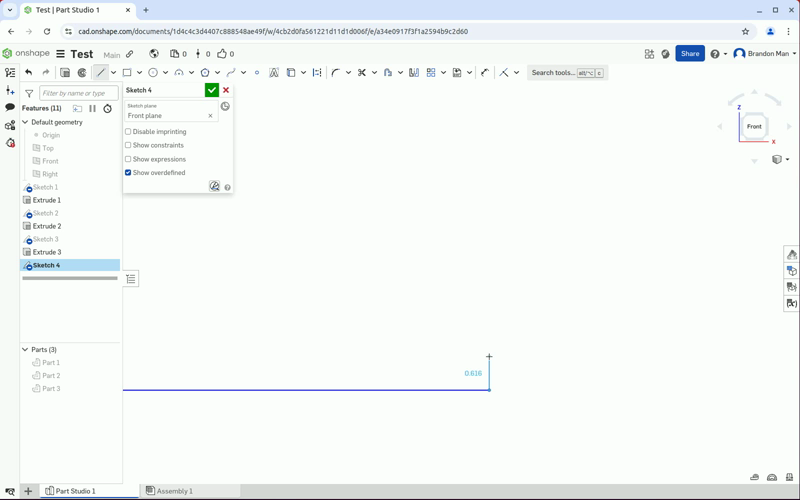
click(489, 356)
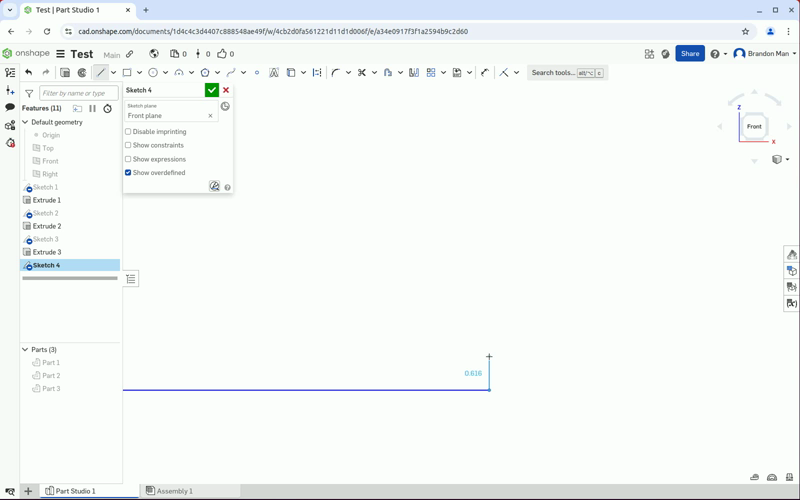
scroll(-6)
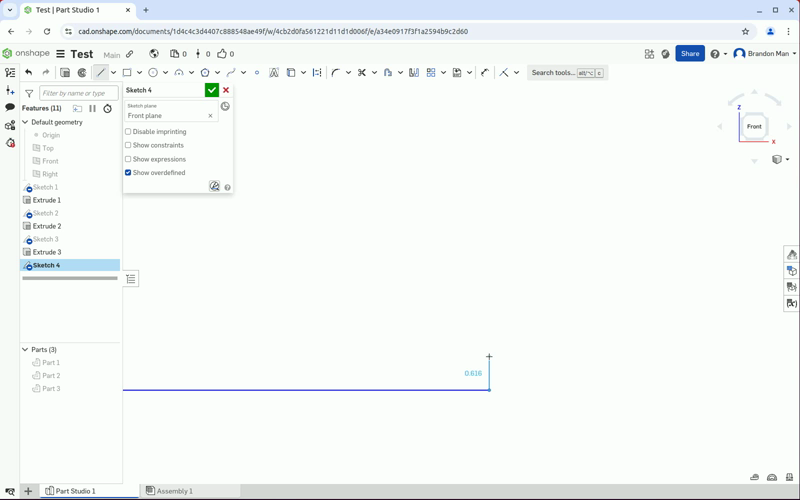
scroll(-6)
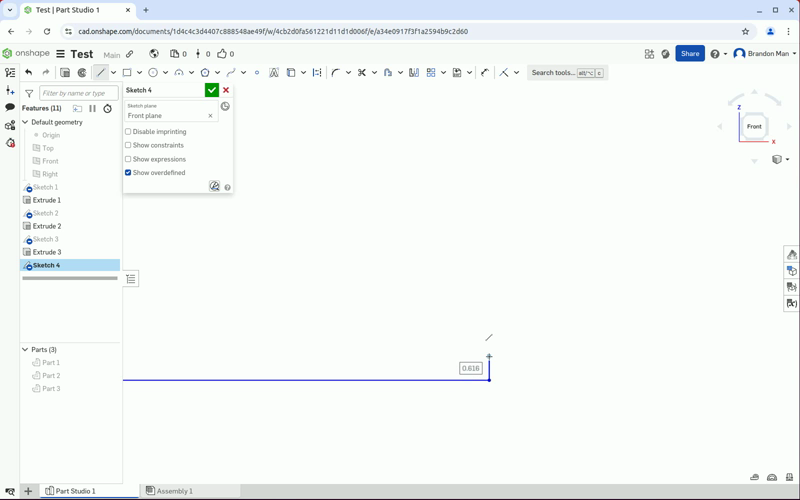
scroll(-6)
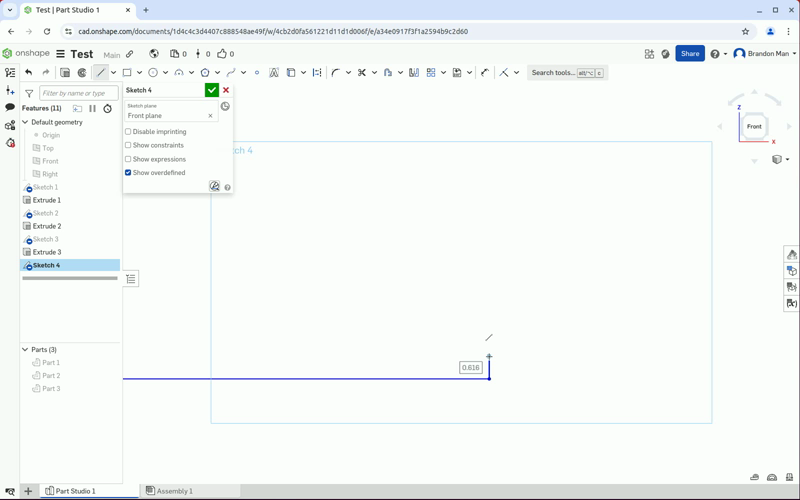
scroll(-6)
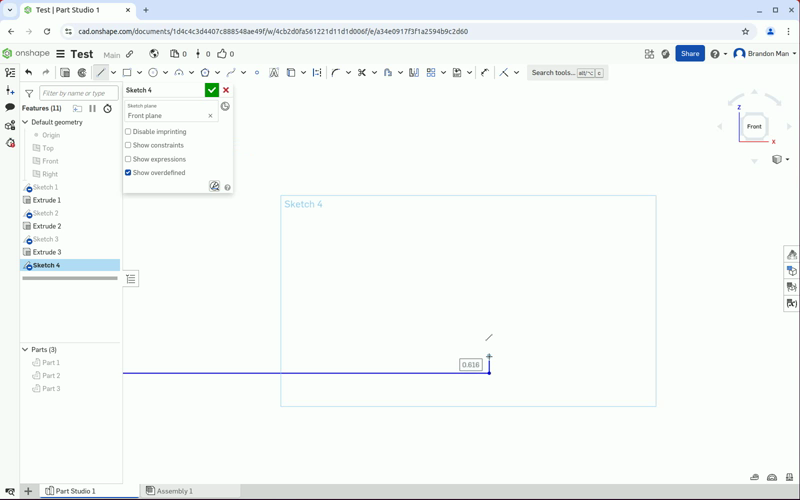
scroll(-6)
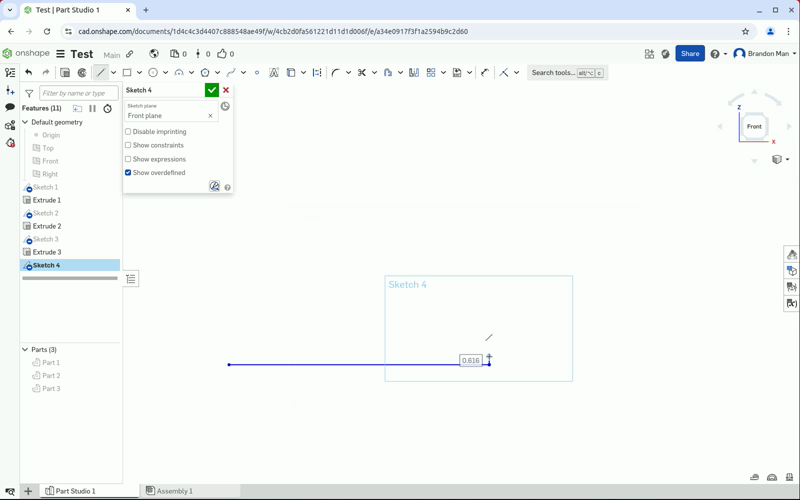
scroll(-6)
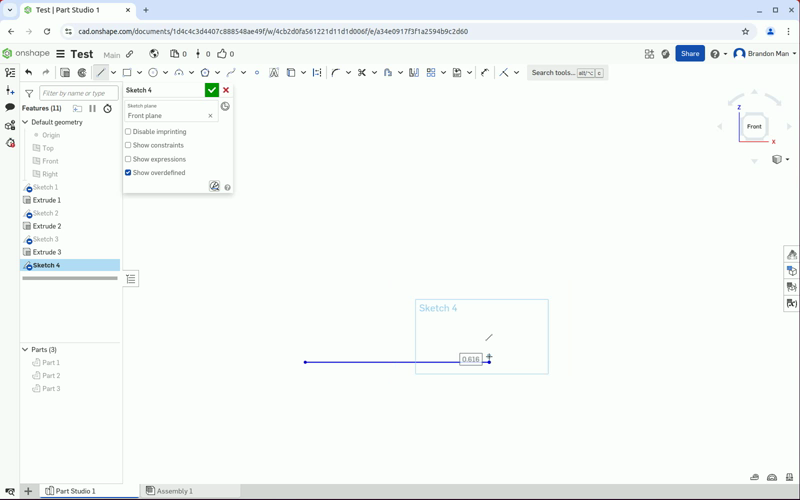
scroll(-6)
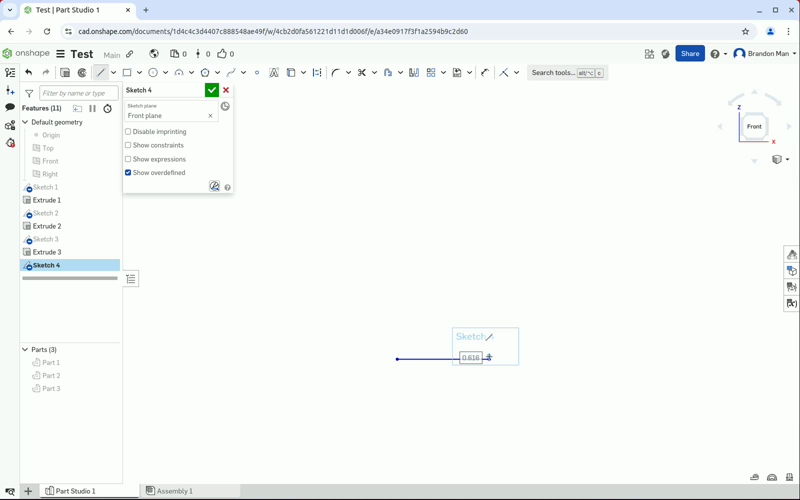
key_up(shift)
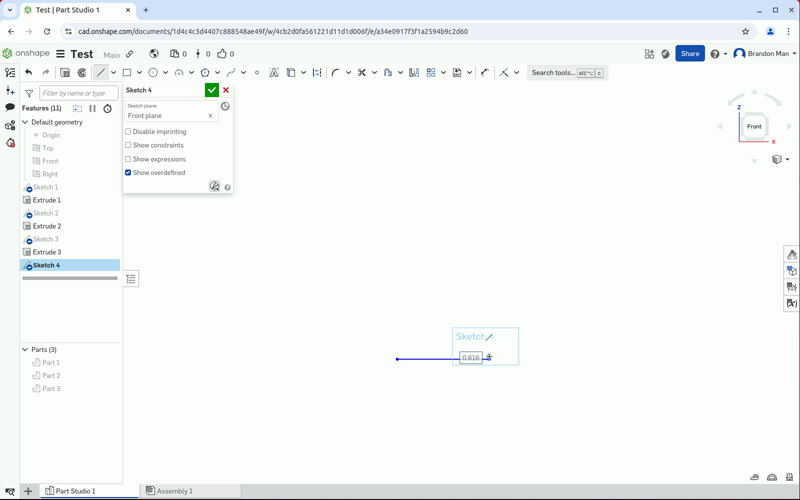
key_down(shift)
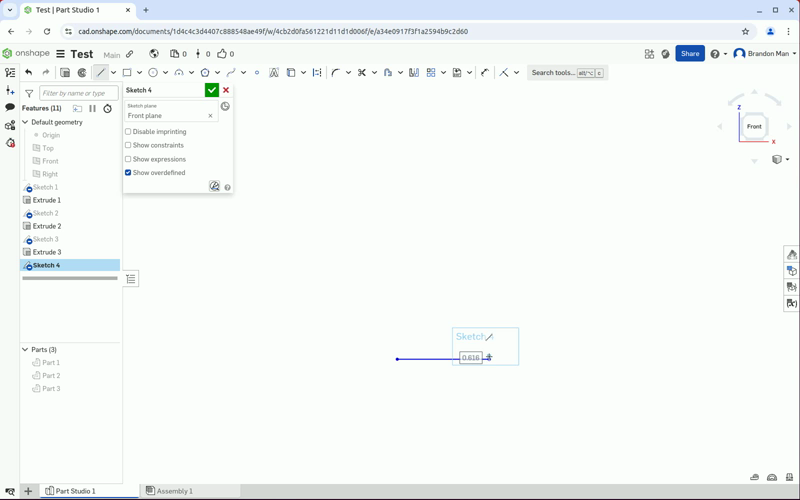
mouse_move(397, 356)
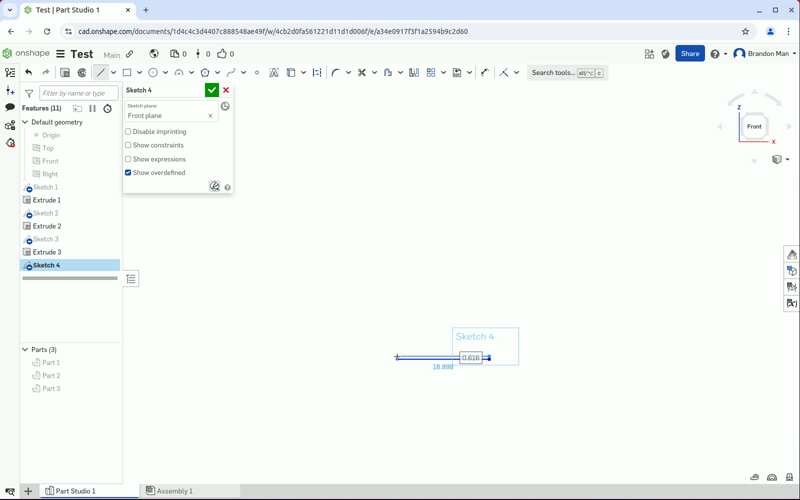
scroll(6)
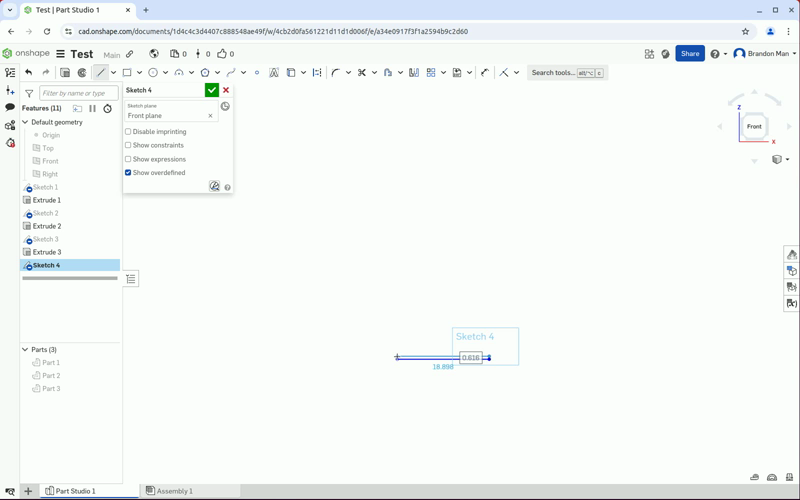
scroll(6)
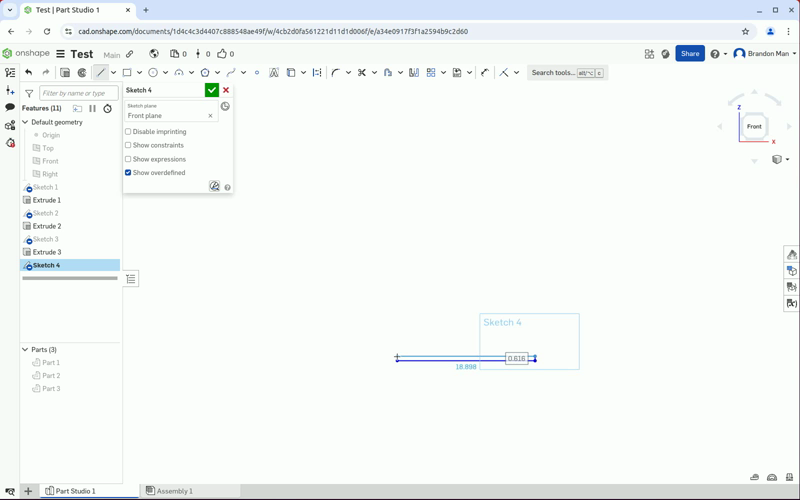
scroll(6)
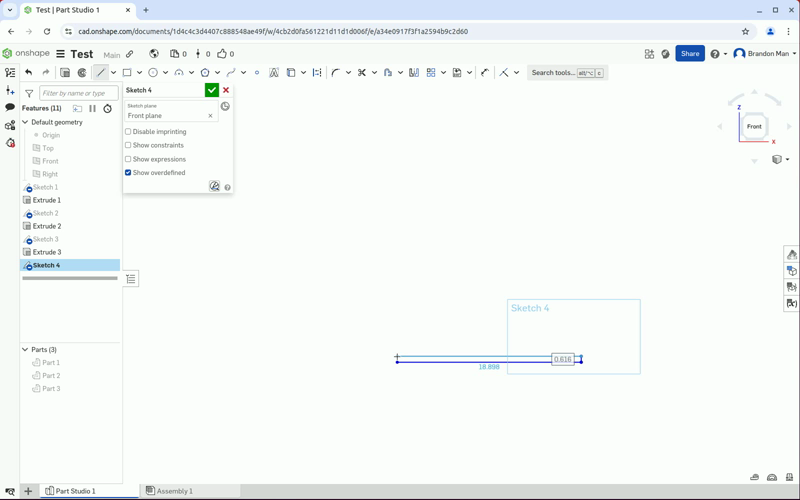
scroll(6)
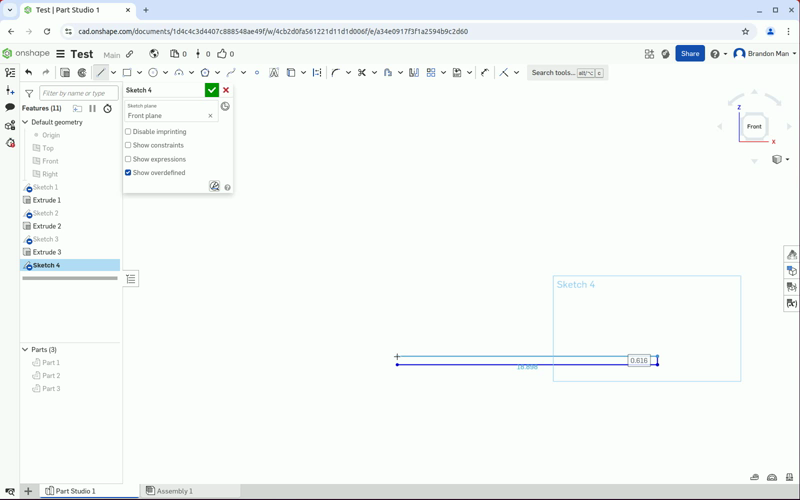
scroll(6)
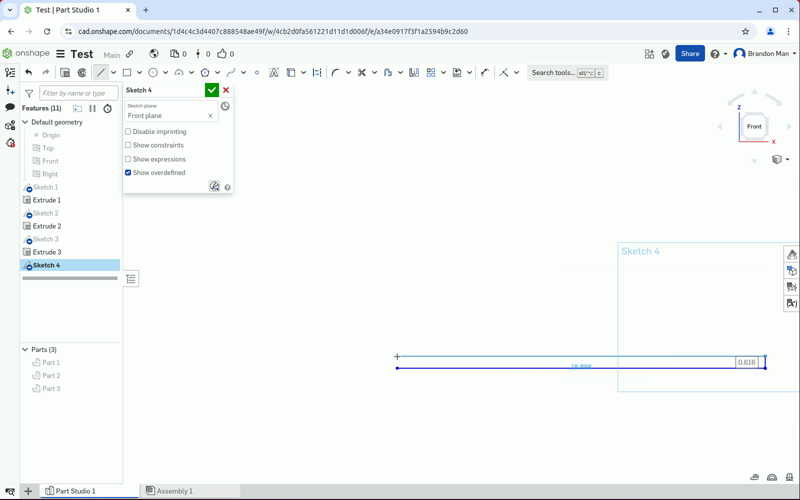
scroll(6)
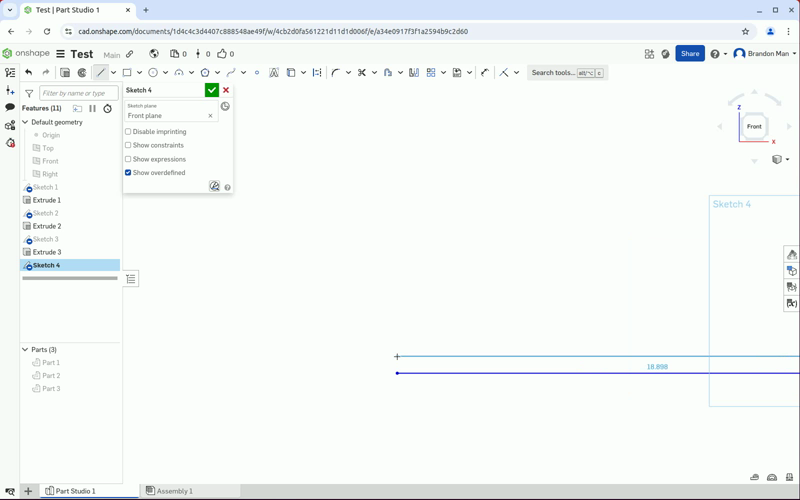
scroll(6)
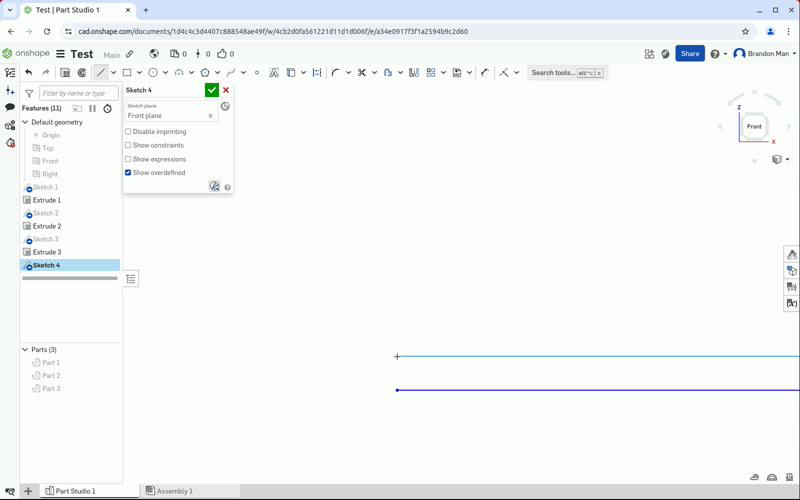
click(397, 356)
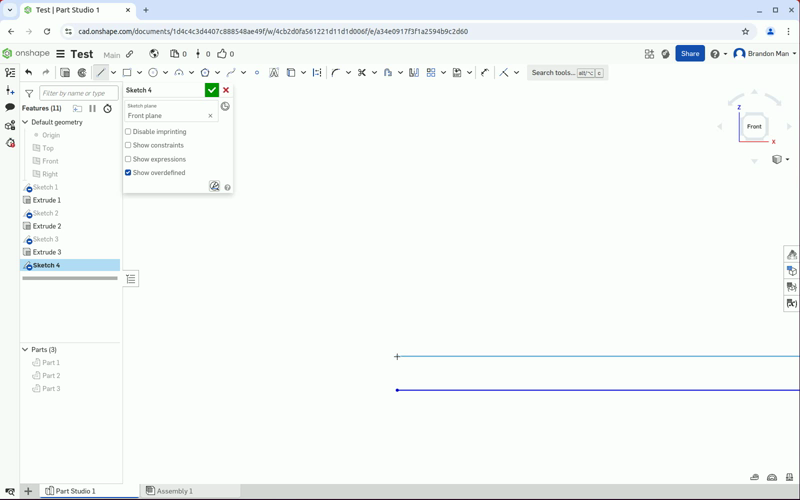
scroll(-6)
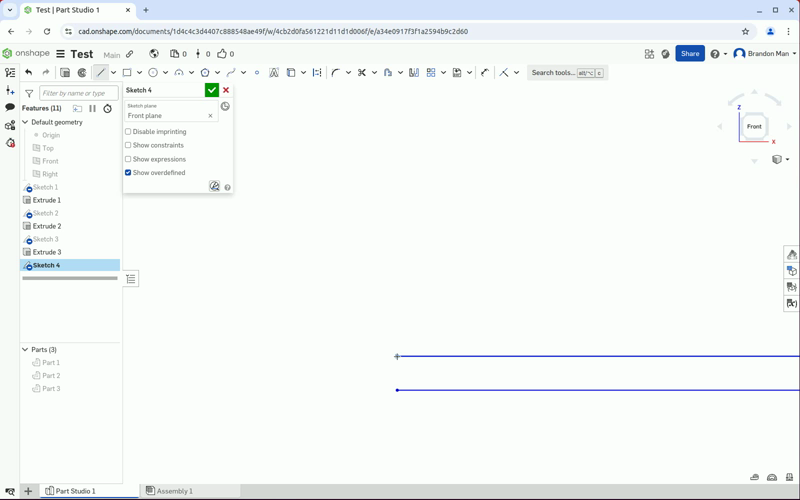
scroll(-6)
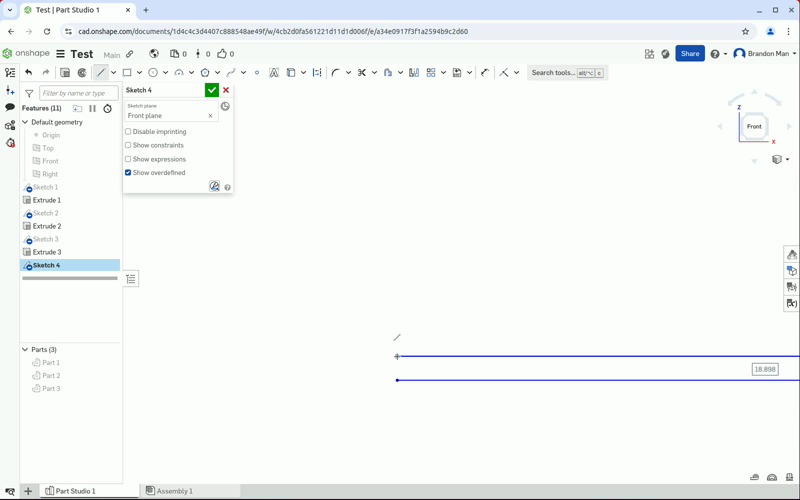
scroll(-6)
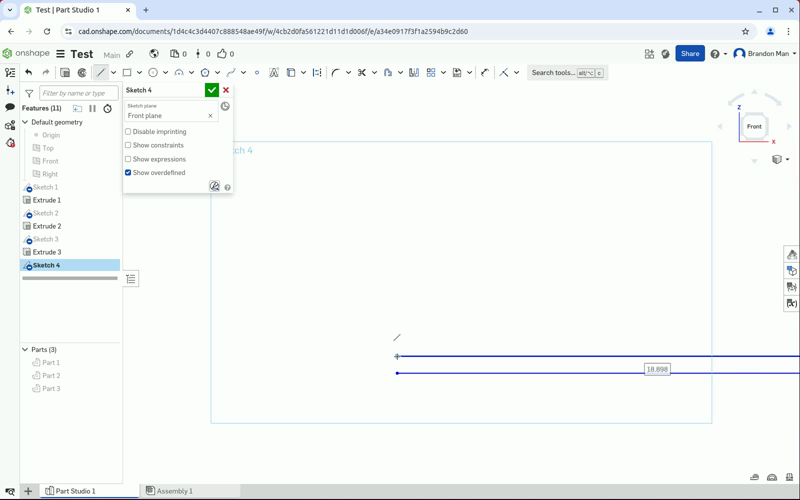
scroll(-6)
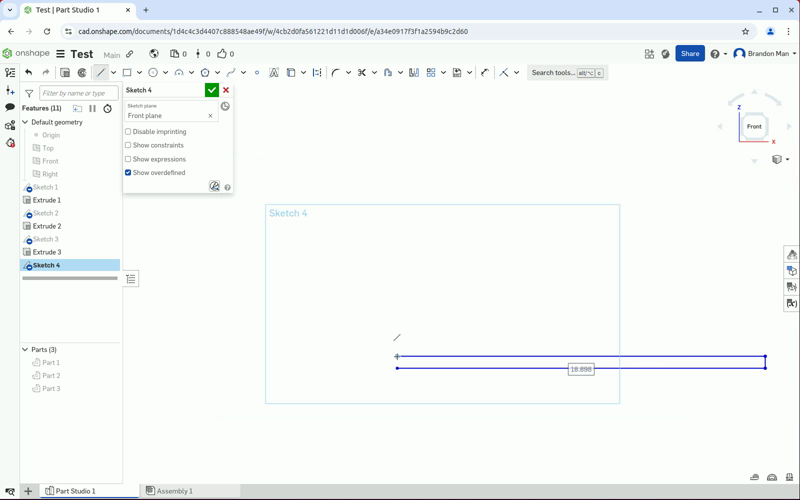
scroll(-6)
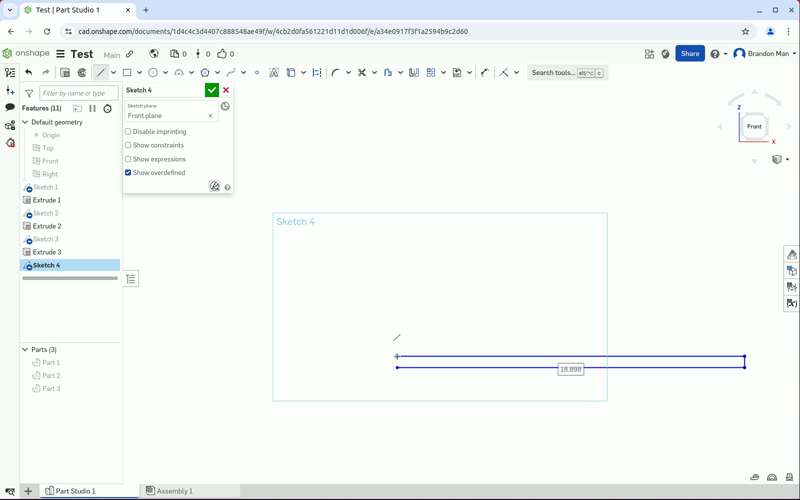
scroll(-6)
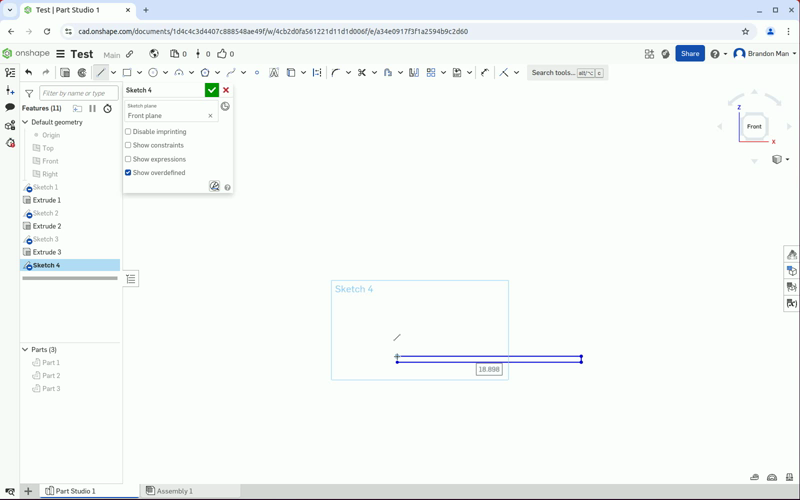
scroll(-6)
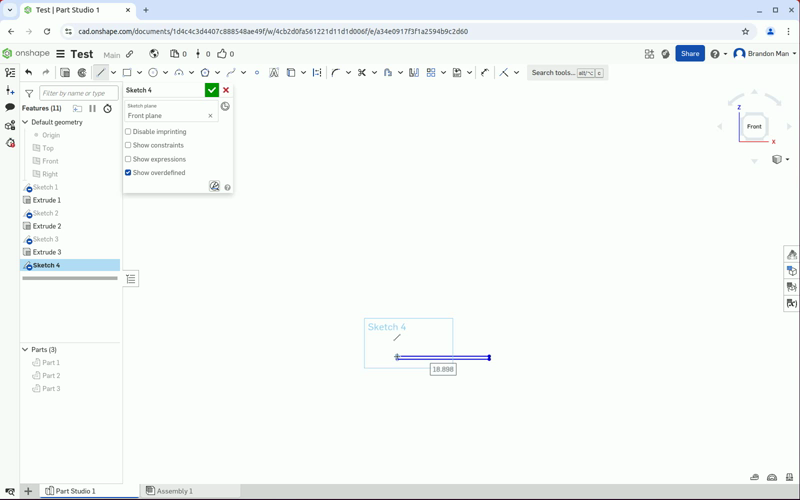
key_up(shift)
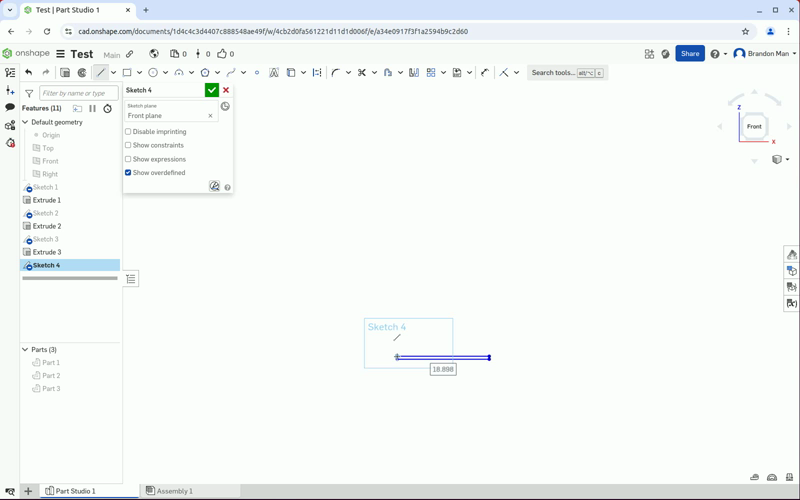
mouse_move(427, 356)
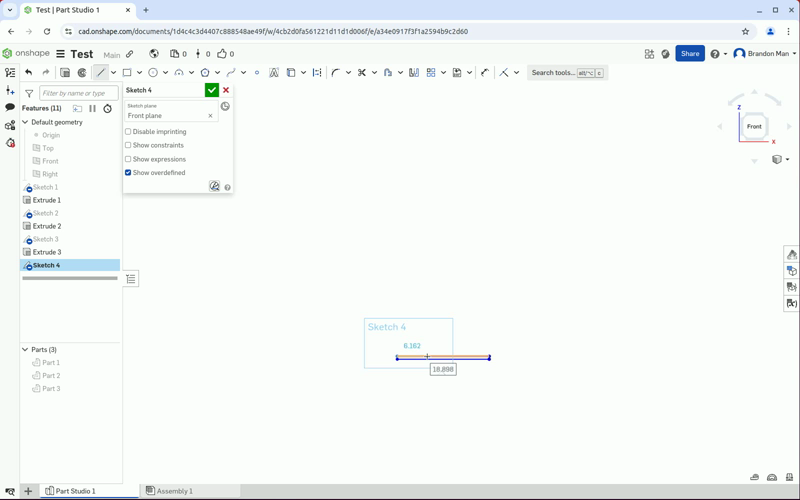
key_down(shift)
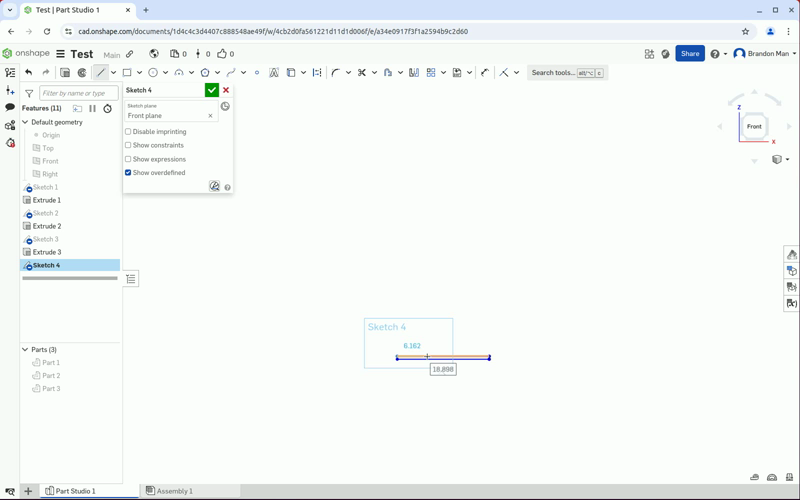
mouse_move(397, 359)
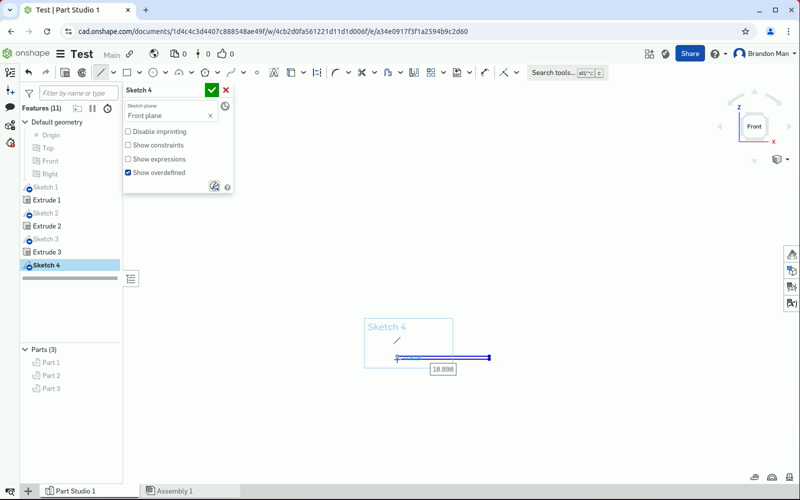
scroll(6)
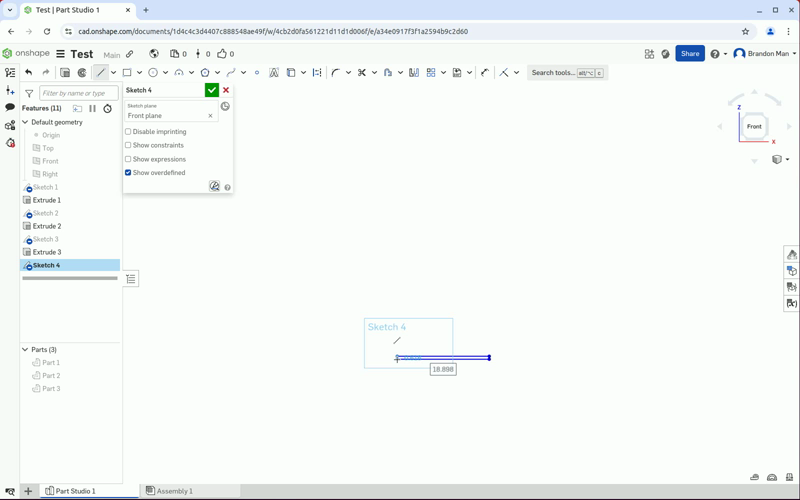
scroll(6)
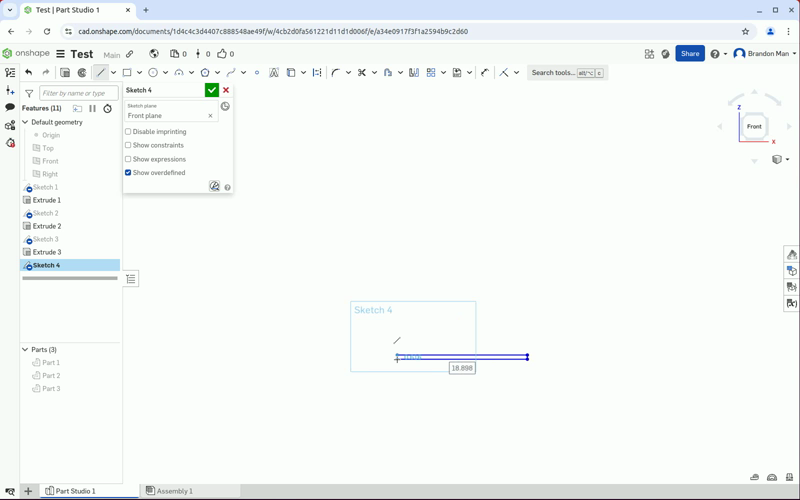
scroll(6)
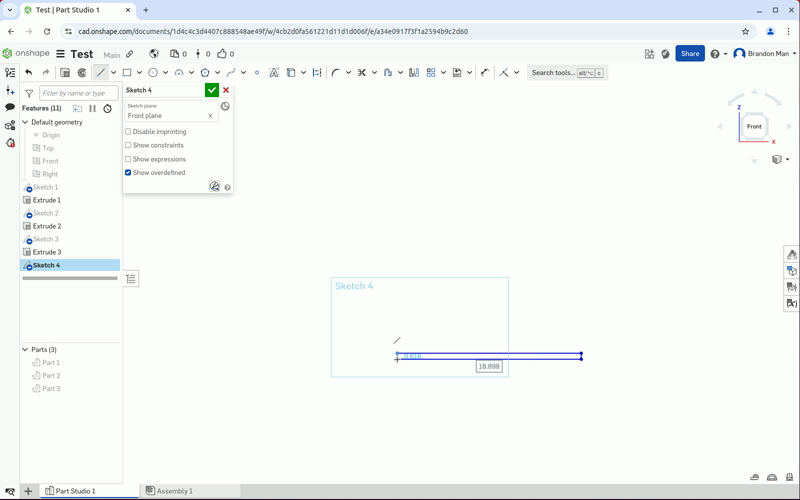
scroll(6)
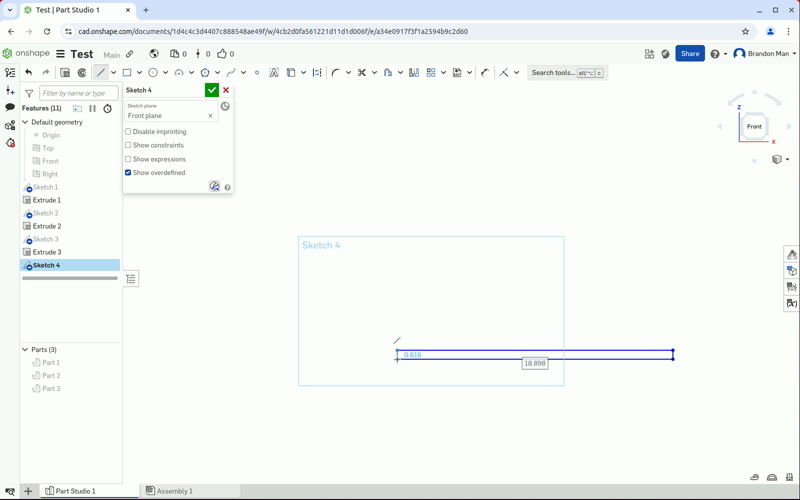
scroll(6)
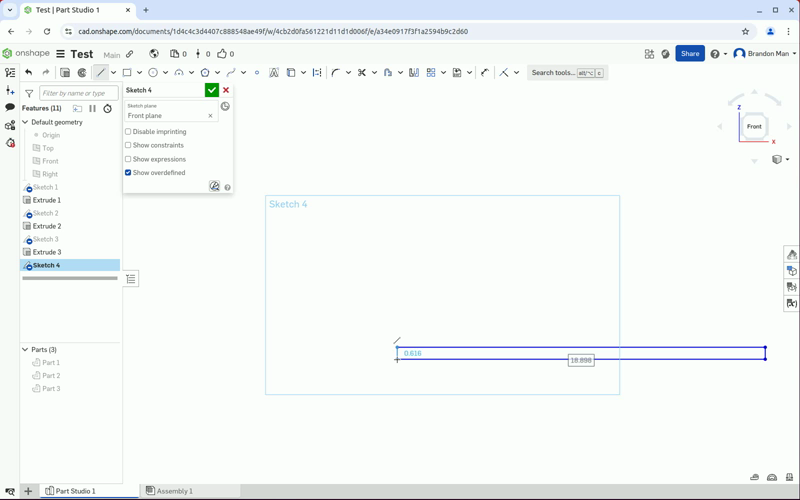
scroll(6)
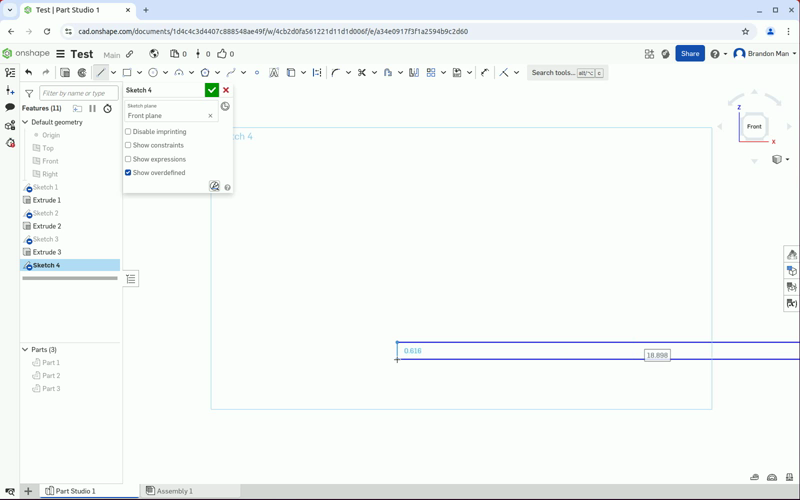
scroll(6)
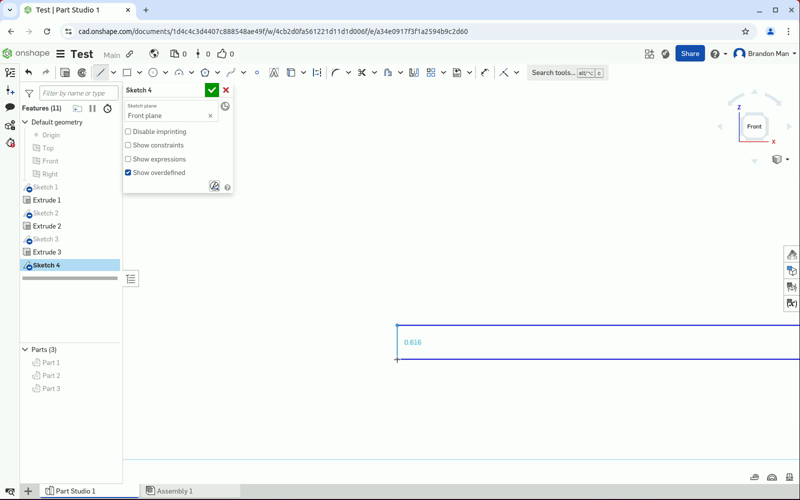
key_up(shift)
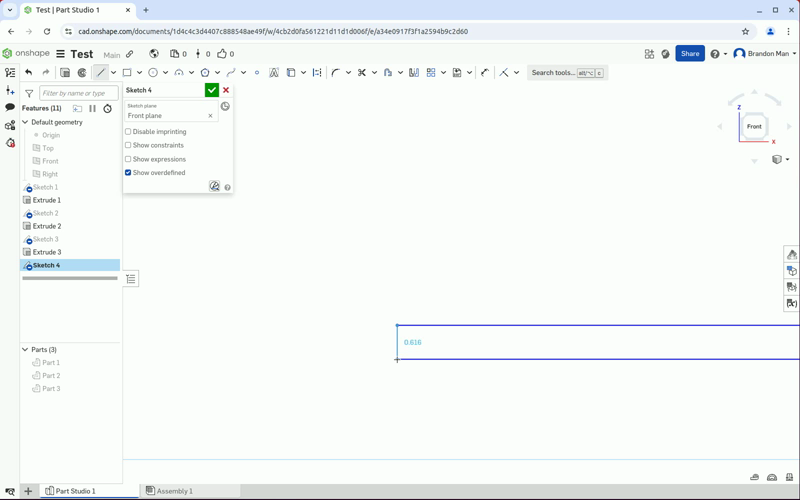
click(397, 359)
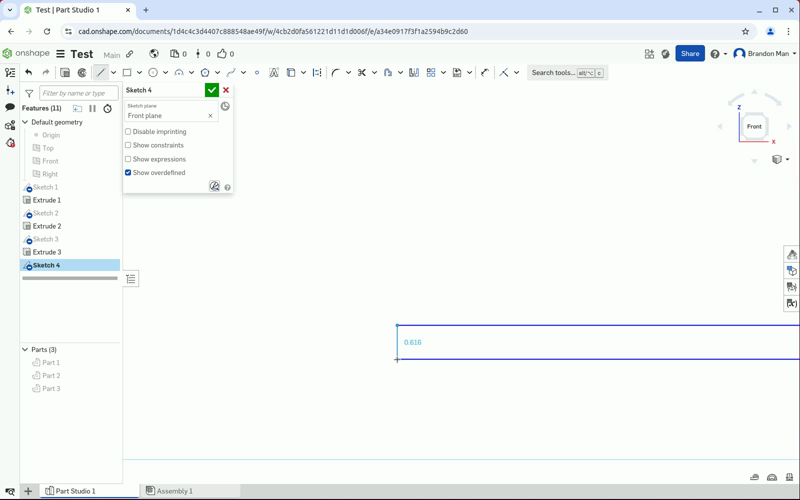
scroll(-6)
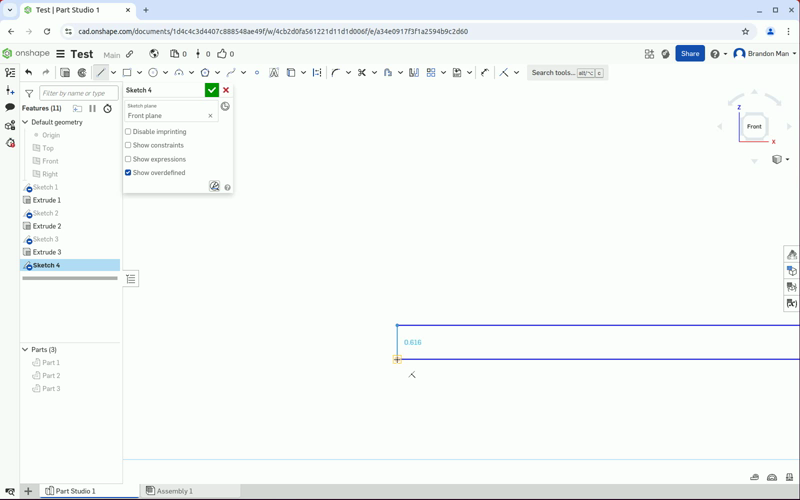
scroll(-6)
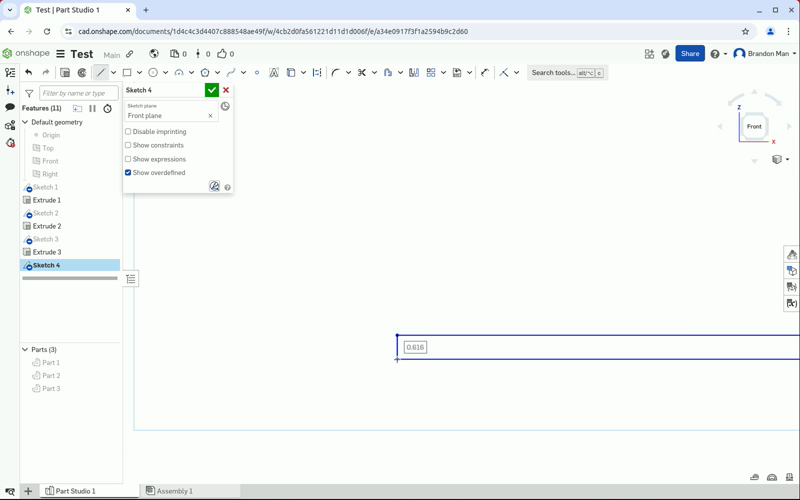
scroll(-6)
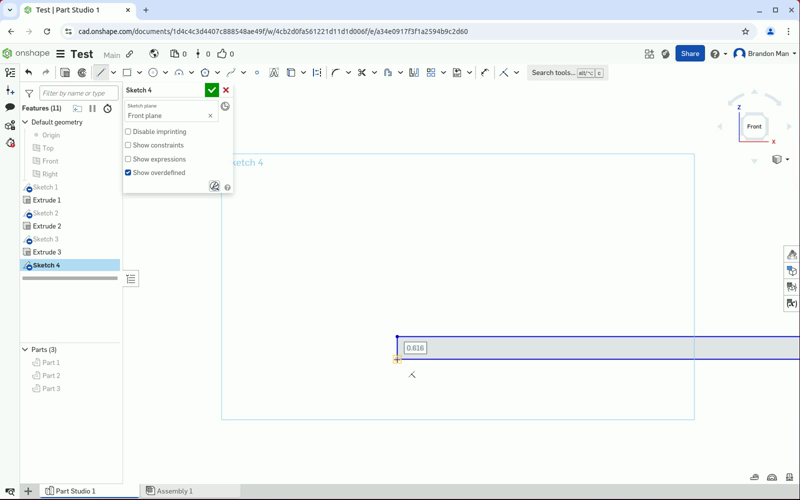
scroll(-6)
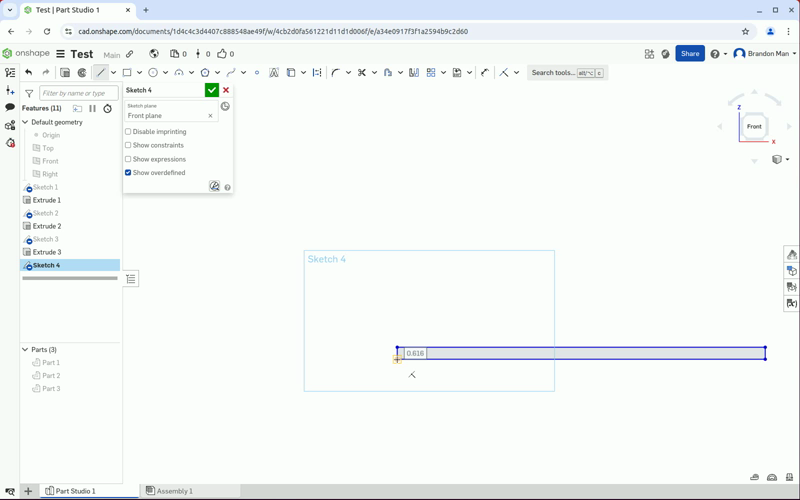
scroll(-6)
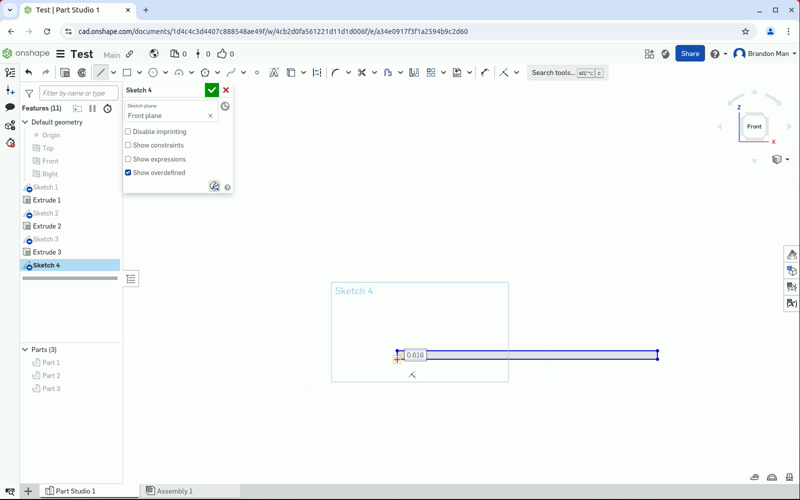
scroll(-6)
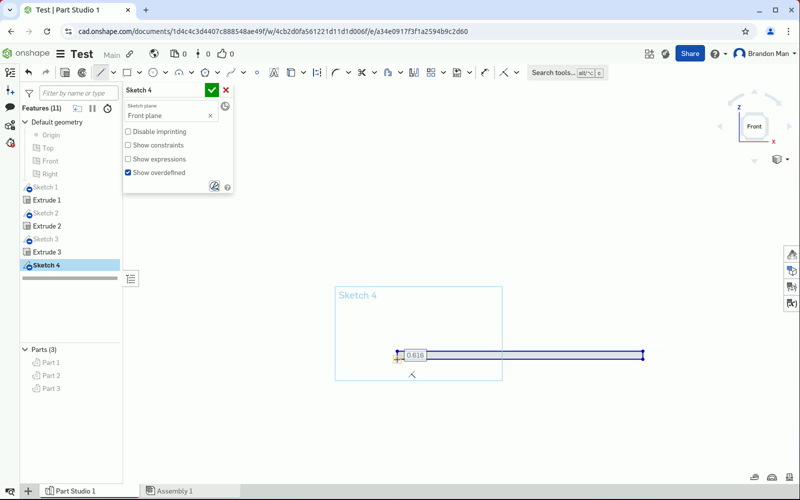
scroll(-6)
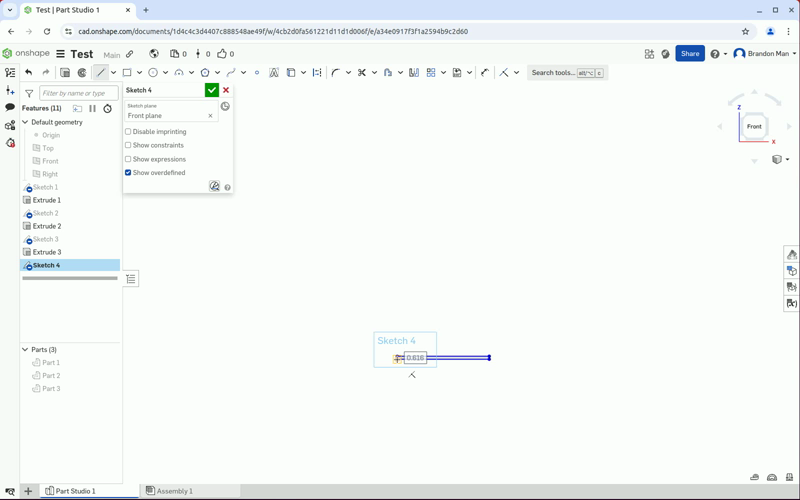
key(esc)
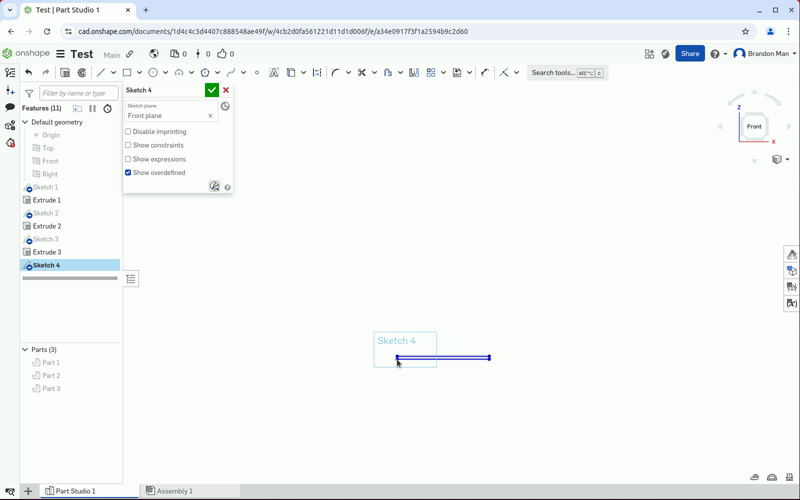
mouse_move(441, 357)
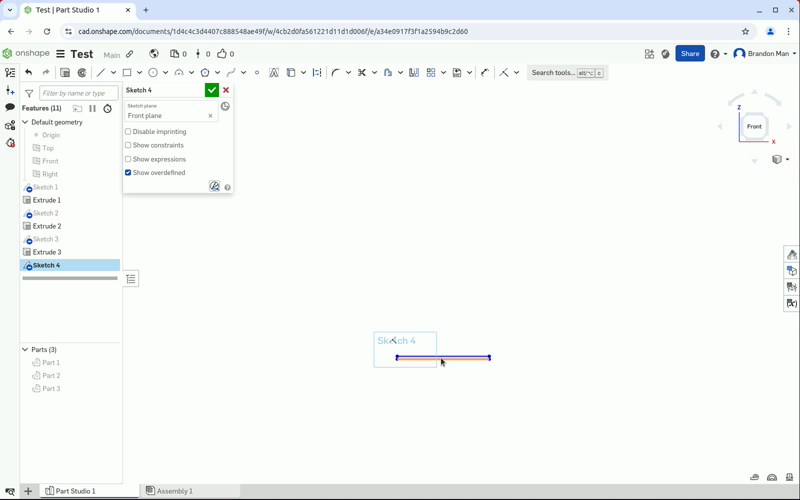
scroll(6)
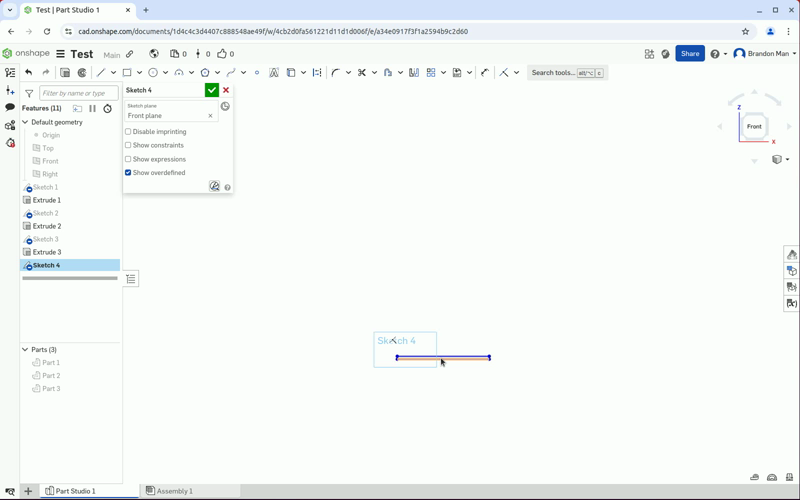
scroll(6)
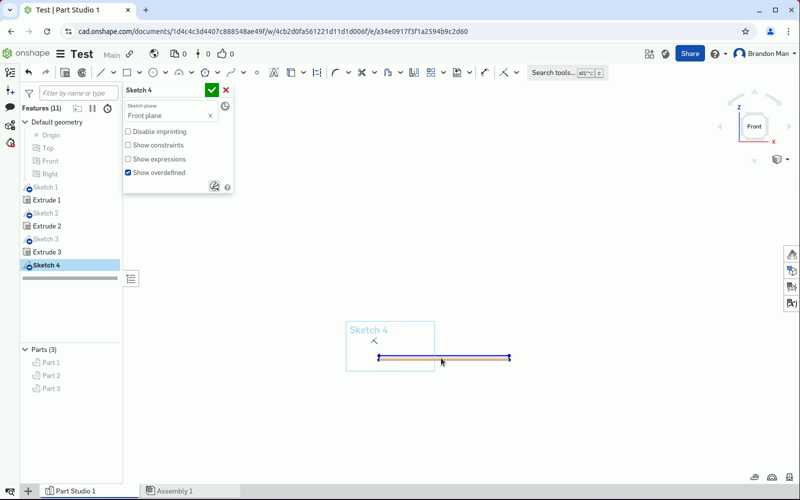
scroll(6)
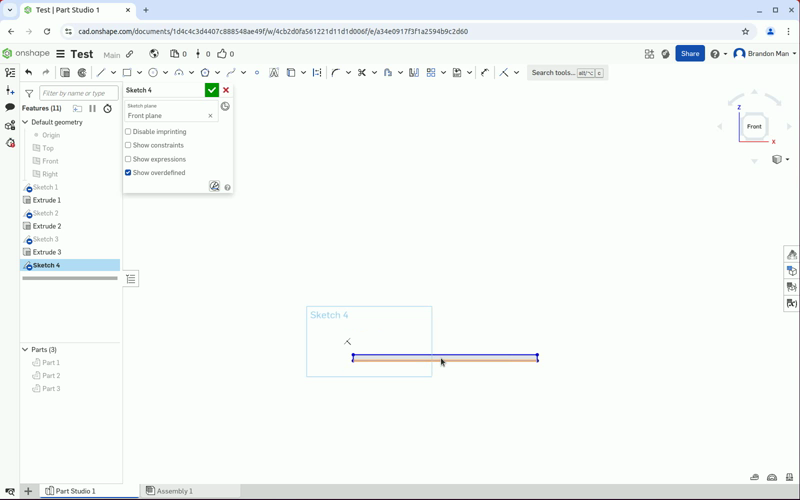
scroll(6)
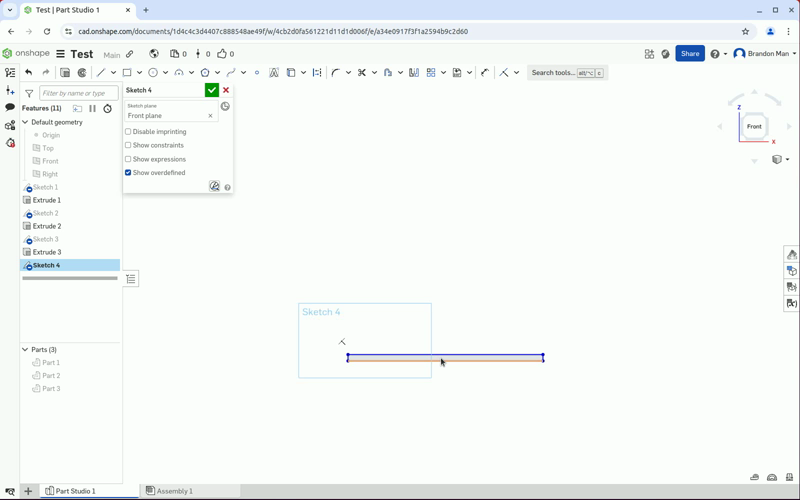
scroll(6)
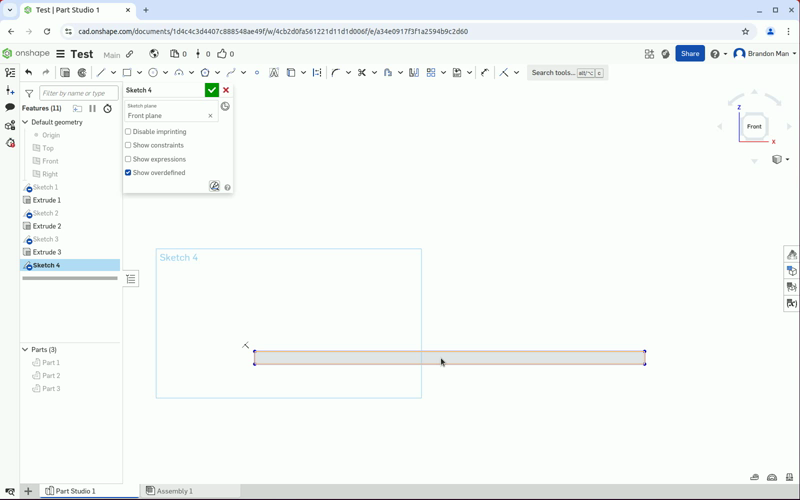
scroll(6)
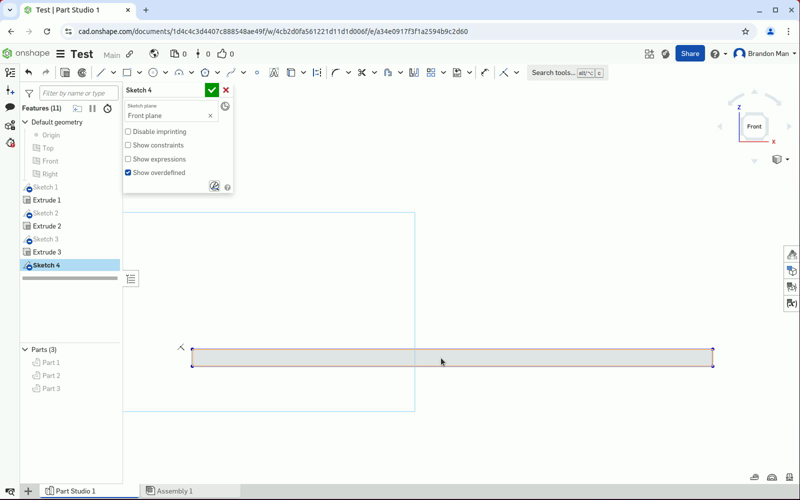
scroll(6)
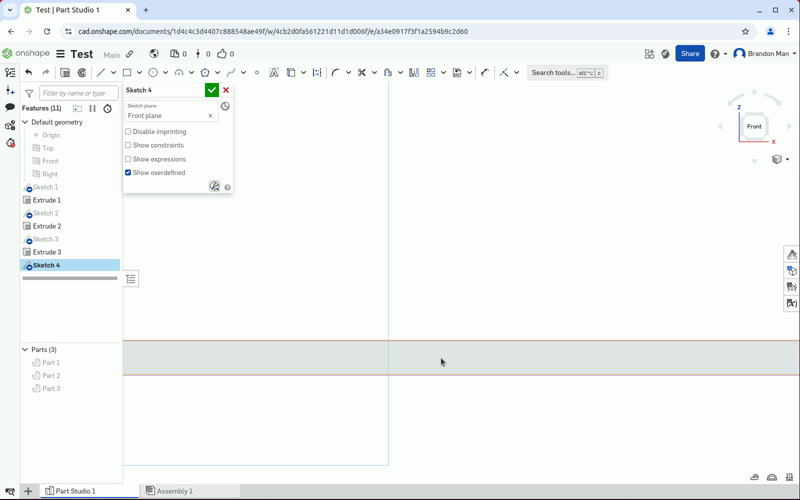
click(441, 357)
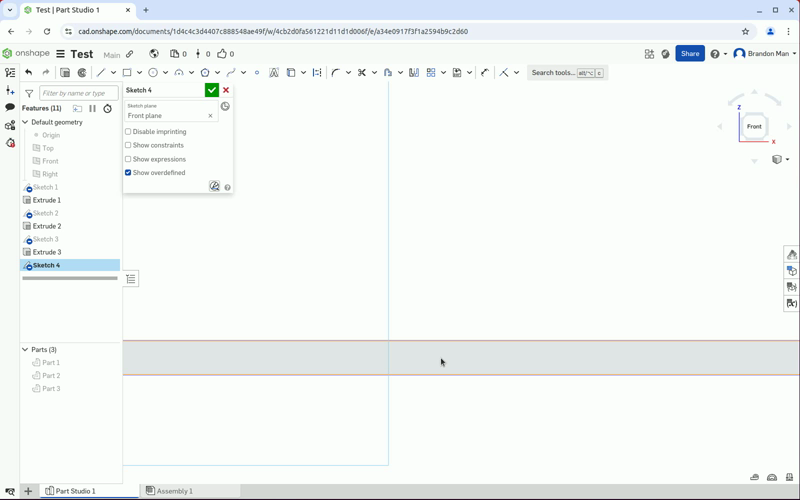
scroll(-6)
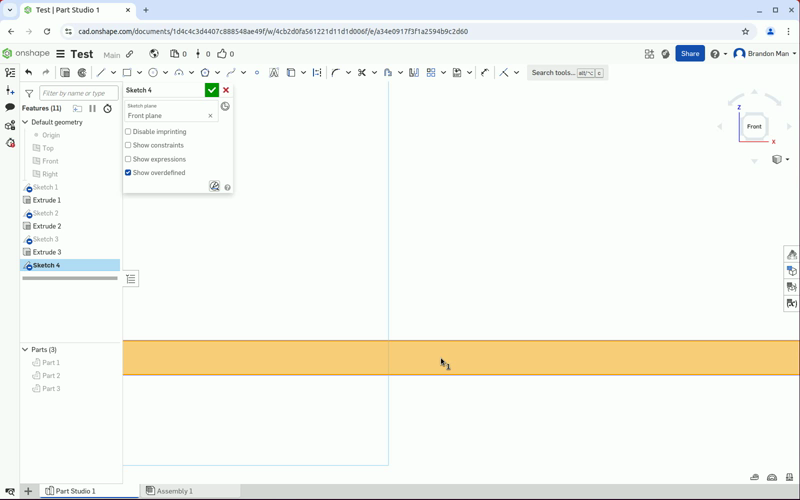
scroll(-6)
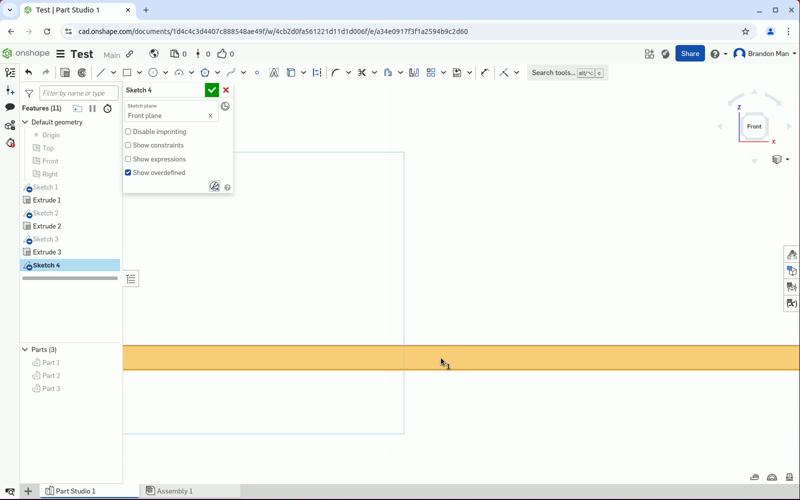
scroll(-6)
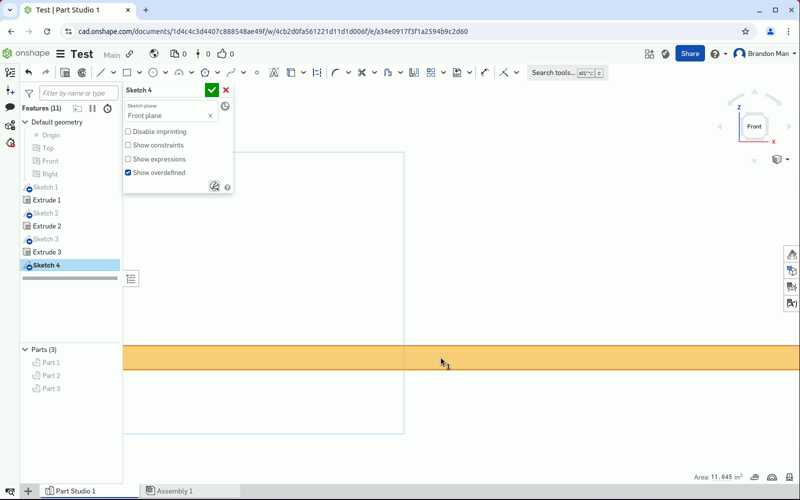
scroll(-6)
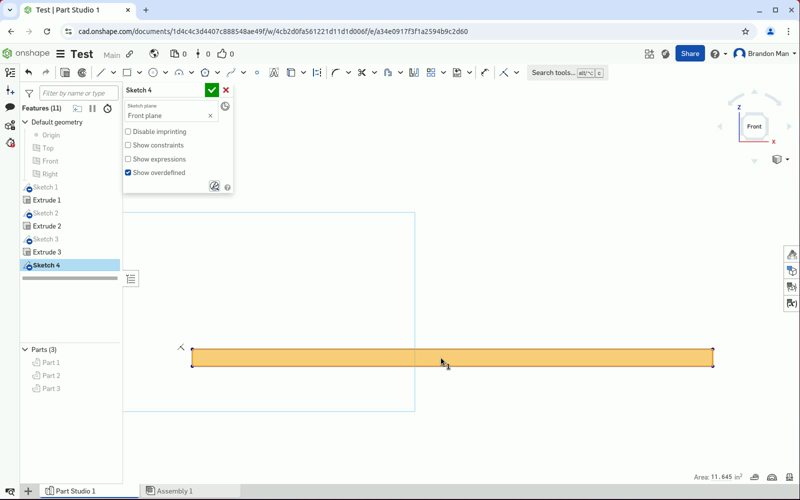
scroll(-6)
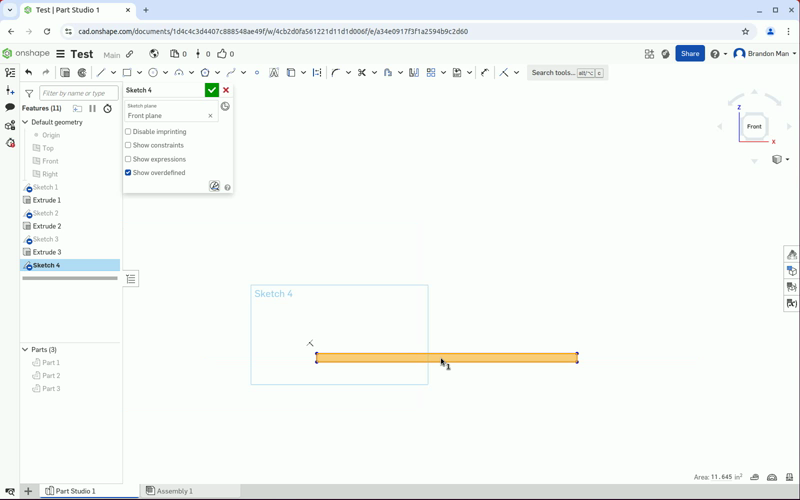
scroll(-6)
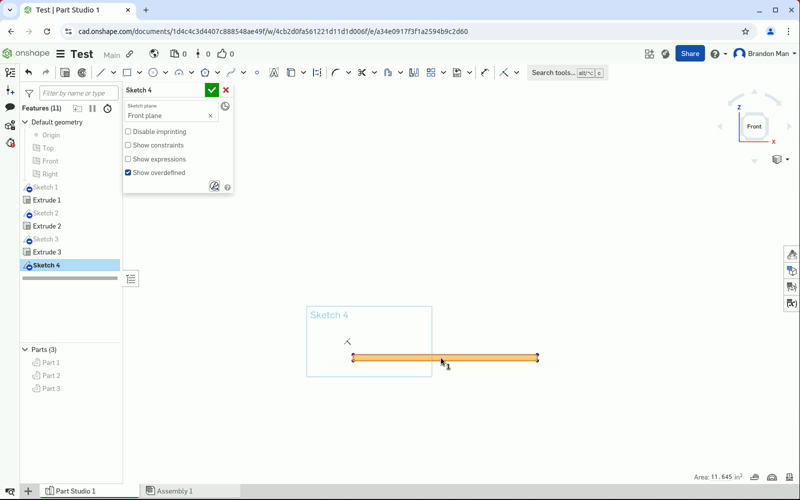
scroll(-6)
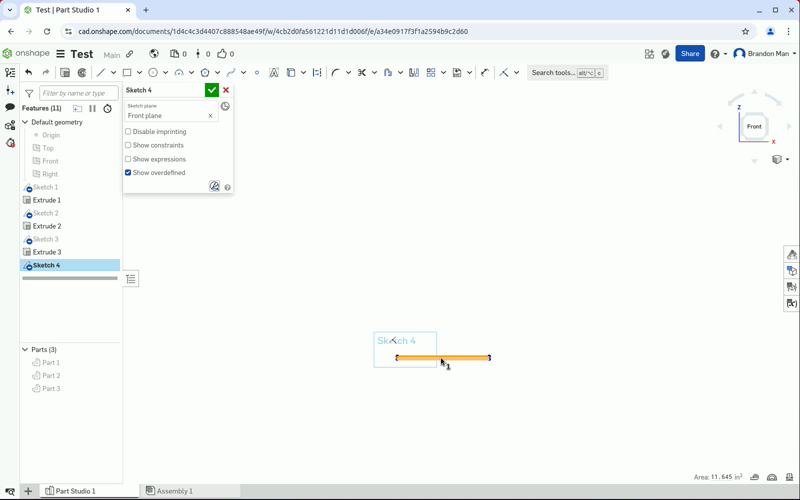
mouse_move(73, 352)
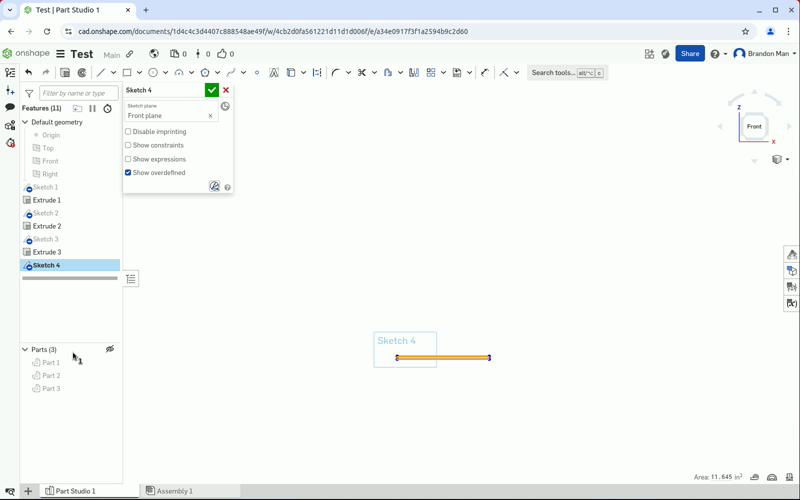
key(shift+y)
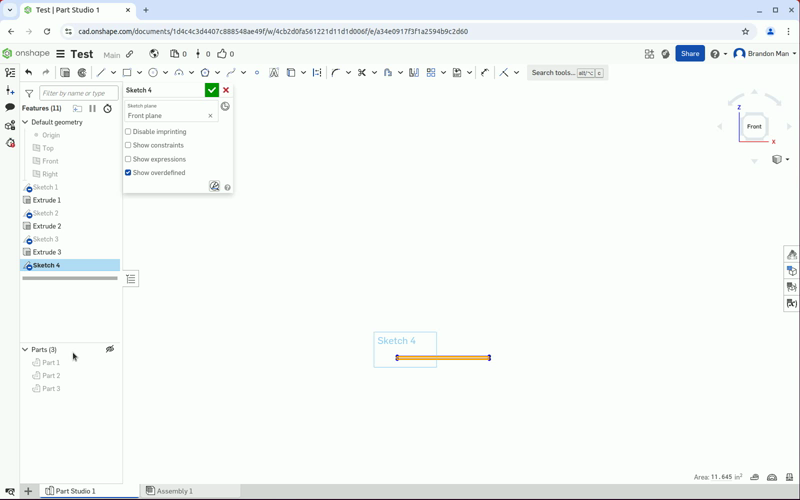
key(shift+e)
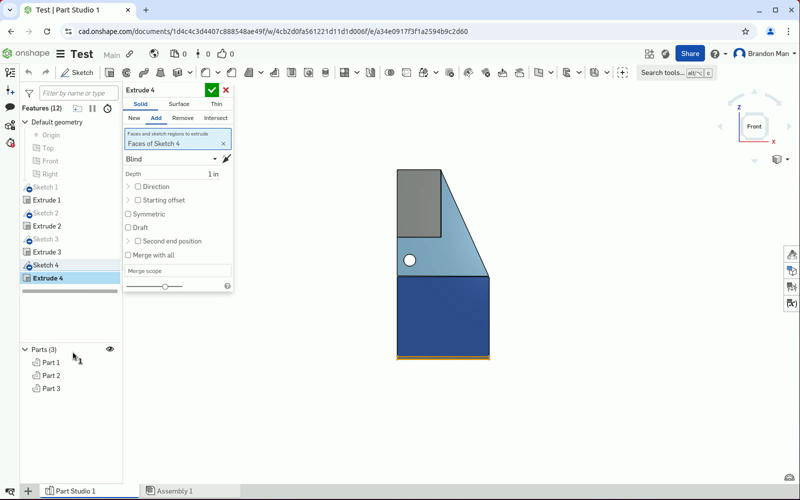
mouse_move(143, 106)
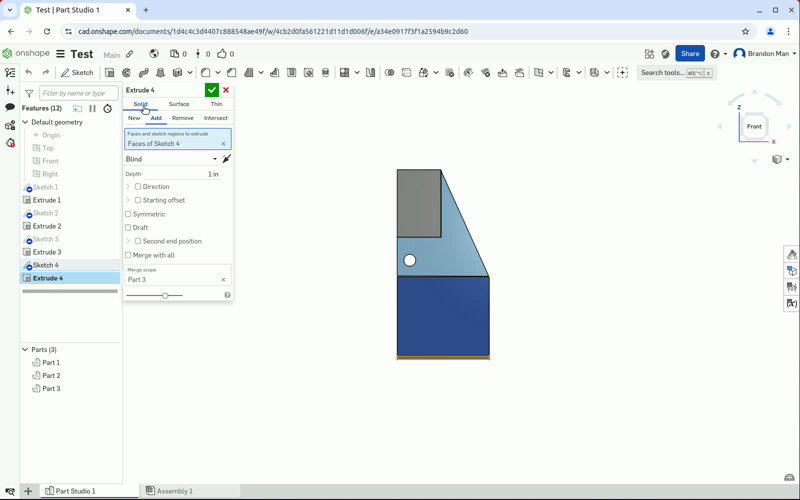
click(143, 106)
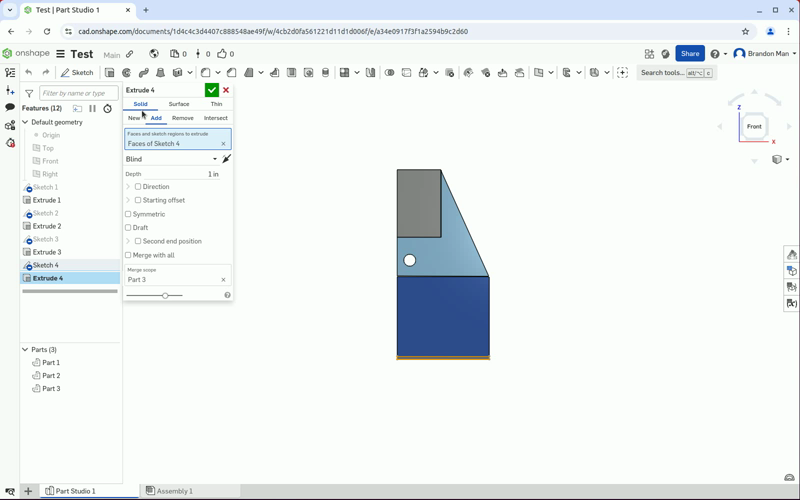
mouse_move(137, 120)
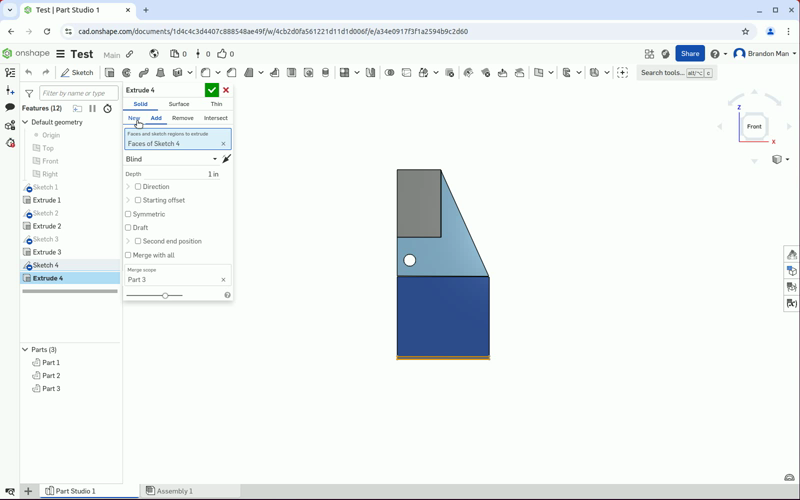
click(137, 120)
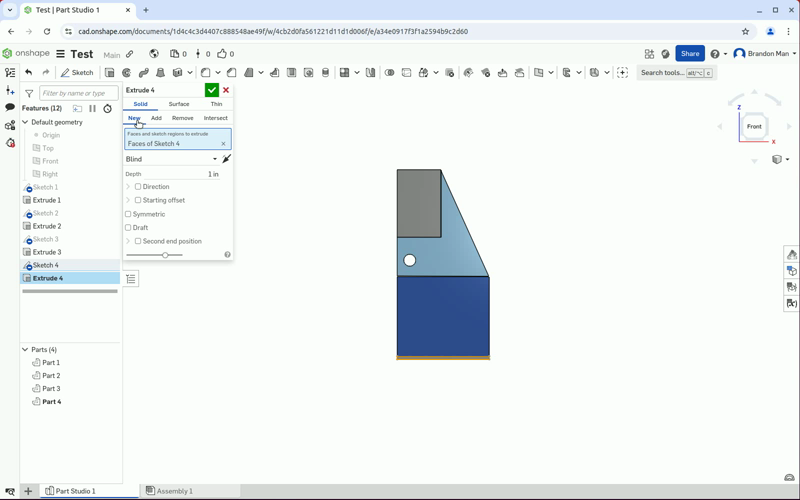
key(tab, 4)
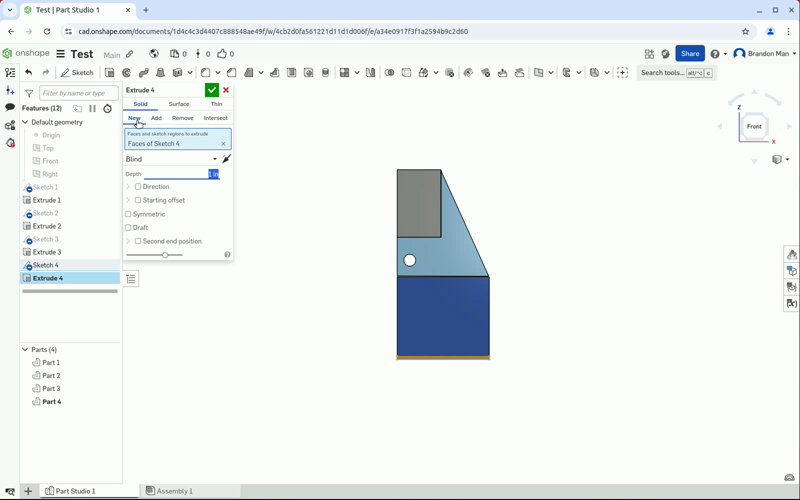
text(0.722)
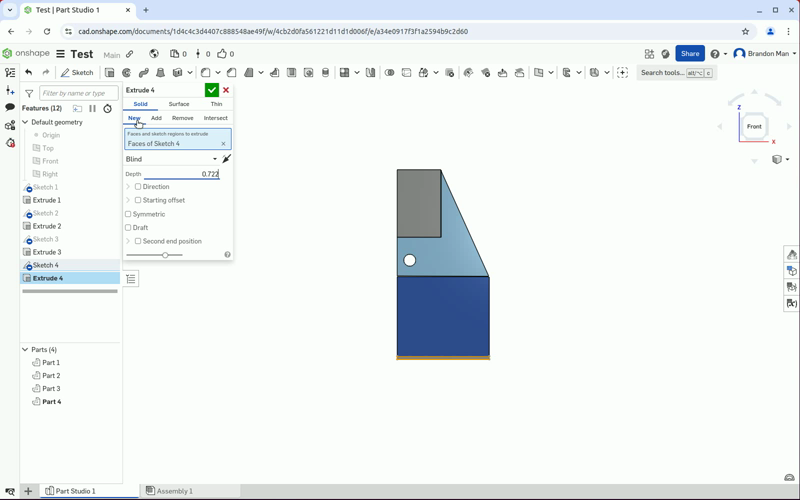
key(enter)
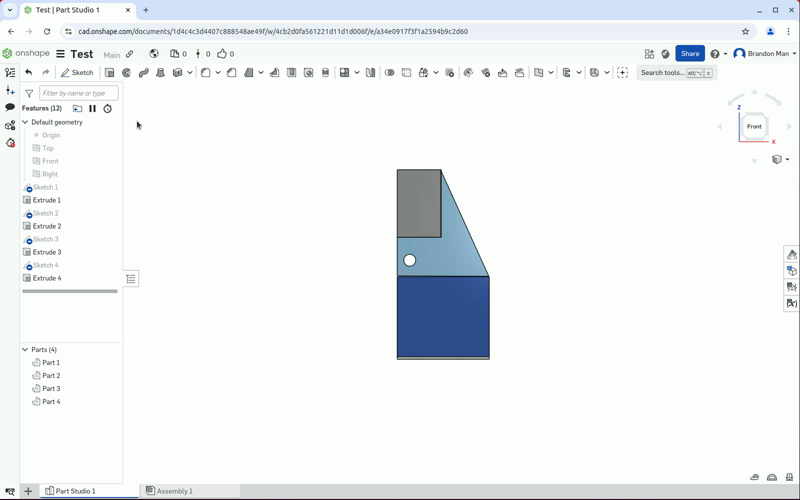
key(shift+h)
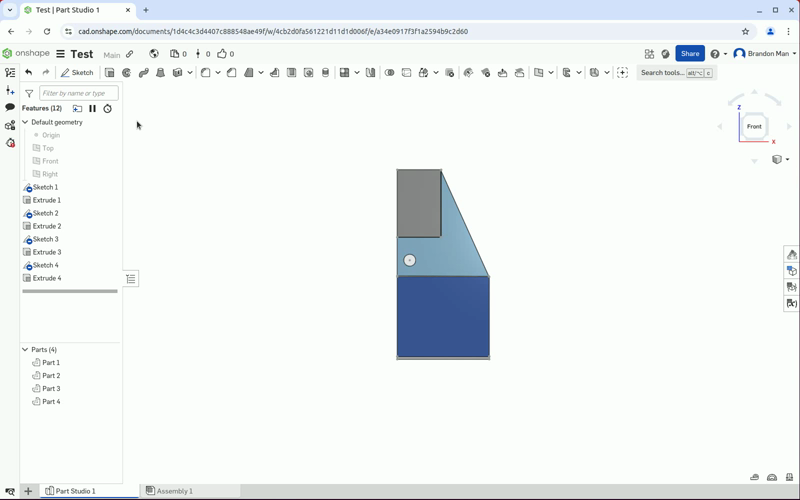
key(shift+h)
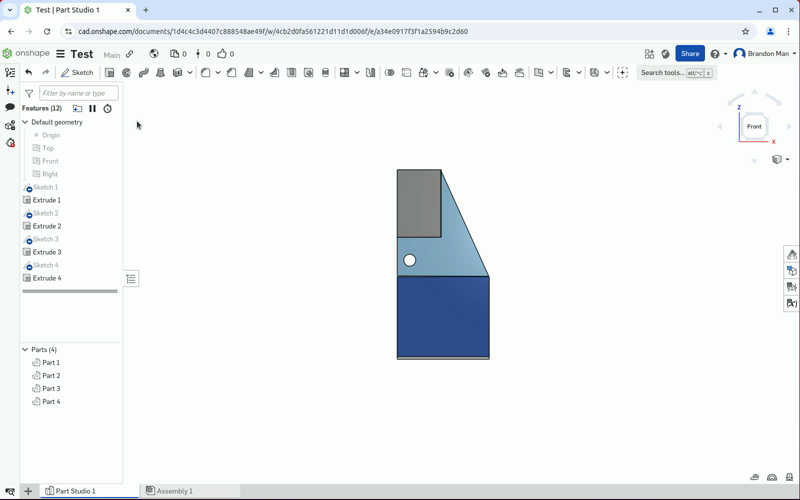
mouse_move(73, 189)
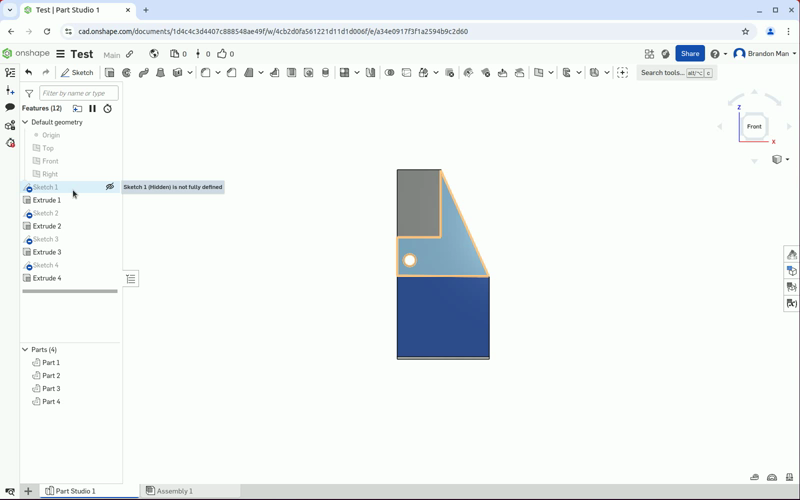
click(73, 189)
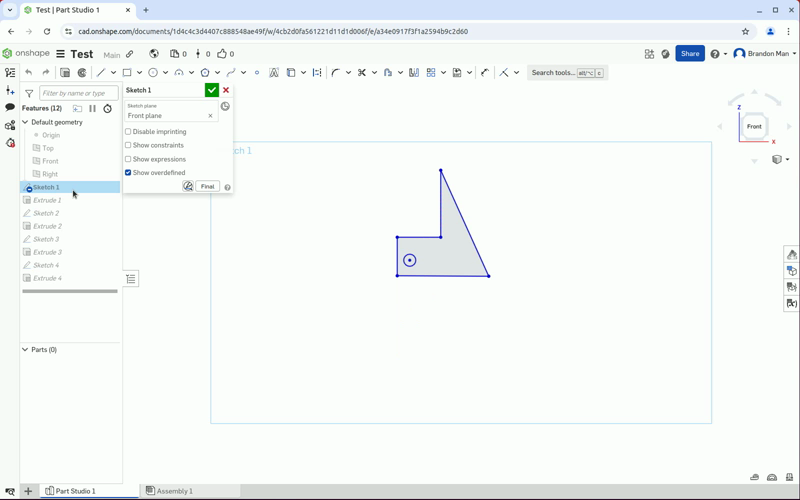
mouse_move(229, 92)
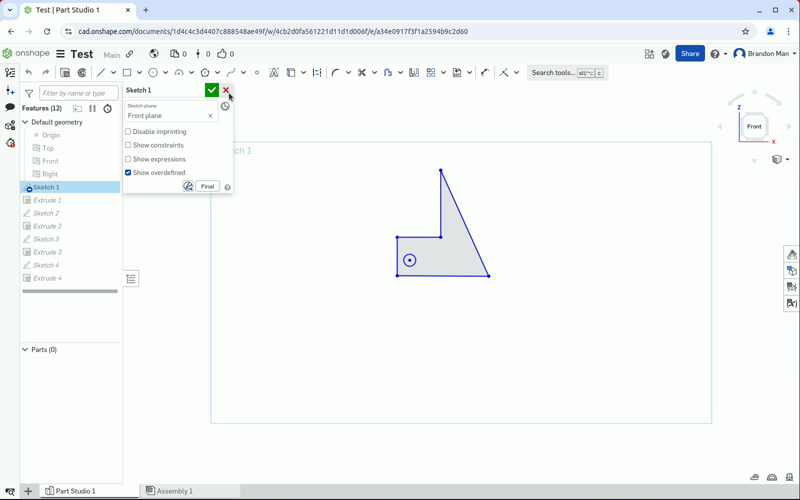
click(229, 92)
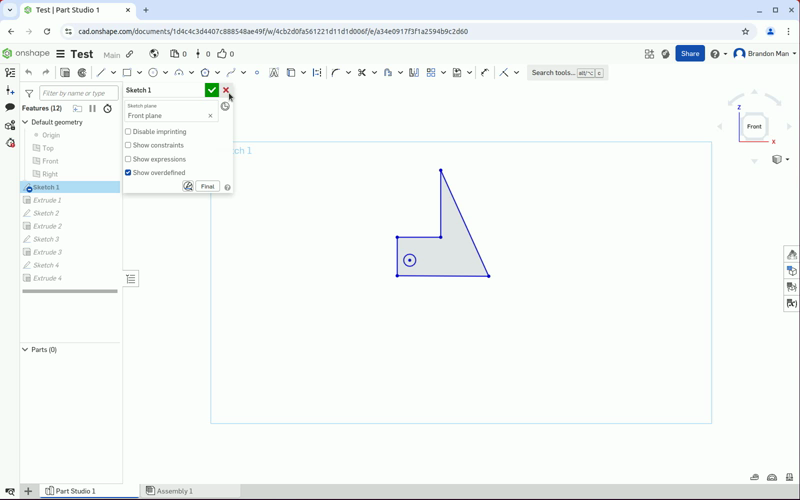
key(shift+s)
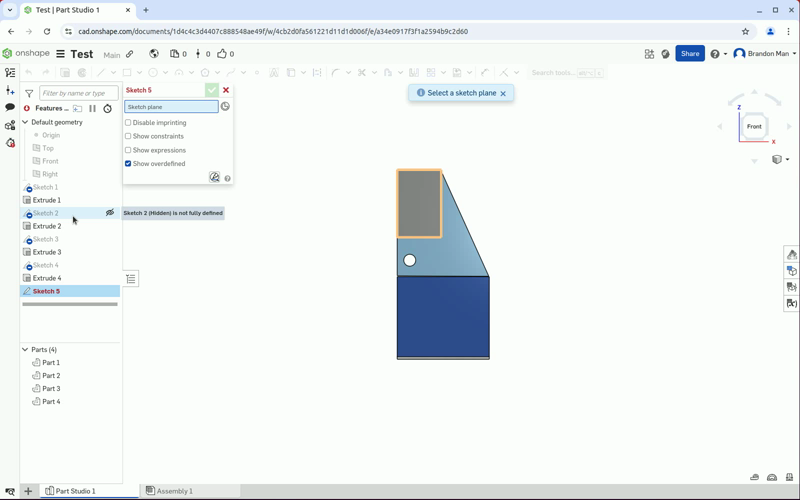
scroll(3)
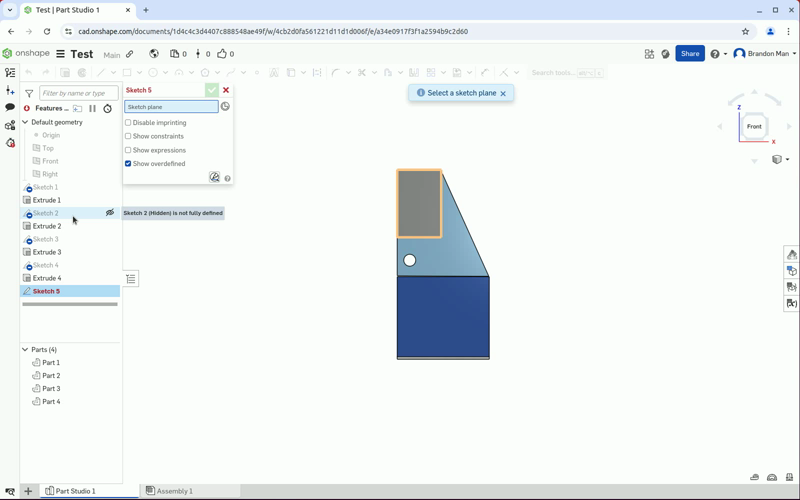
mouse_move(73, 163)
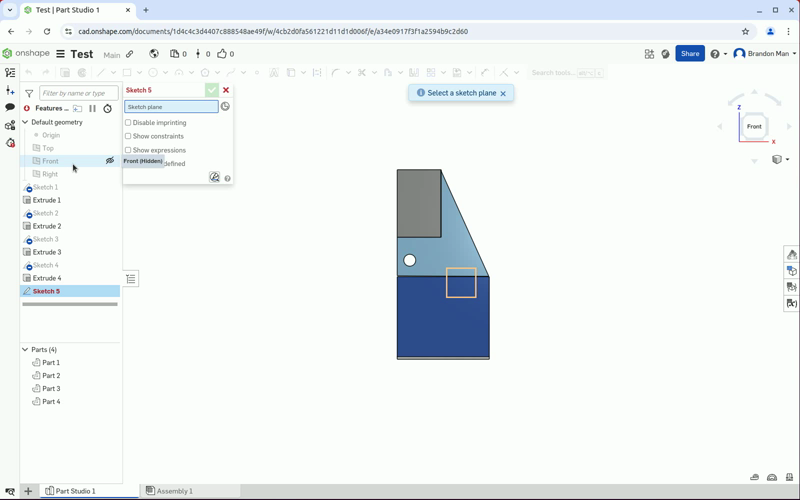
click(73, 163)
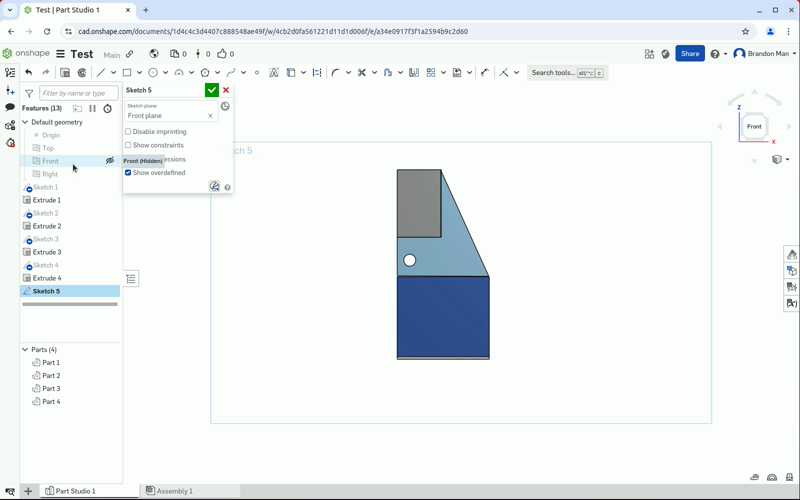
mouse_move(73, 352)
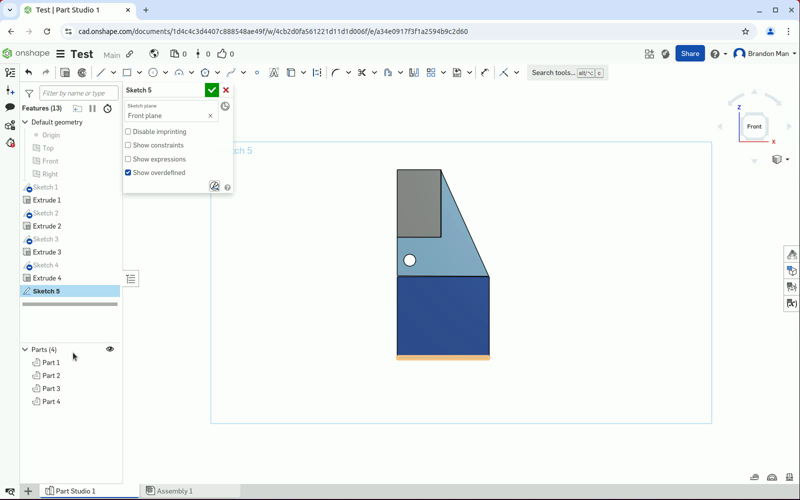
key(y)
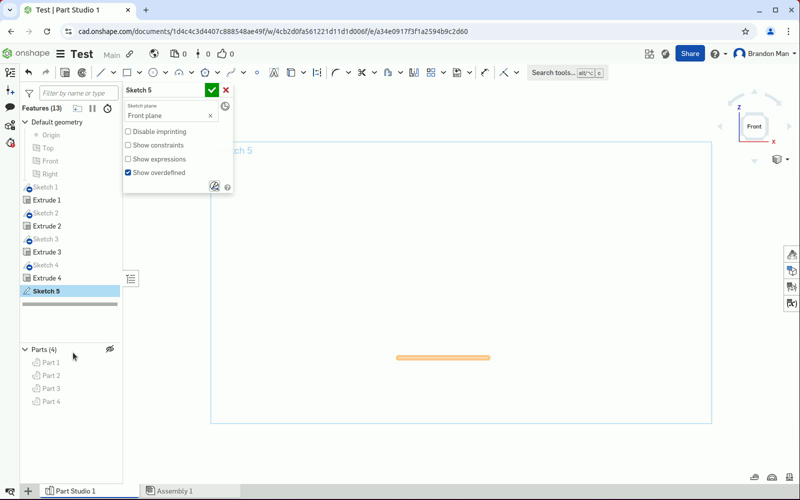
key(l)
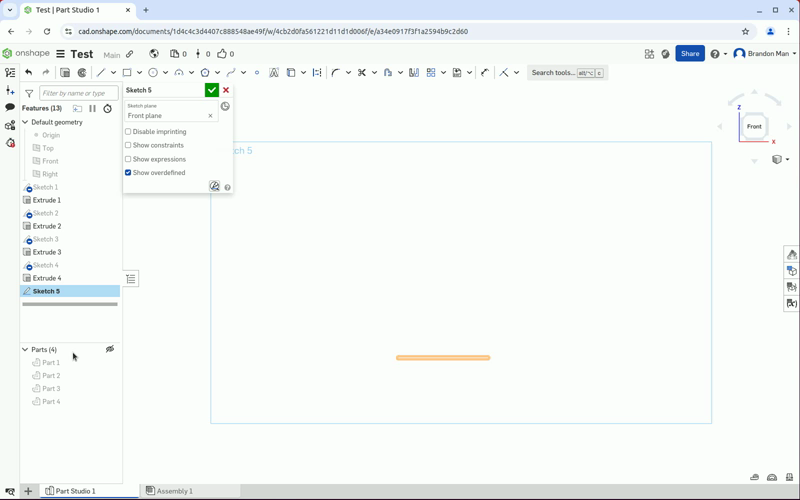
key_down(shift)
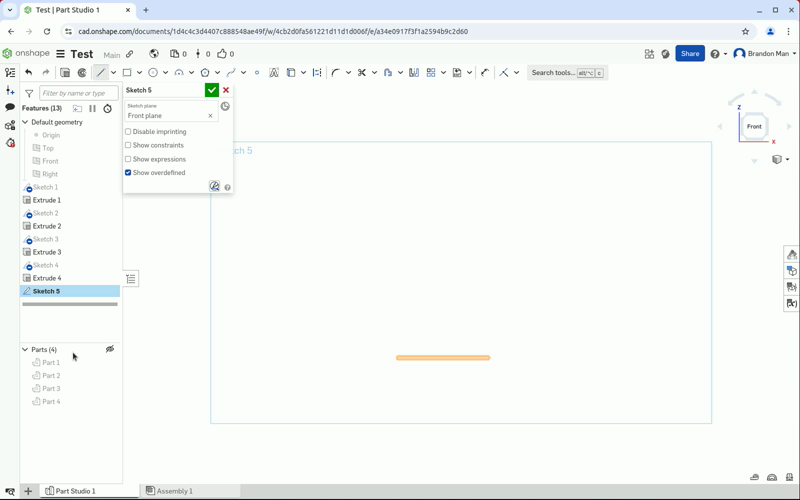
mouse_move(397, 237)
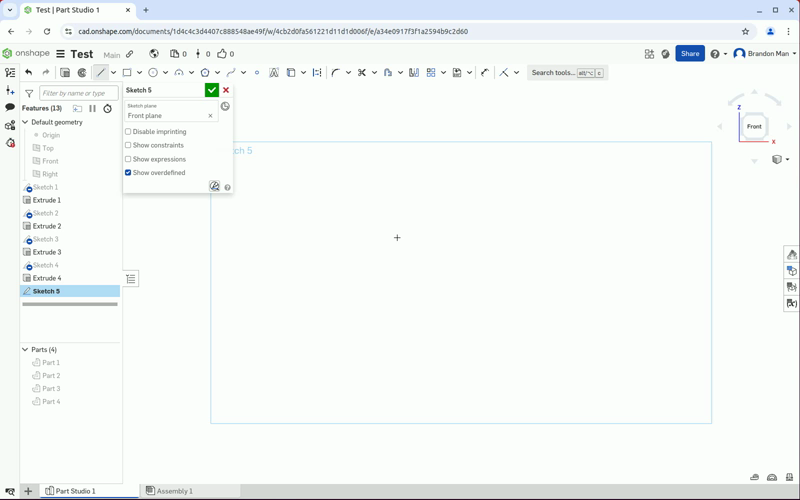
click(397, 237)
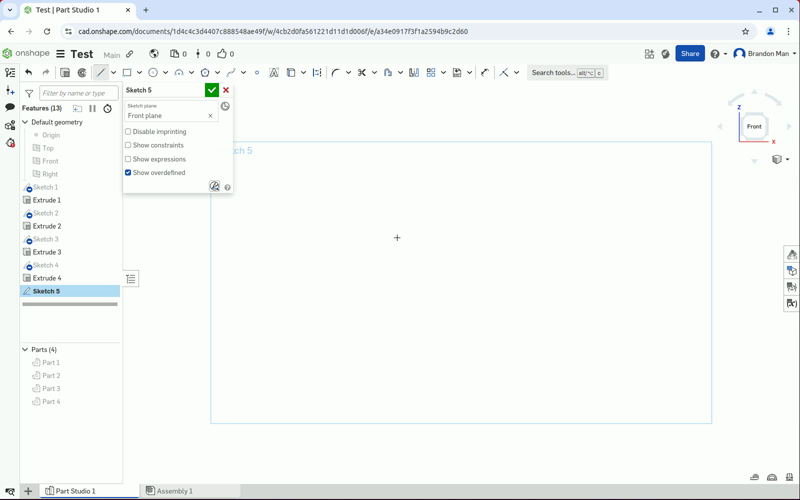
key_up(shift)
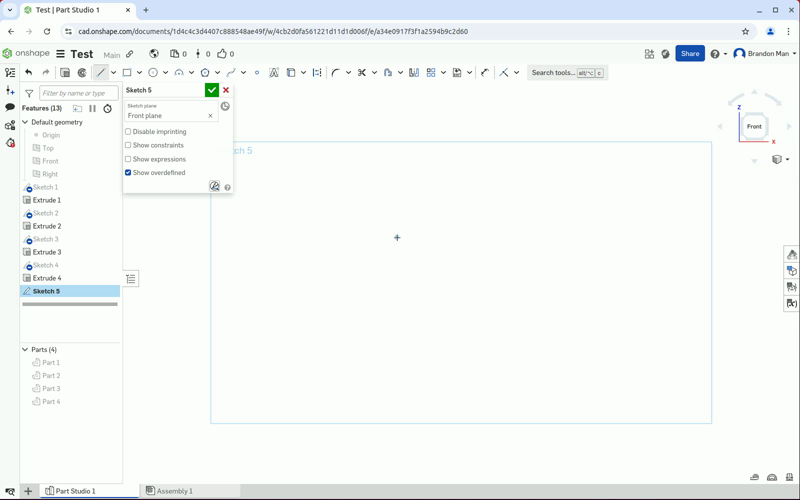
key_down(shift)
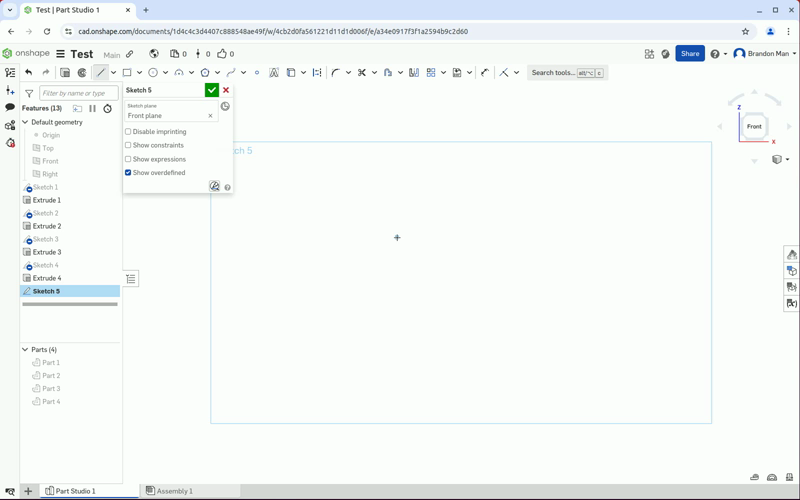
mouse_move(427, 237)
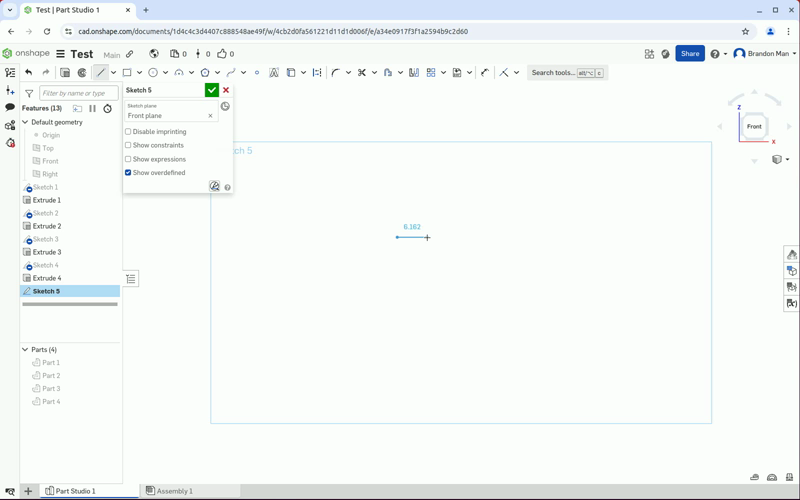
mouse_move(441, 237)
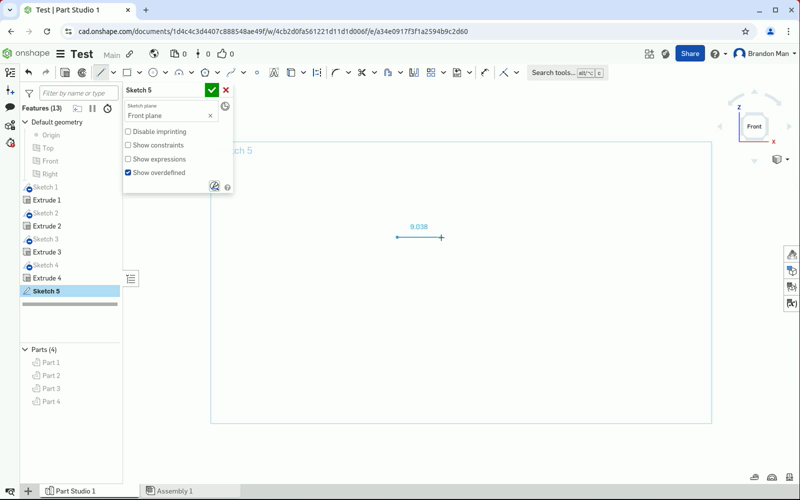
click(441, 237)
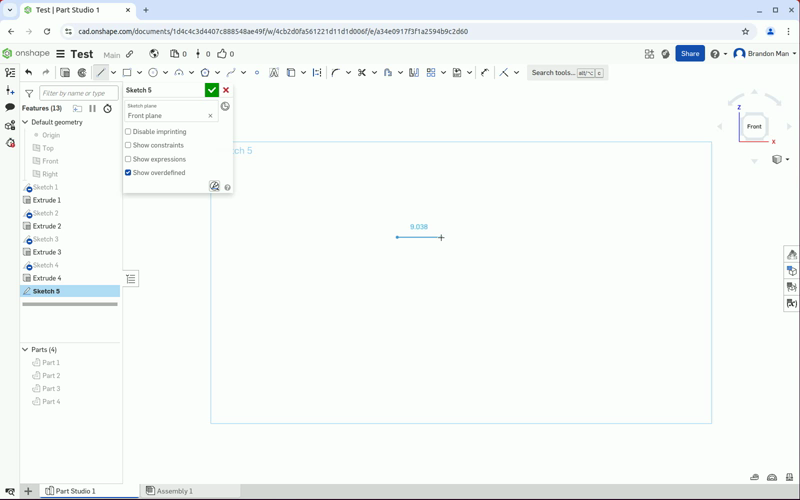
key_up(shift)
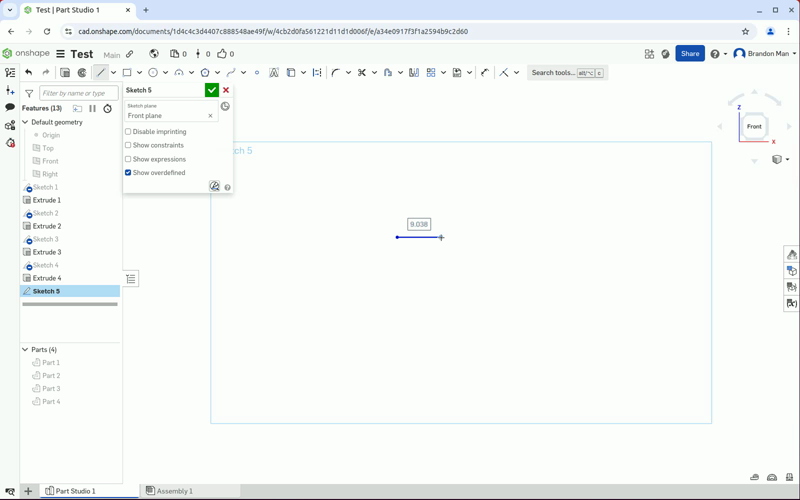
key_down(shift)
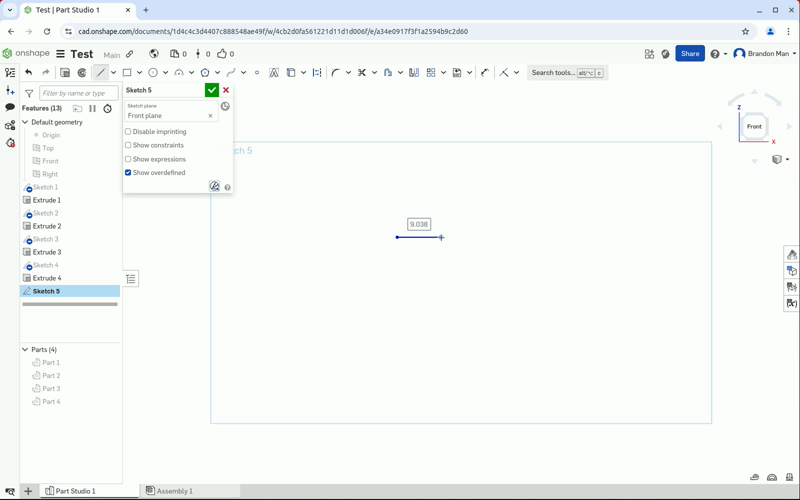
mouse_move(441, 169)
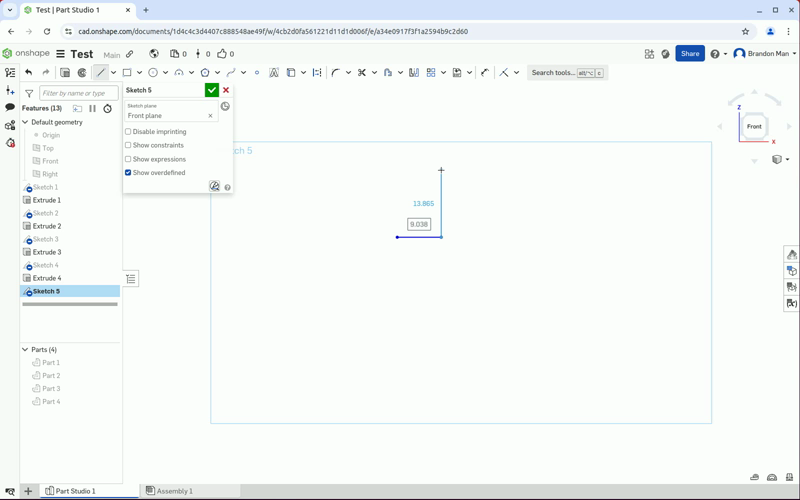
click(441, 169)
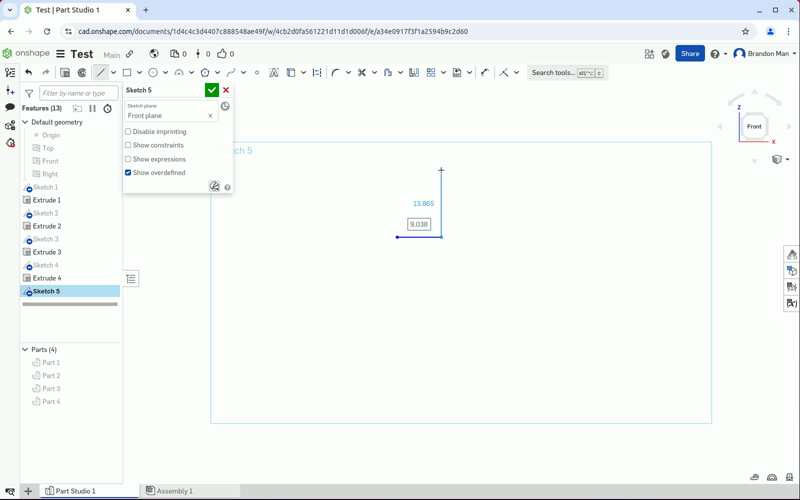
key_up(shift)
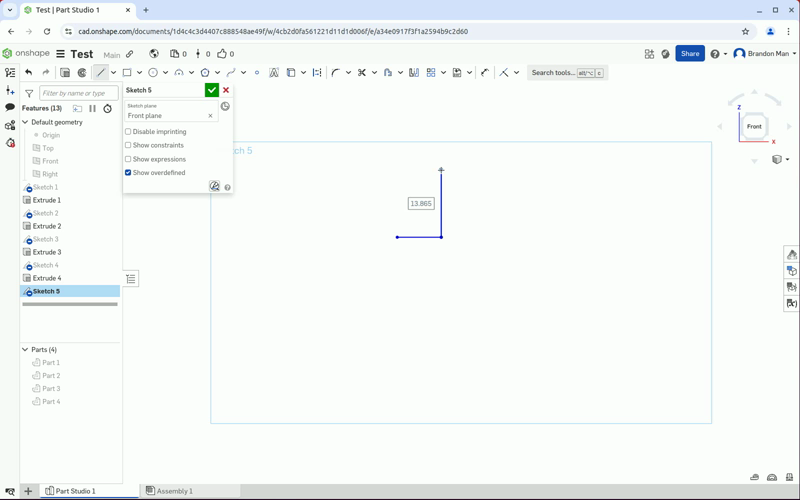
key_down(shift)
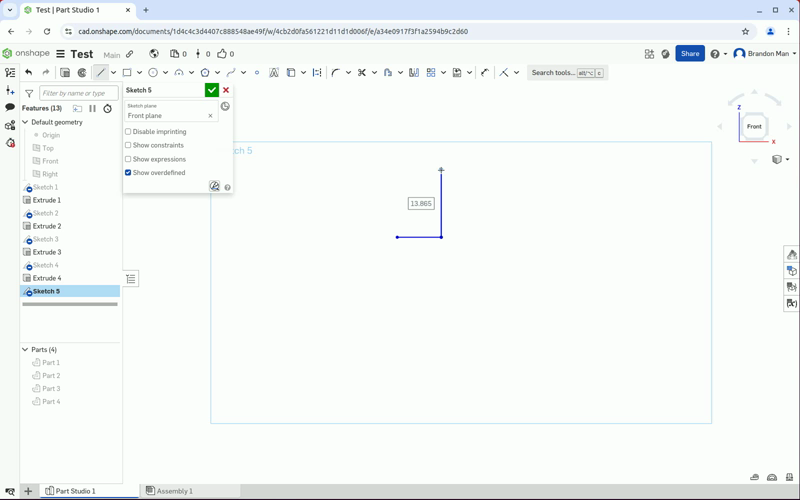
mouse_move(471, 169)
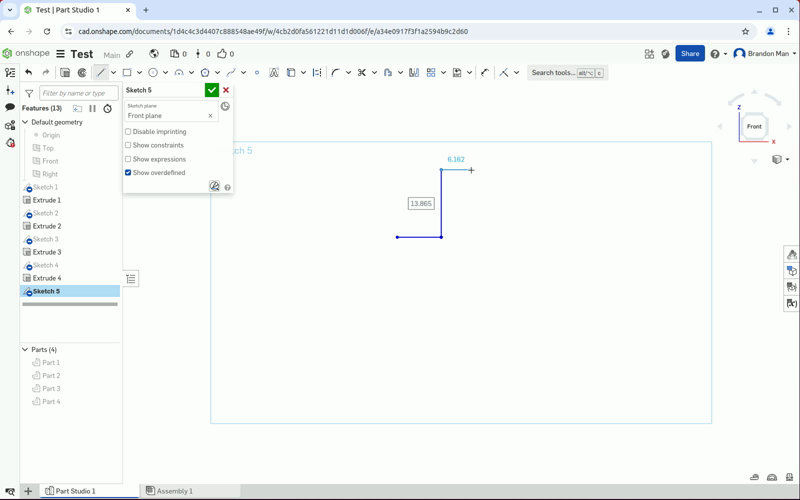
mouse_move(397, 169)
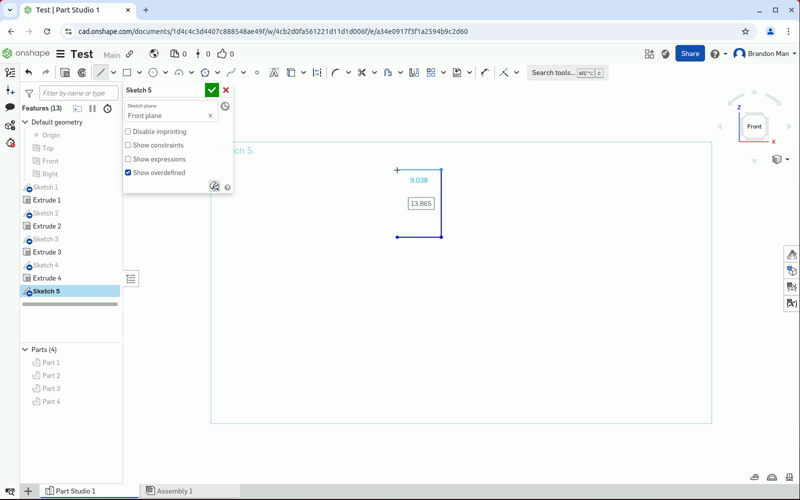
click(397, 169)
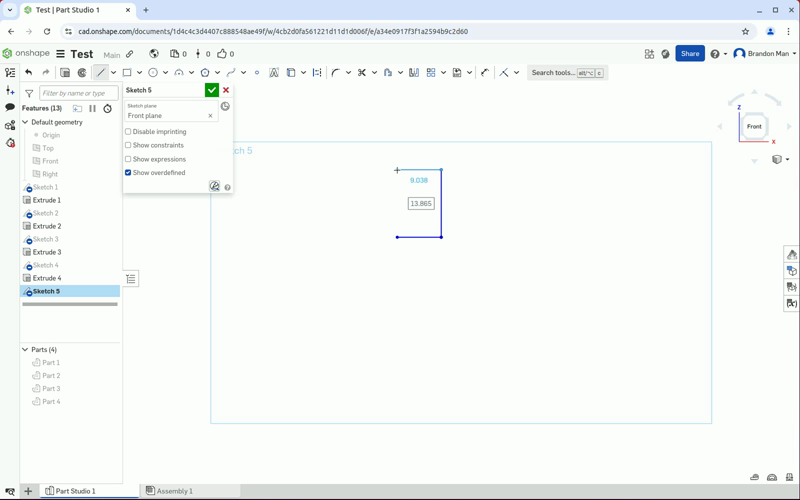
key_up(shift)
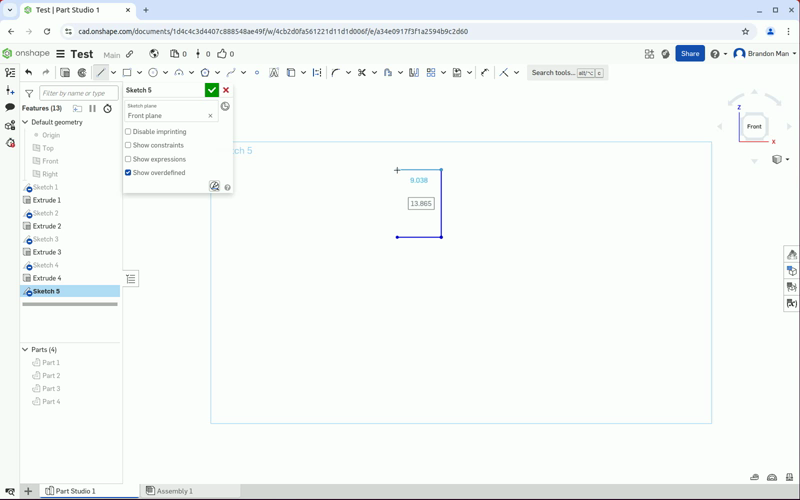
key_down(shift)
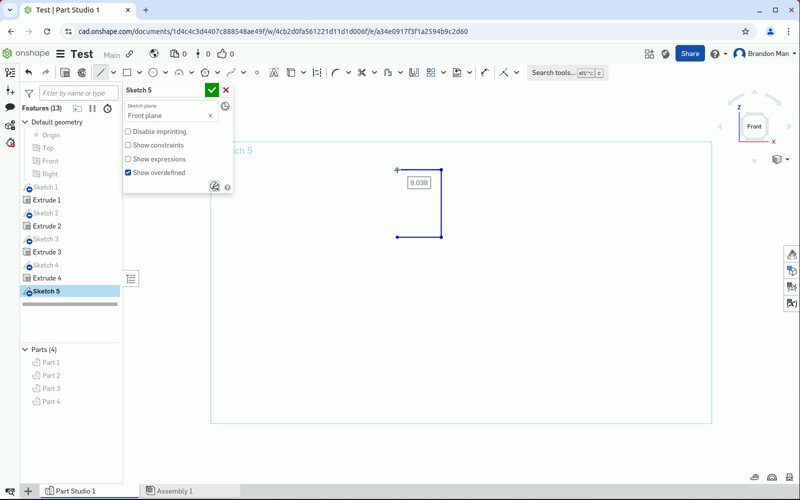
mouse_move(397, 237)
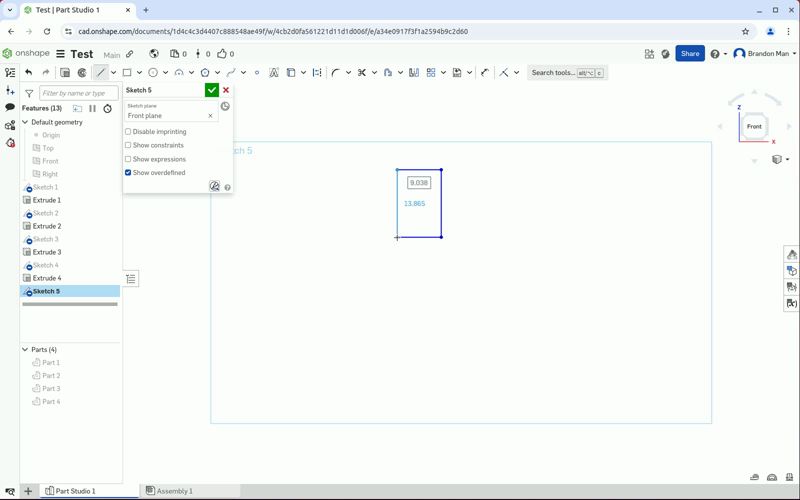
key_up(shift)
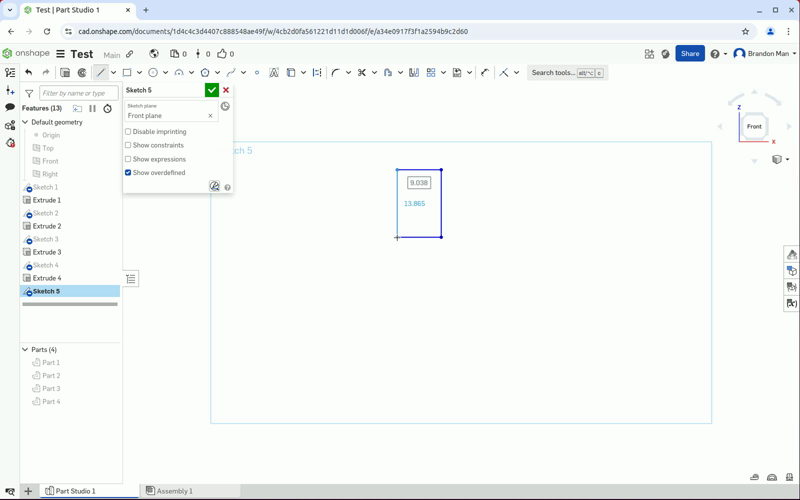
click(397, 237)
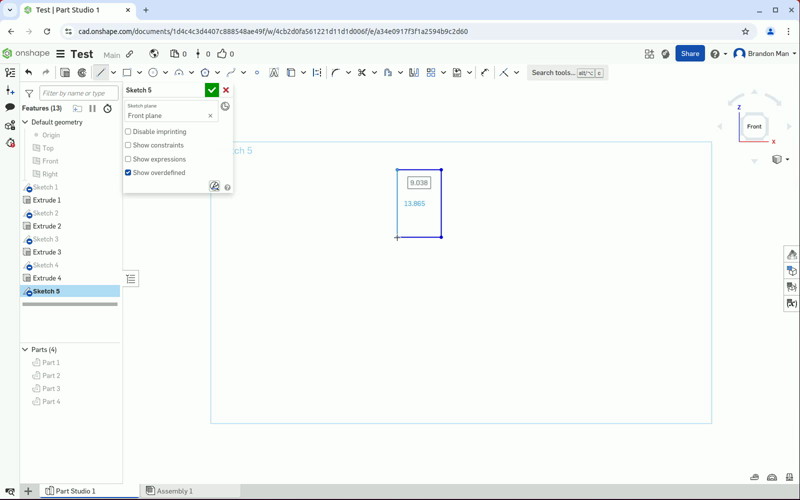
key(esc)
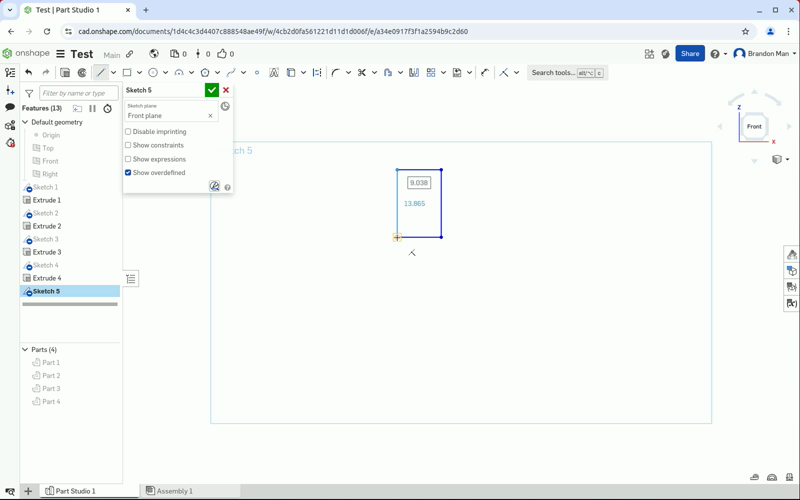
mouse_move(421, 229)
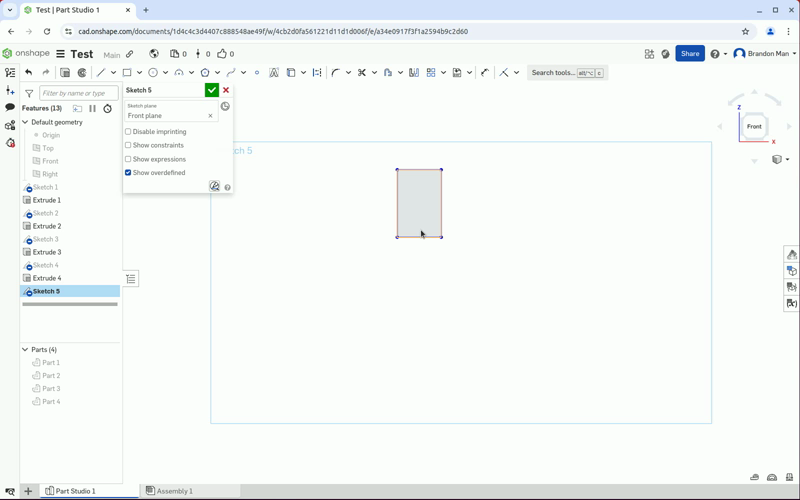
click(421, 229)
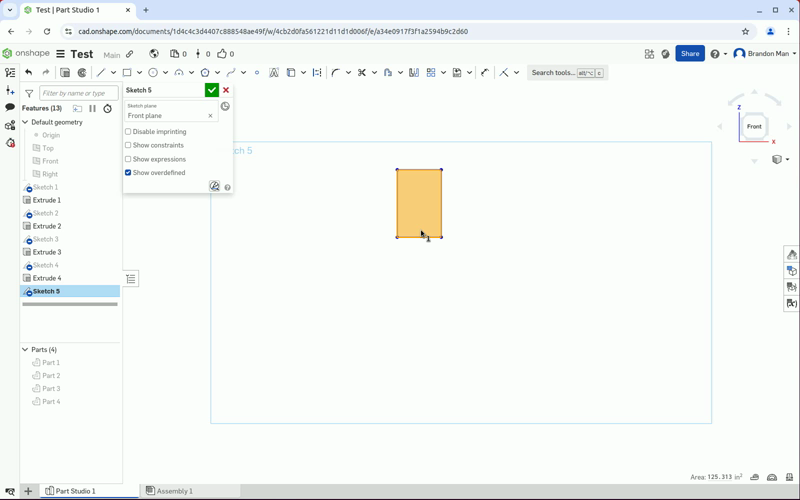
mouse_move(73, 352)
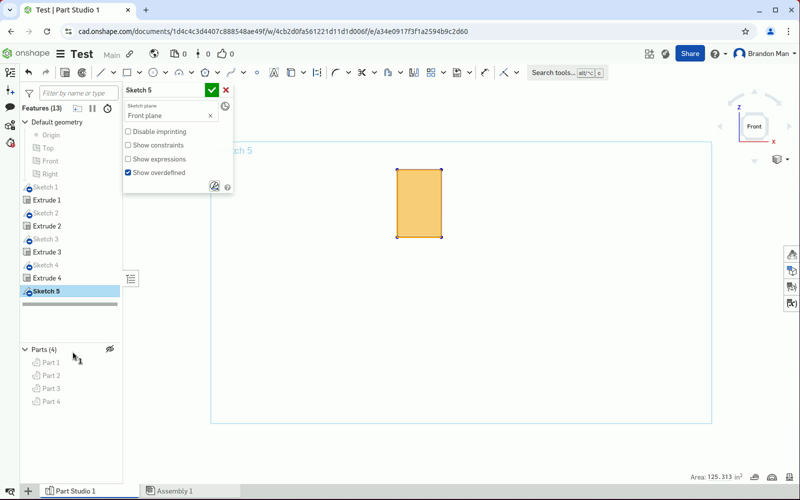
key(shift+y)
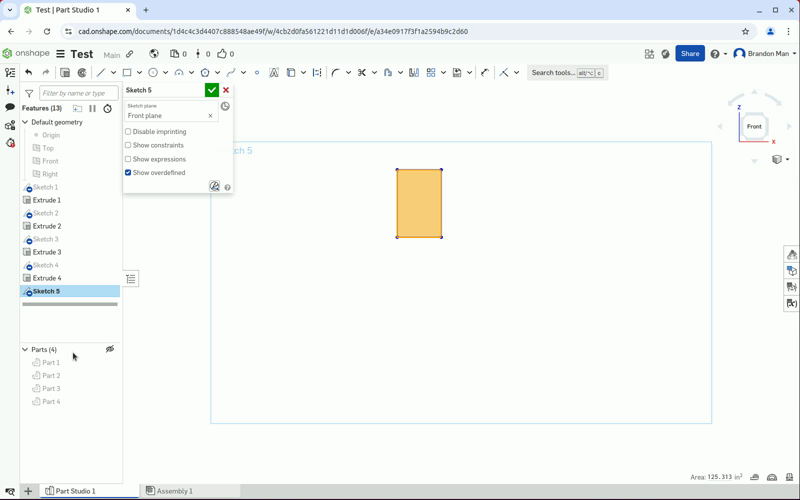
key(shift+e)
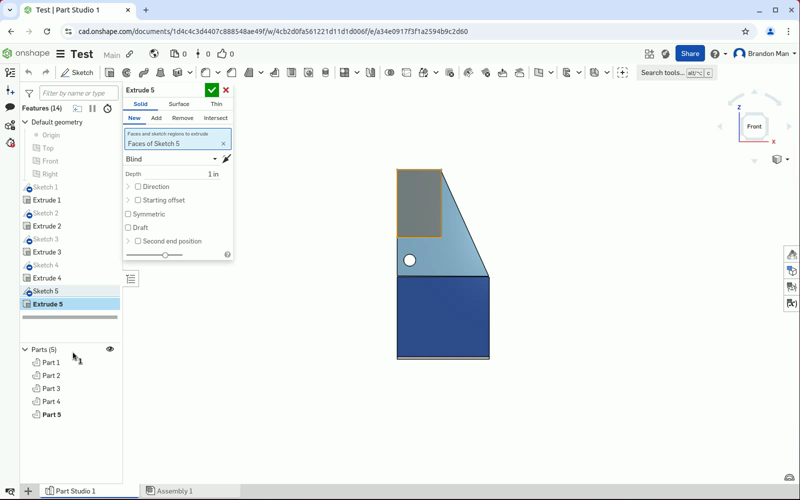
mouse_move(143, 106)
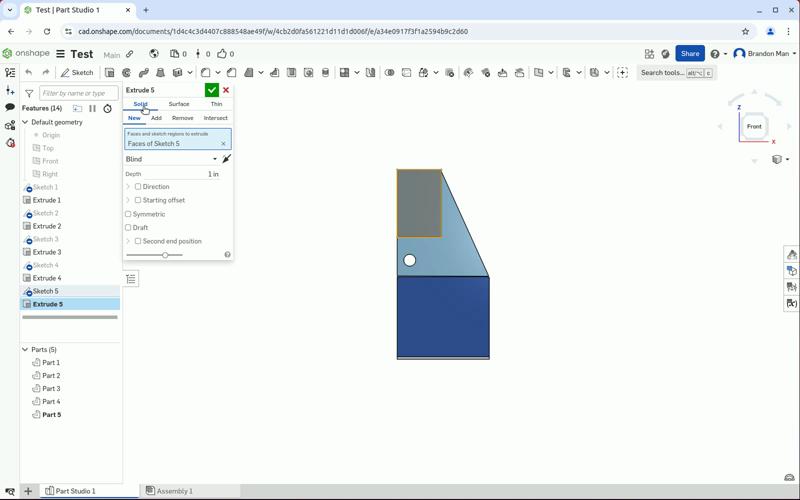
click(143, 106)
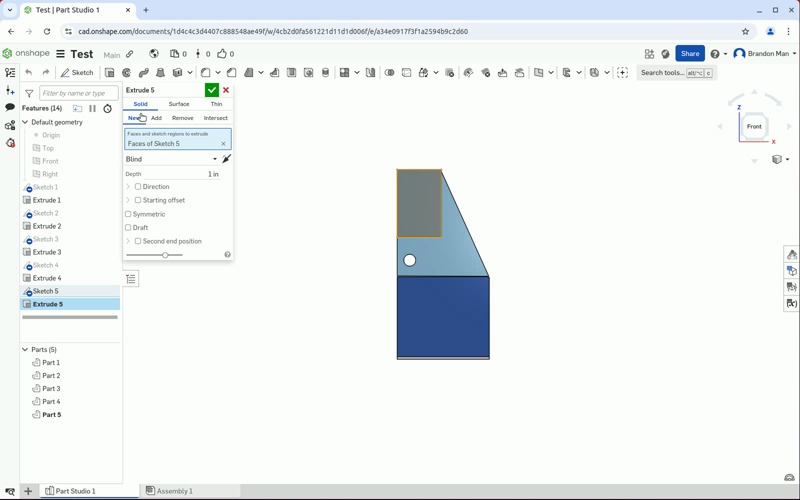
mouse_move(137, 120)
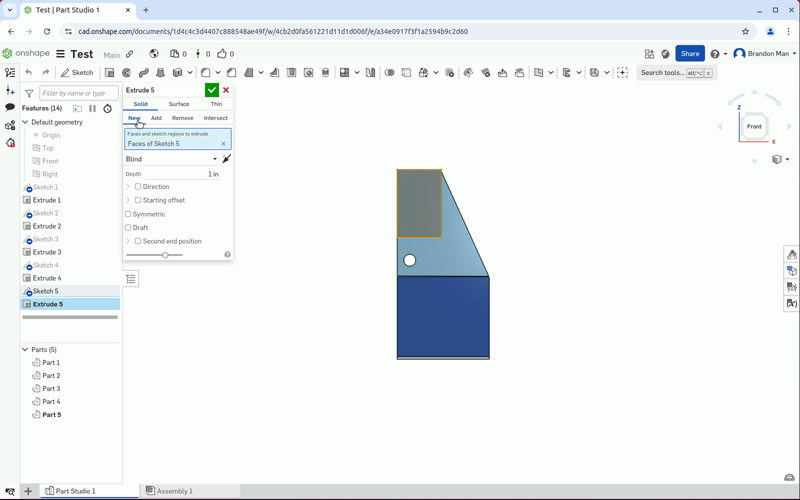
click(137, 120)
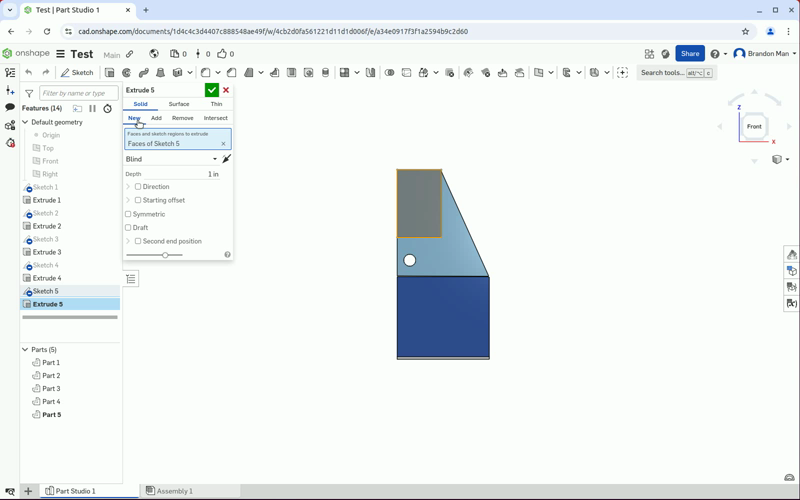
key(tab, 4)
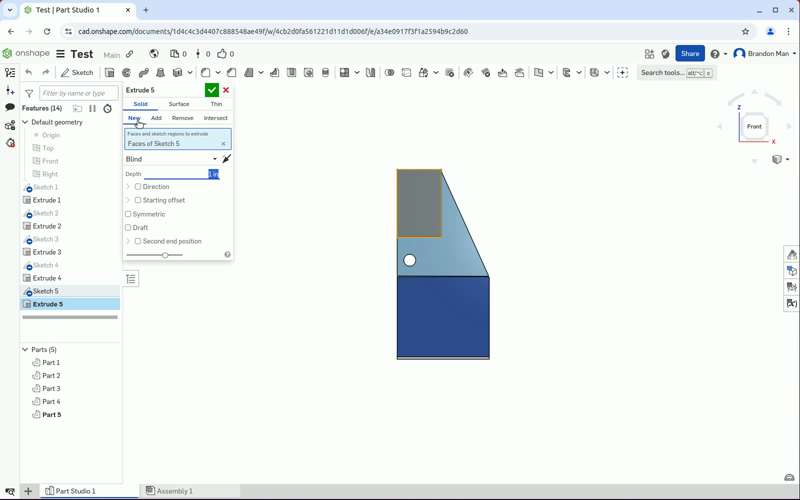
text(0.722)
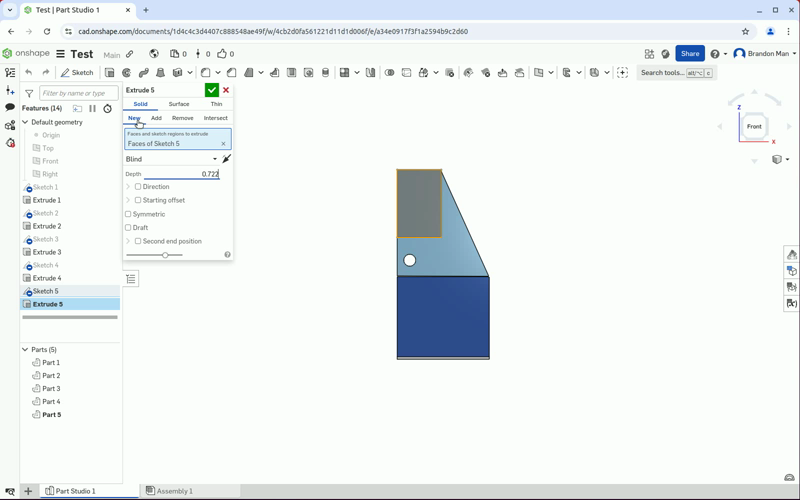
key(enter)
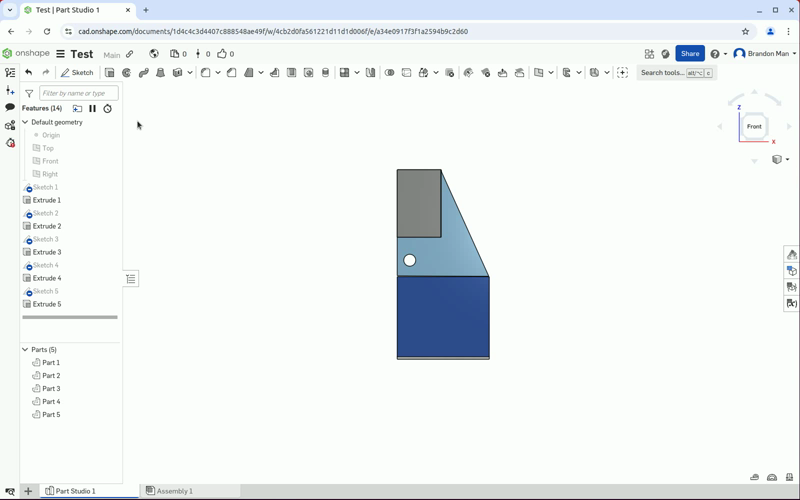
key(shift+h)
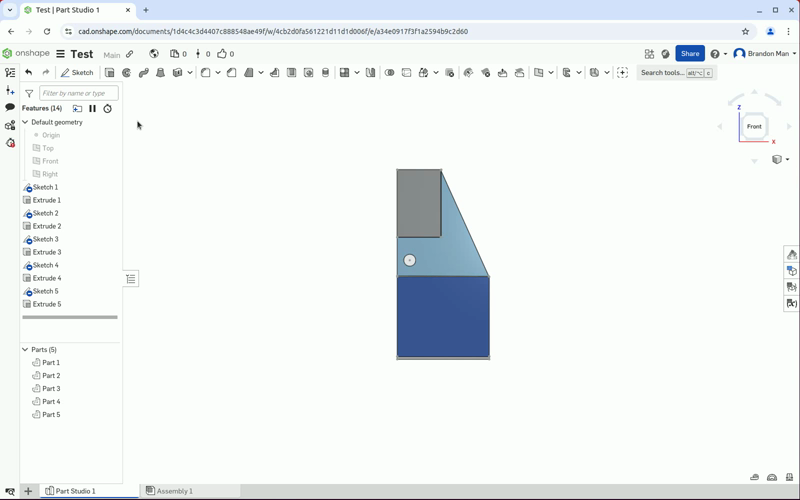
key(shift+h)
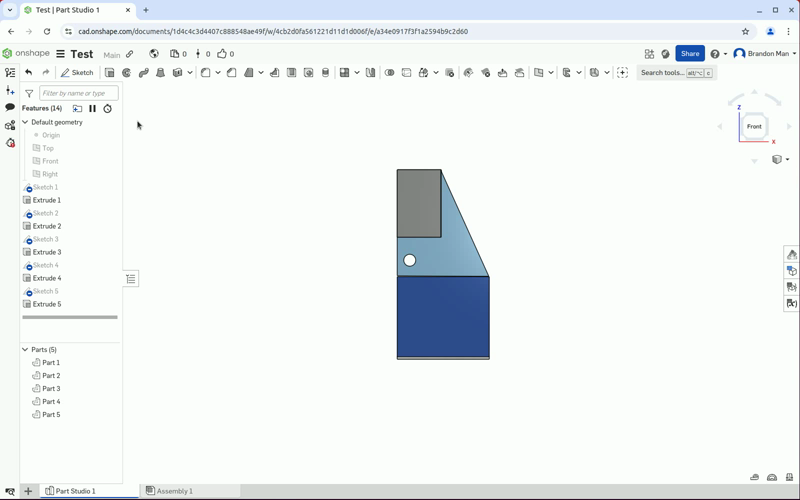
mouse_move(73, 189)
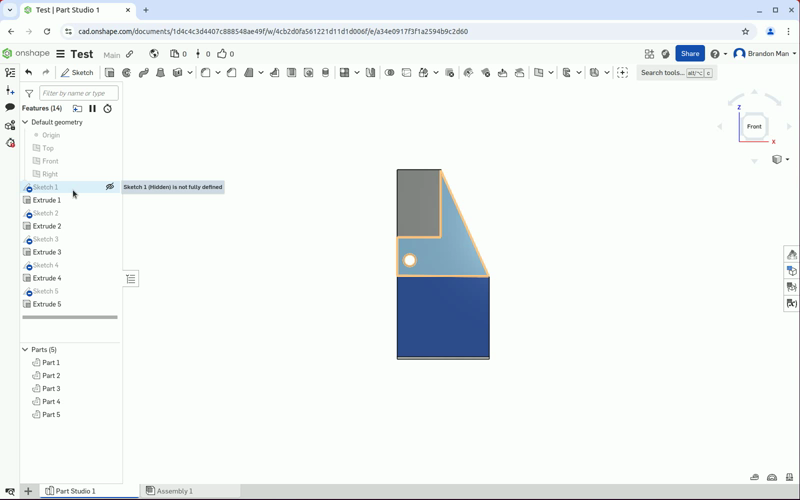
click(73, 189)
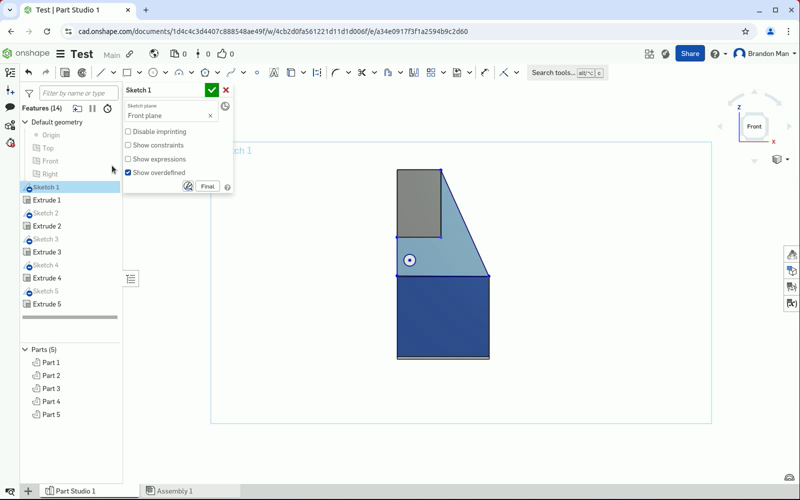
mouse_move(229, 92)
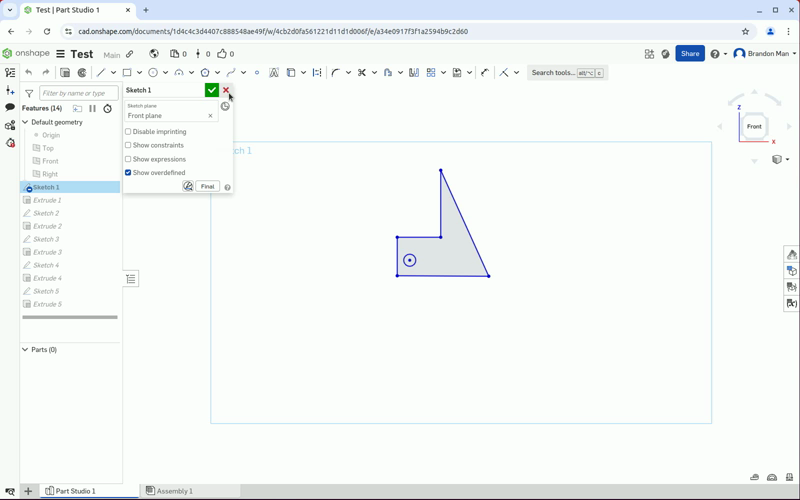
click(229, 92)
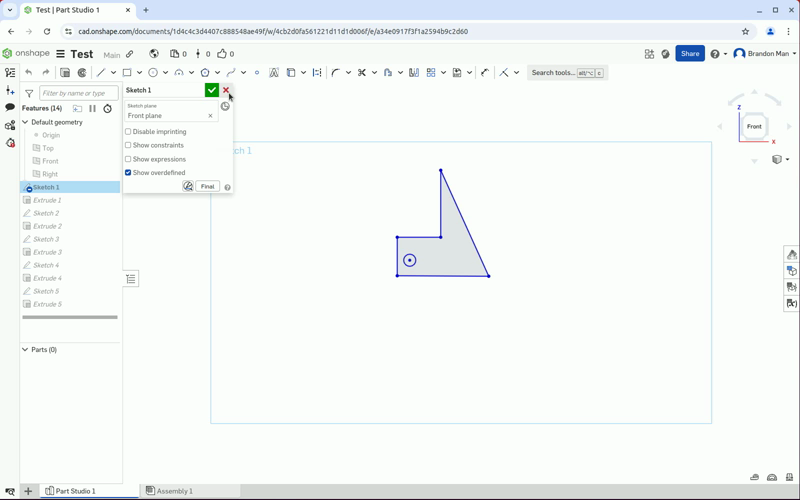
key(shift+s)
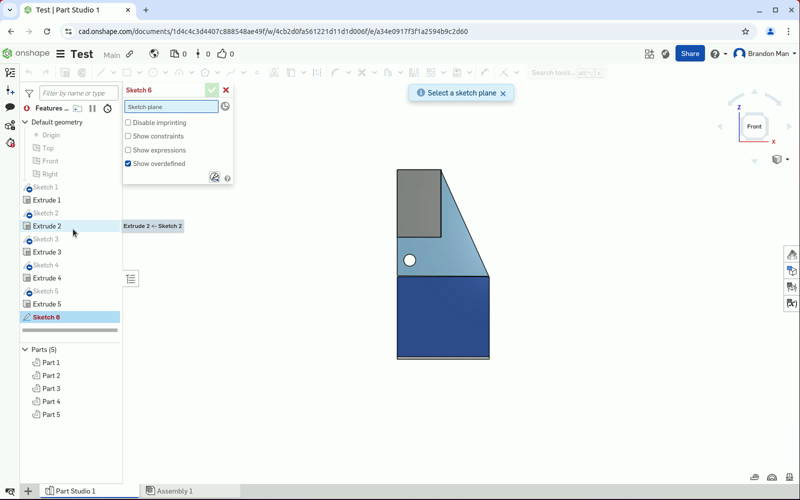
scroll(3)
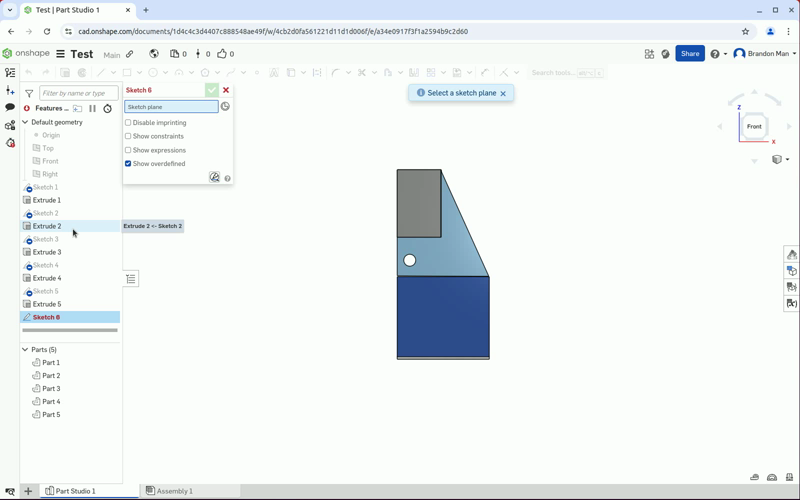
mouse_move(73, 163)
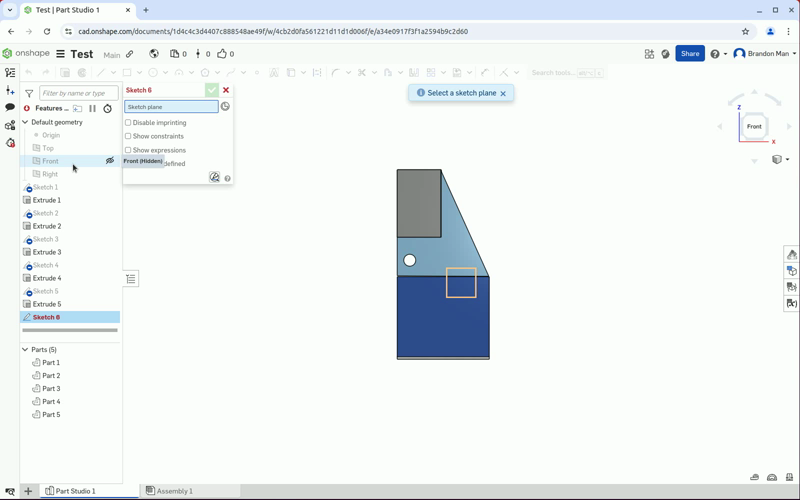
click(73, 163)
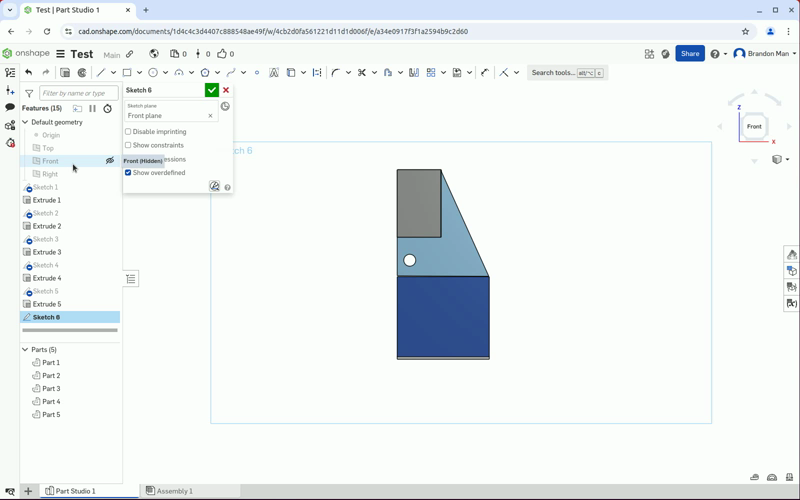
mouse_move(73, 352)
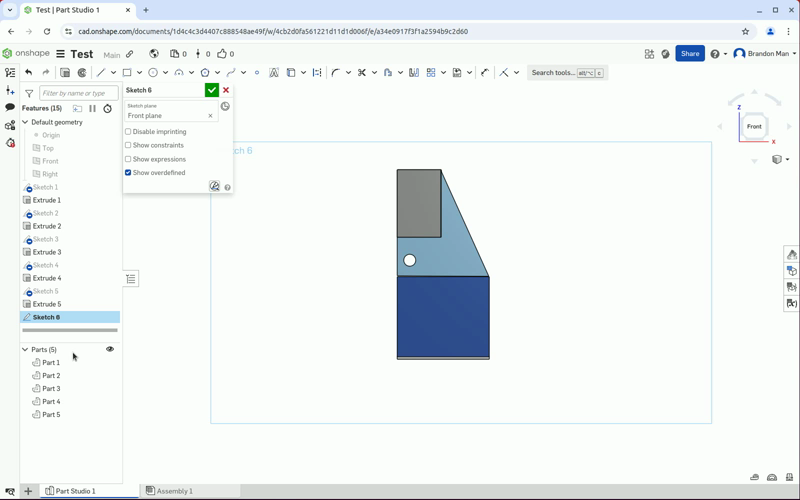
key(y)
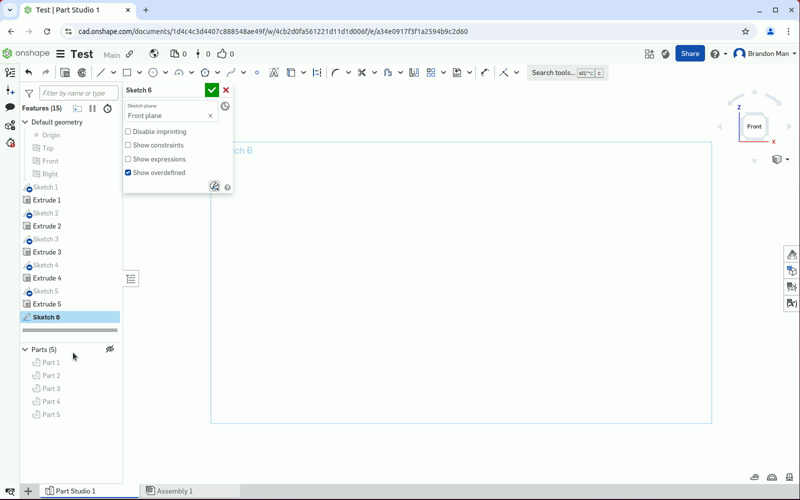
key(l)
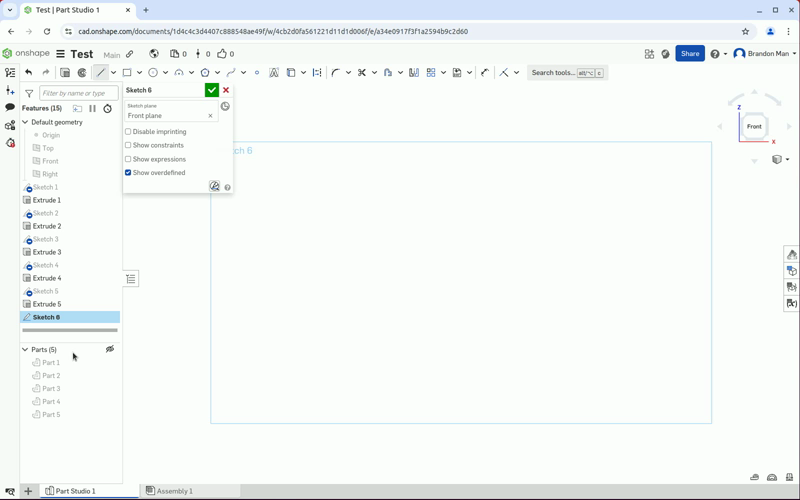
key_down(shift)
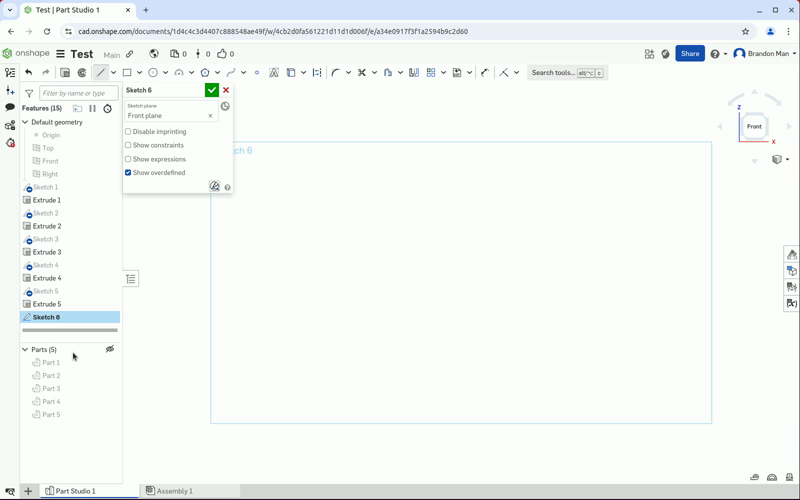
mouse_move(397, 356)
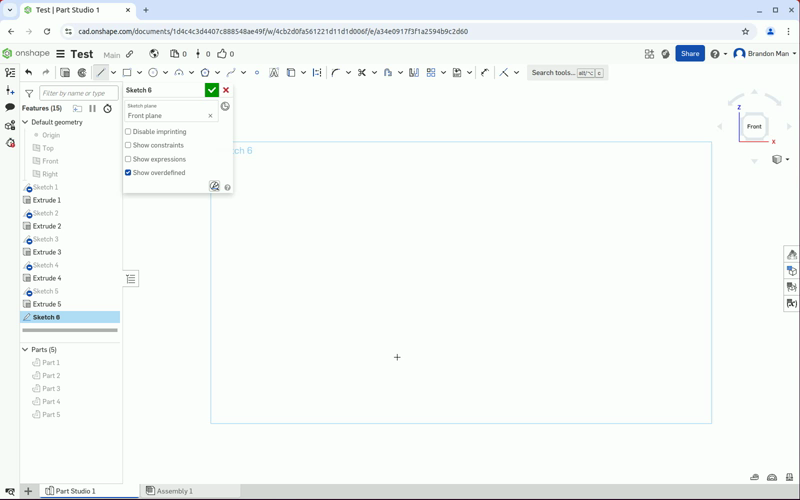
click(397, 356)
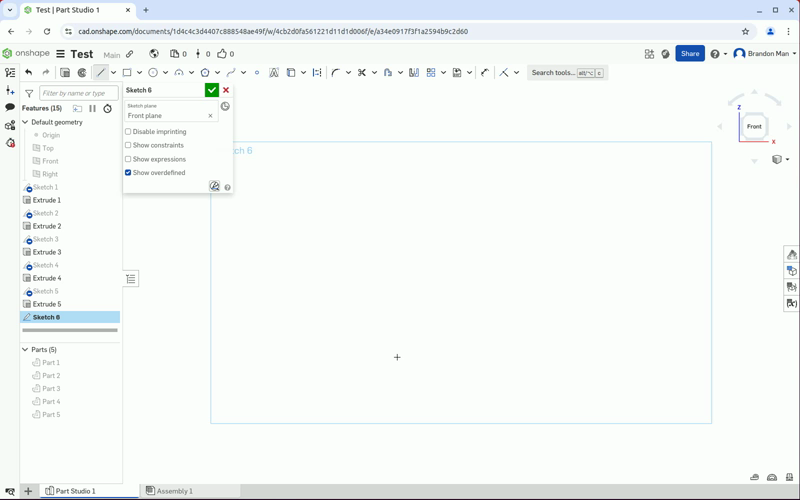
key_up(shift)
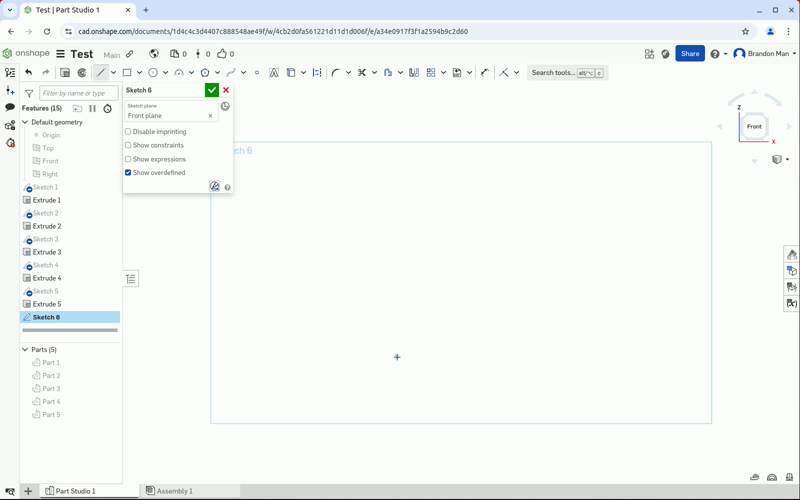
key_down(shift)
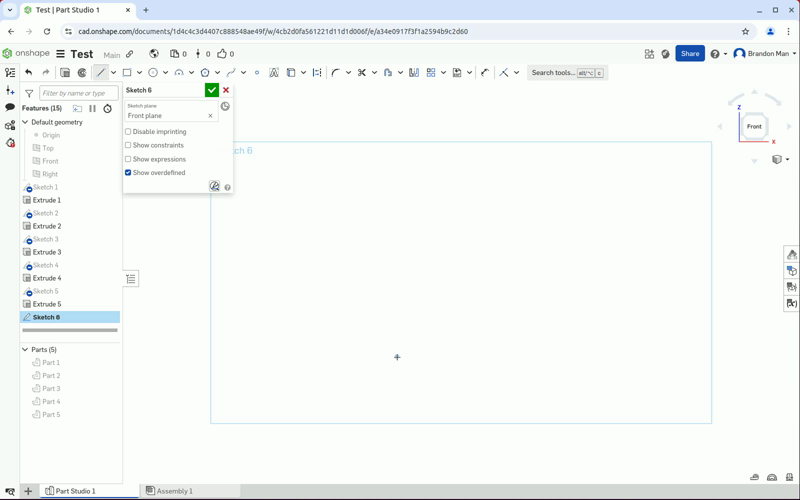
mouse_move(489, 356)
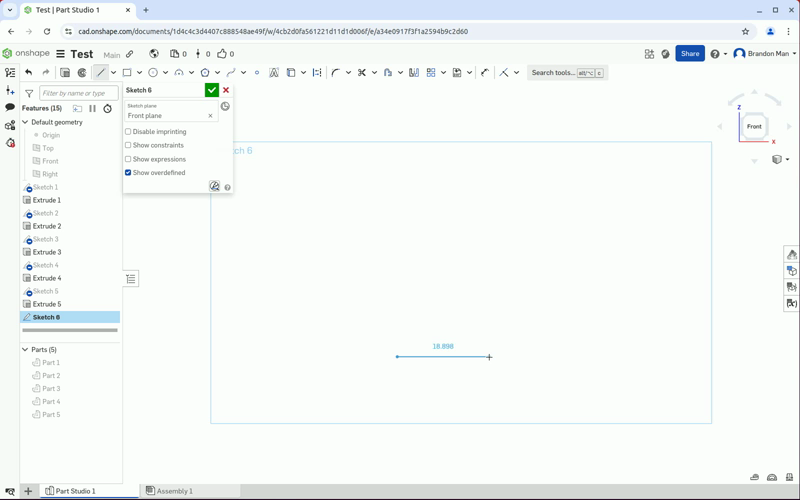
click(489, 356)
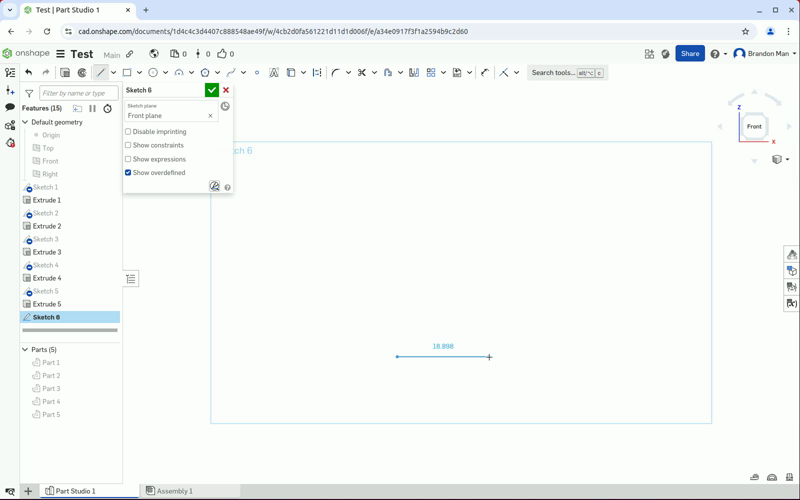
key_up(shift)
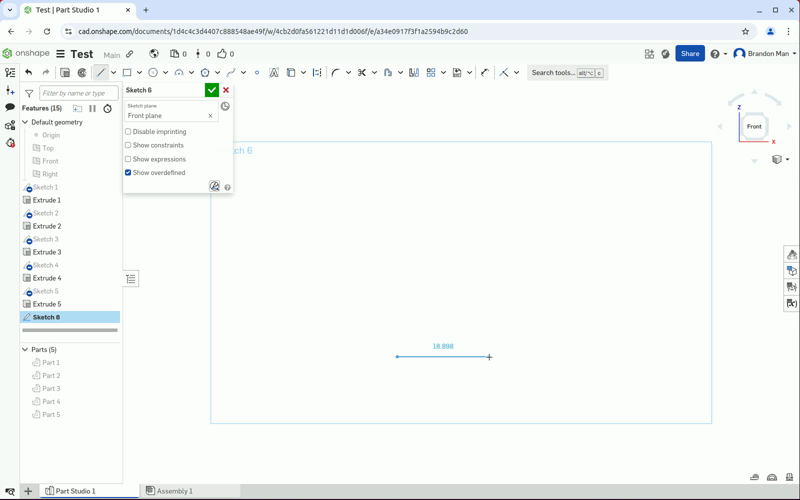
key_down(shift)
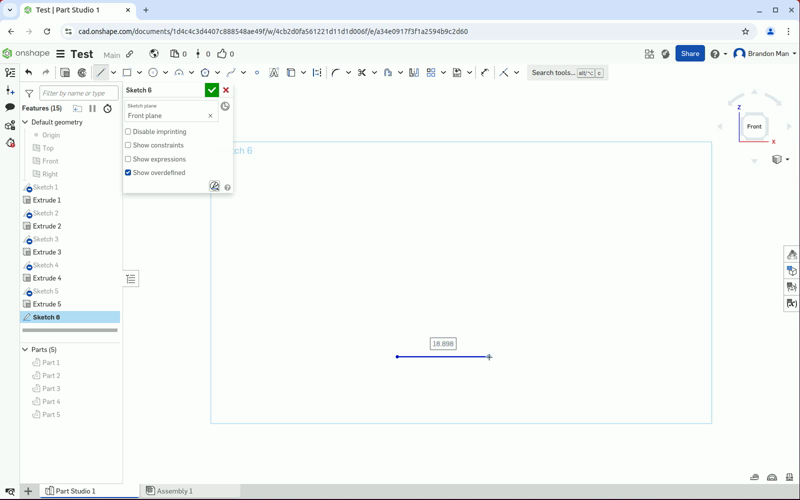
mouse_move(489, 276)
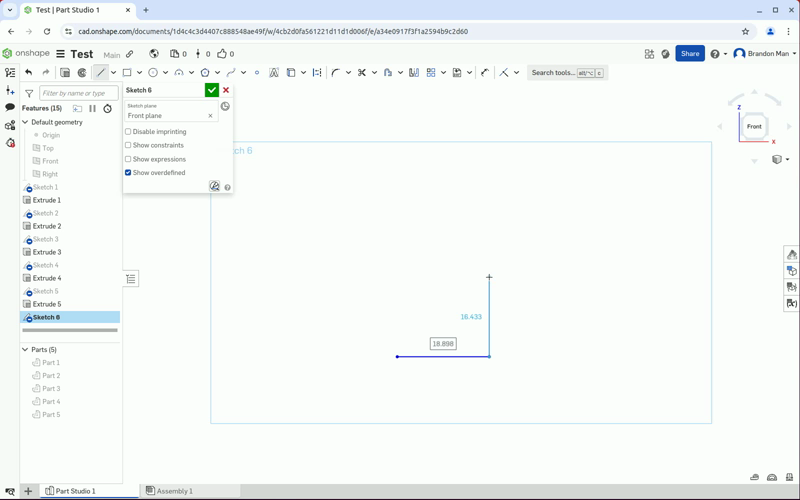
click(489, 276)
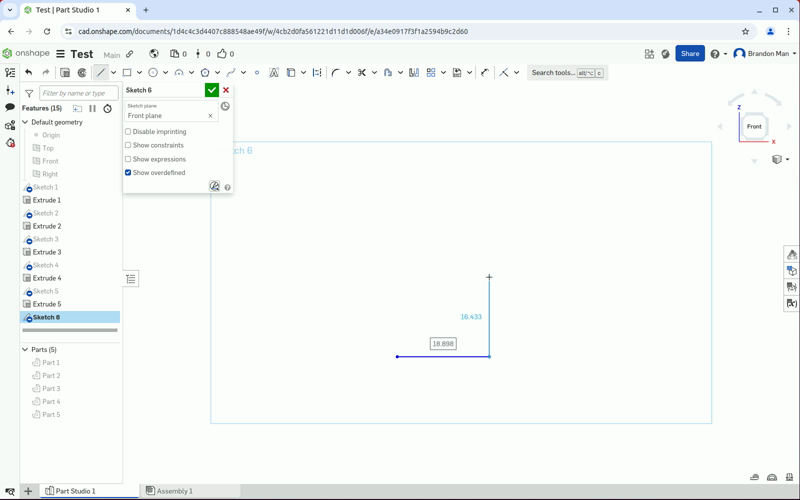
key_up(shift)
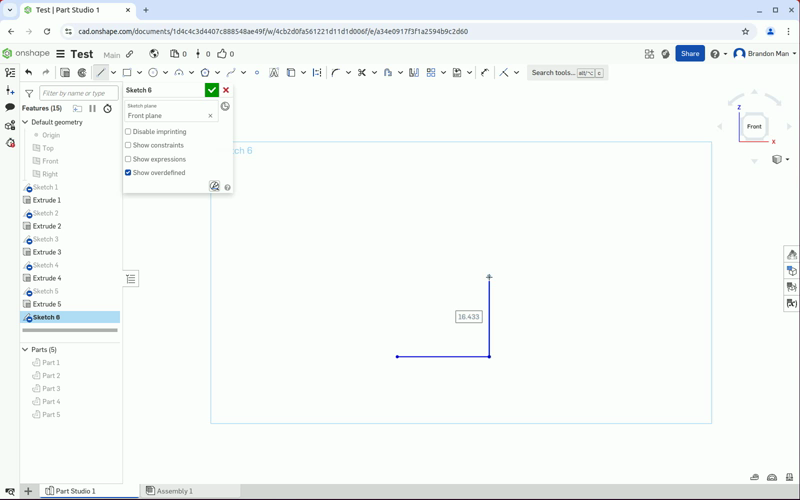
key_down(shift)
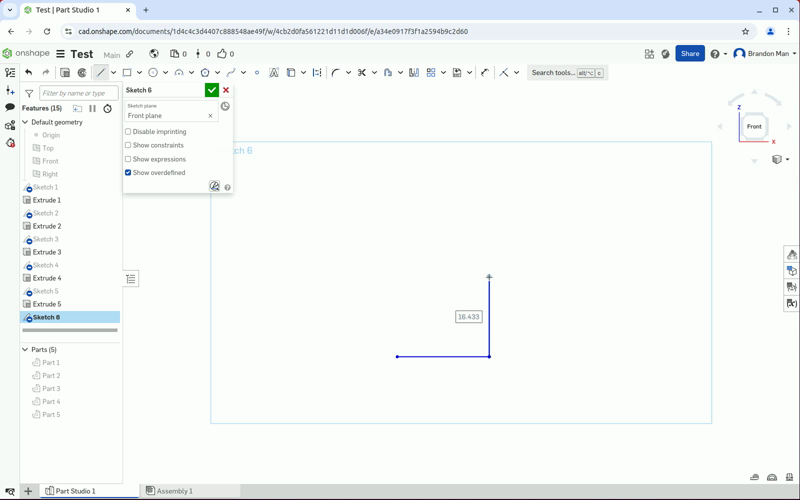
mouse_move(397, 276)
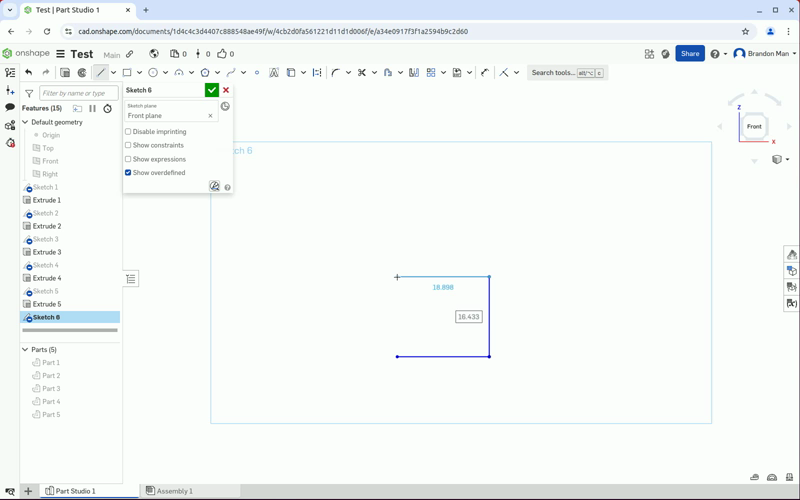
click(397, 276)
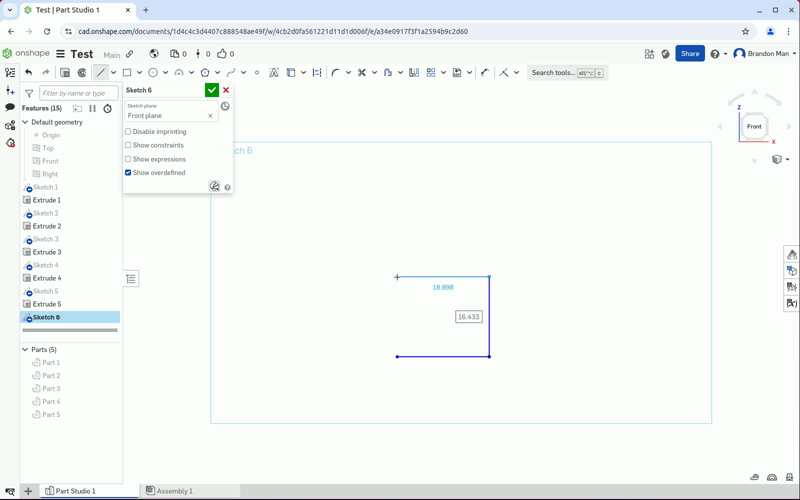
key_up(shift)
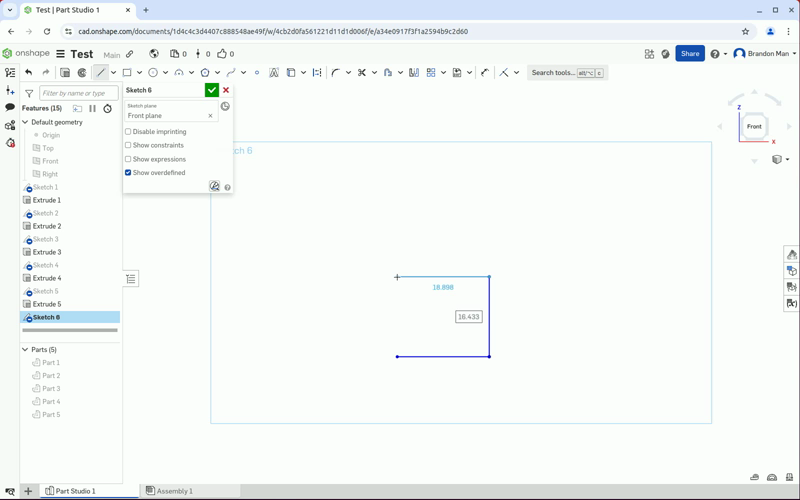
key_down(shift)
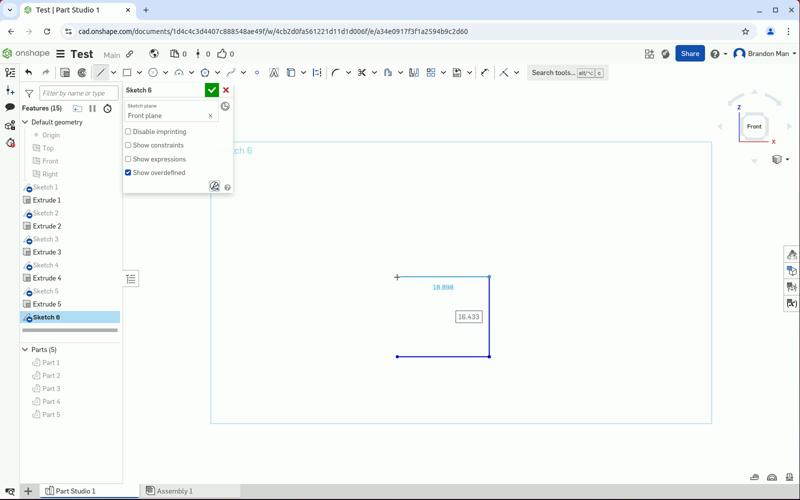
mouse_move(397, 356)
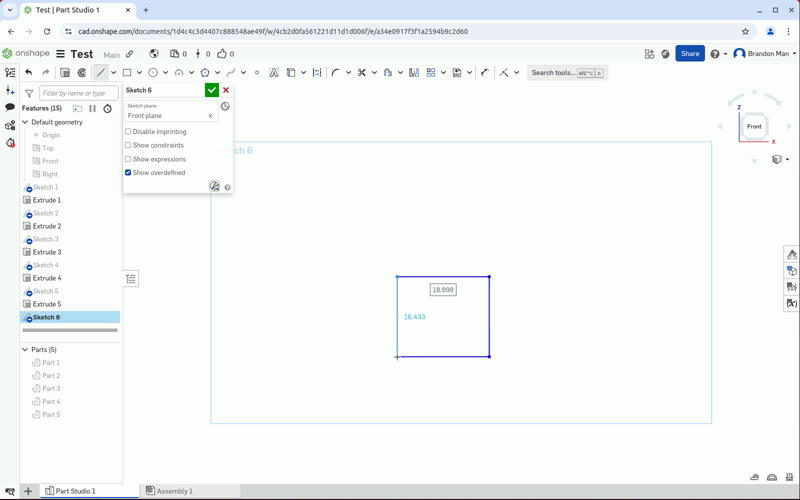
key_up(shift)
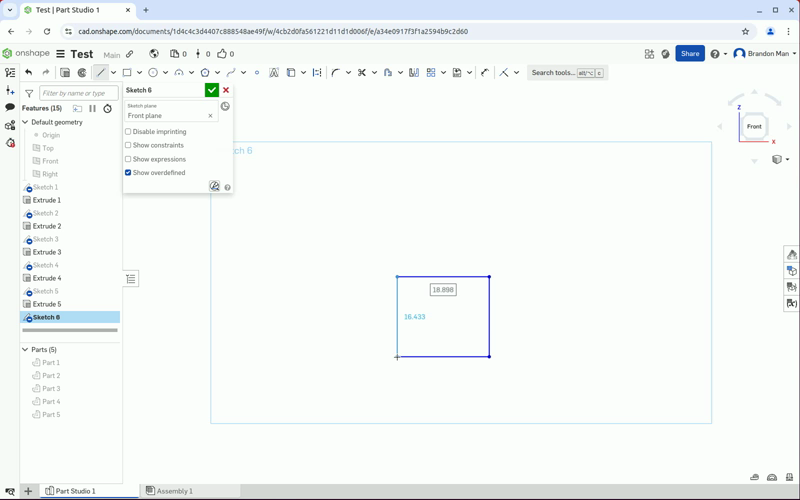
click(397, 356)
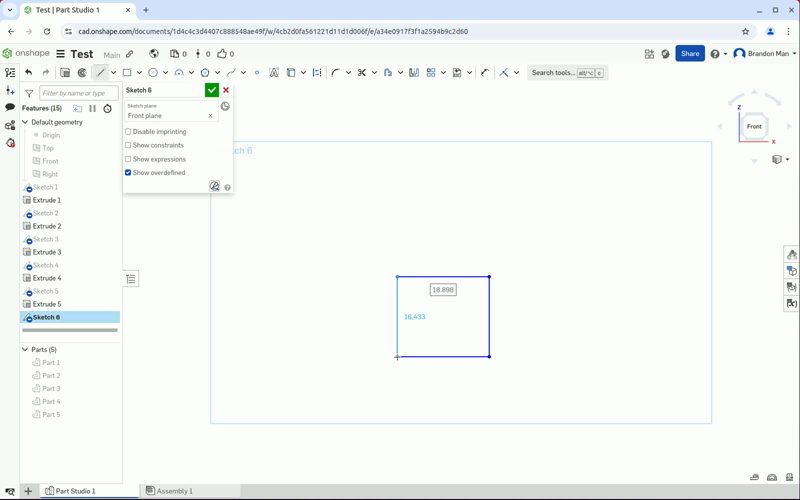
key(esc)
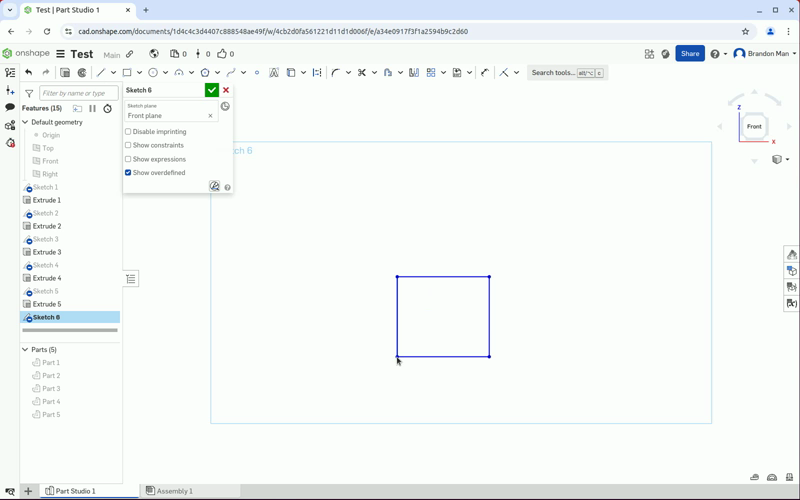
mouse_move(415, 315)
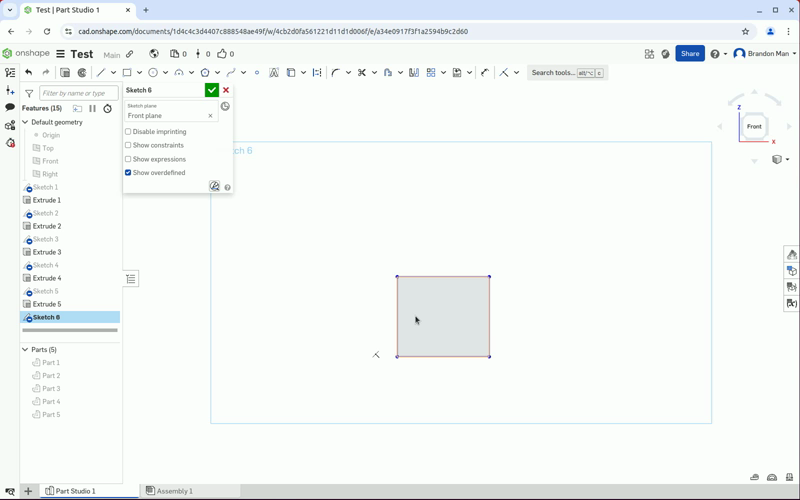
click(415, 315)
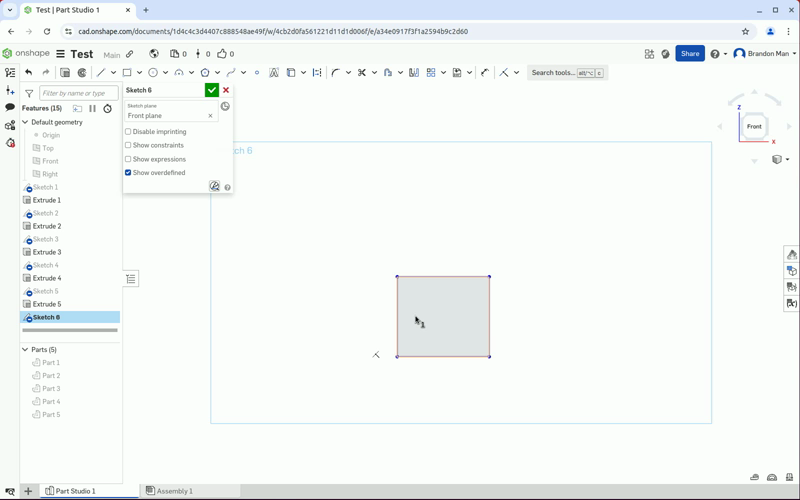
mouse_move(73, 352)
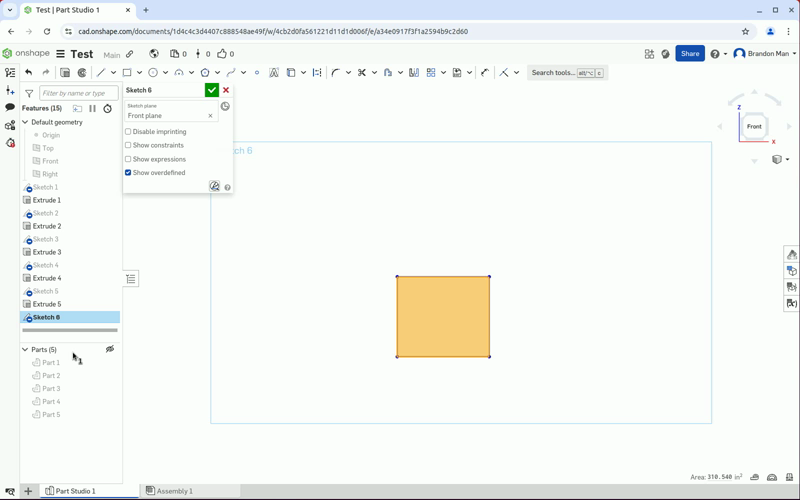
key(shift+y)
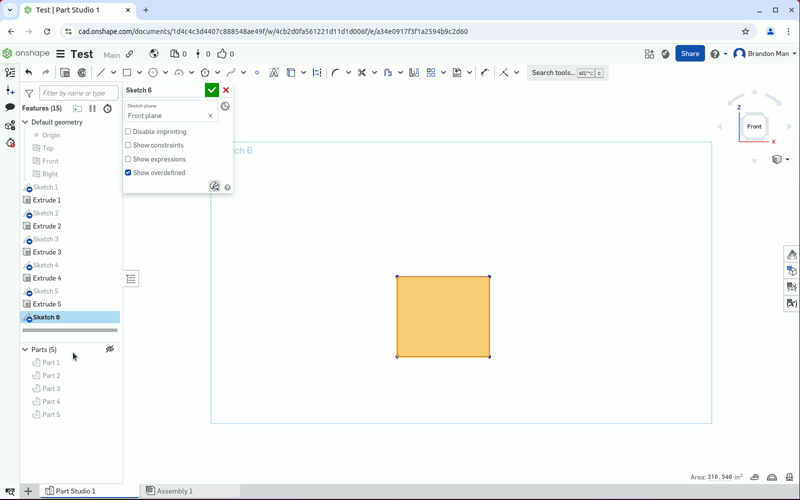
key(shift+e)
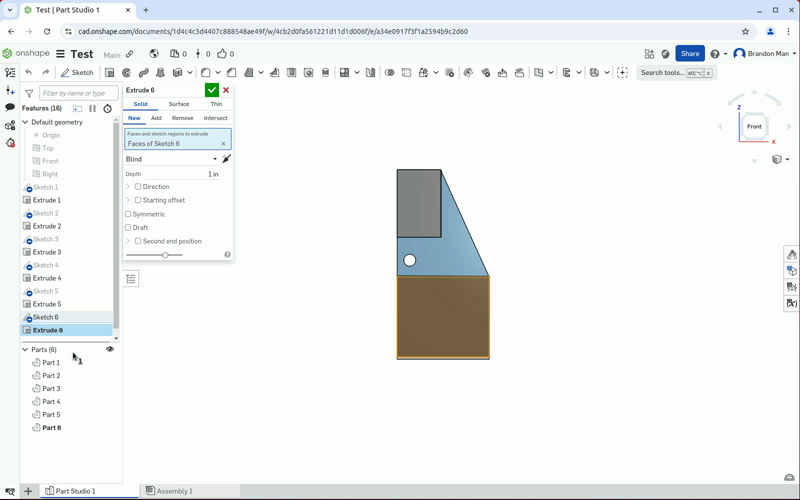
mouse_move(143, 106)
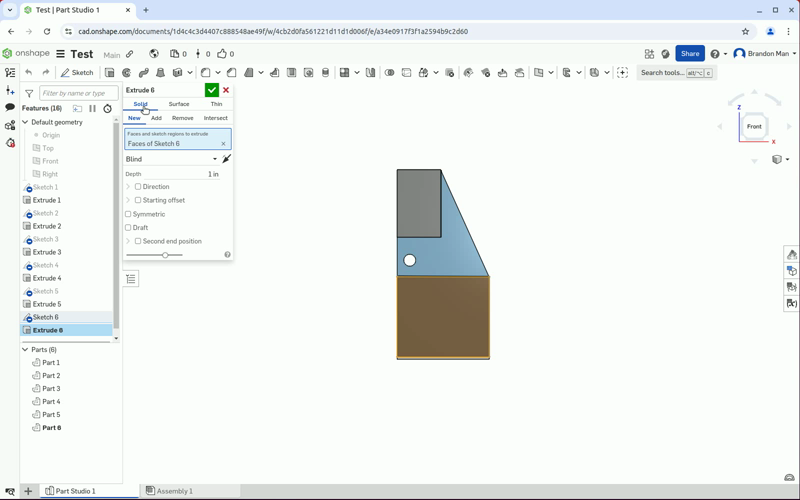
click(143, 106)
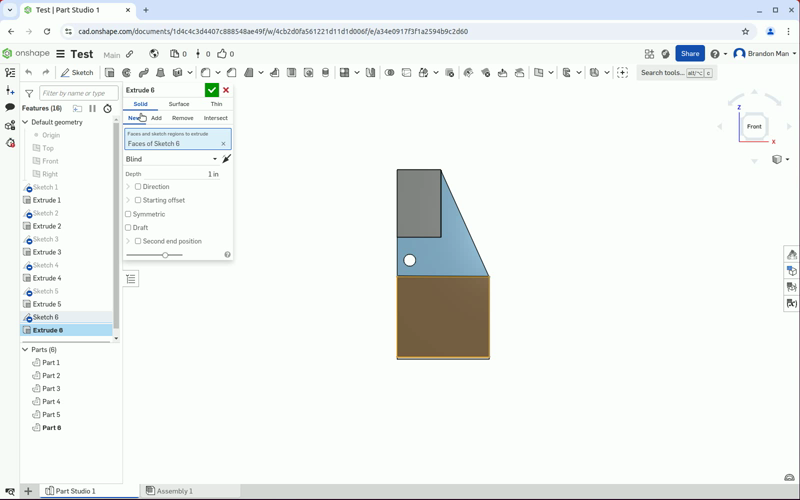
mouse_move(137, 120)
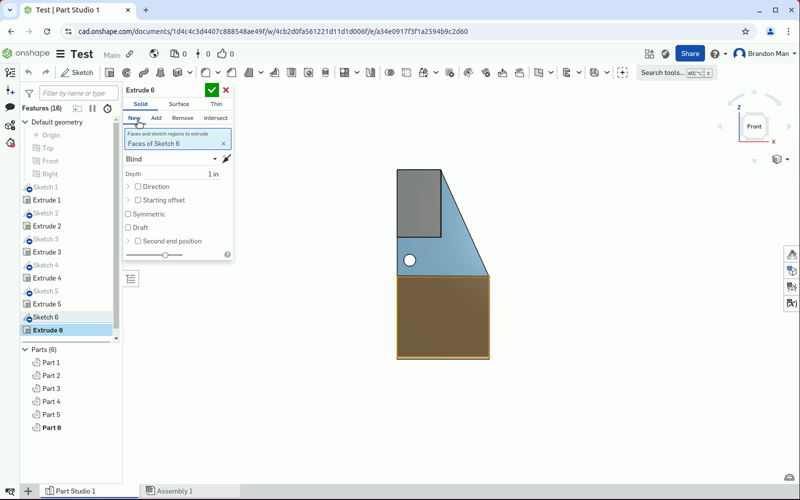
click(137, 120)
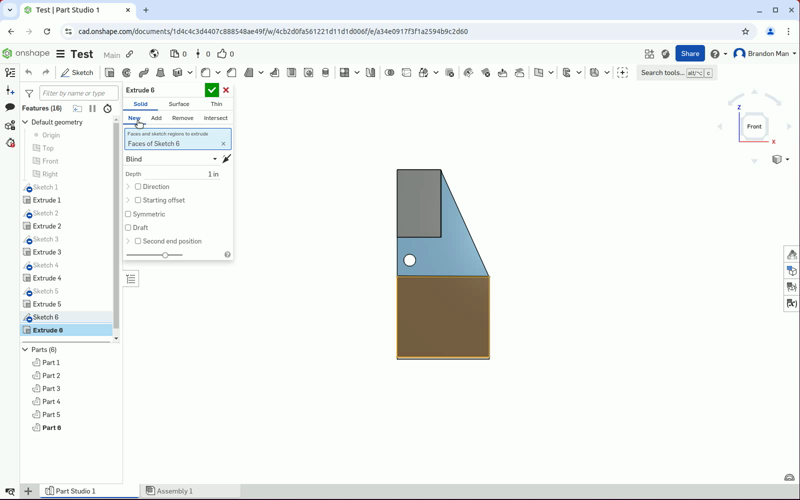
key(tab, 4)
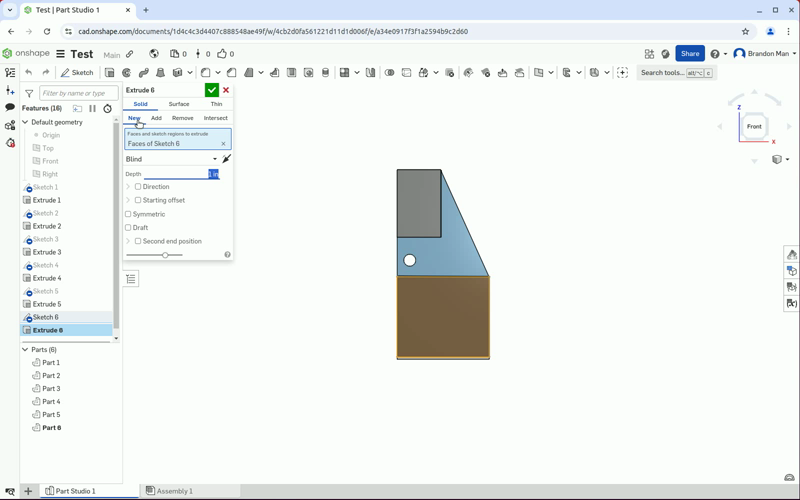
text(0.722)
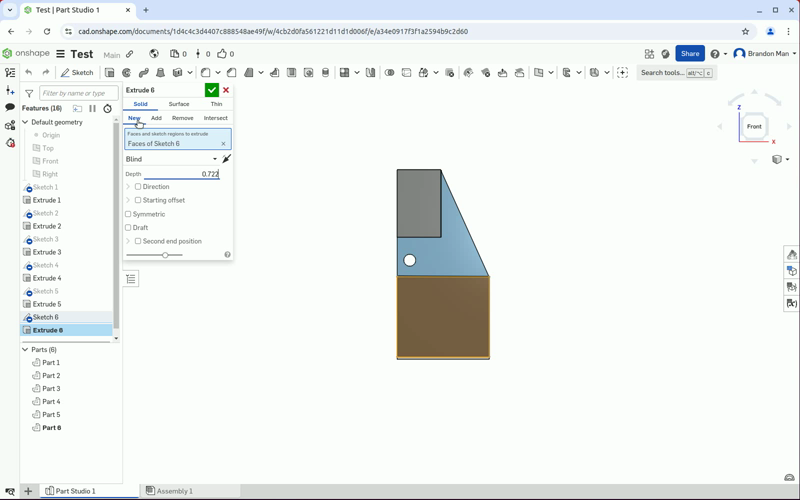
key(enter)
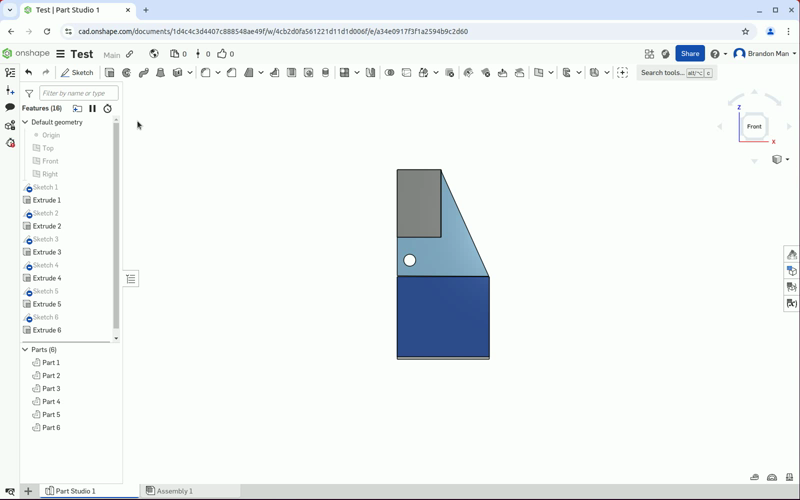
key(shift+h)
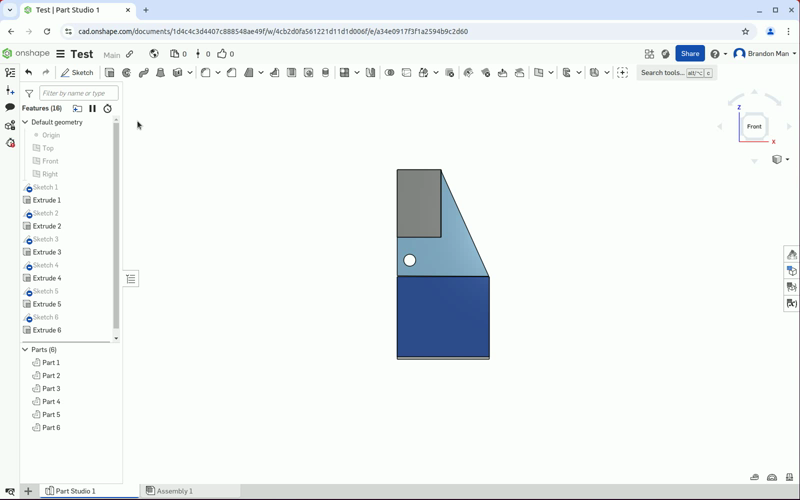
key(shift+h)
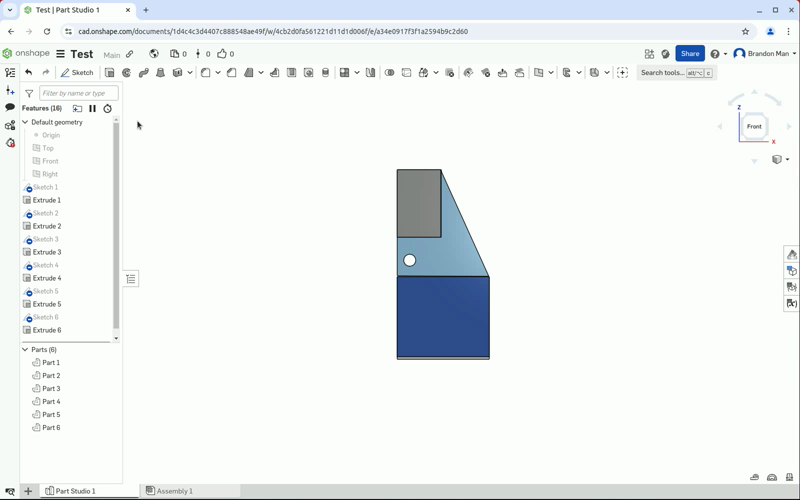
mouse_move(69, 189)
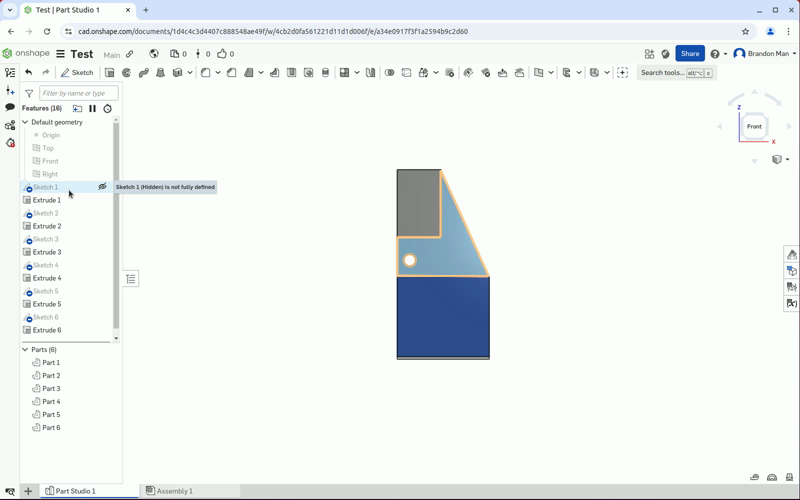
click(69, 189)
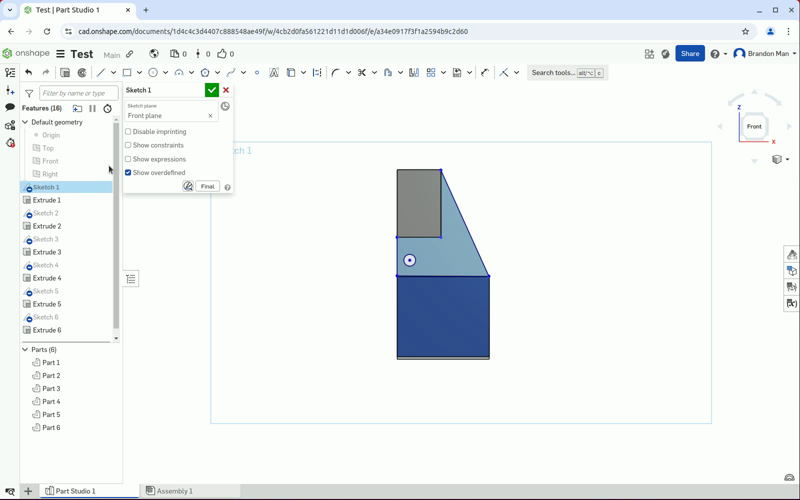
mouse_move(229, 92)
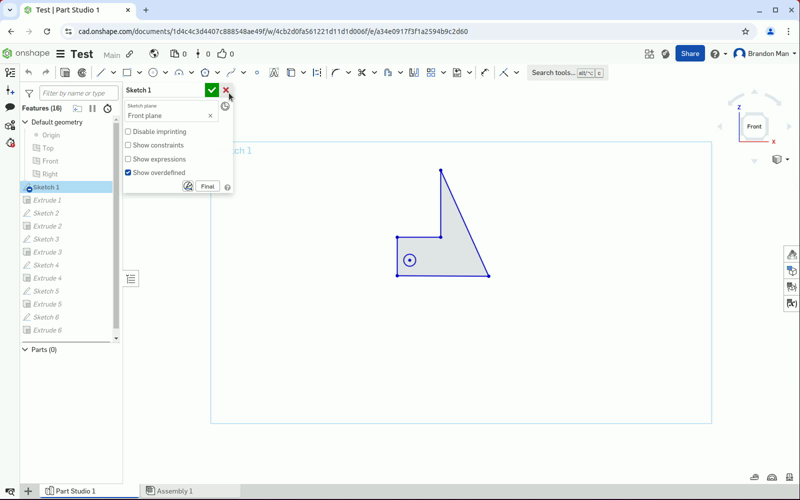
click(229, 92)
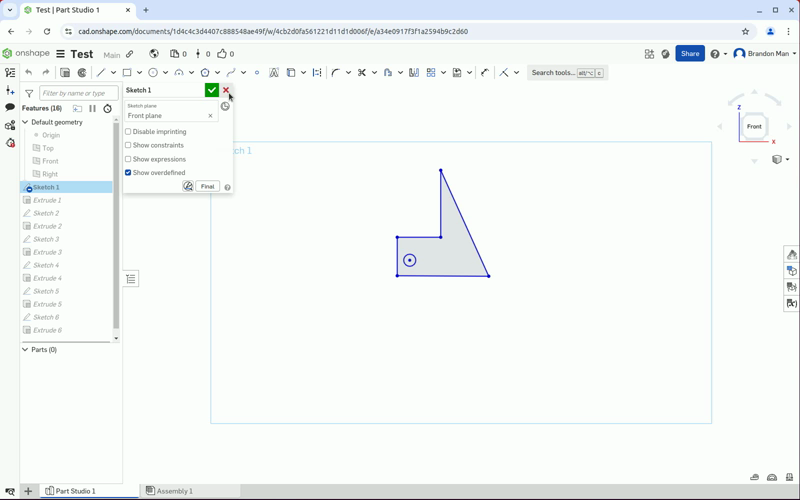
key(shift+s)
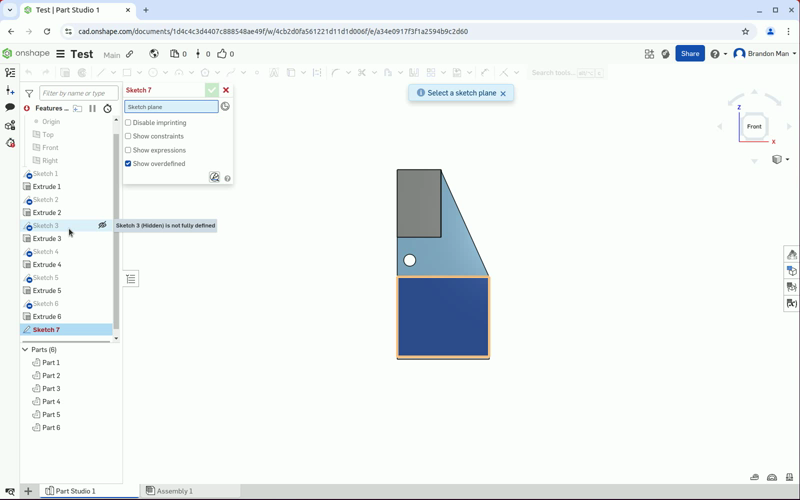
scroll(3)
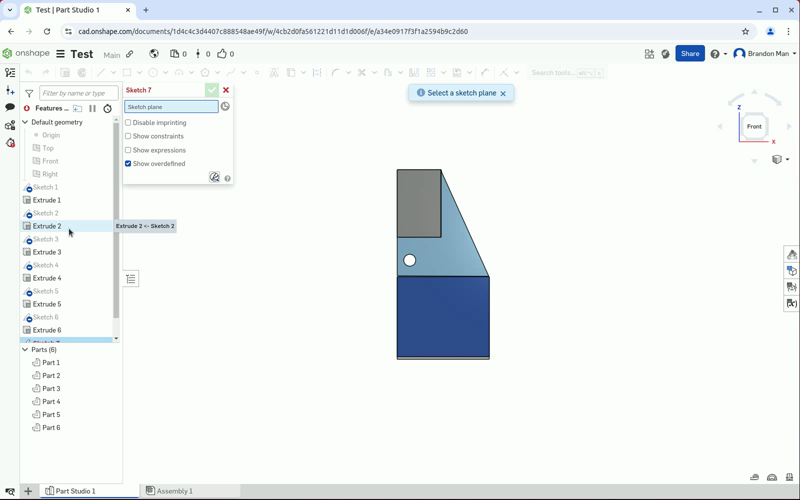
mouse_move(69, 163)
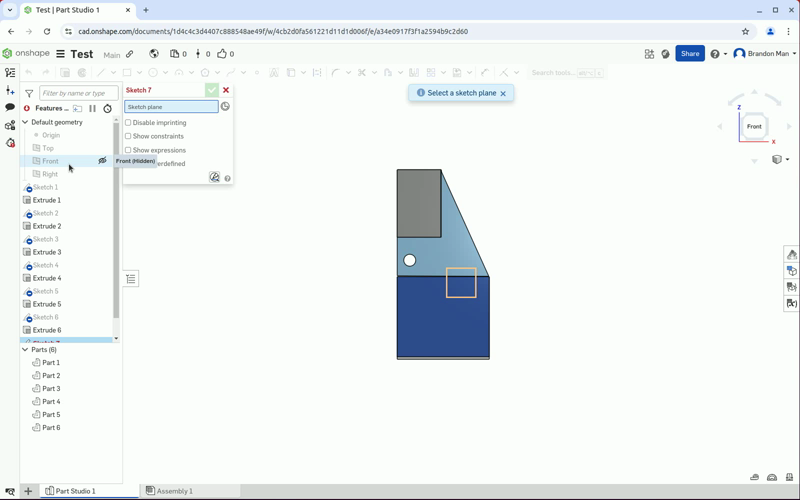
click(69, 163)
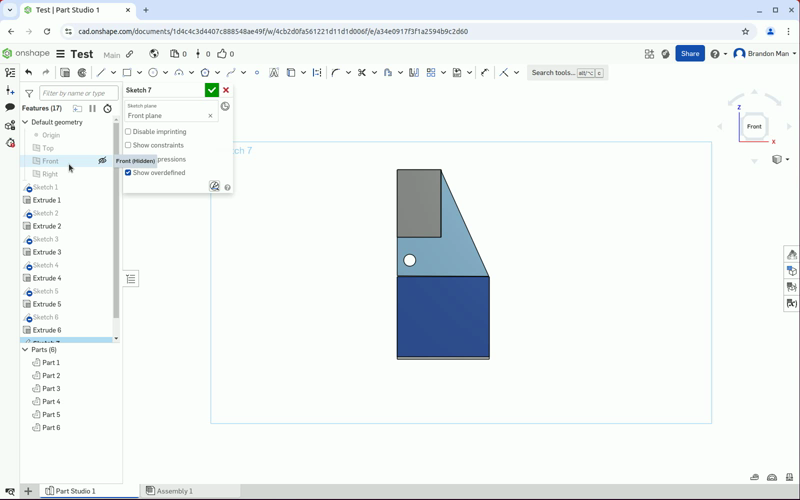
mouse_move(73, 352)
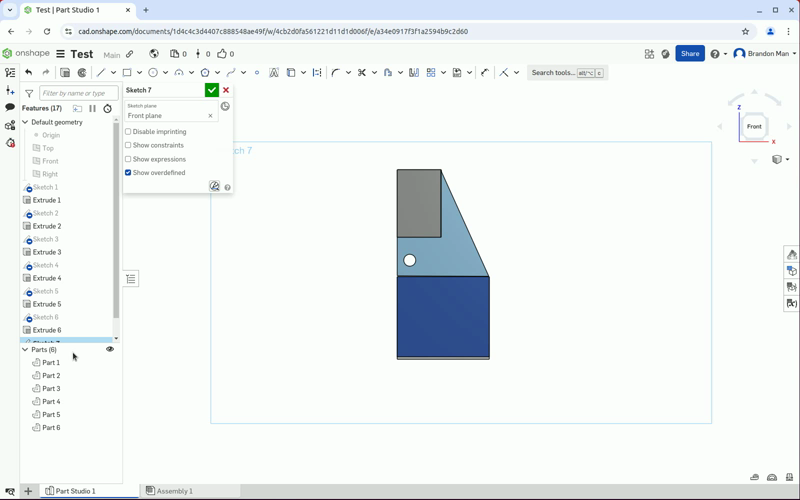
key(y)
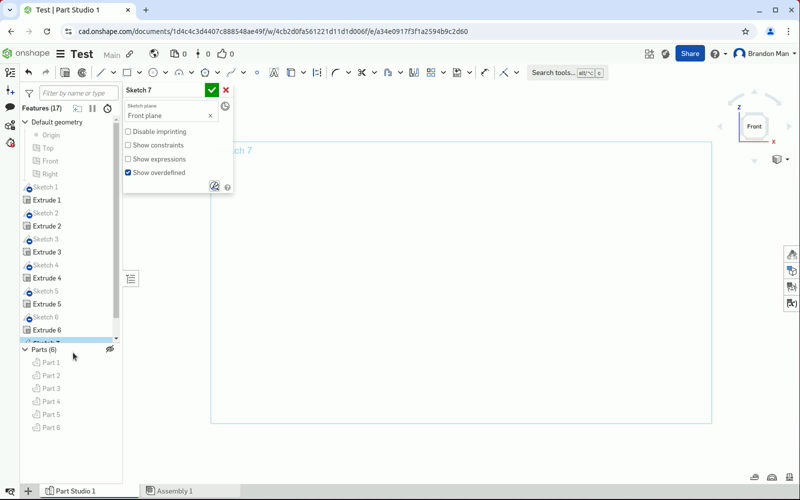
key(l)
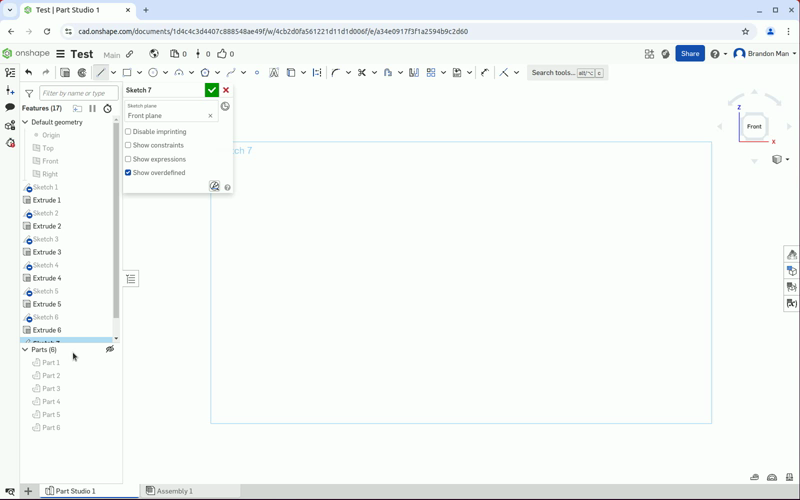
key_down(shift)
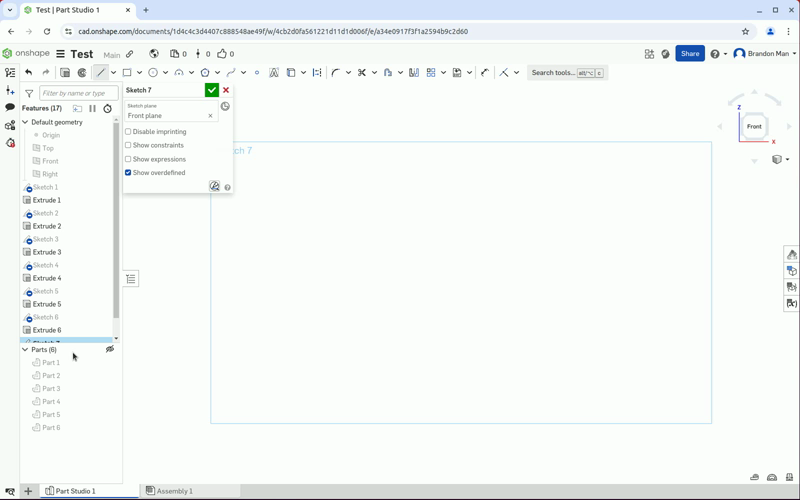
mouse_move(397, 275)
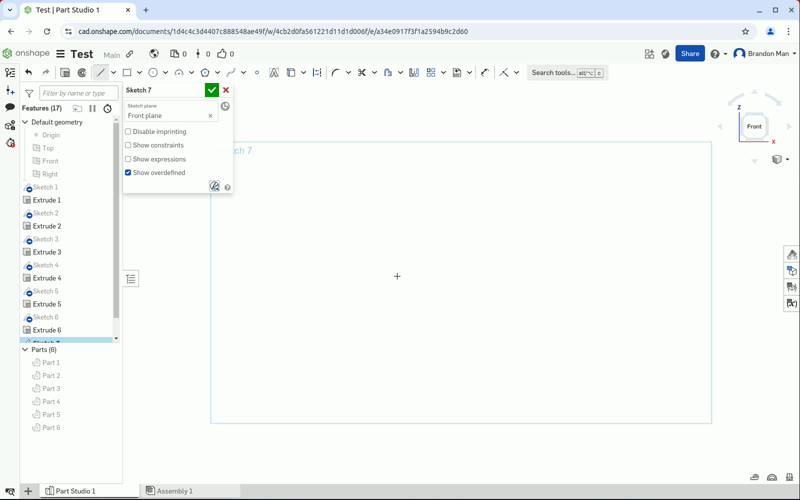
click(397, 275)
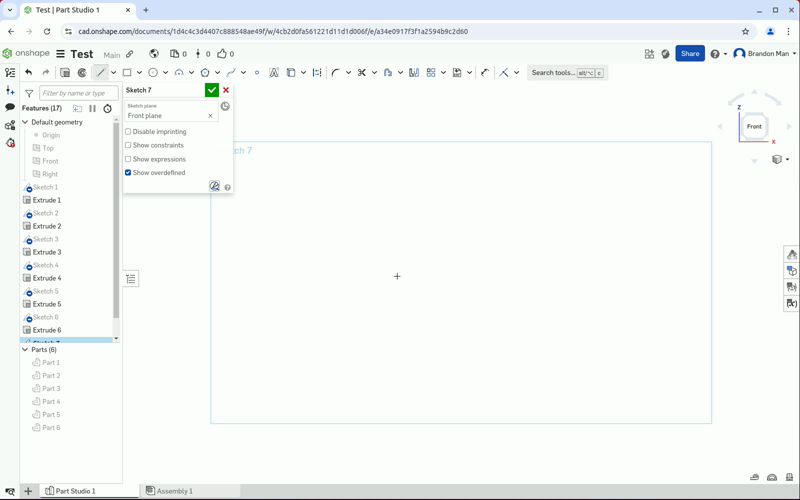
key_up(shift)
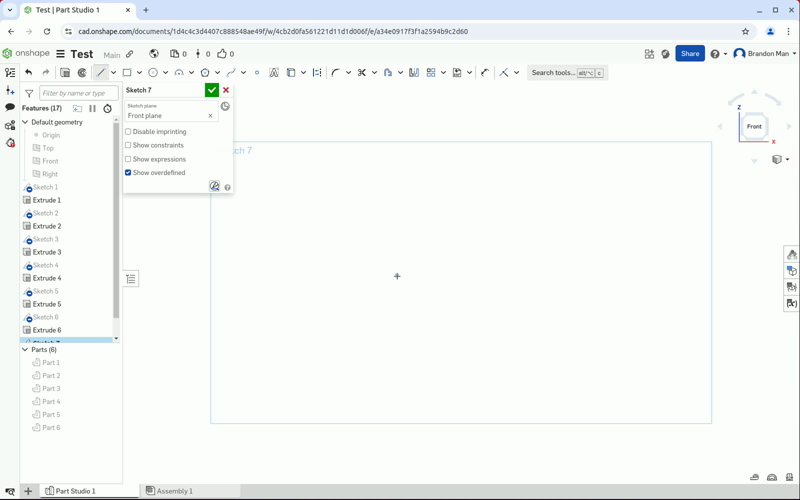
key_down(shift)
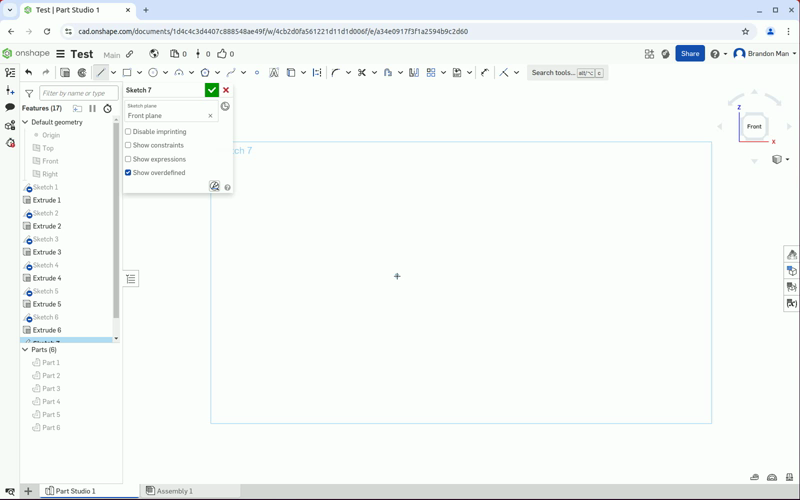
mouse_move(488, 276)
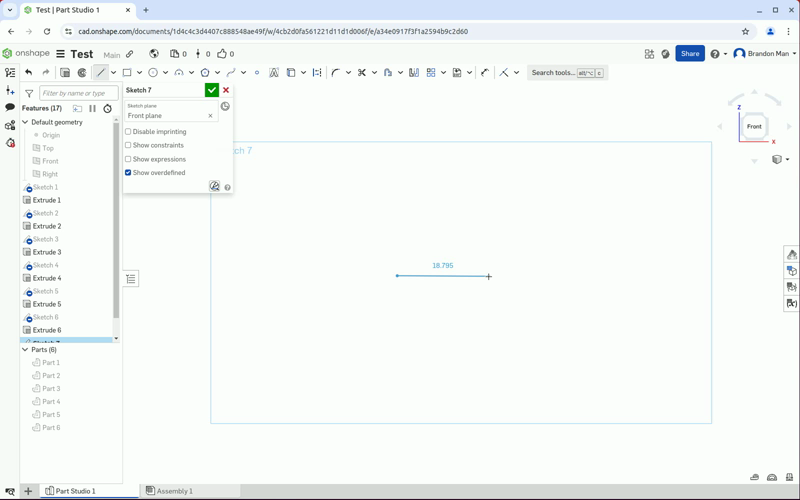
click(488, 276)
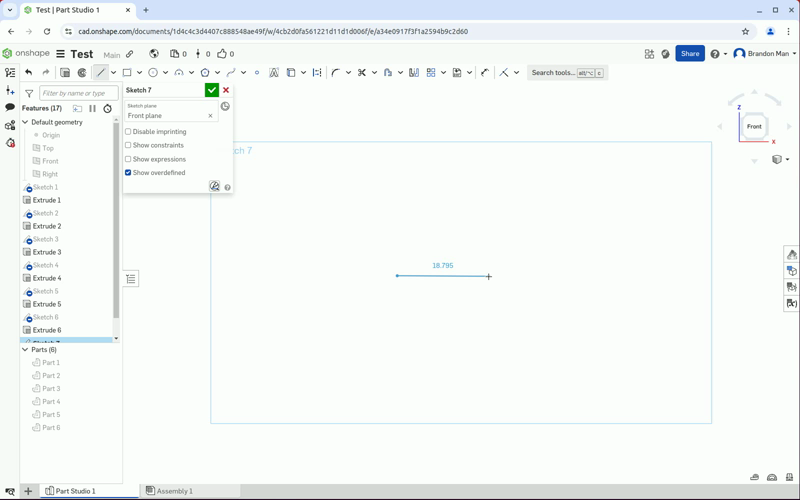
key_up(shift)
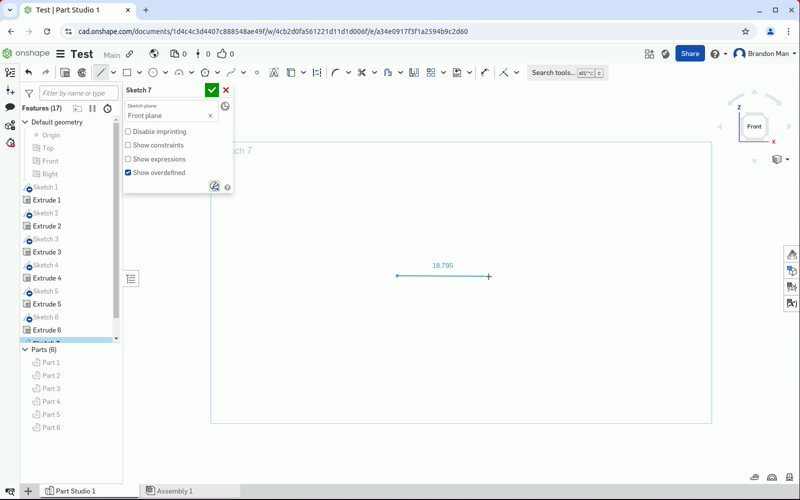
key_down(shift)
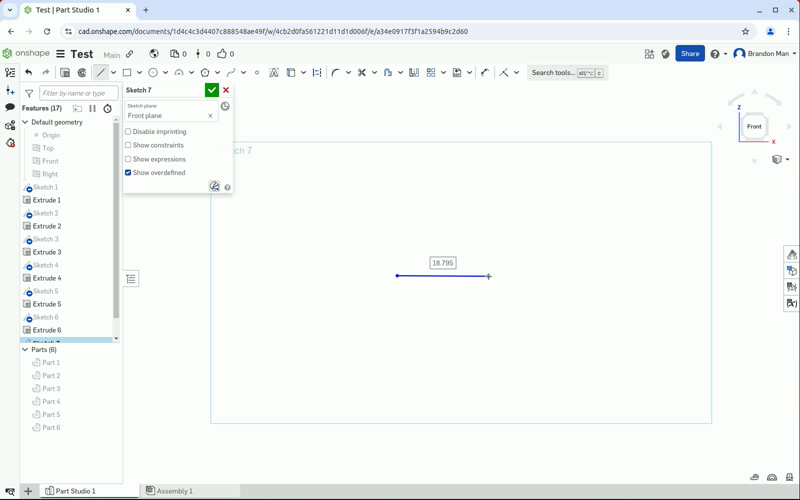
mouse_move(440, 170)
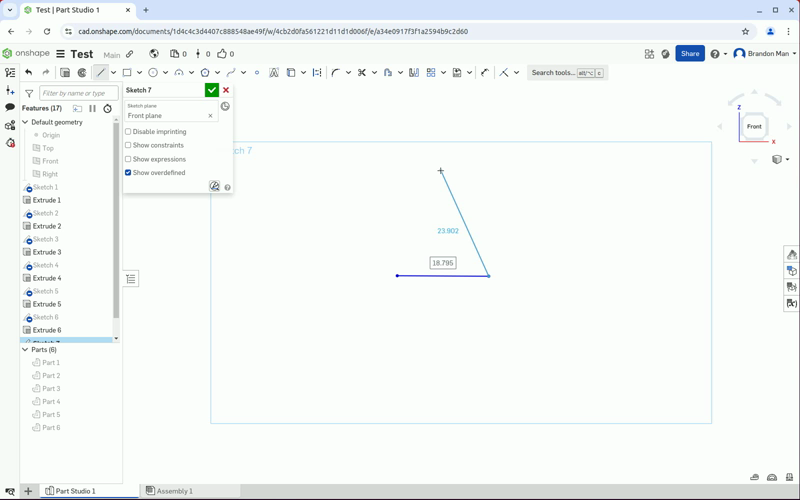
click(440, 170)
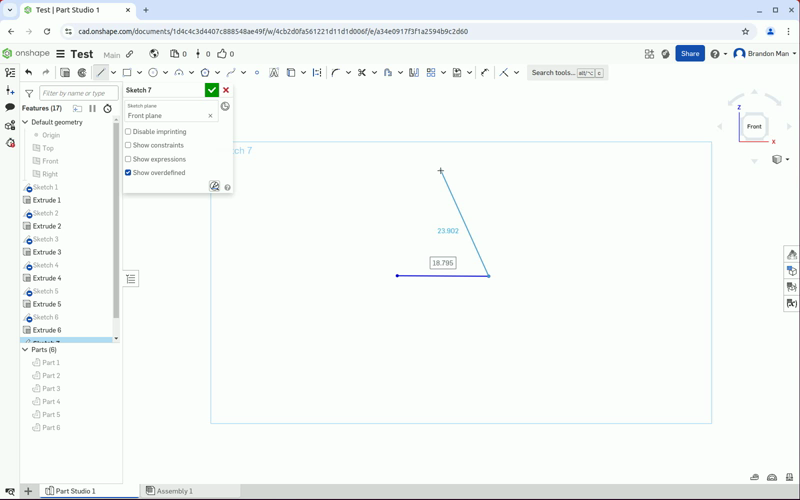
key_up(shift)
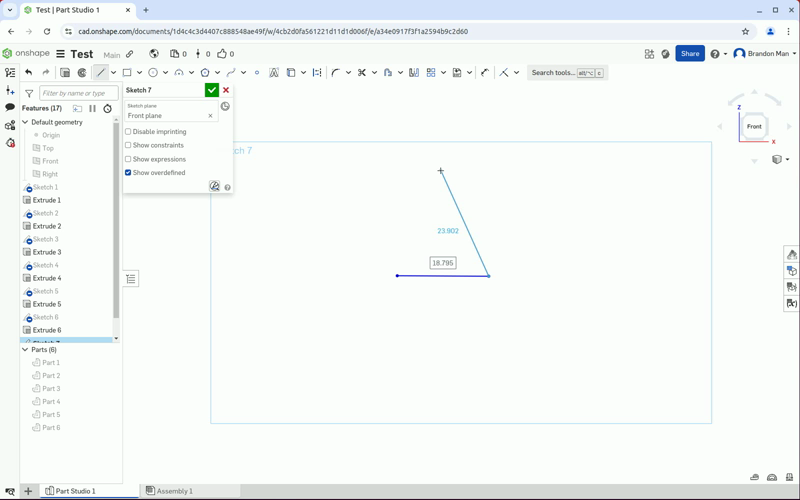
key_down(shift)
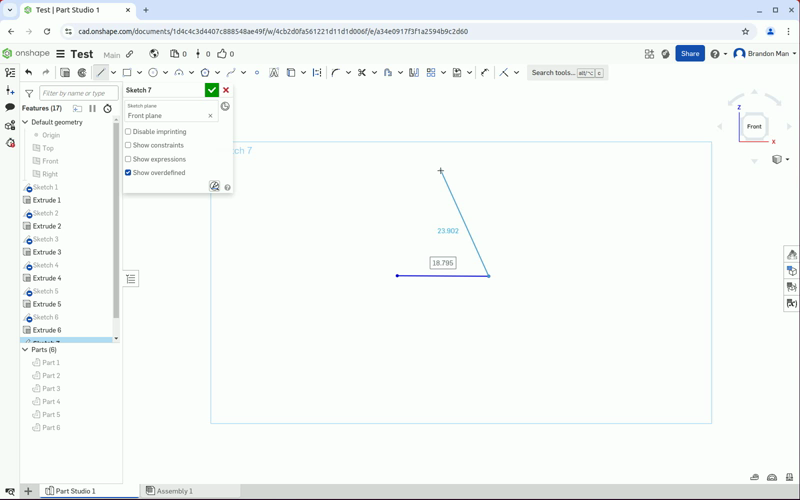
mouse_move(440, 237)
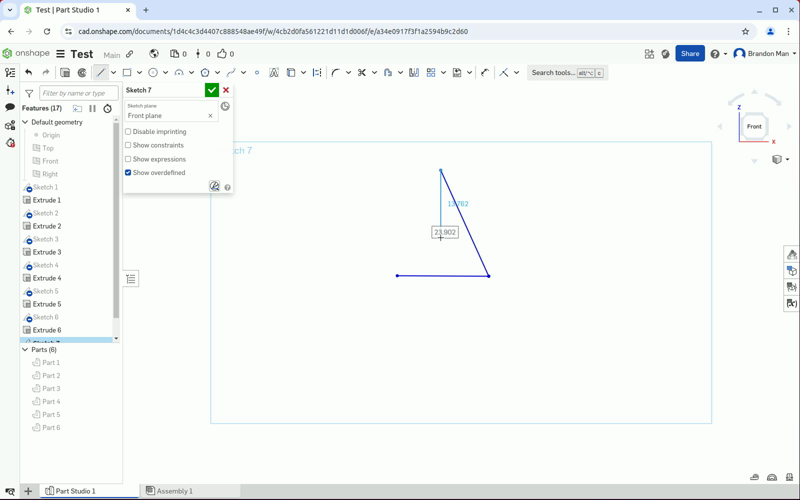
click(440, 237)
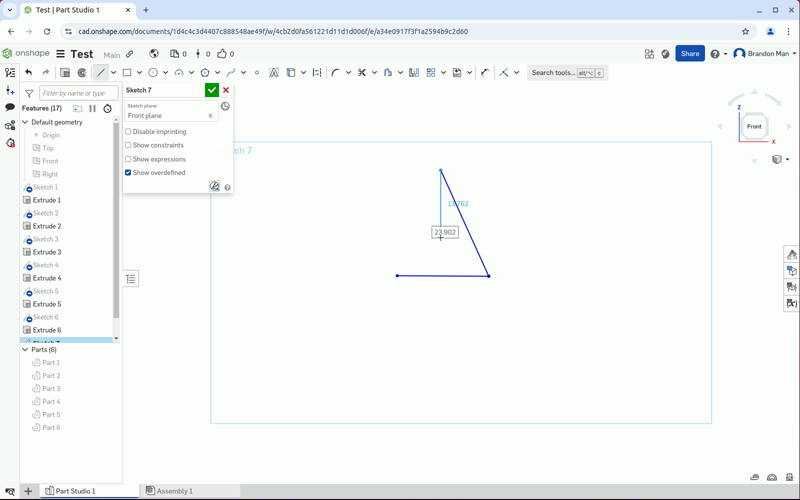
key_up(shift)
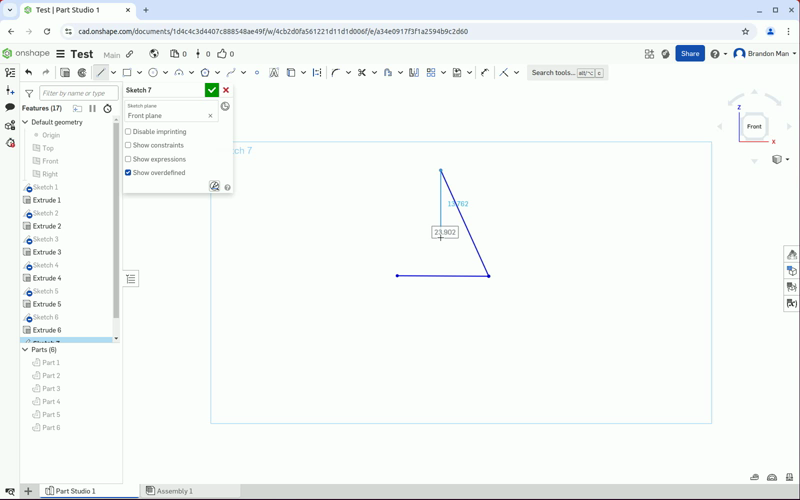
key_down(shift)
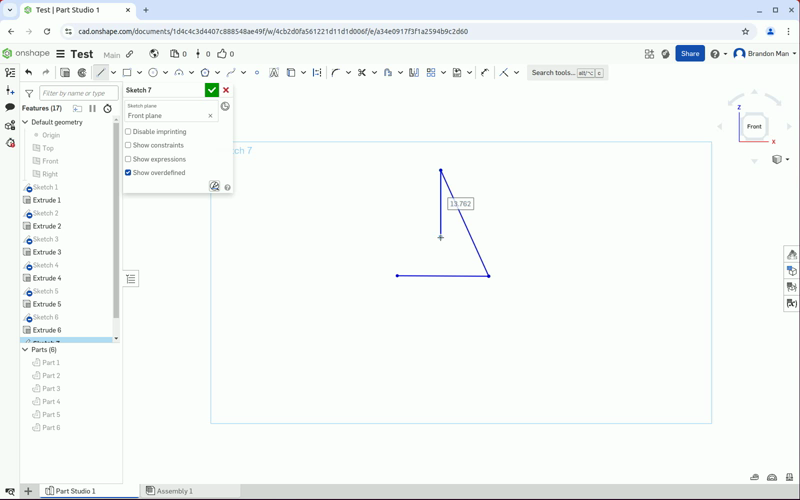
mouse_move(470, 237)
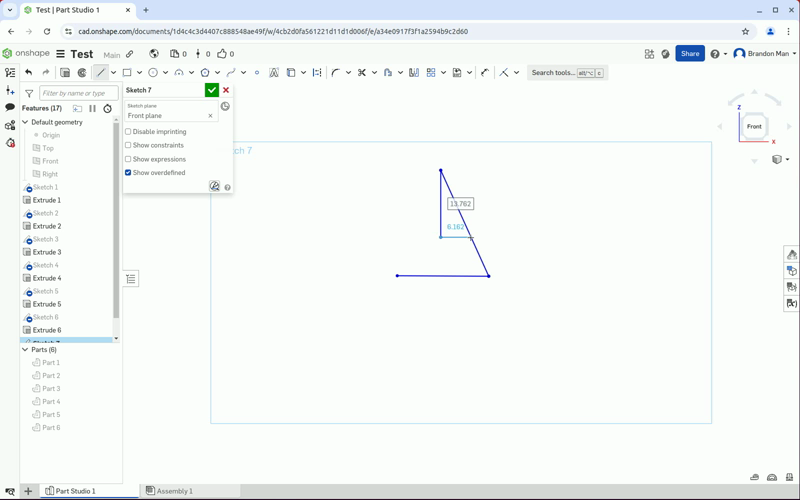
mouse_move(397, 237)
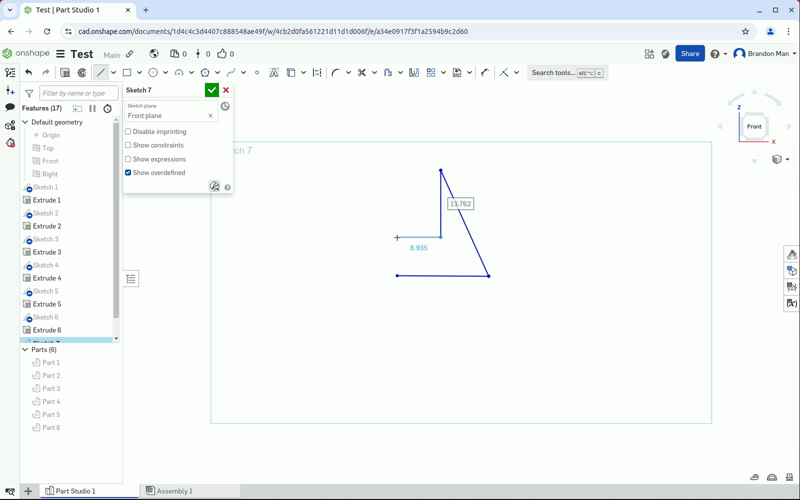
click(397, 237)
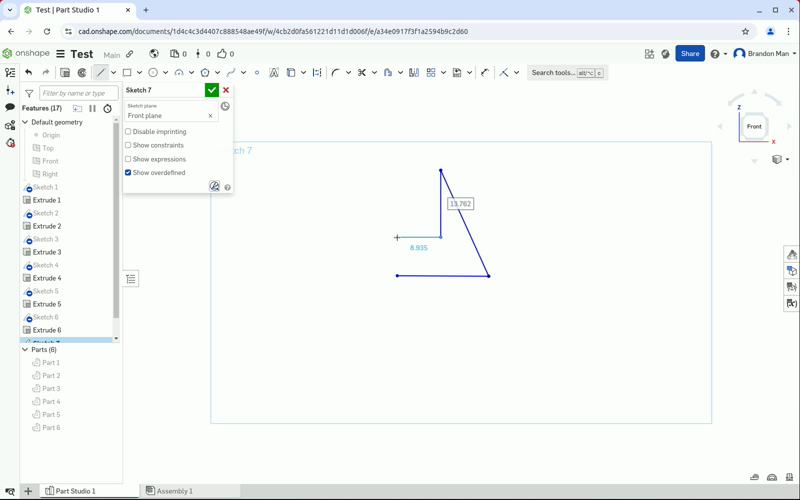
key_up(shift)
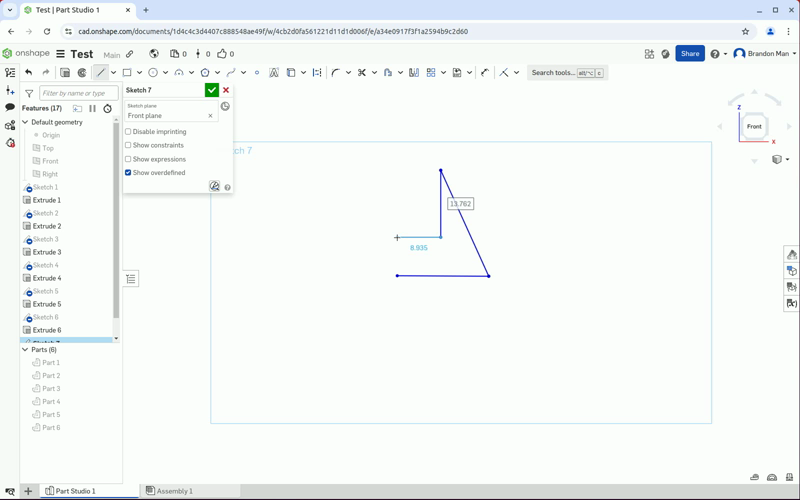
mouse_move(427, 237)
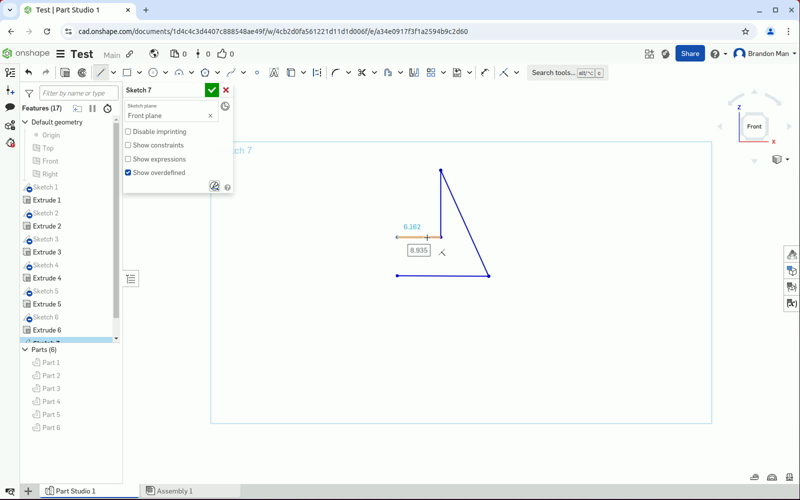
key_down(shift)
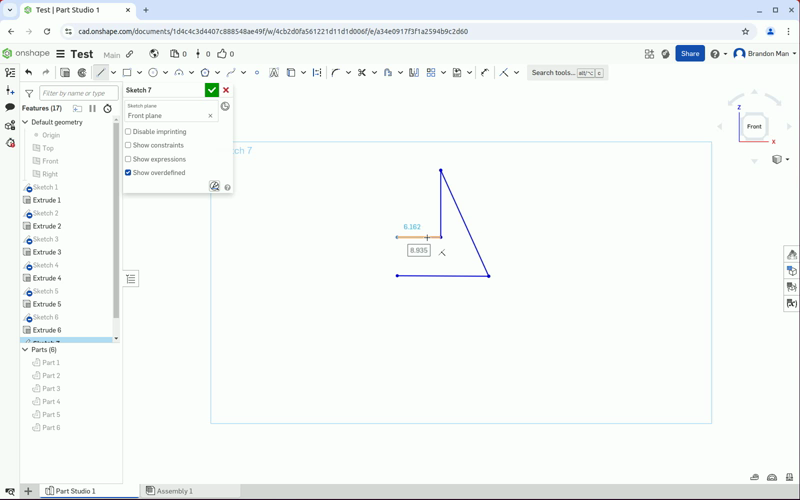
mouse_move(397, 275)
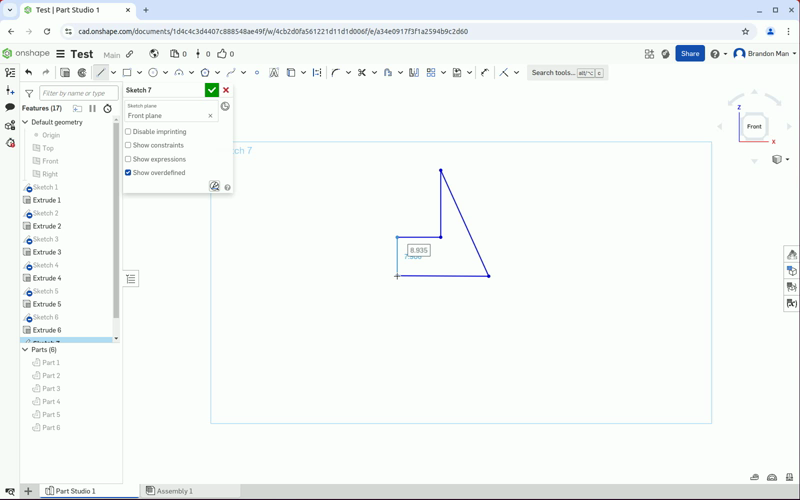
key_up(shift)
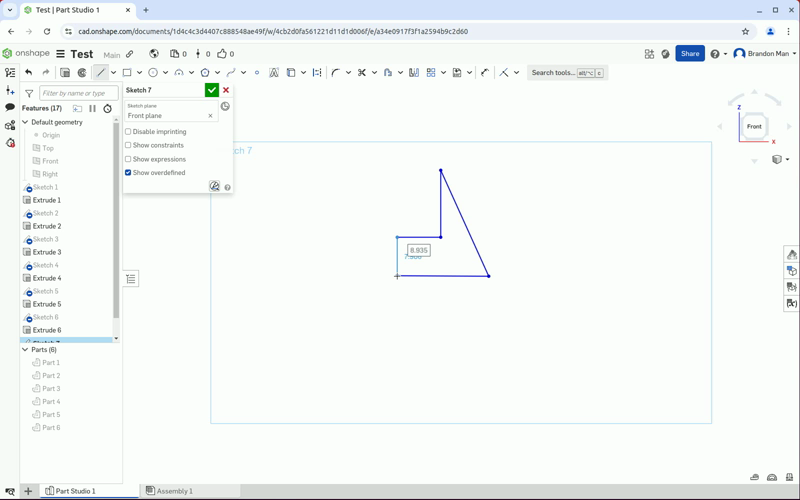
click(397, 275)
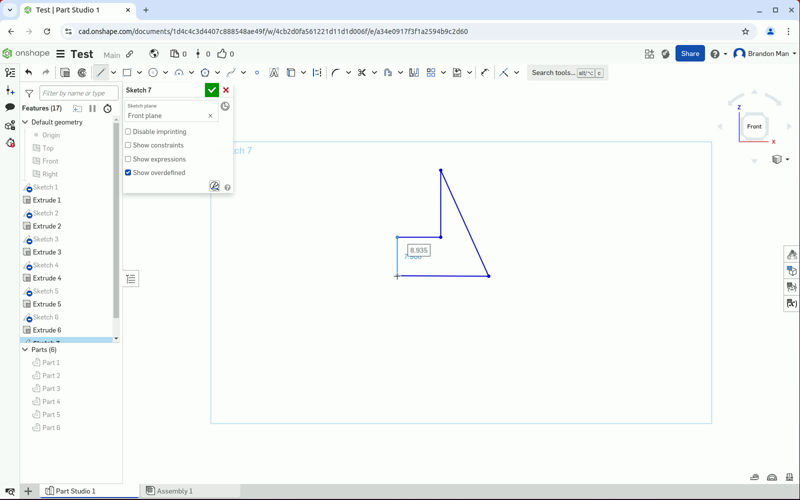
key(esc)
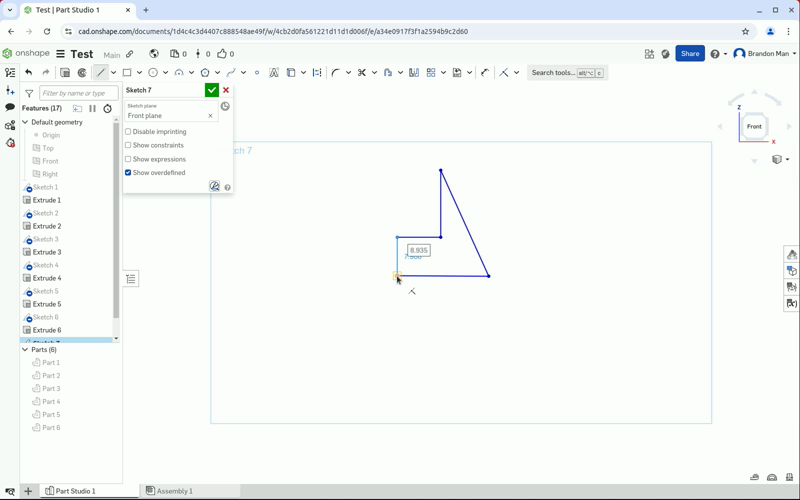
key(c)
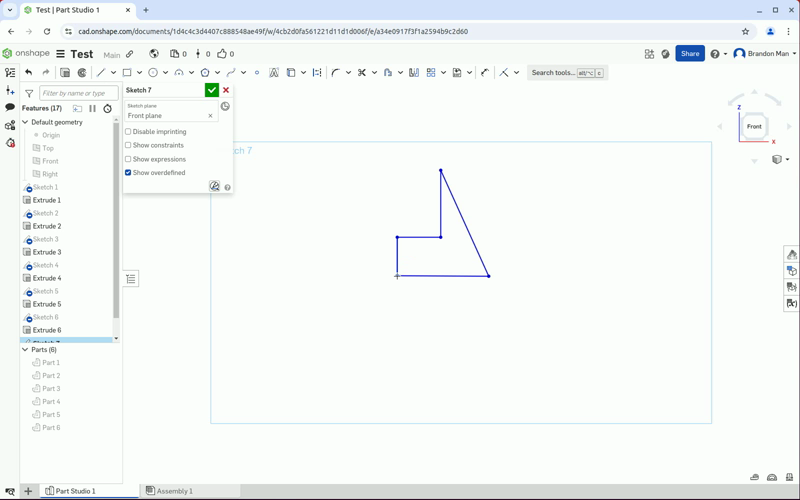
key_down(shift)
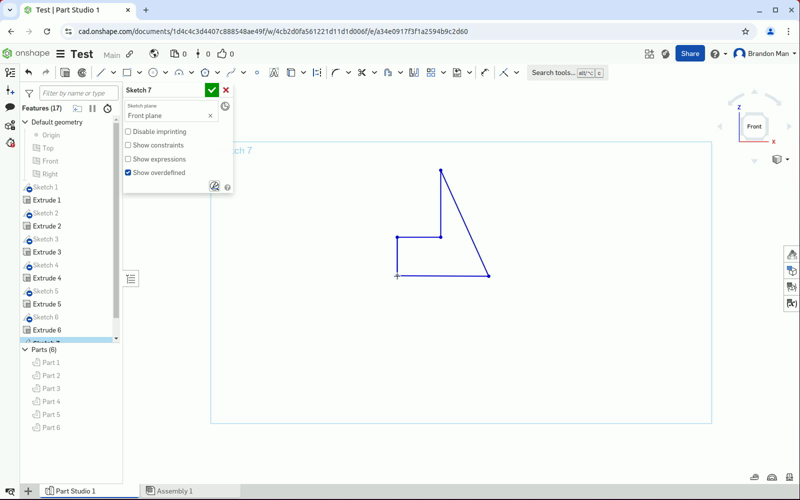
mouse_move(409, 260)
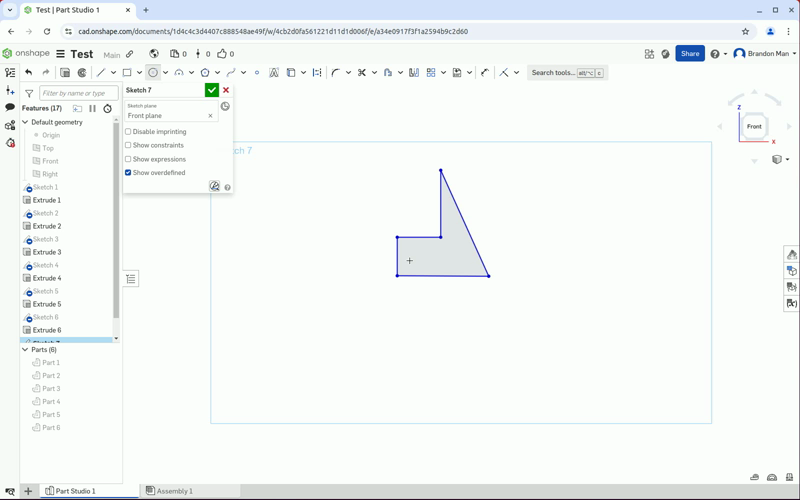
click(409, 260)
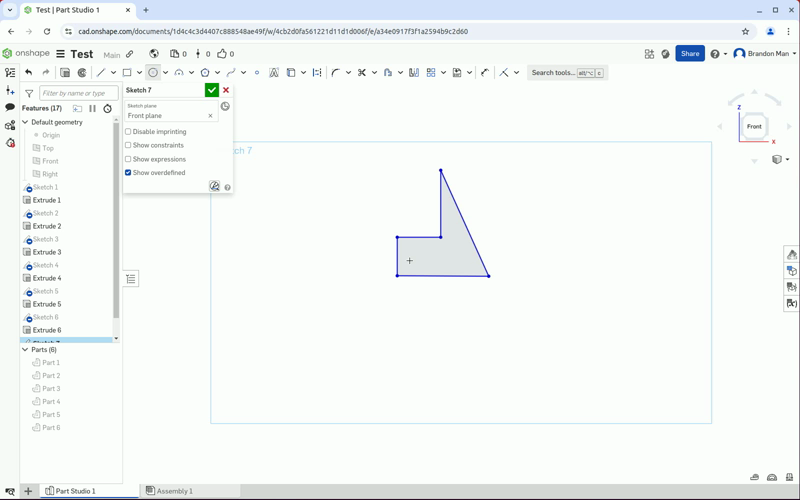
key_up(shift)
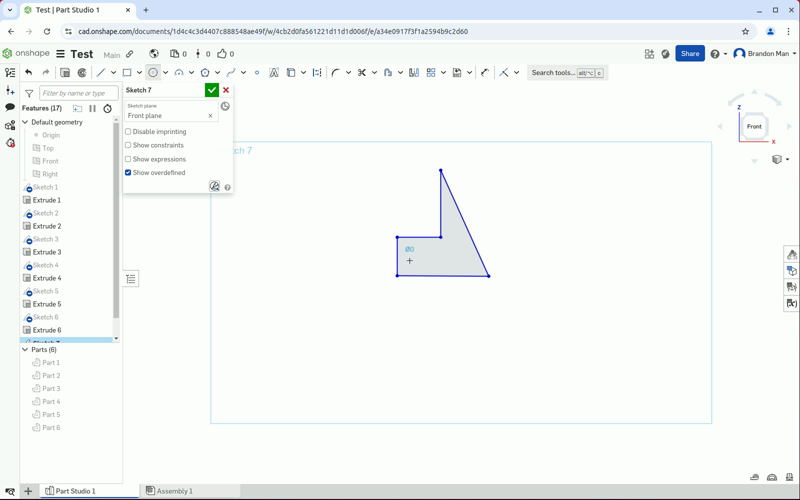
mouse_move(415, 260)
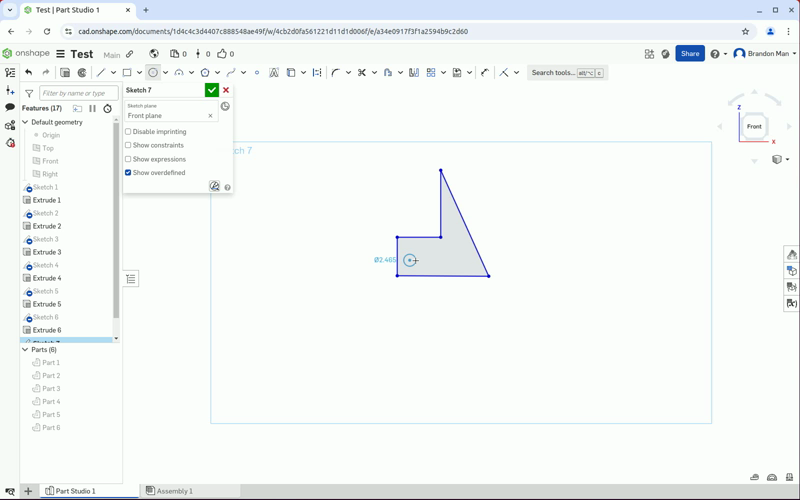
click(415, 260)
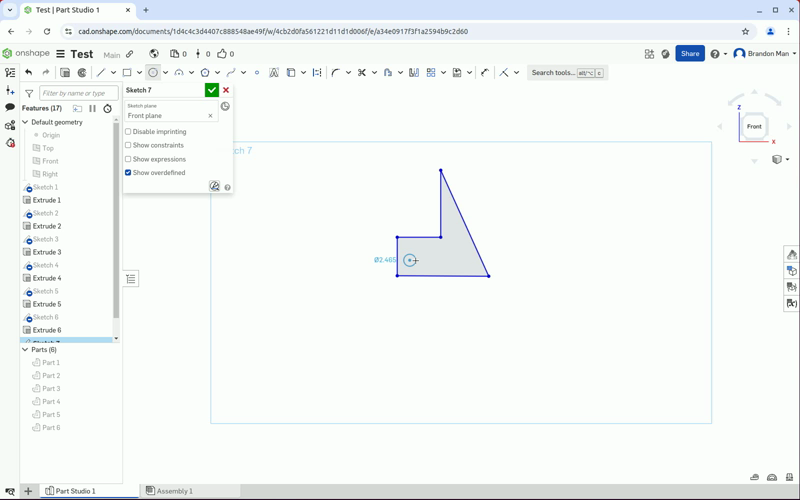
key(esc)
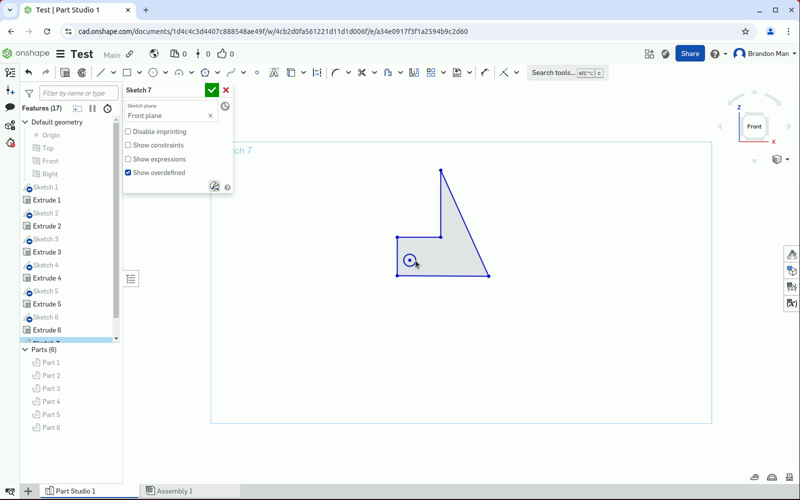
mouse_move(459, 239)
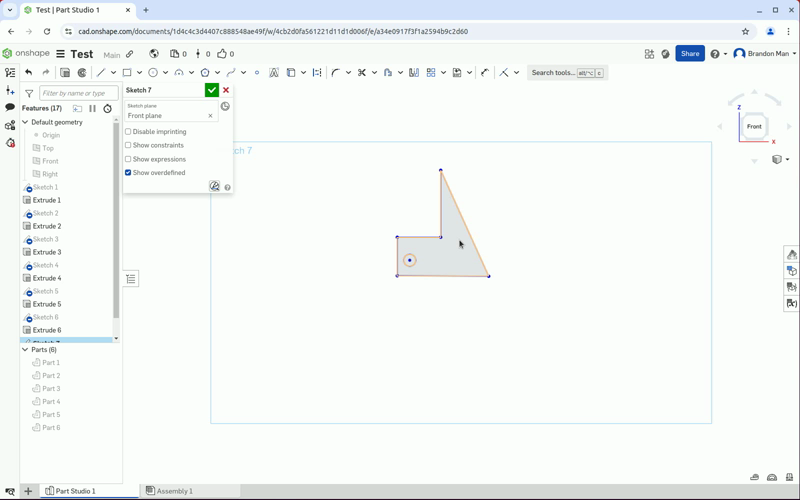
click(459, 239)
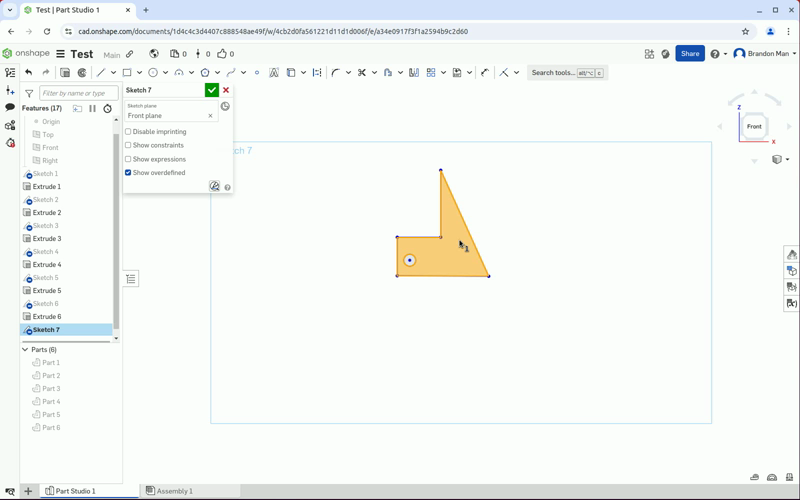
mouse_move(73, 352)
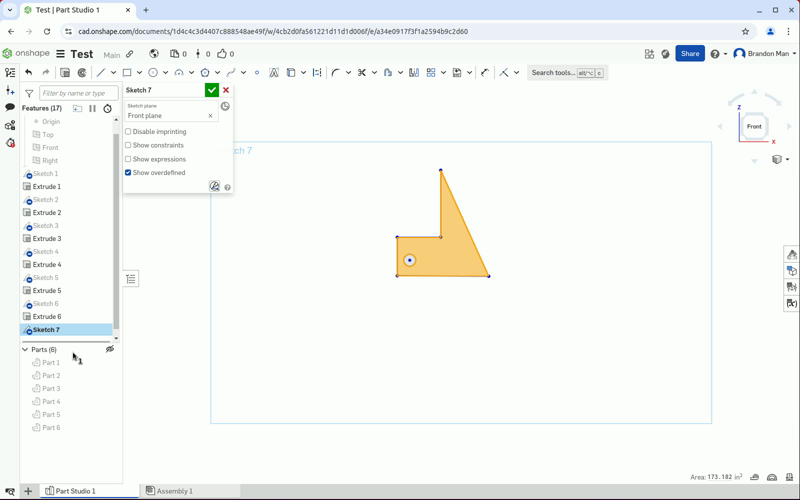
key(shift+y)
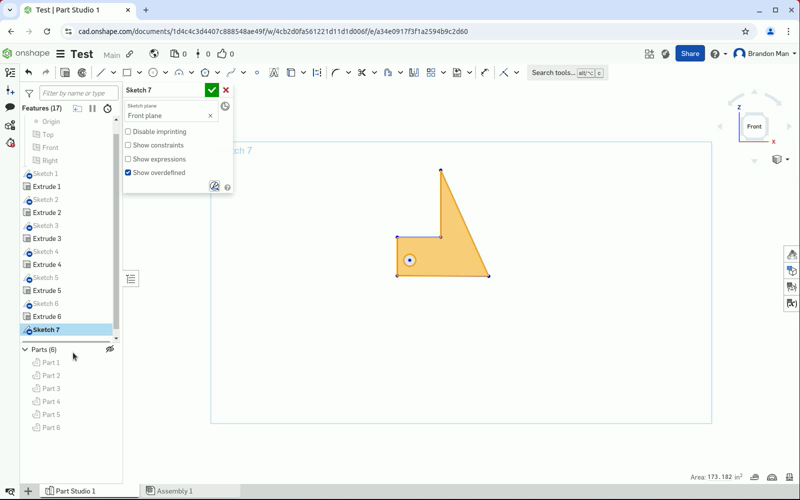
key(shift+e)
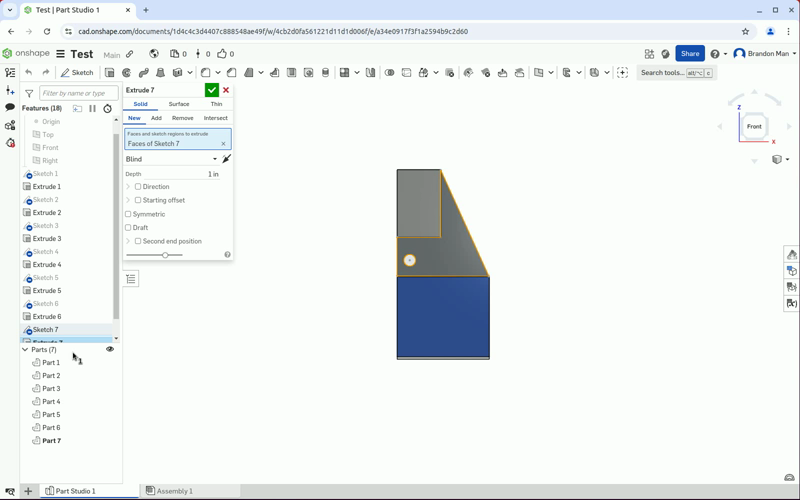
mouse_move(143, 106)
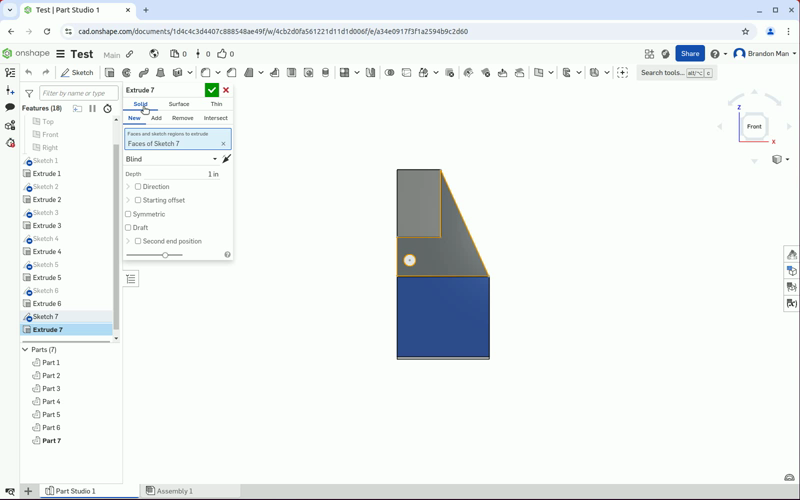
click(143, 106)
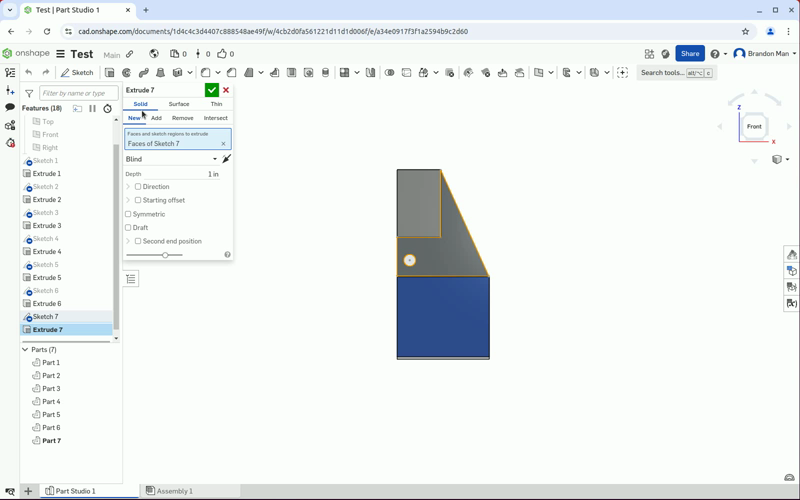
mouse_move(137, 120)
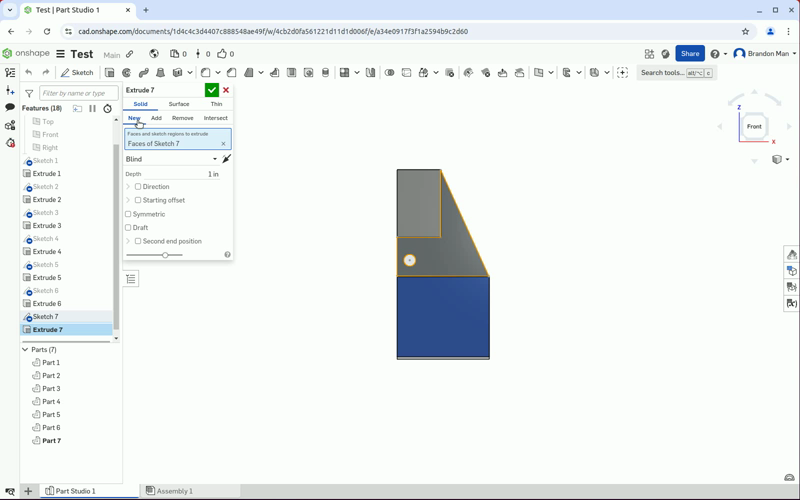
click(137, 120)
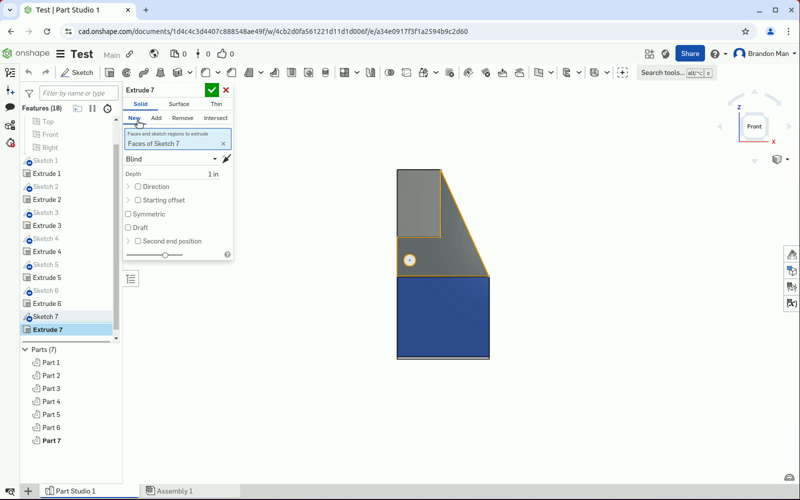
key(tab, 4)
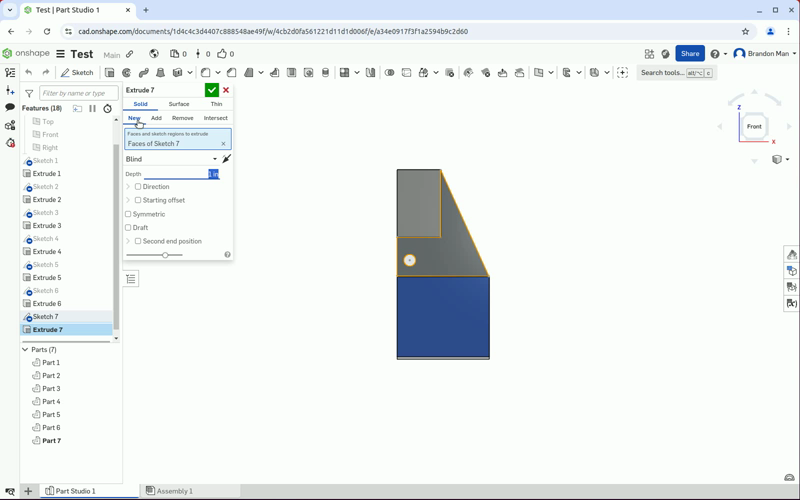
text(0.722)
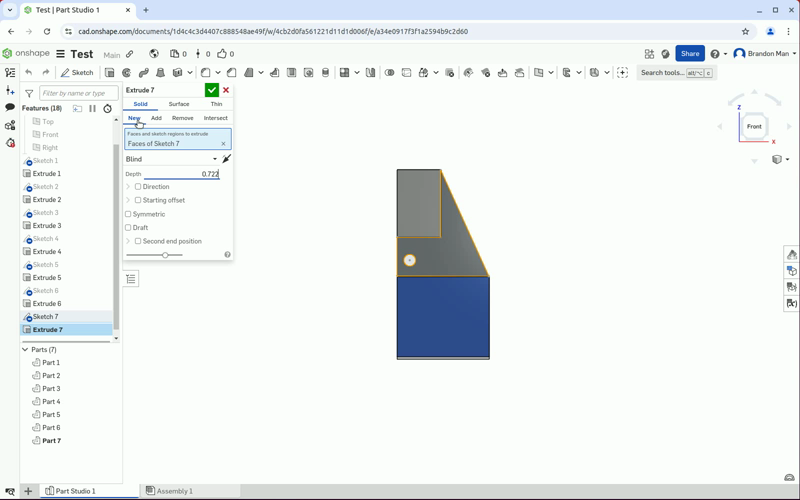
key(enter)
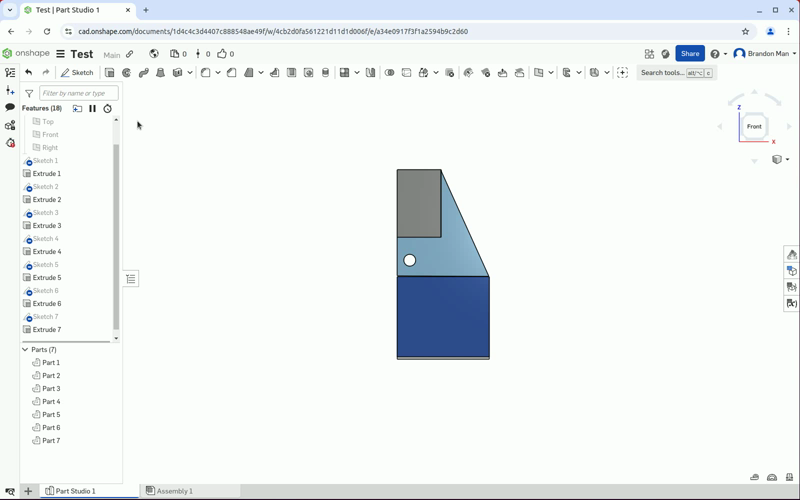
key(shift+h)
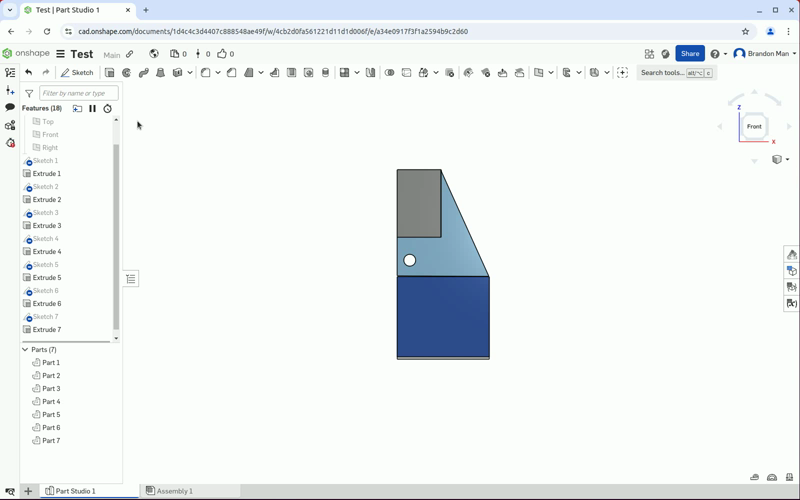
key(shift+h)
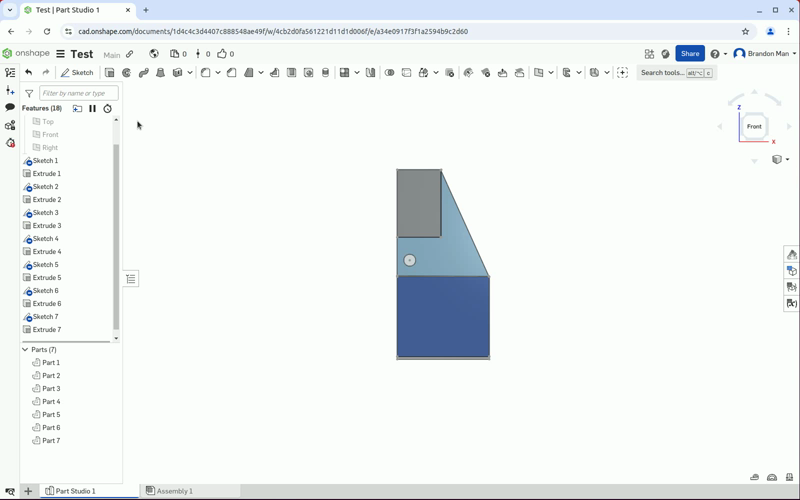
key(shift+7)
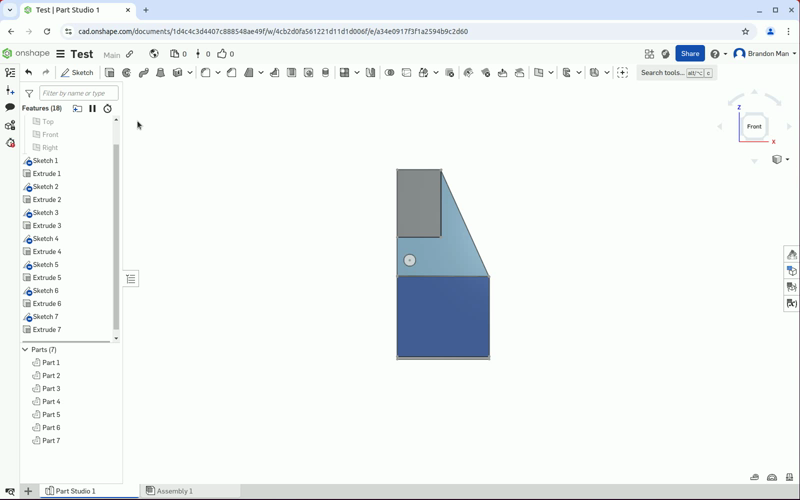
key(left, 2)
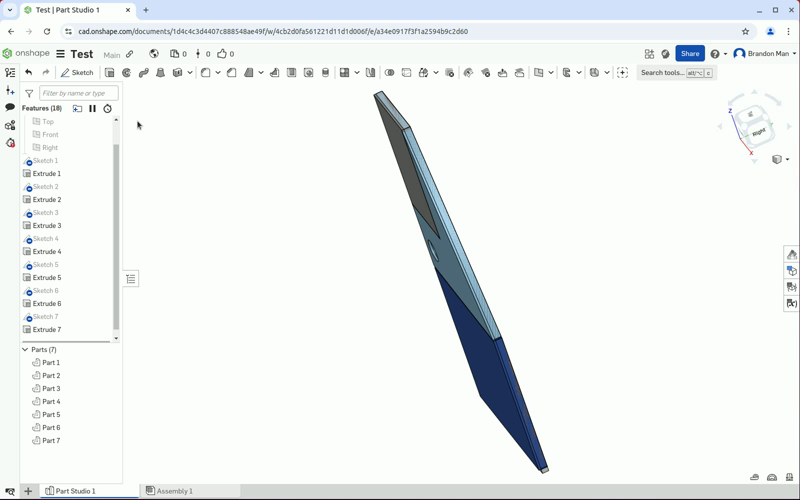
key(down, 2)
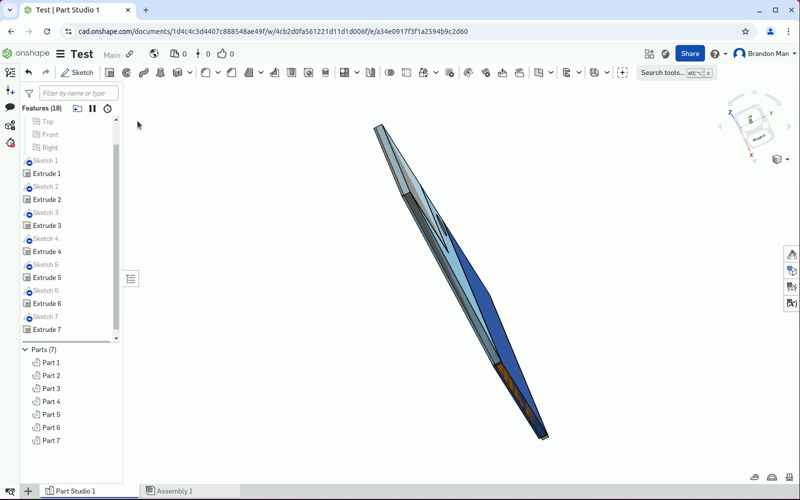
key(up, 2)
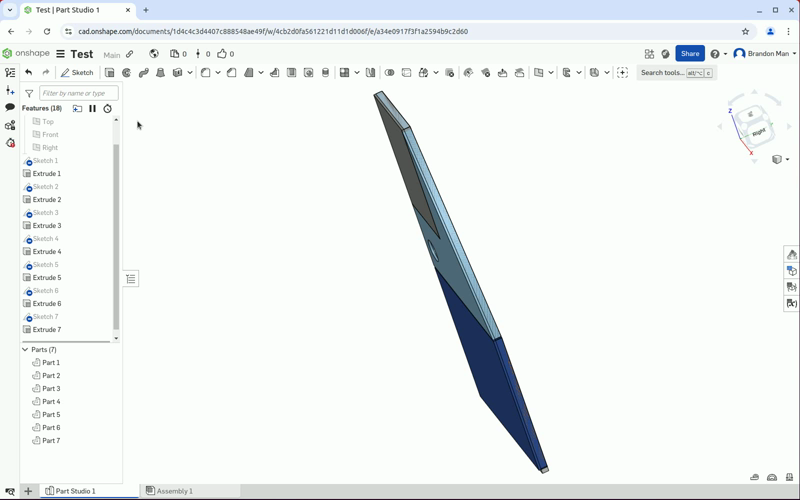
key(right, 2)
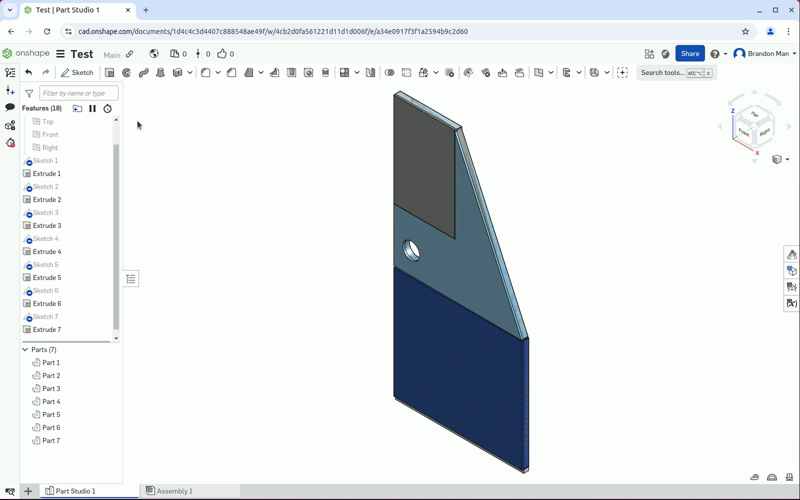
mouse_move(69, 163)
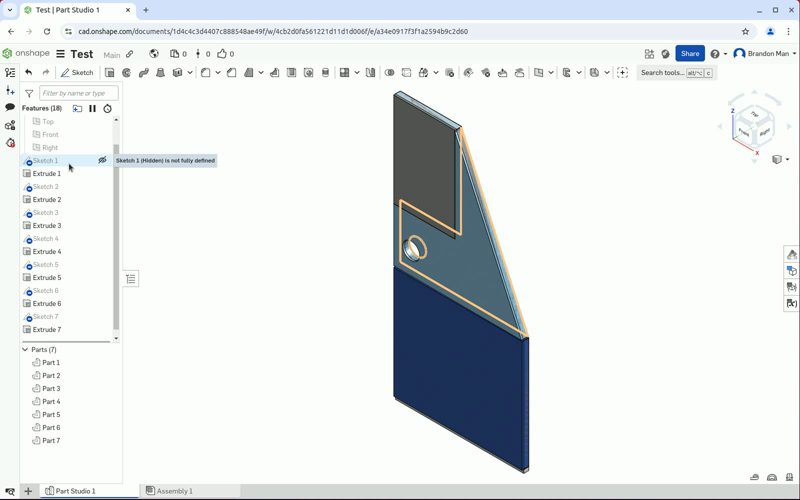
click(69, 163)